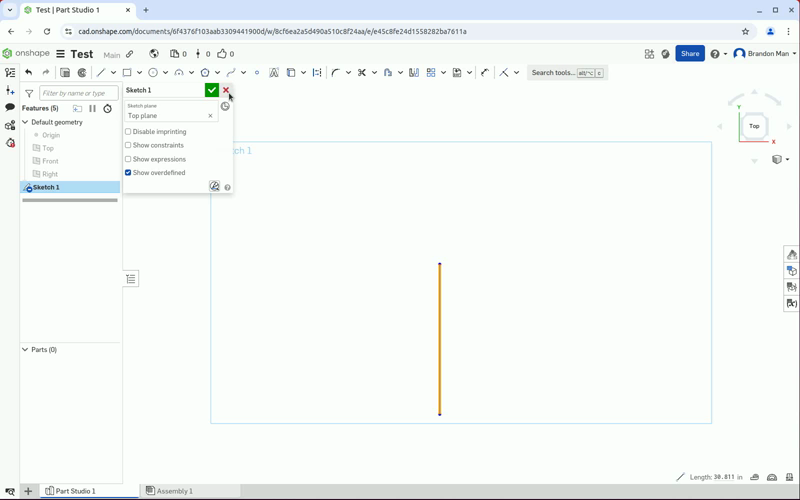
key(shift+h)
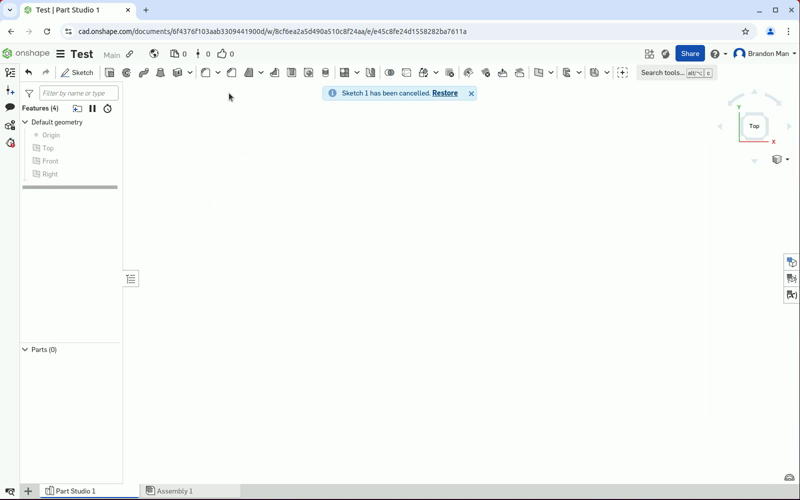
mouse_move(73, 352)
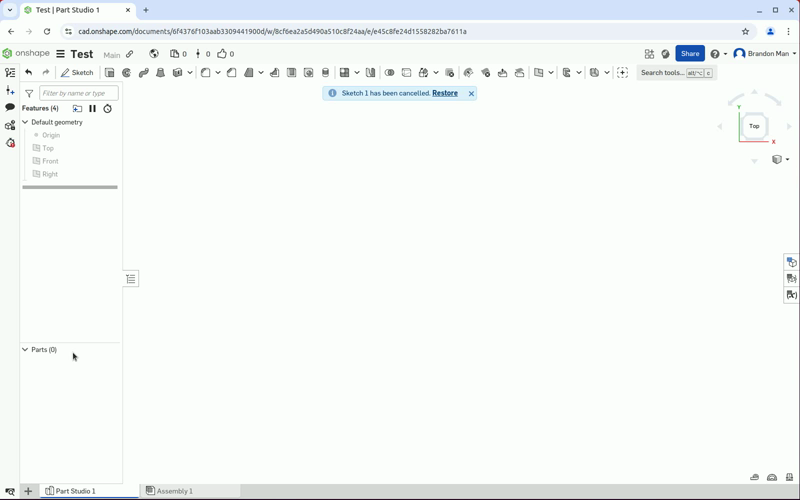
key(y)
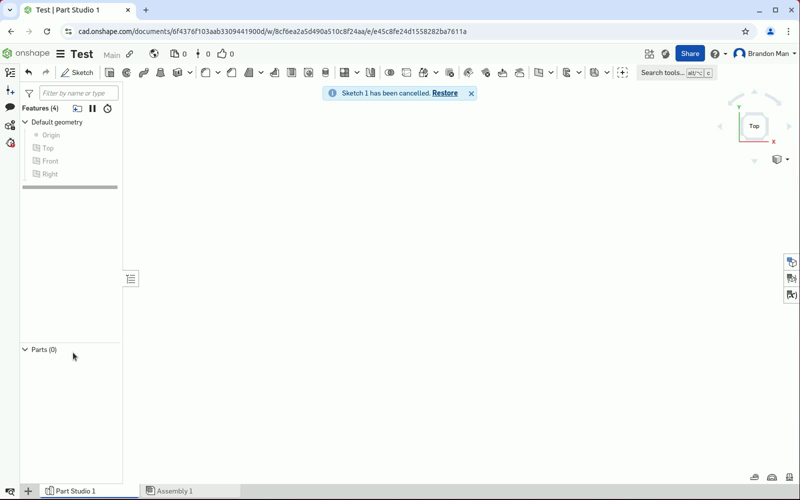
key(shift+p)
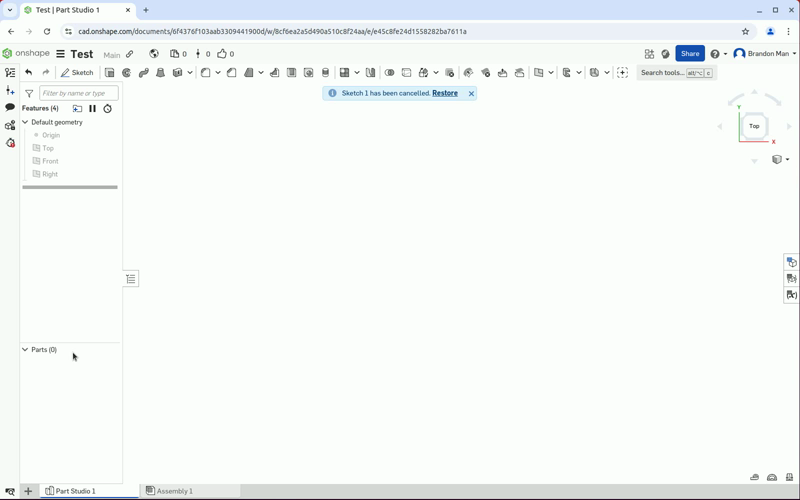
key(space)
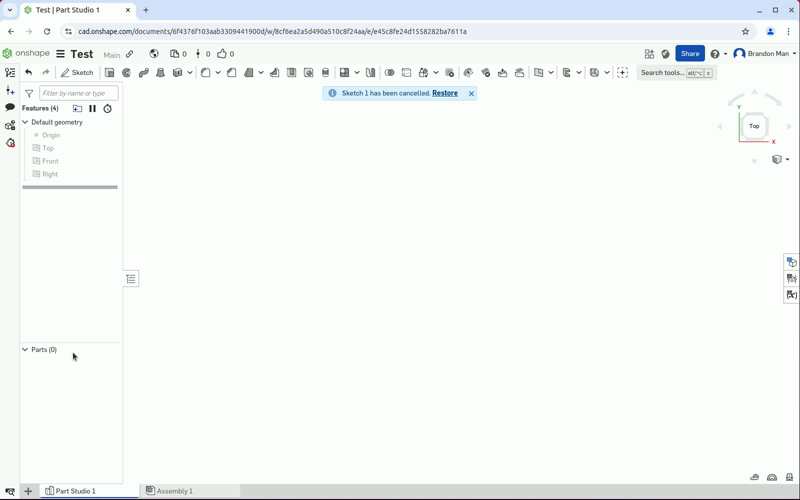
key_down(shift)
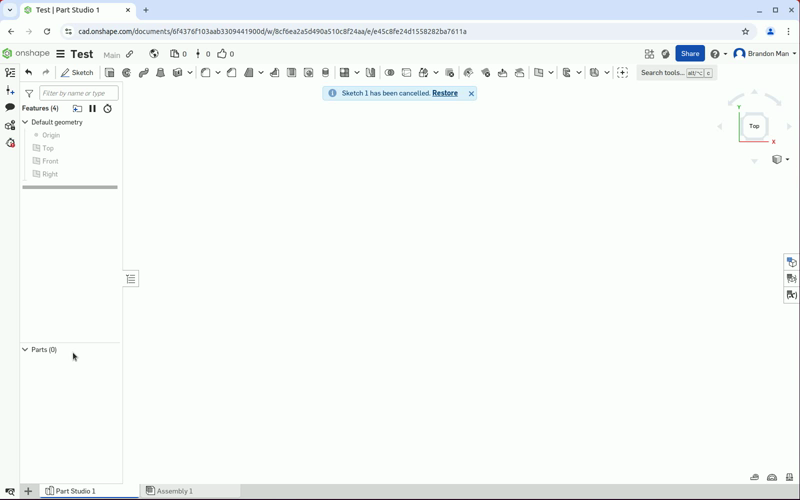
key(up)
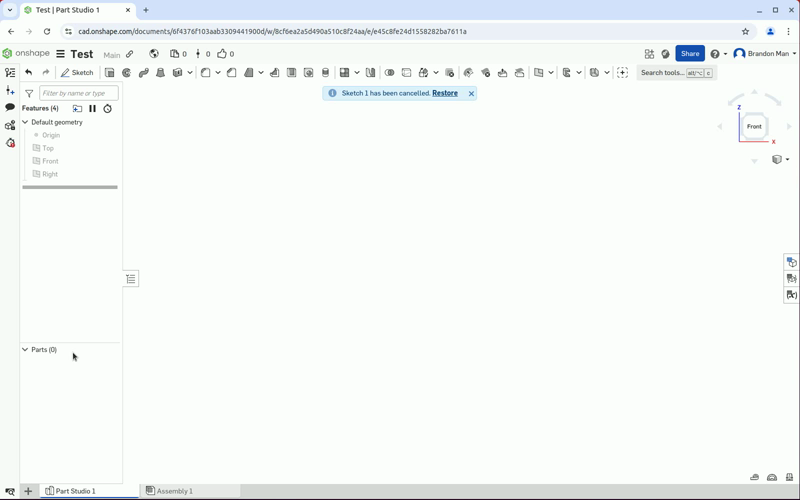
key_up(shift)
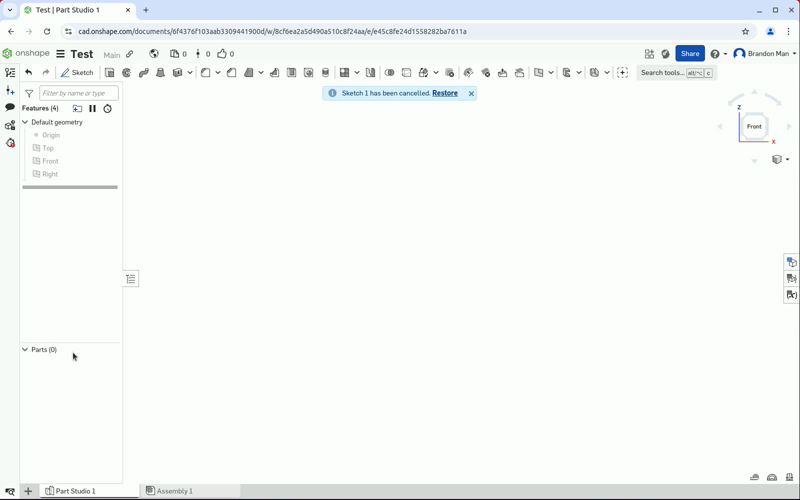
mouse_move(73, 352)
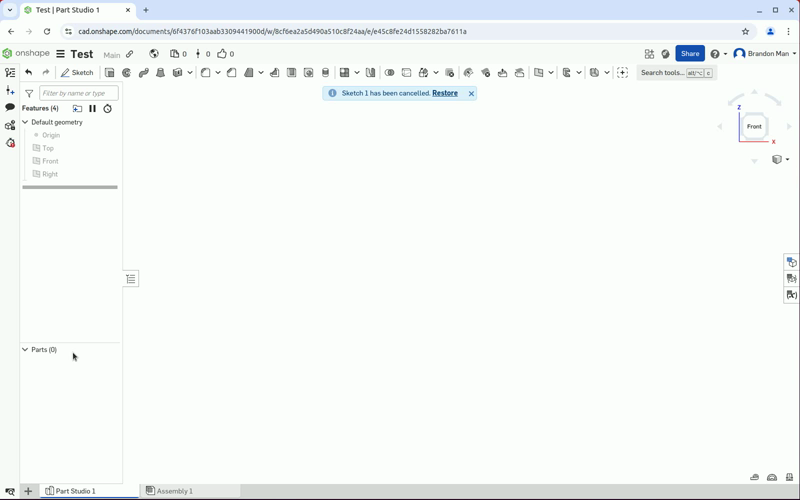
key(shift+y)
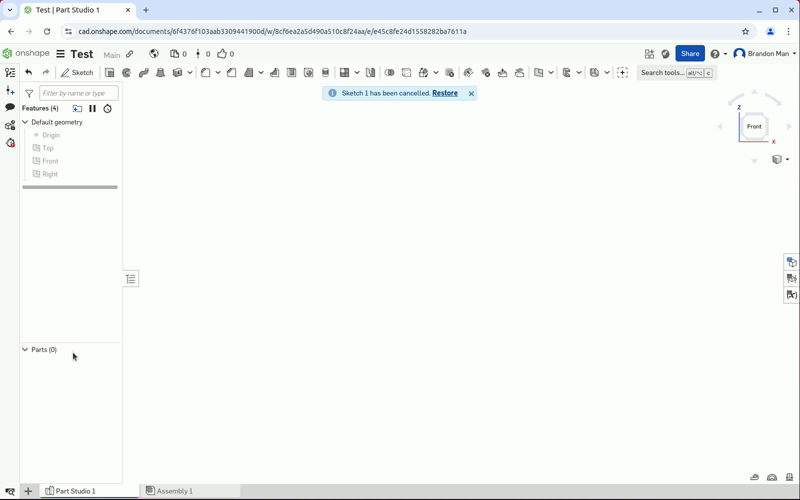
key(shift+s)
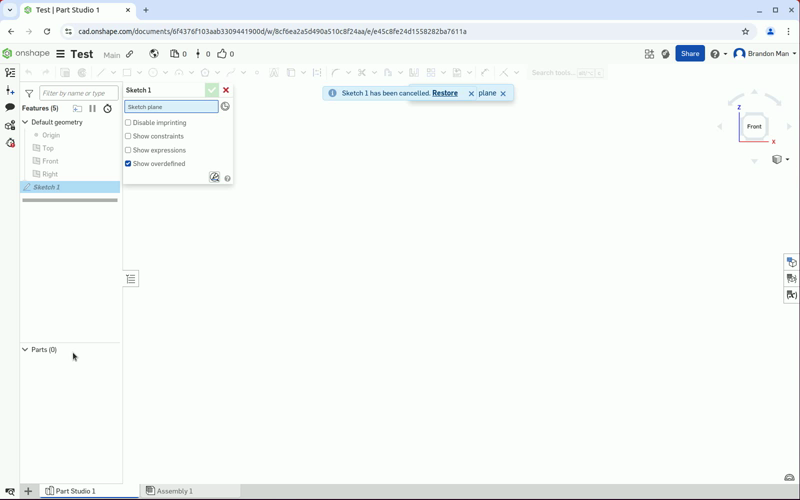
mouse_move(73, 163)
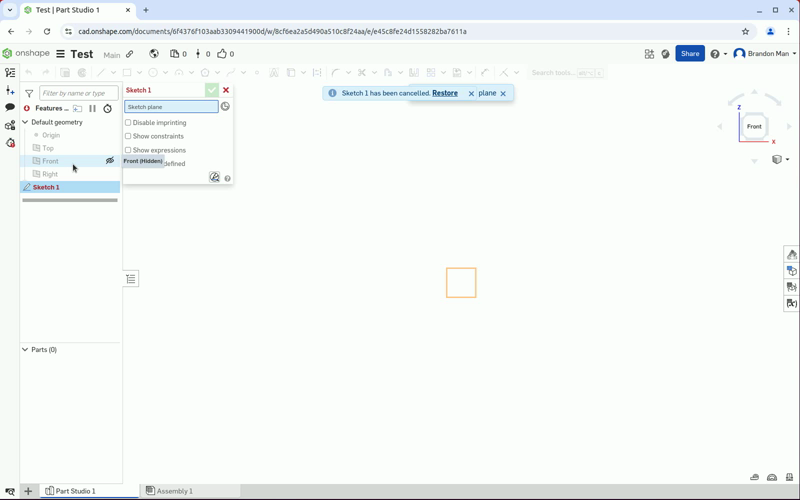
click(73, 163)
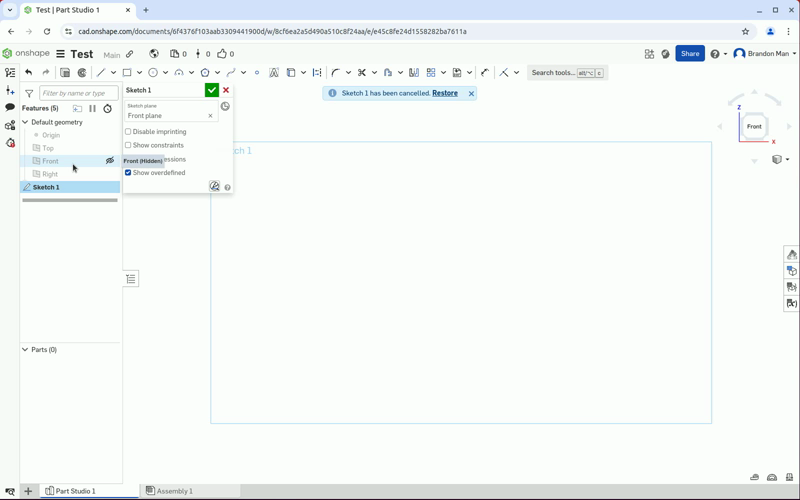
mouse_move(73, 352)
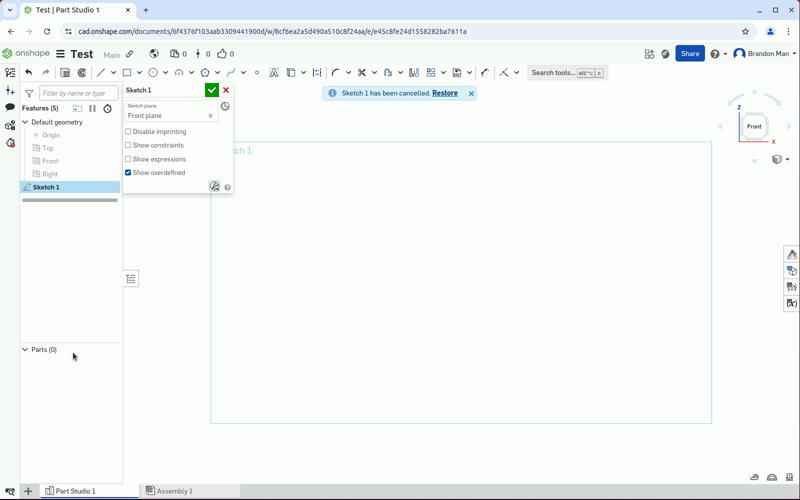
key(y)
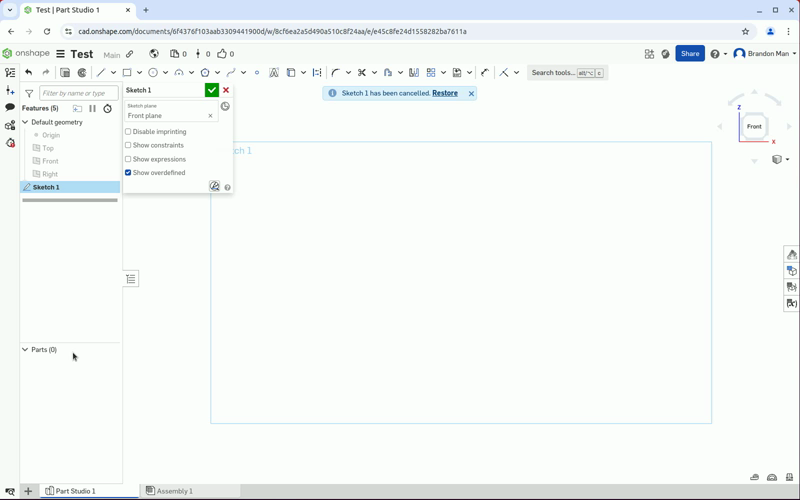
key(c)
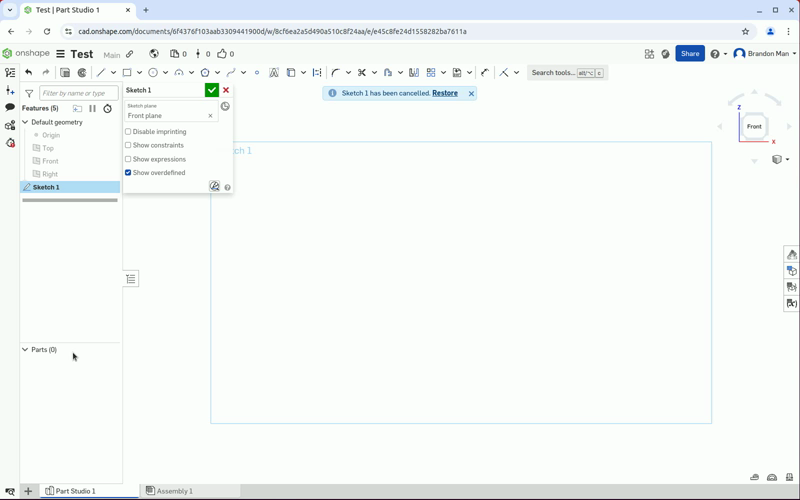
key_down(shift)
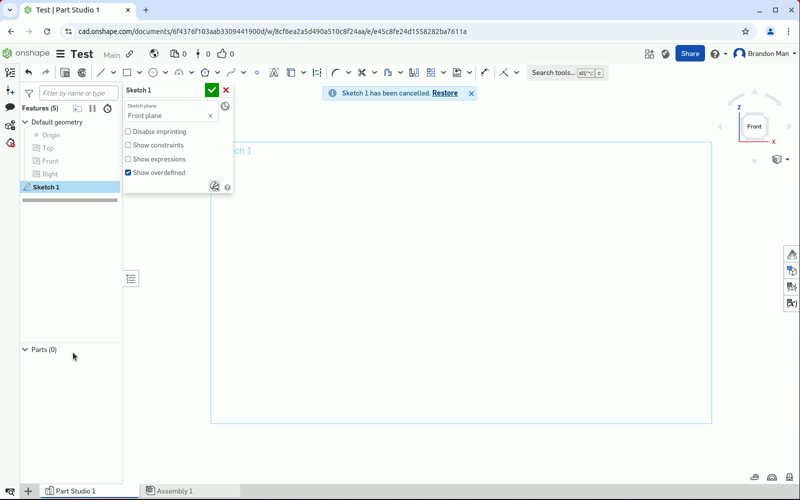
mouse_move(432, 268)
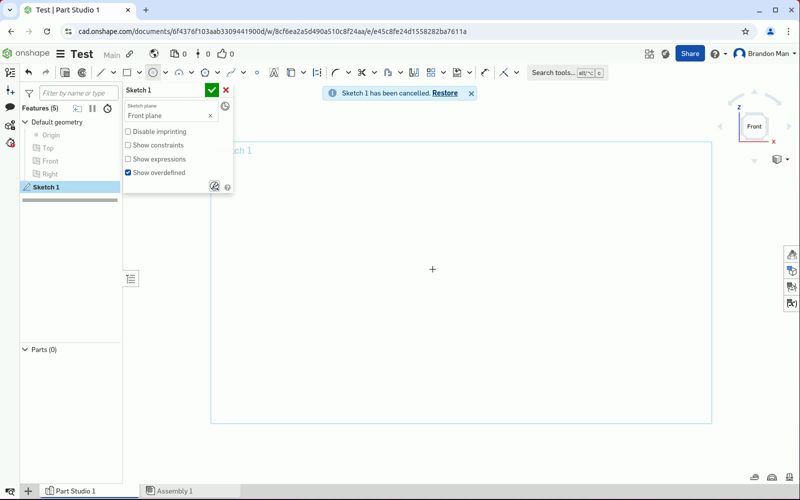
click(432, 268)
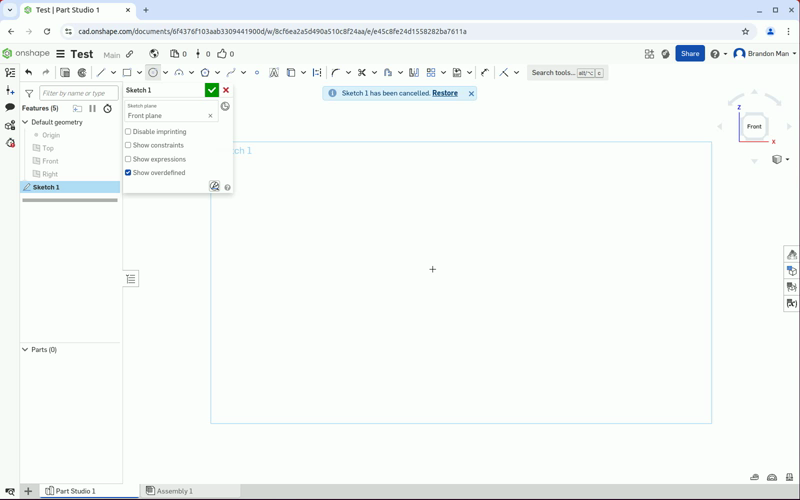
key_up(shift)
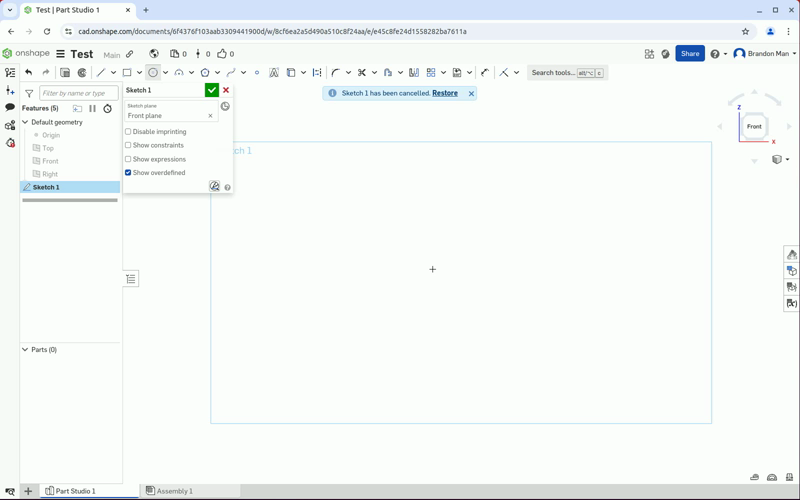
mouse_move(515, 268)
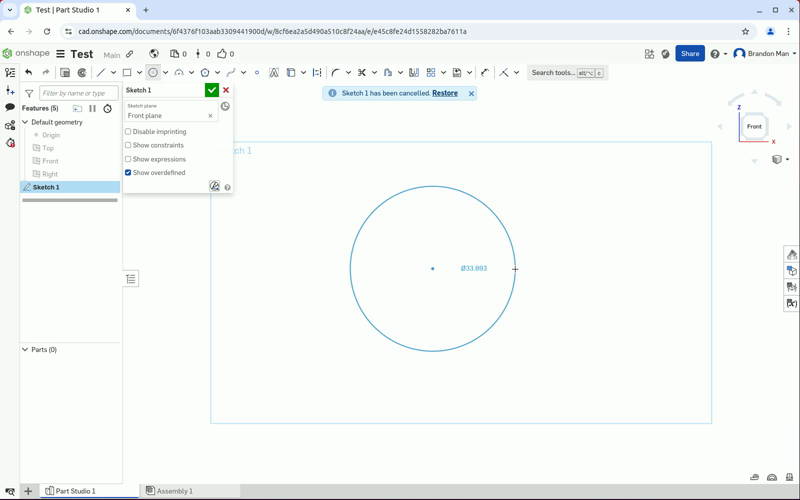
click(515, 268)
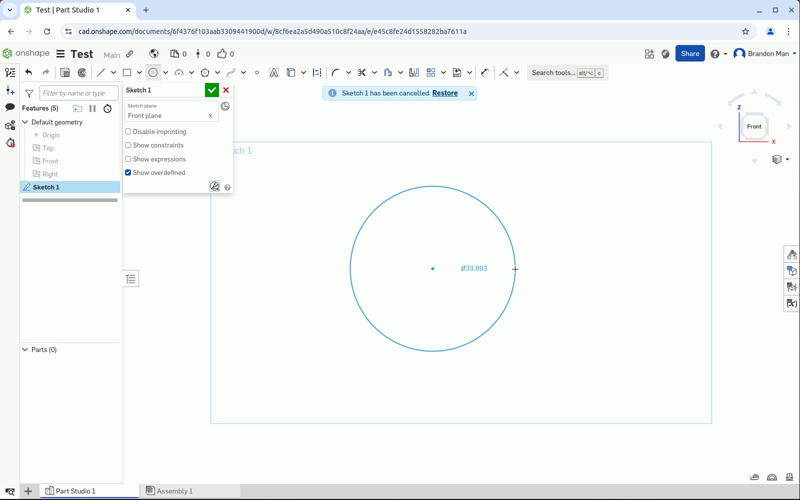
key(esc)
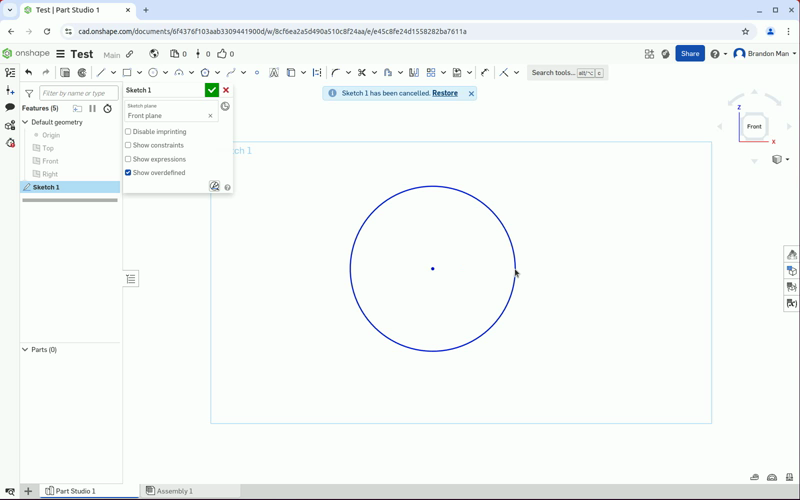
mouse_move(460, 281)
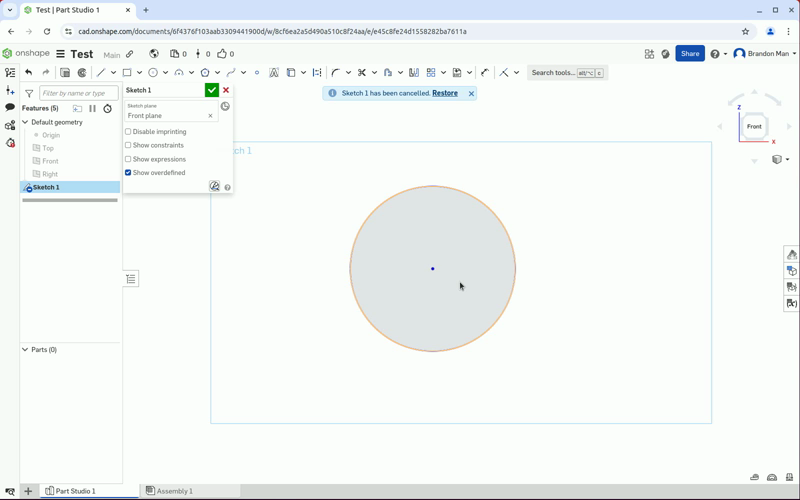
click(460, 281)
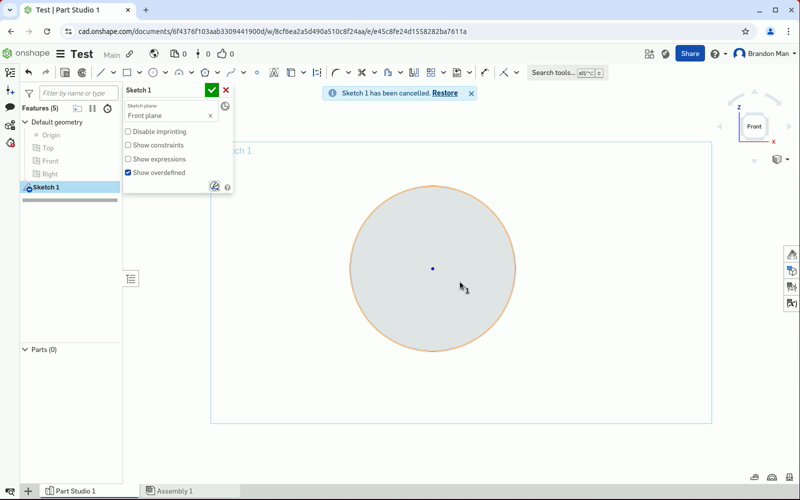
mouse_move(73, 352)
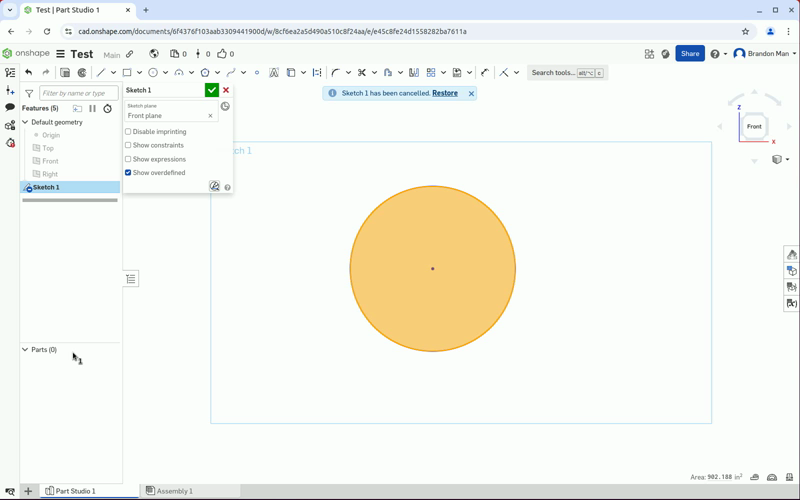
key(shift+y)
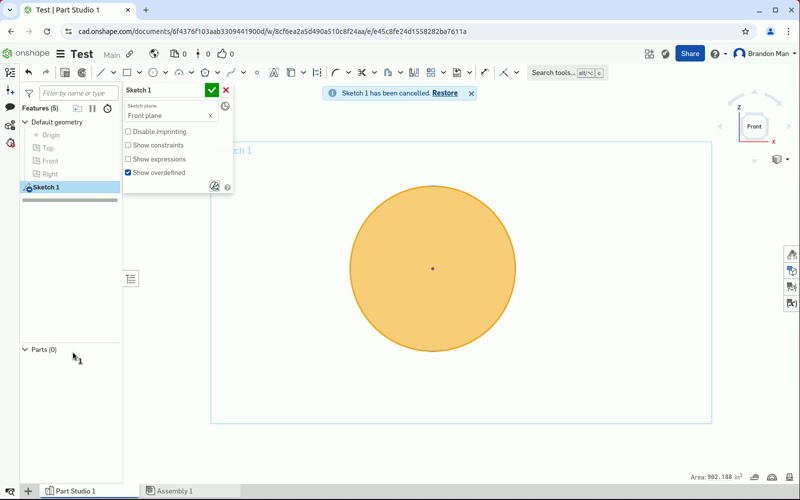
key(shift+e)
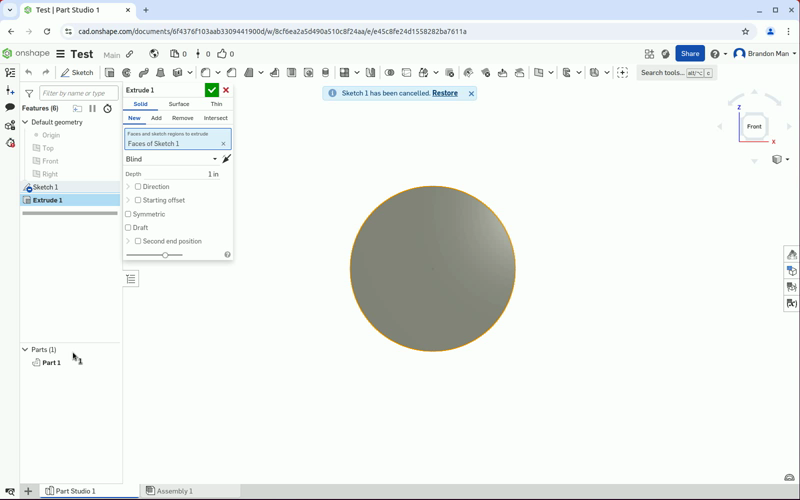
mouse_move(143, 106)
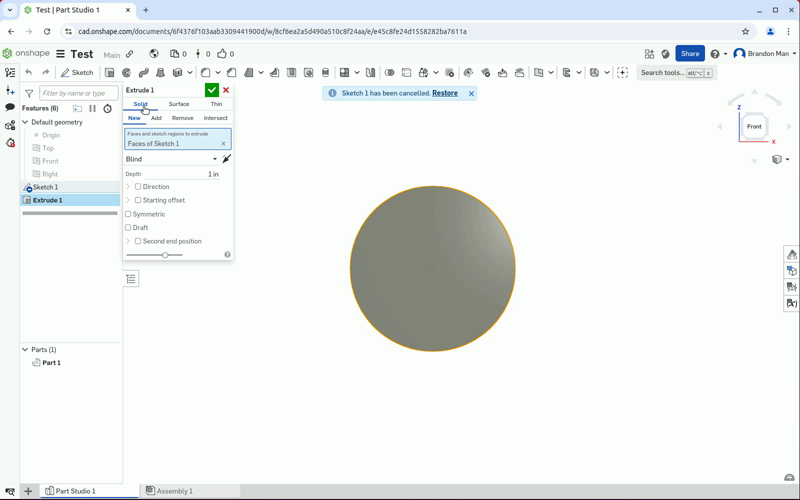
click(143, 106)
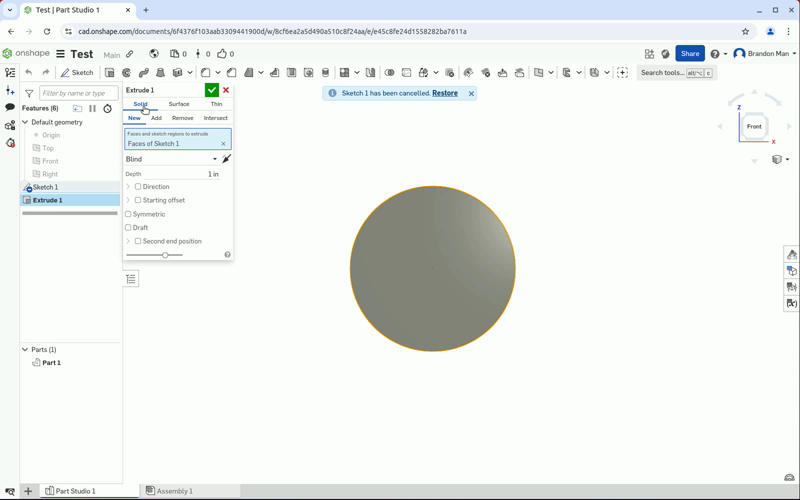
mouse_move(137, 120)
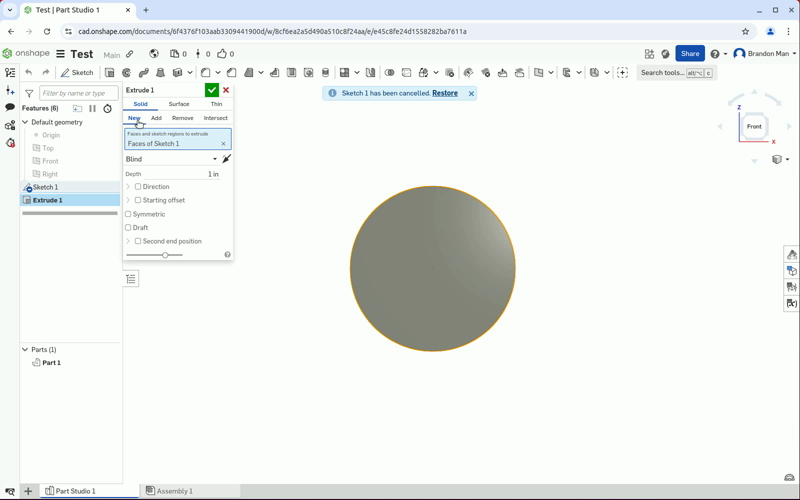
click(137, 120)
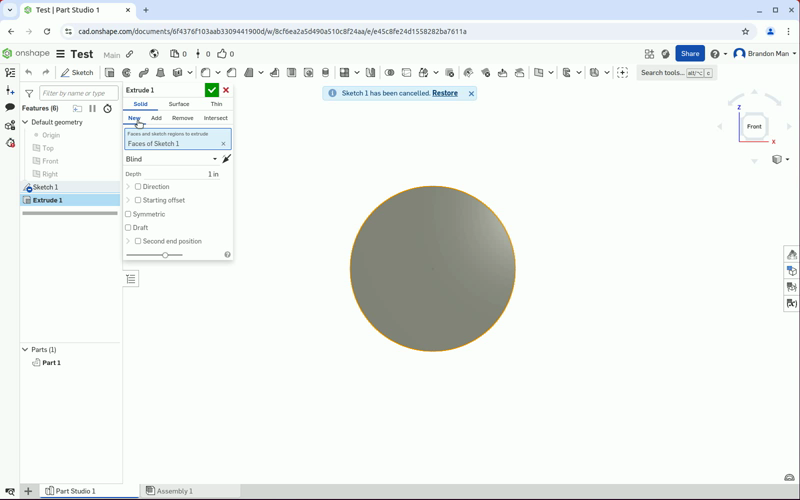
key(tab, 4)
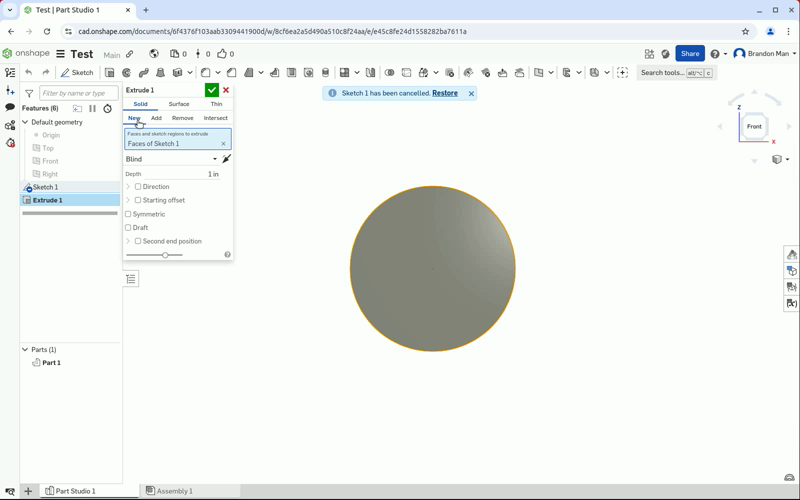
text(14.924)
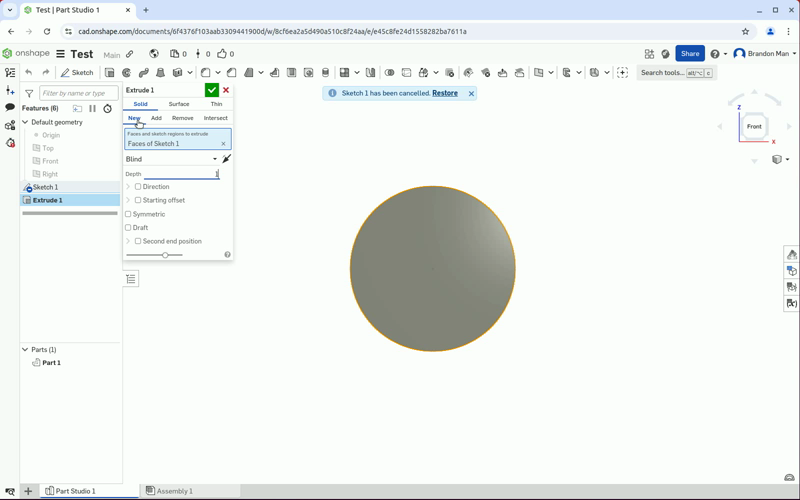
key(enter)
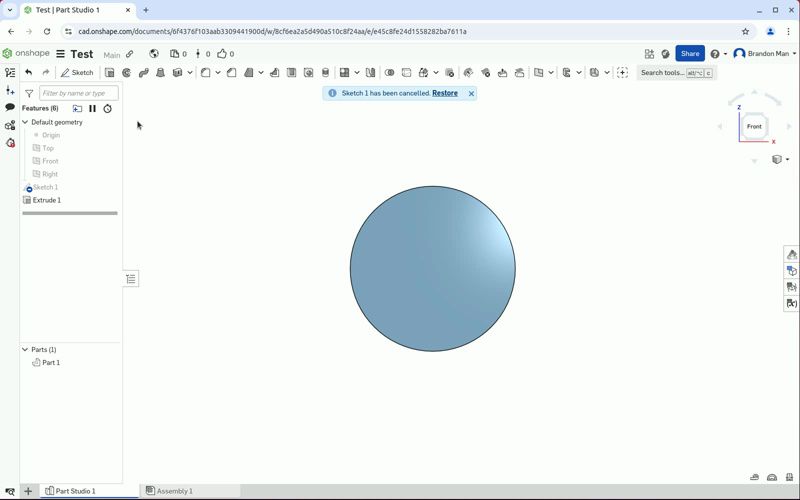
key(shift+h)
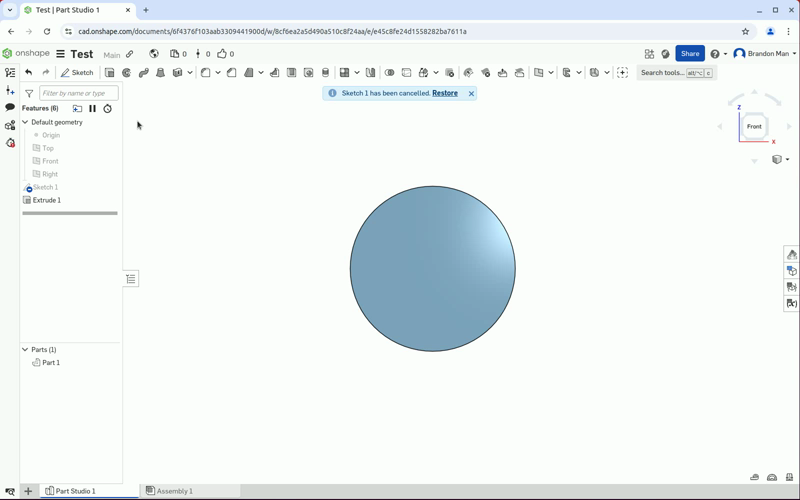
key(shift+h)
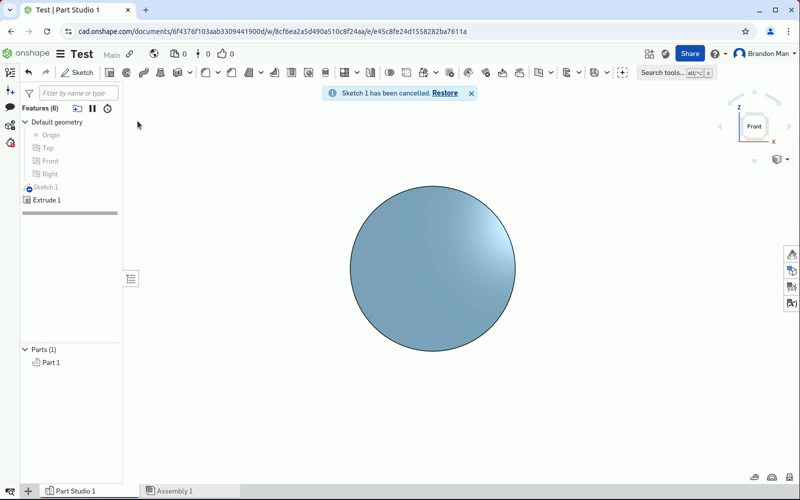
mouse_move(73, 189)
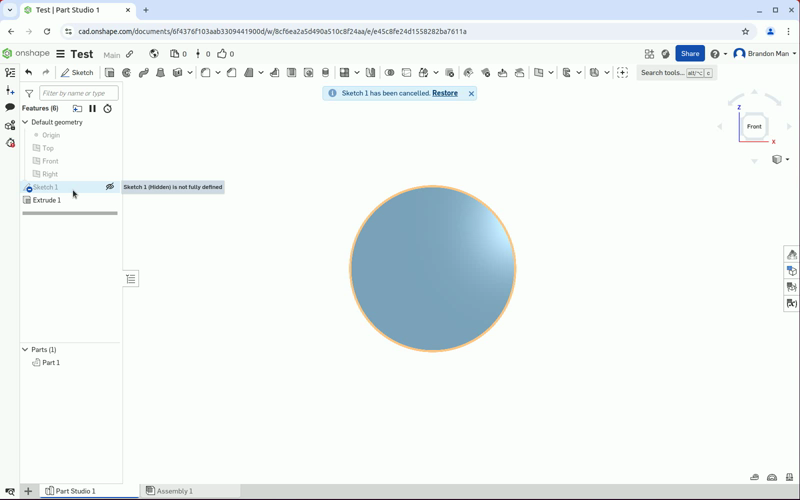
click(73, 189)
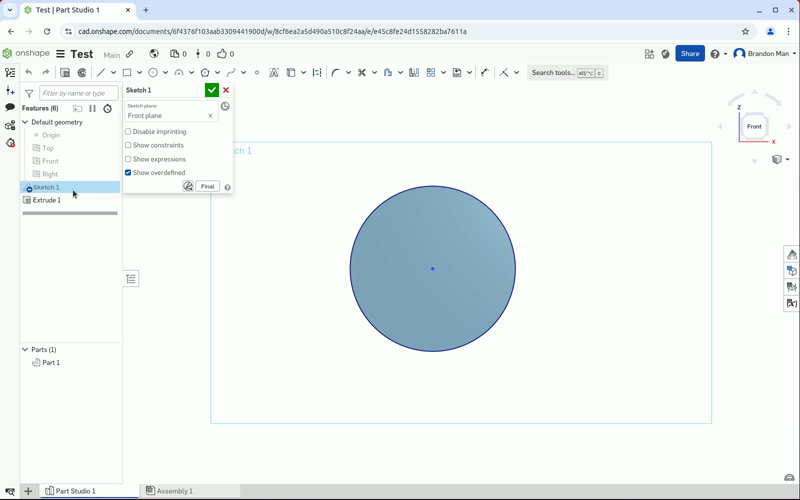
mouse_move(229, 92)
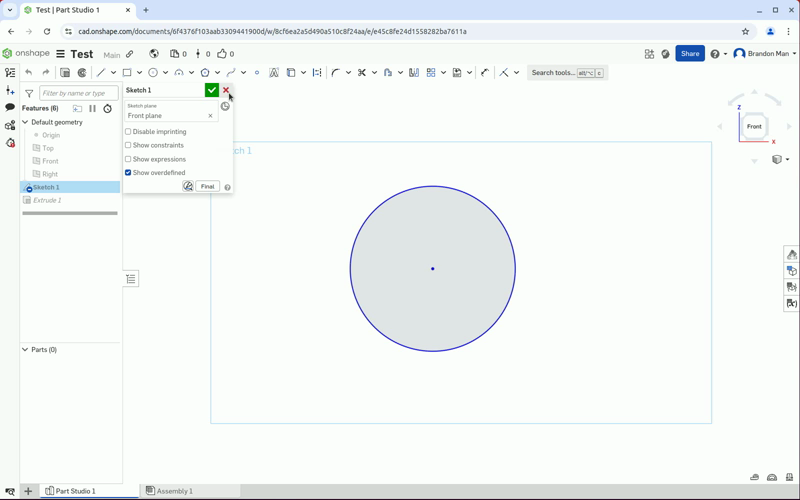
click(229, 92)
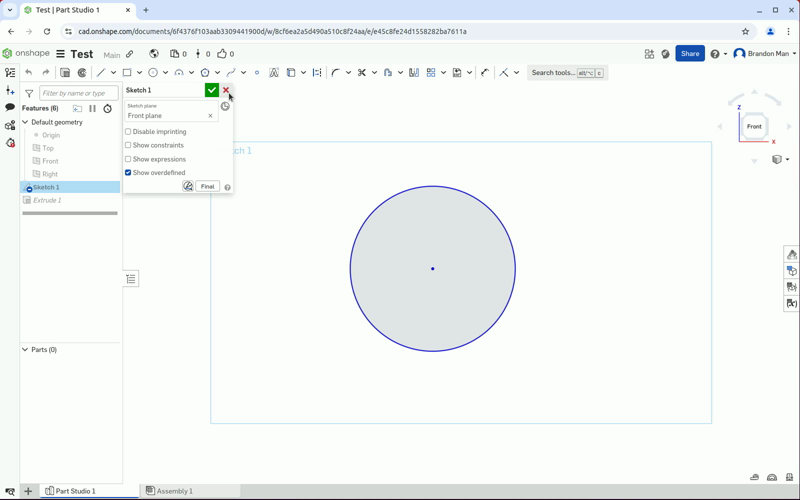
key(shift+s)
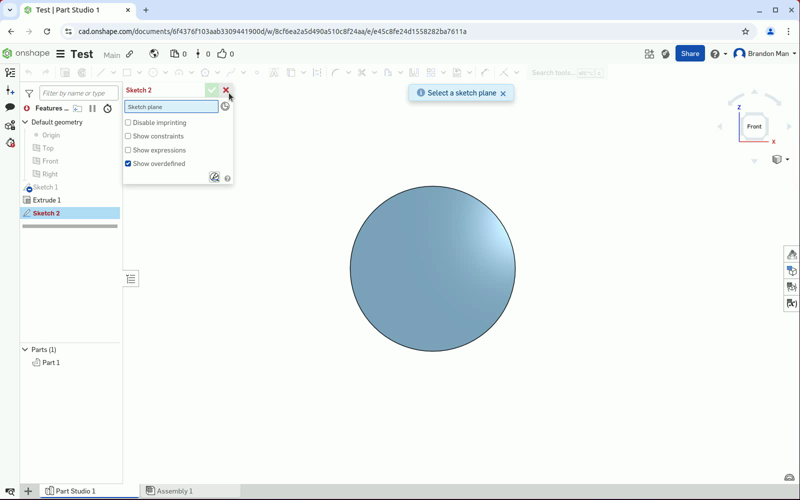
mouse_move(73, 163)
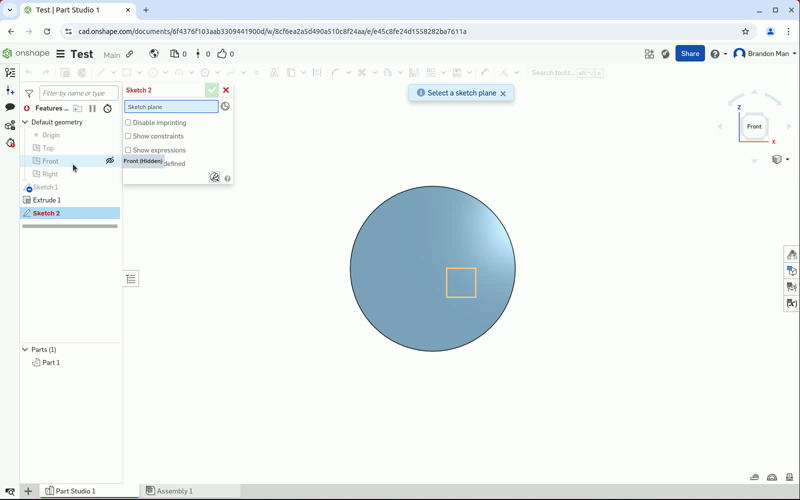
click(73, 163)
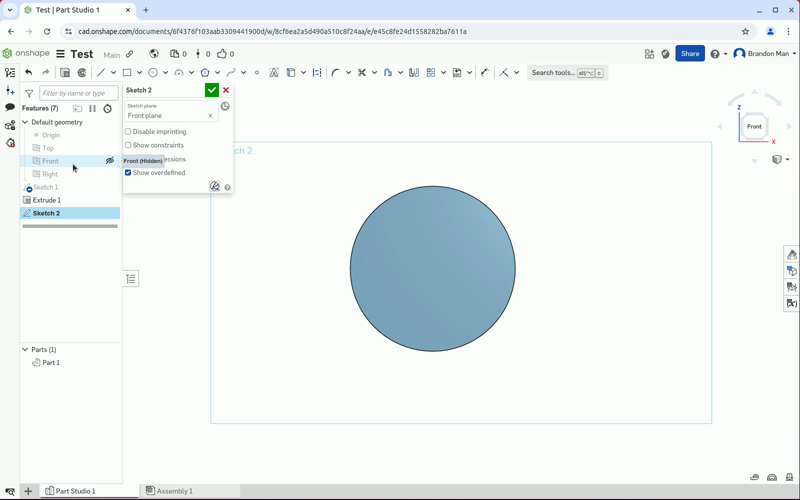
mouse_move(73, 352)
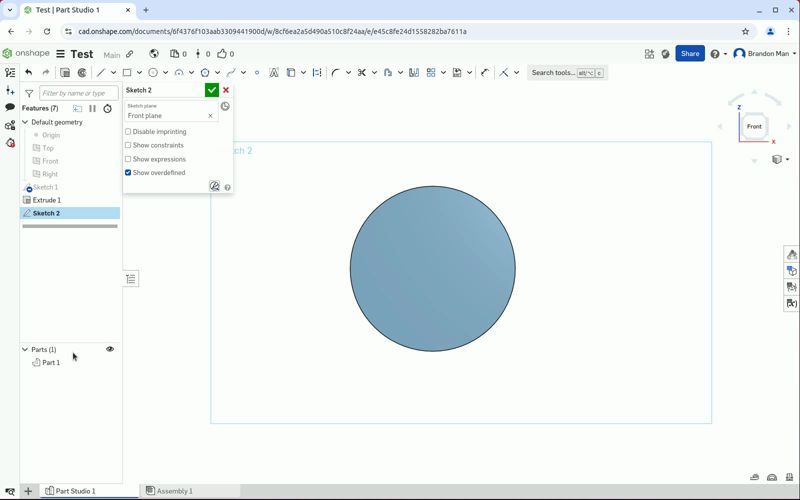
key(y)
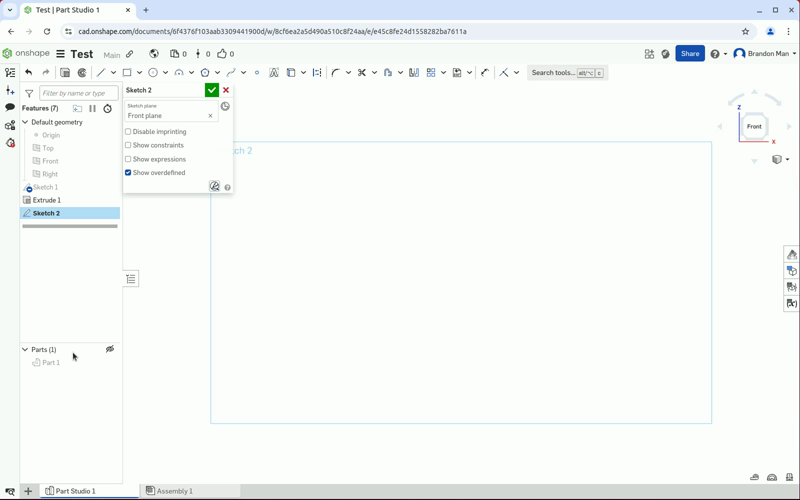
key(l)
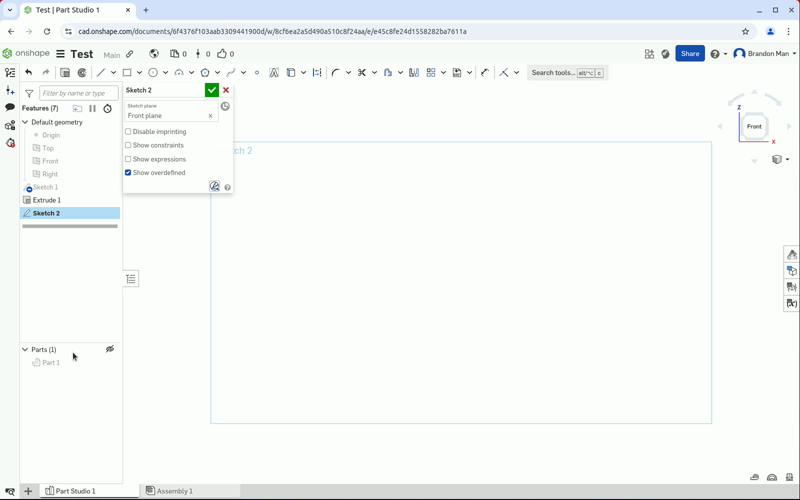
key_down(shift)
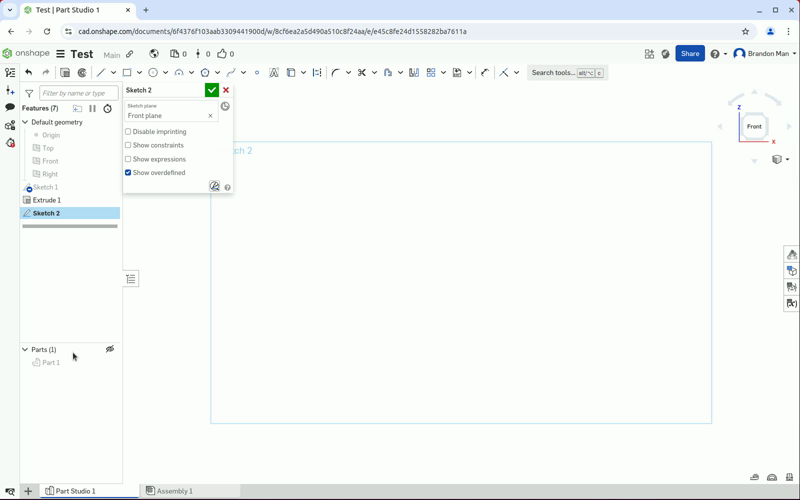
mouse_move(460, 322)
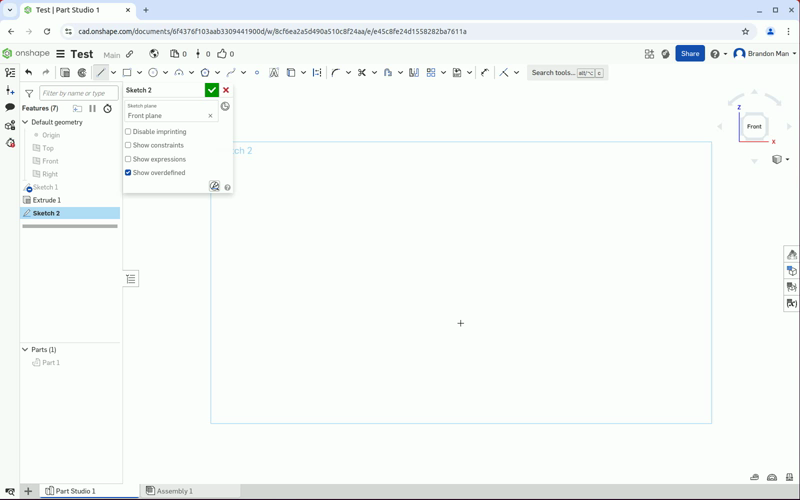
click(460, 322)
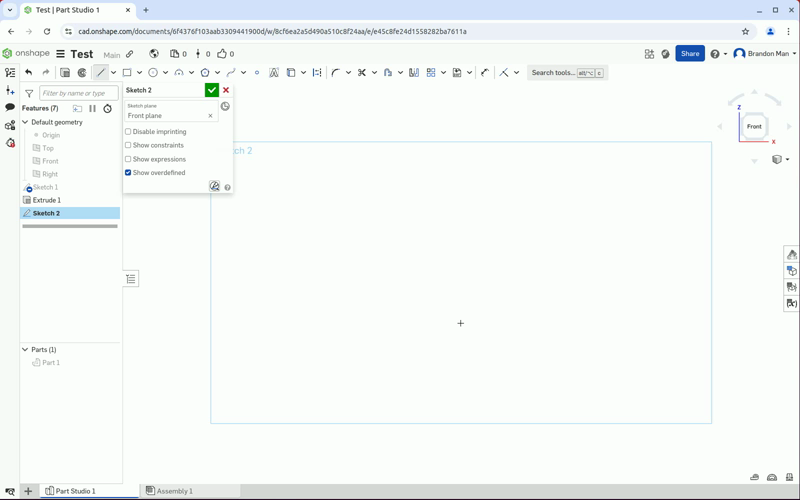
key_up(shift)
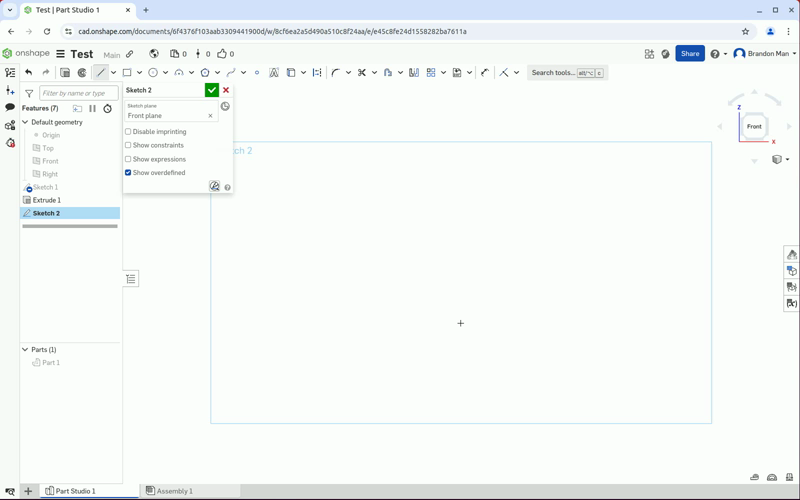
key_down(shift)
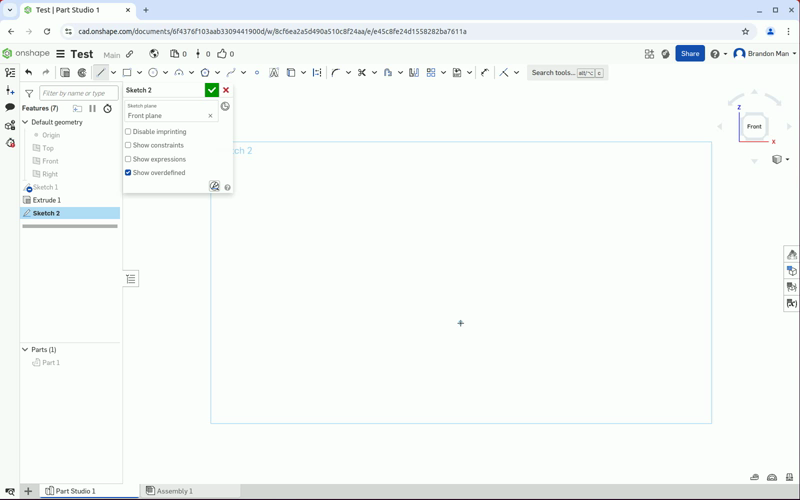
mouse_move(490, 322)
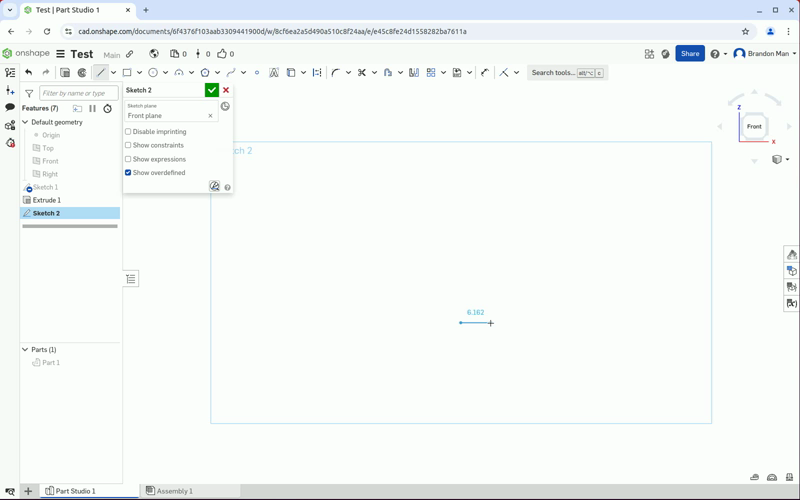
mouse_move(475, 322)
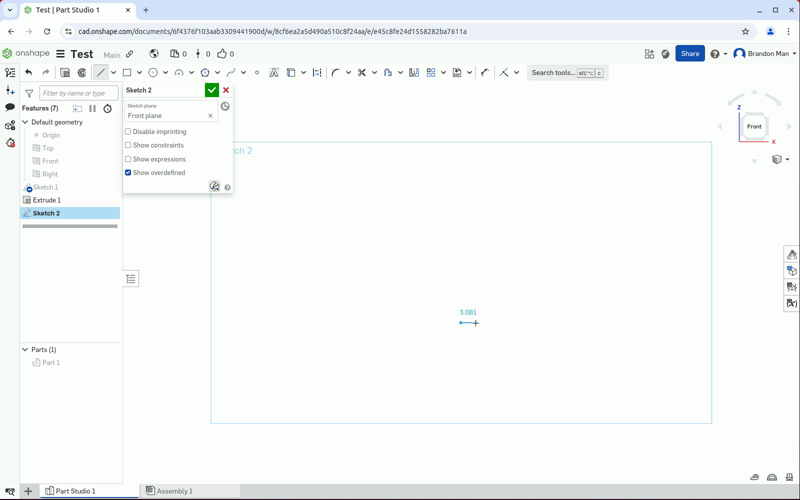
click(475, 322)
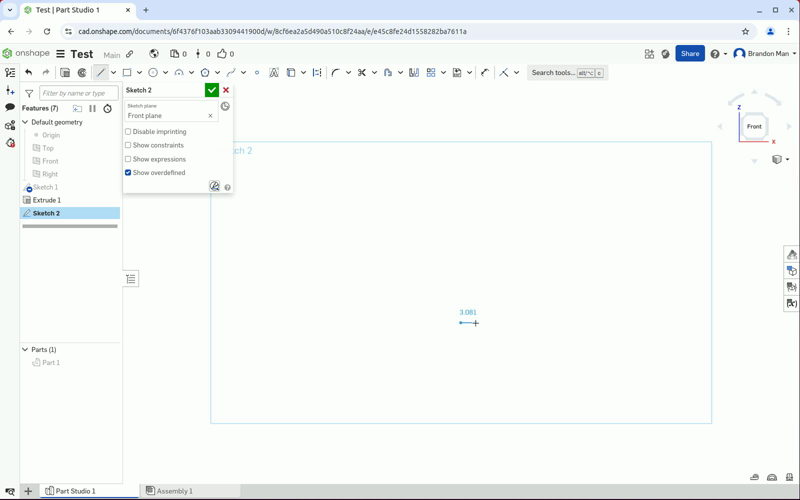
key_up(shift)
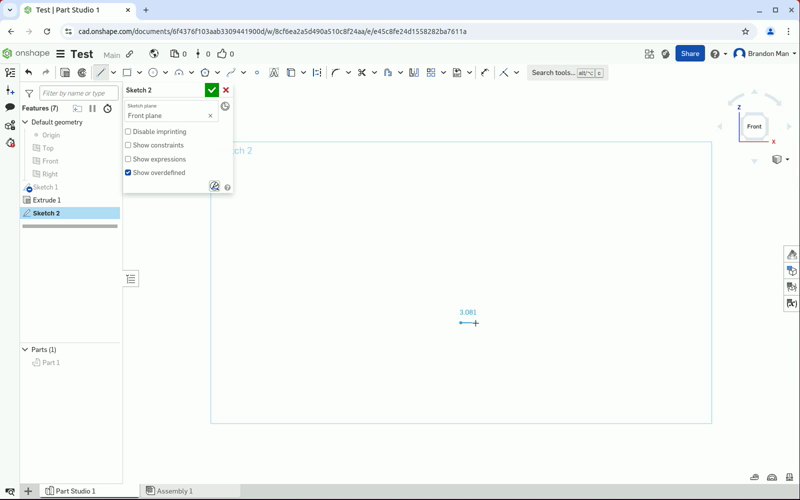
key_down(shift)
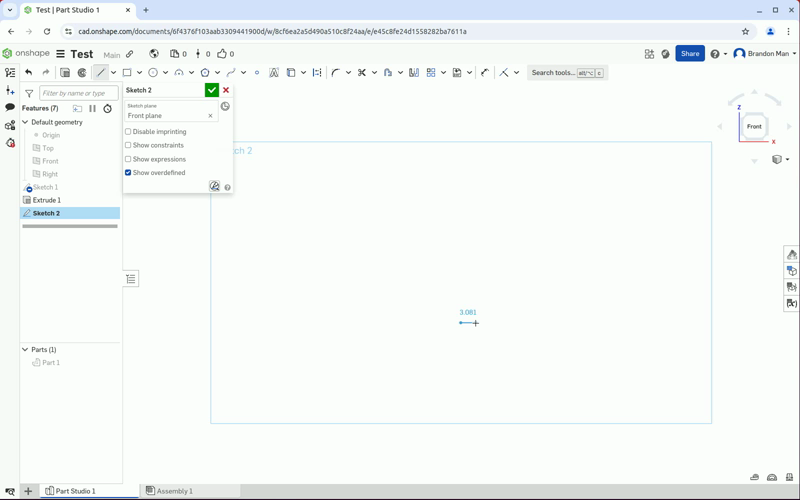
mouse_move(505, 322)
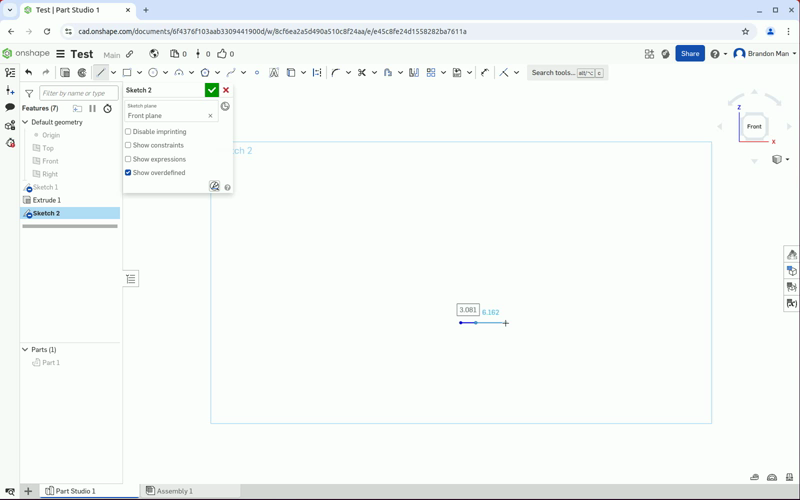
mouse_move(475, 269)
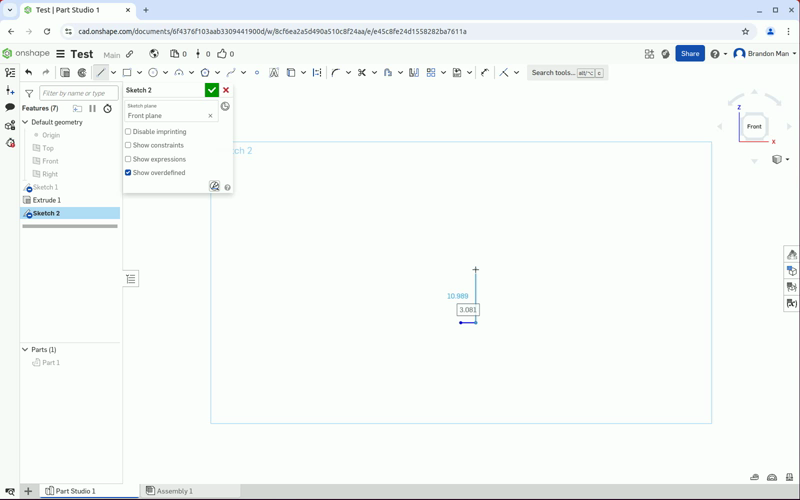
click(475, 269)
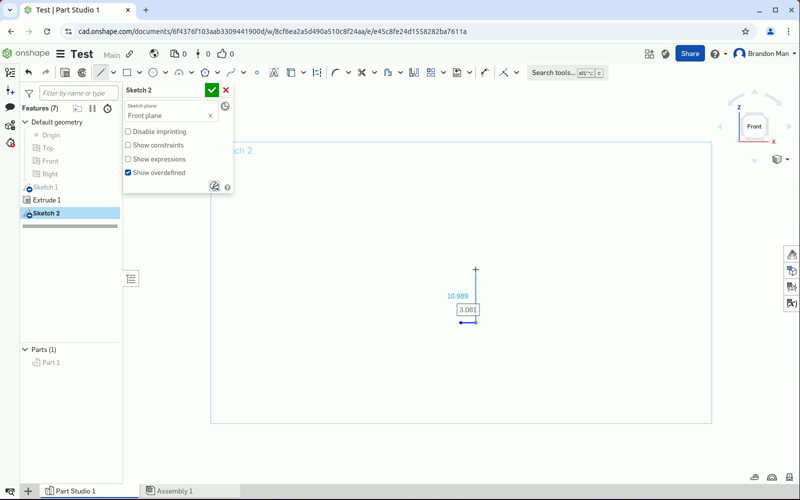
key_up(shift)
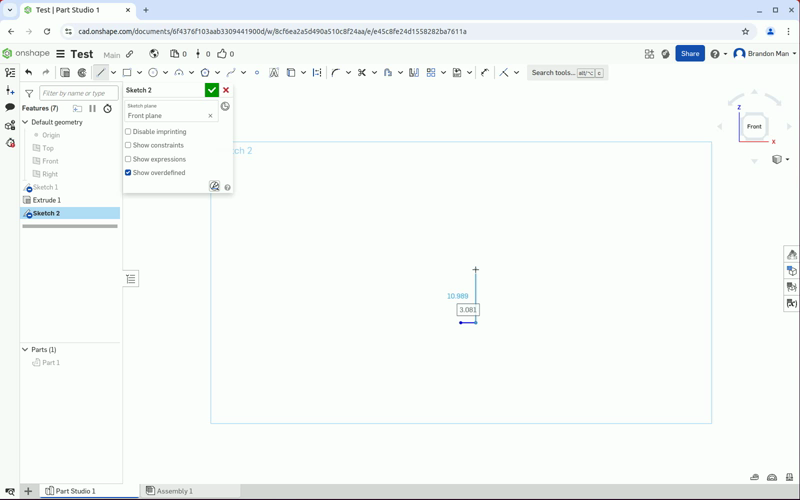
key_down(shift)
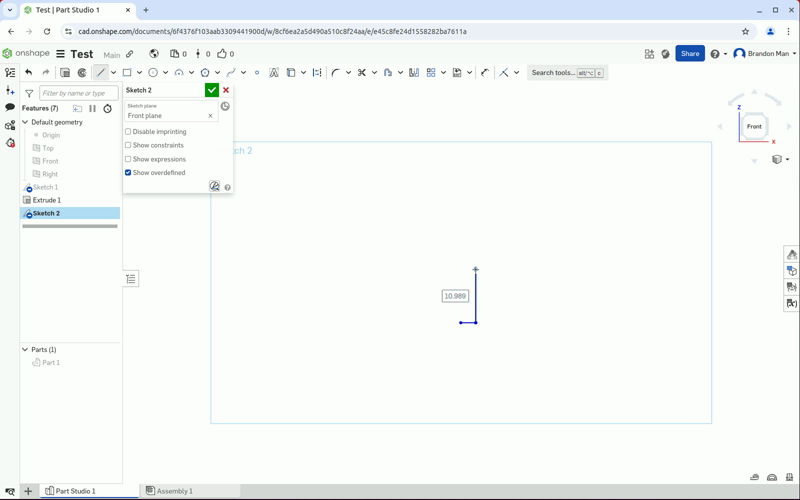
mouse_move(505, 269)
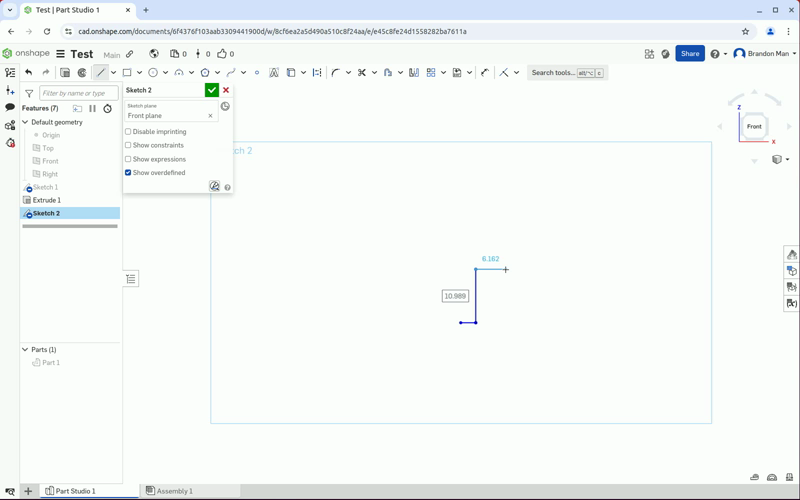
mouse_move(460, 269)
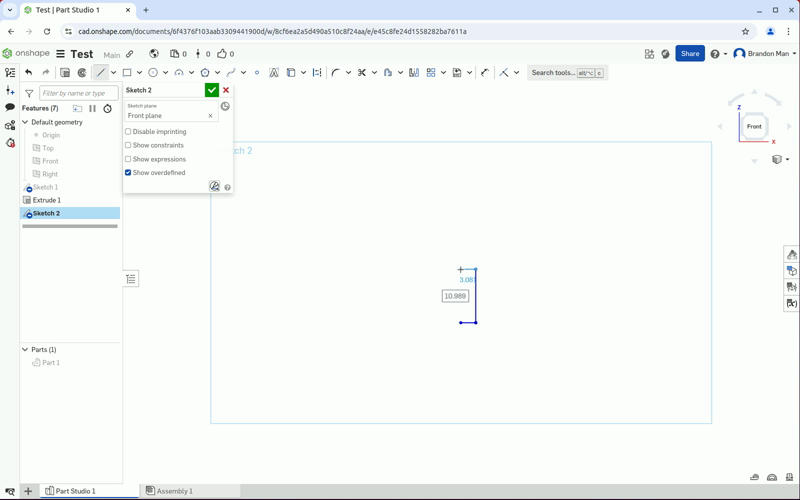
click(460, 269)
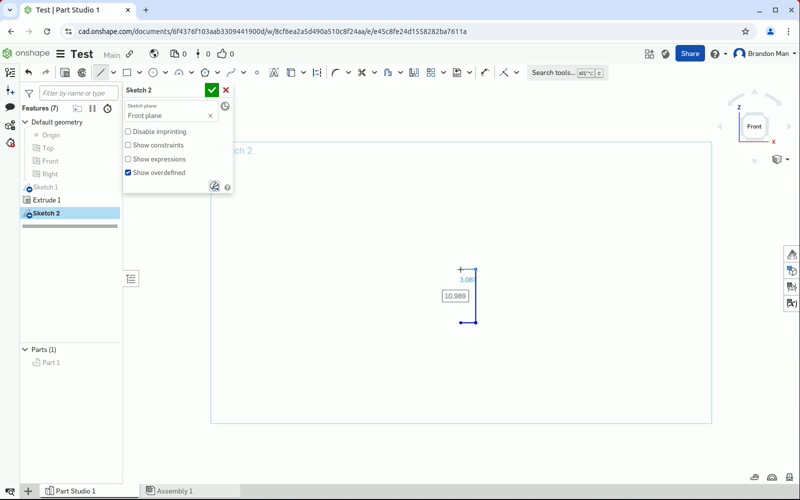
key_up(shift)
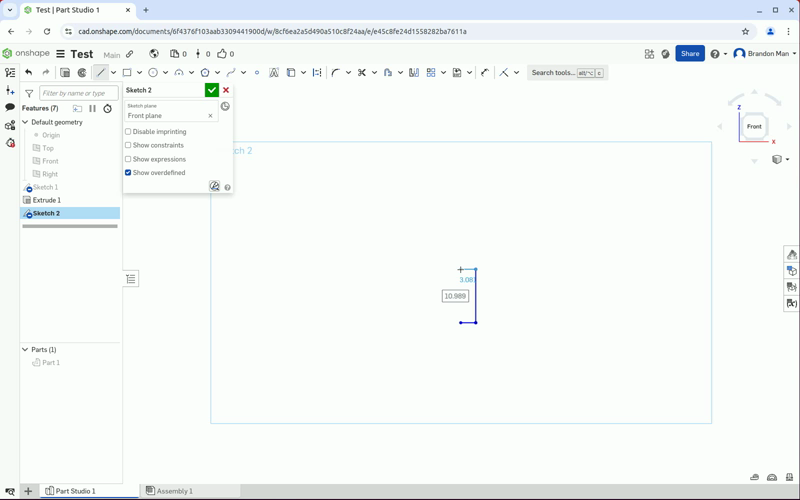
mouse_move(490, 269)
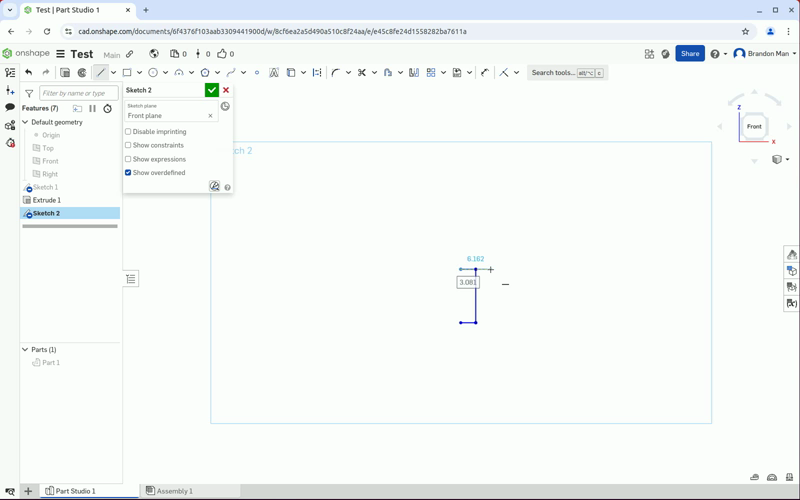
key_down(shift)
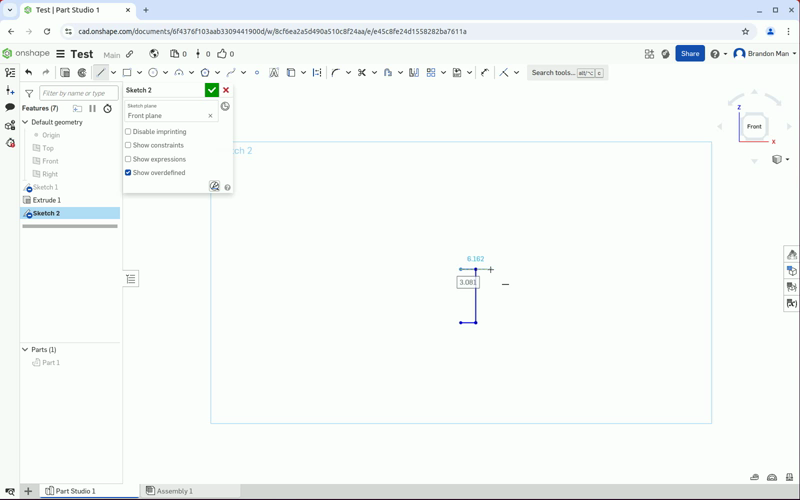
mouse_move(460, 322)
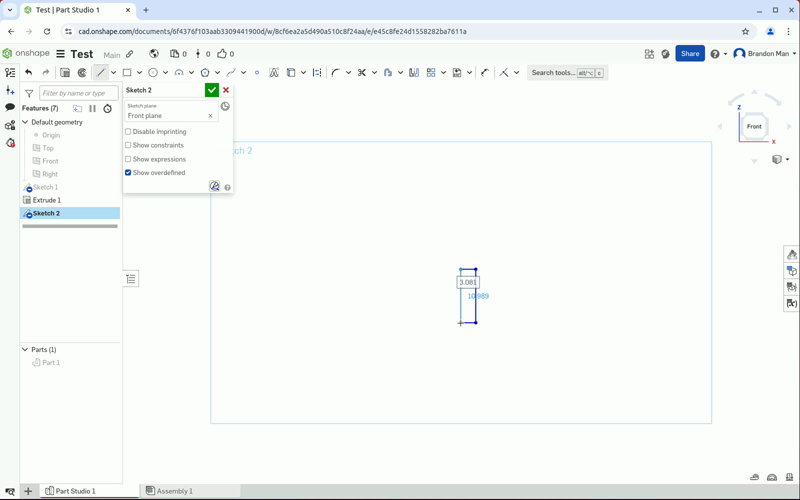
key_up(shift)
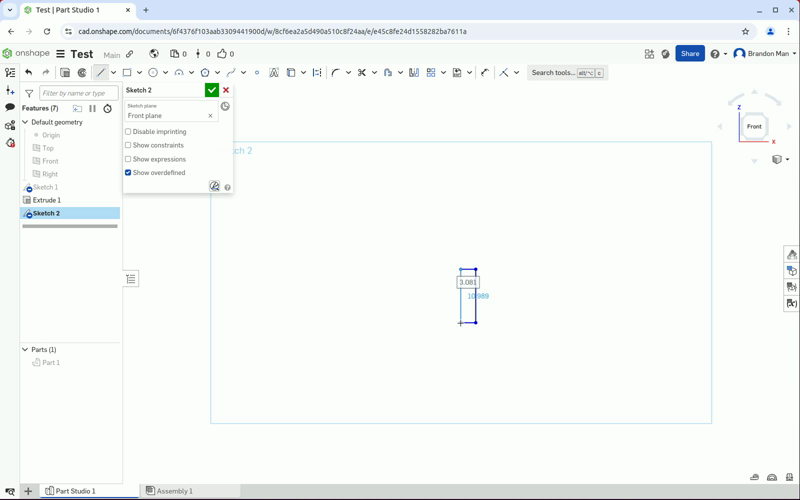
click(460, 322)
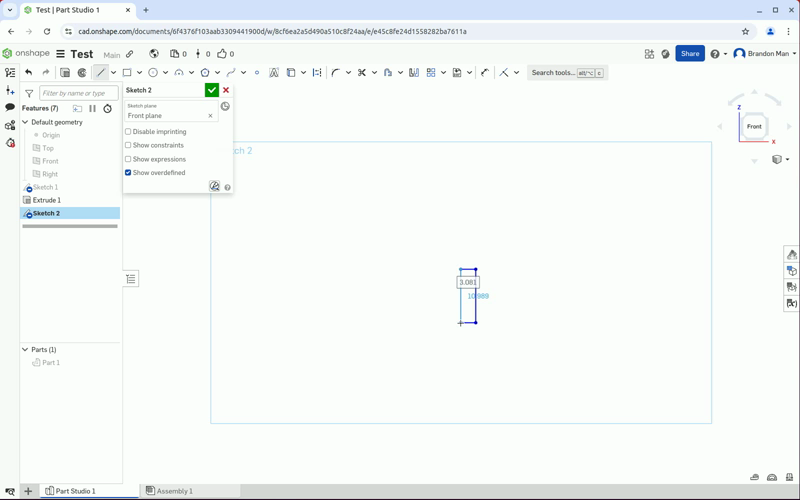
key(esc)
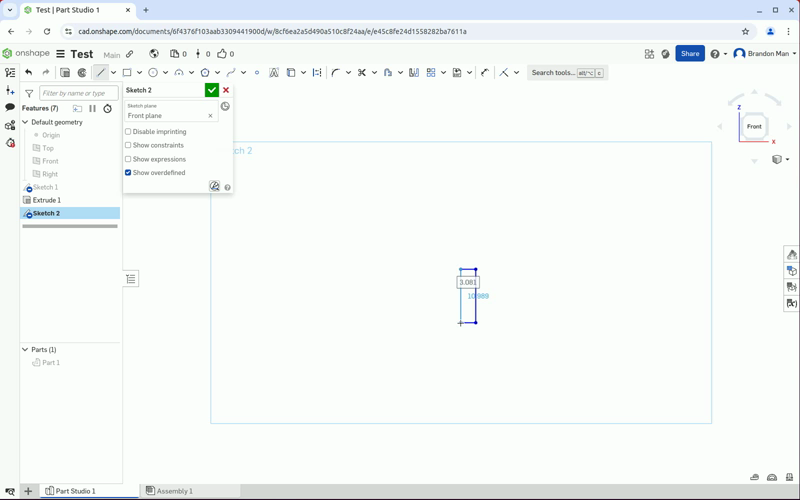
mouse_move(468, 313)
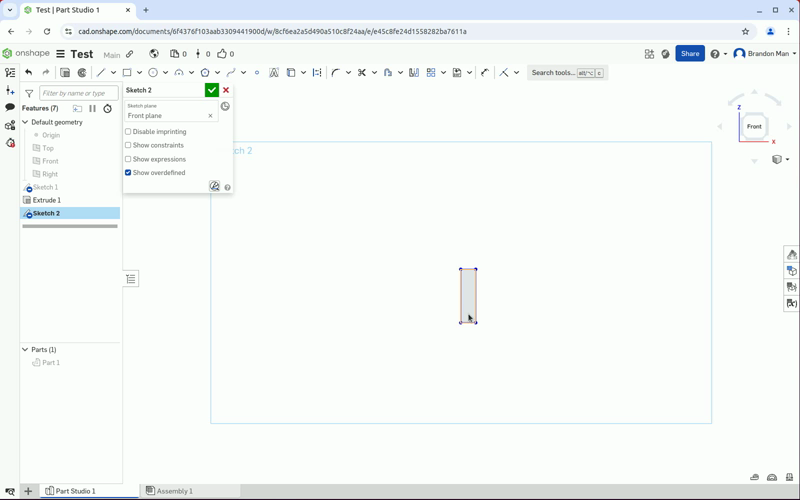
scroll(6)
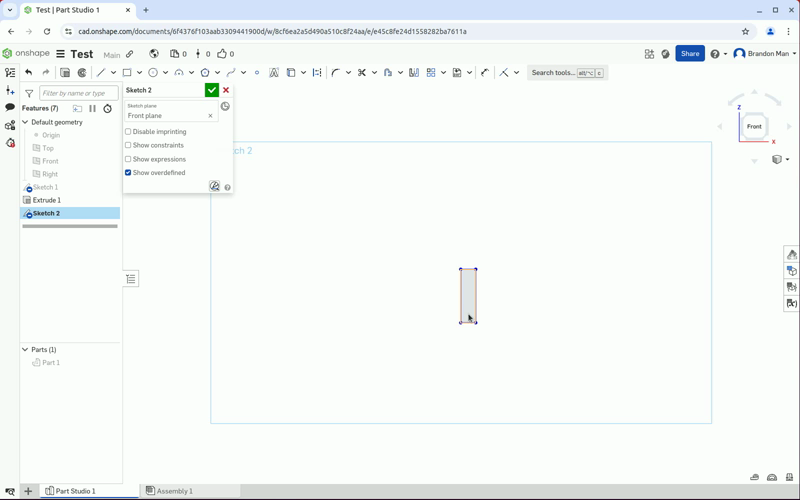
scroll(6)
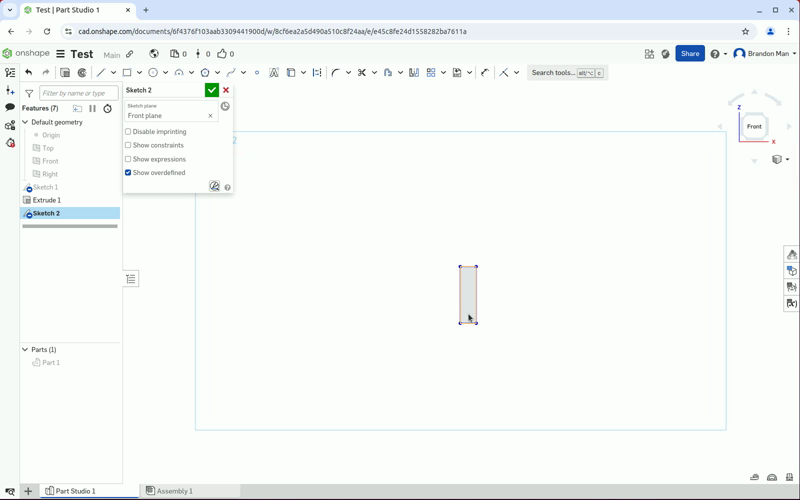
scroll(6)
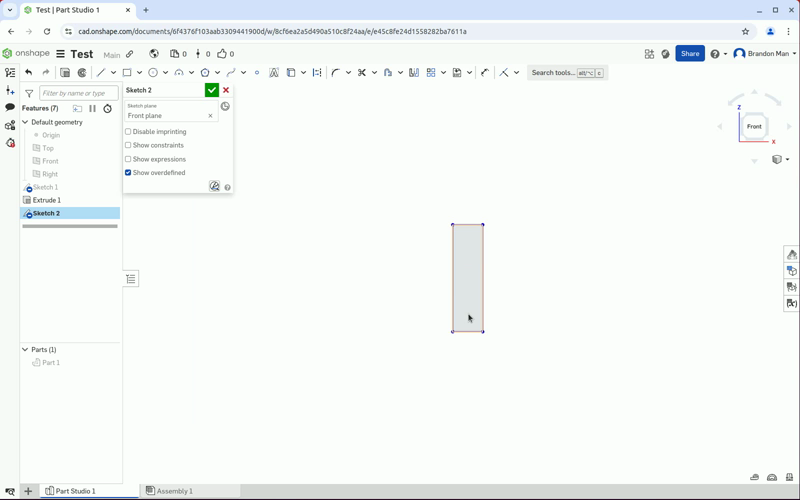
scroll(6)
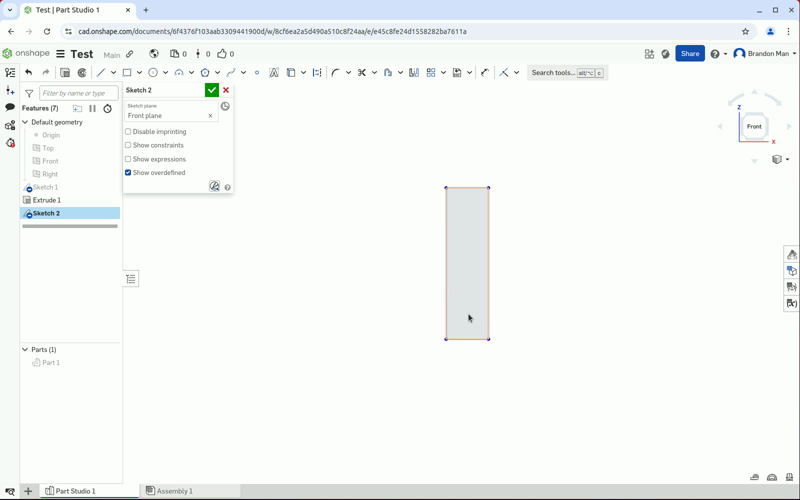
scroll(6)
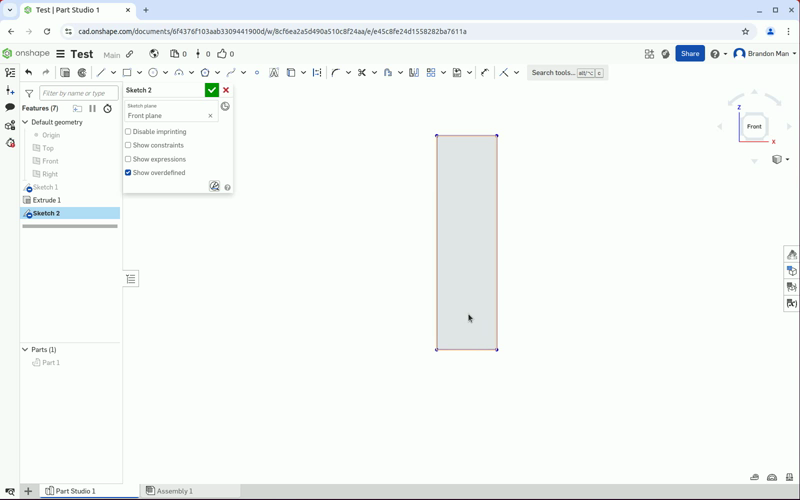
scroll(6)
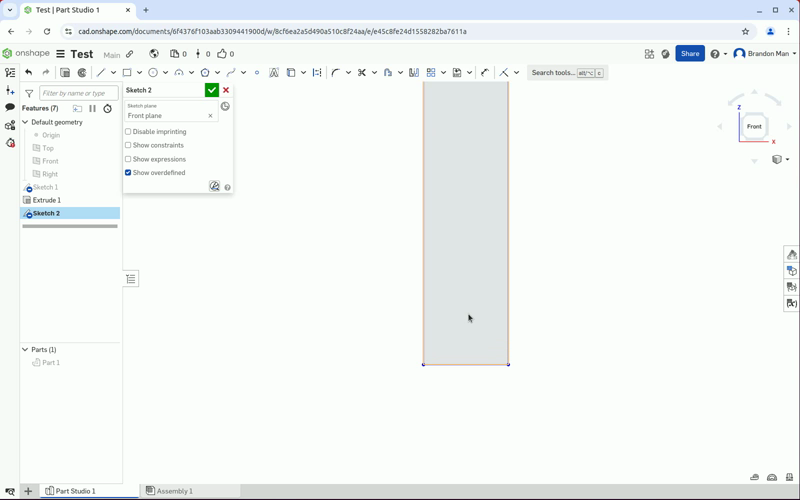
scroll(6)
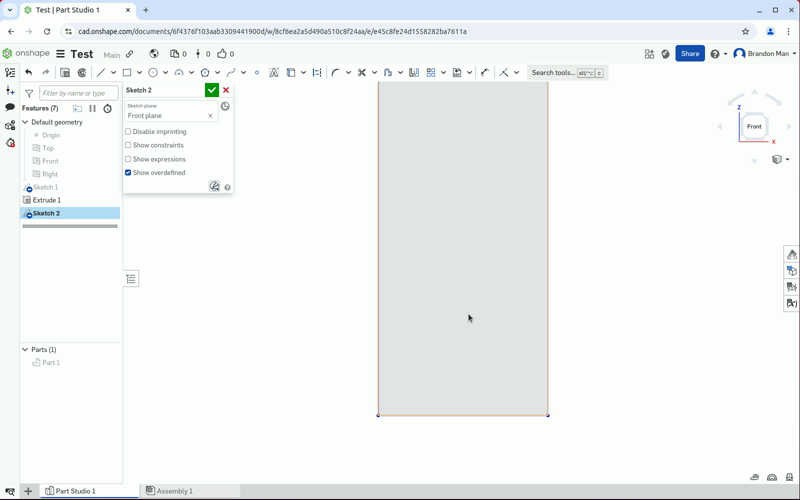
click(468, 313)
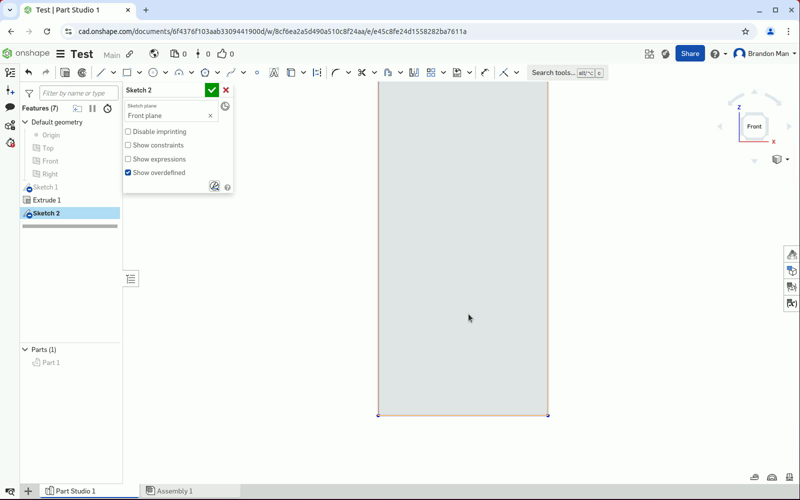
scroll(-6)
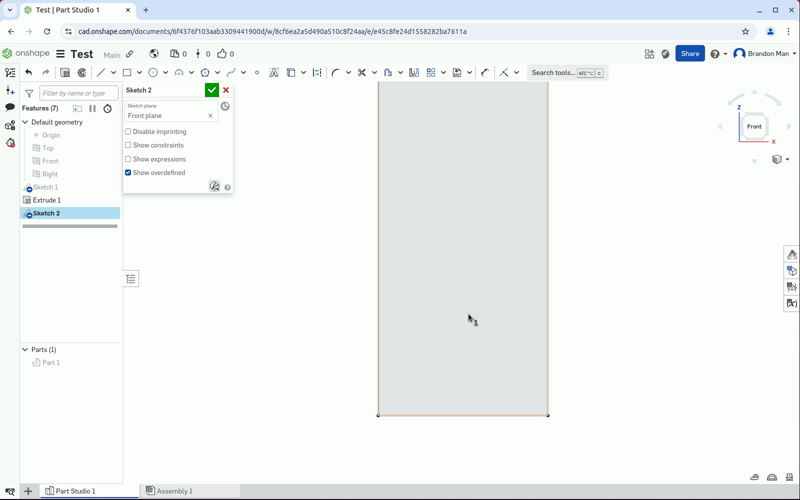
scroll(-6)
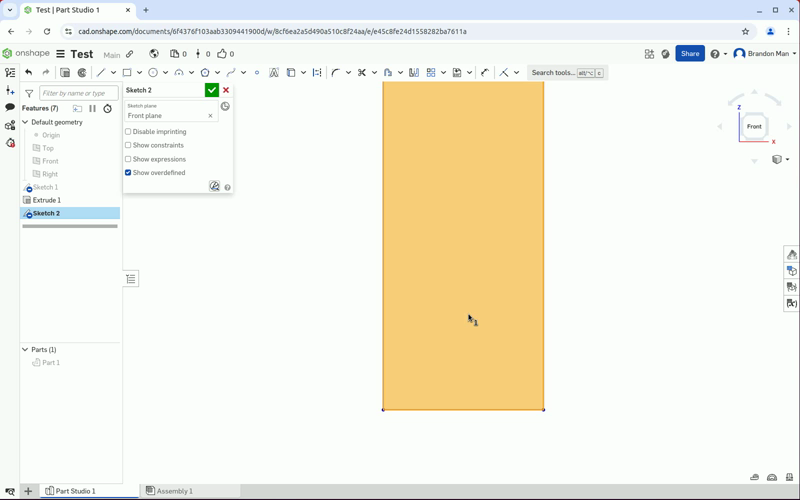
scroll(-6)
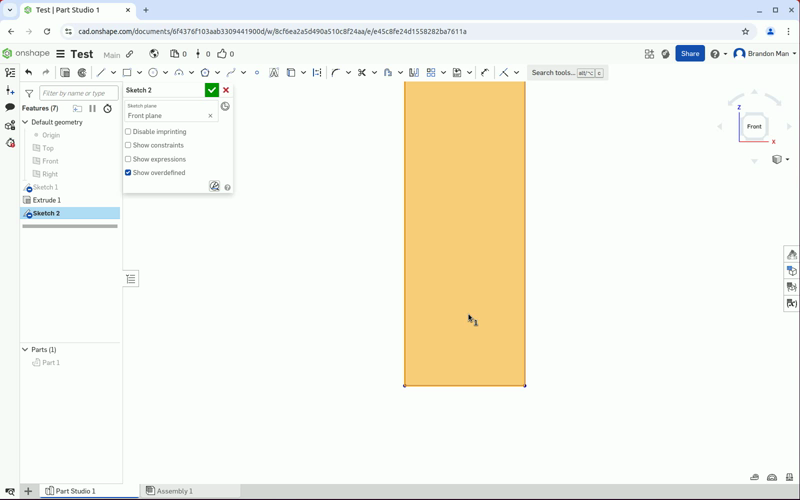
scroll(-6)
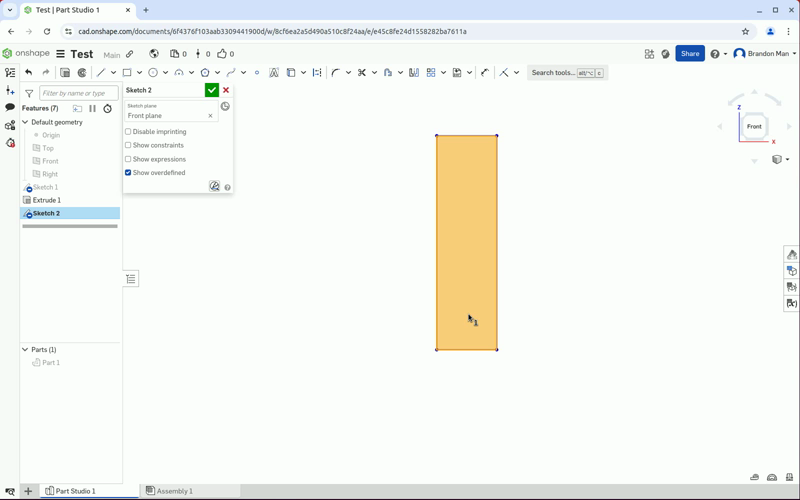
scroll(-6)
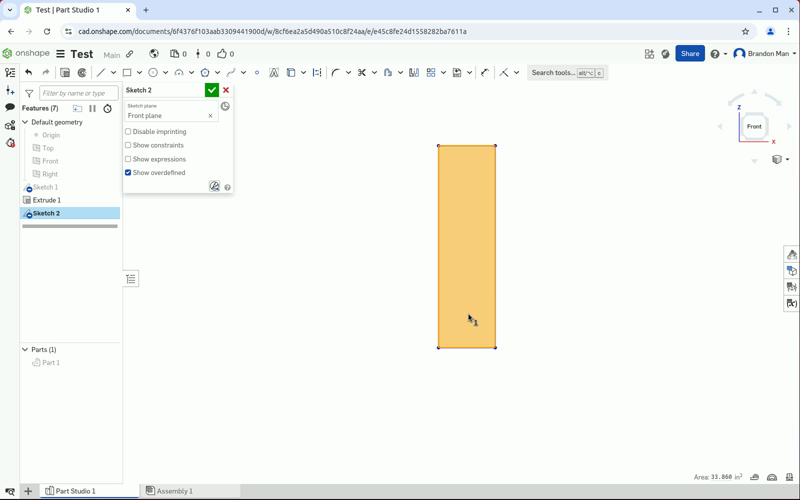
scroll(-6)
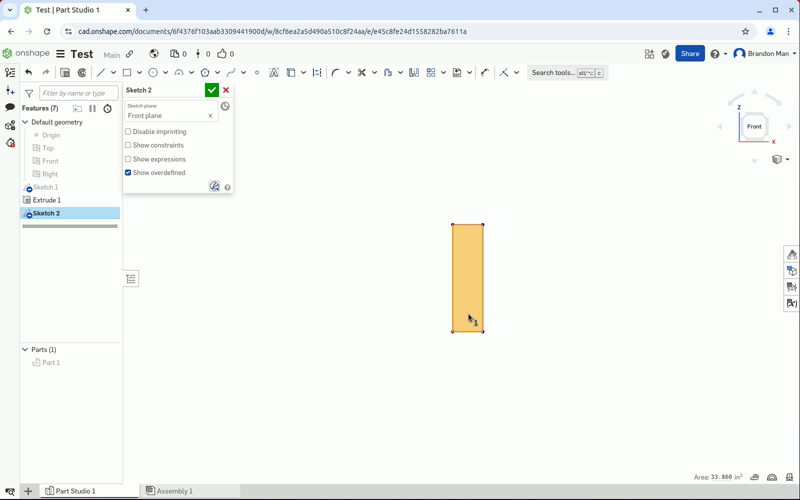
scroll(-6)
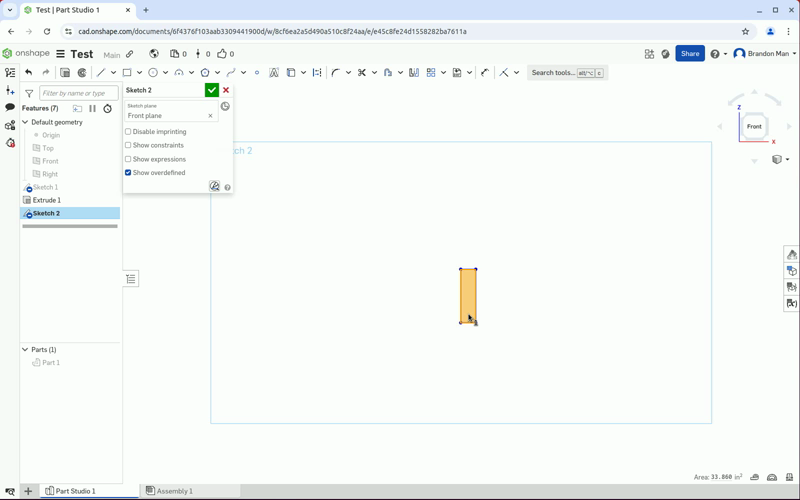
mouse_move(73, 352)
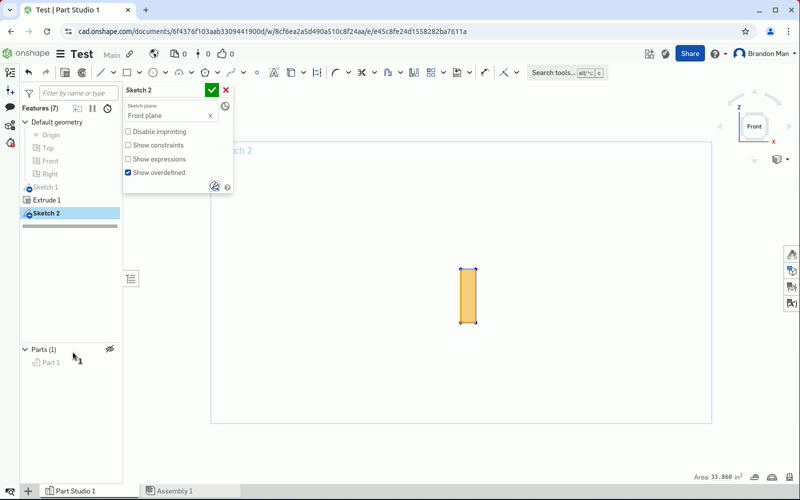
key(shift+y)
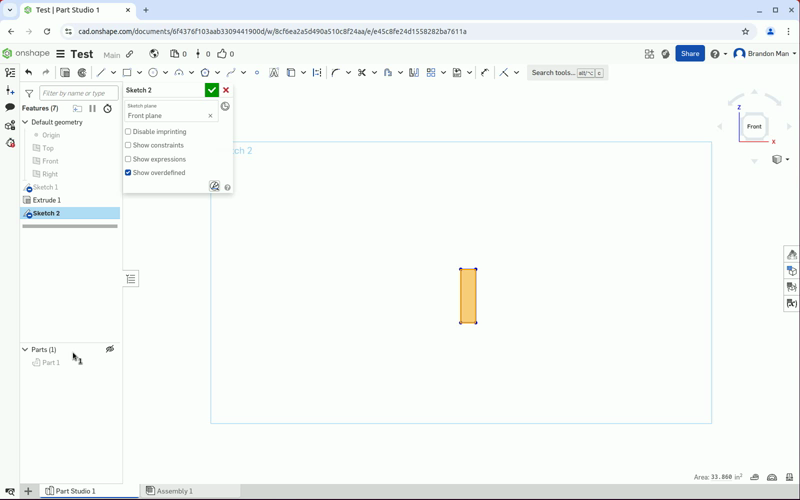
key(shift+e)
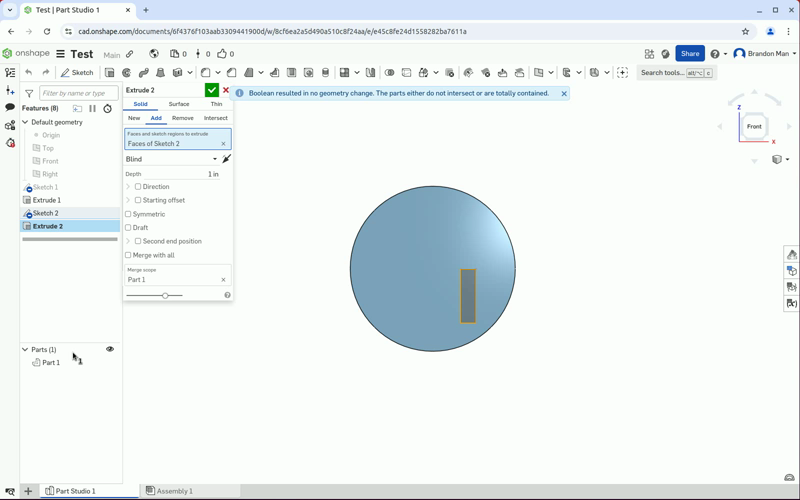
mouse_move(143, 106)
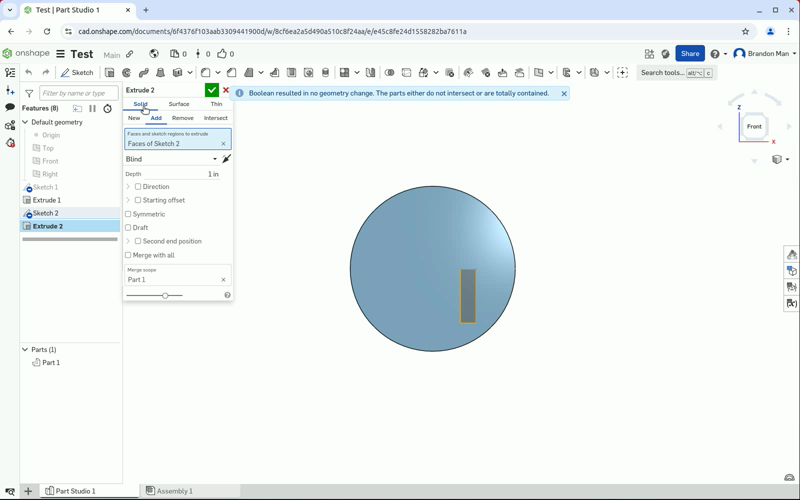
click(143, 106)
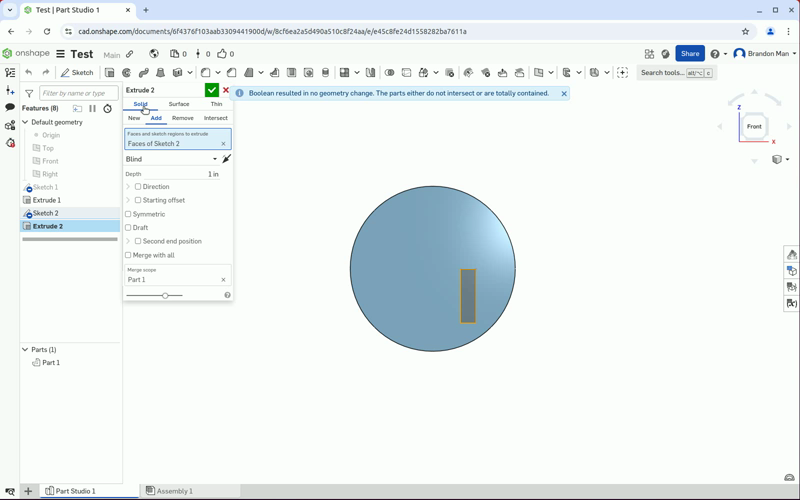
mouse_move(186, 120)
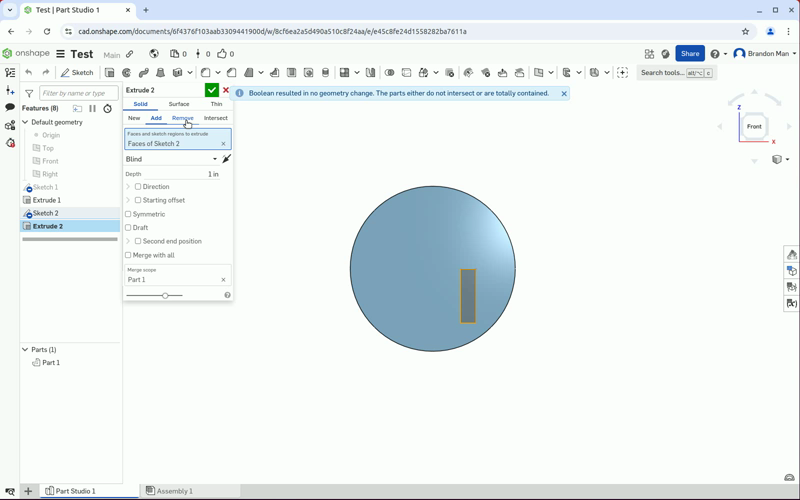
click(186, 120)
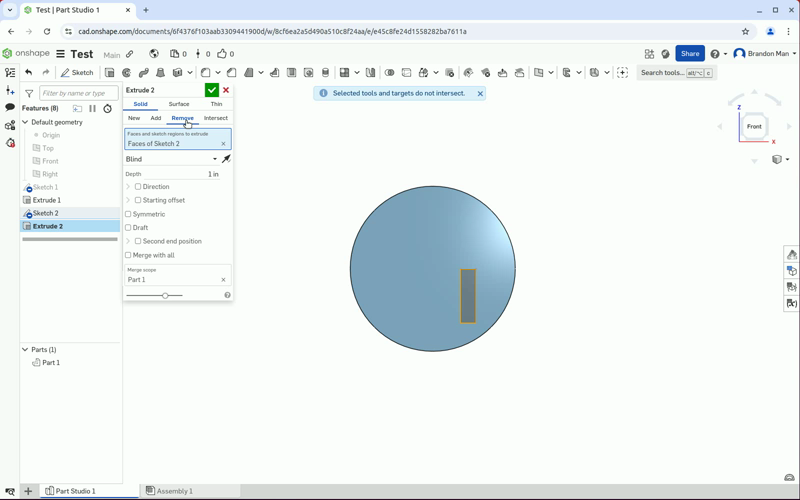
key(tab, 4)
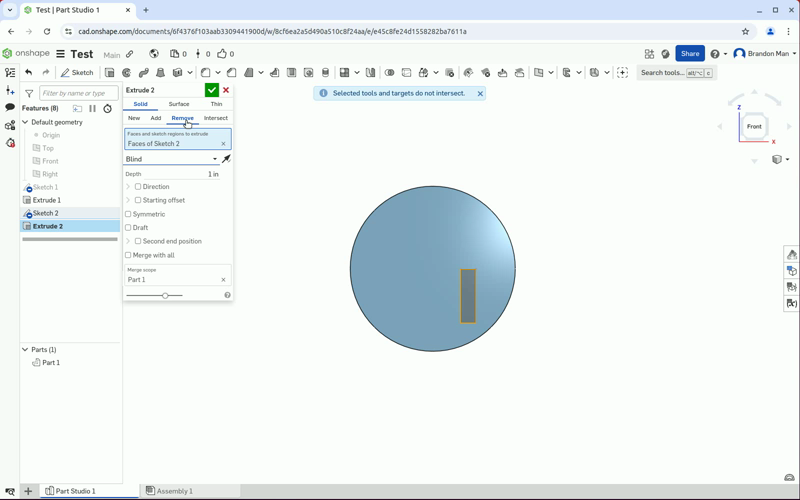
text(-19.979)
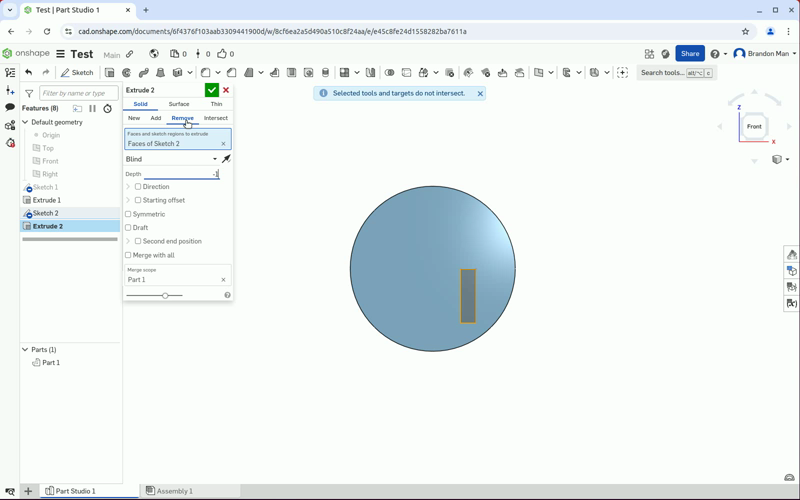
key(tab, 6)
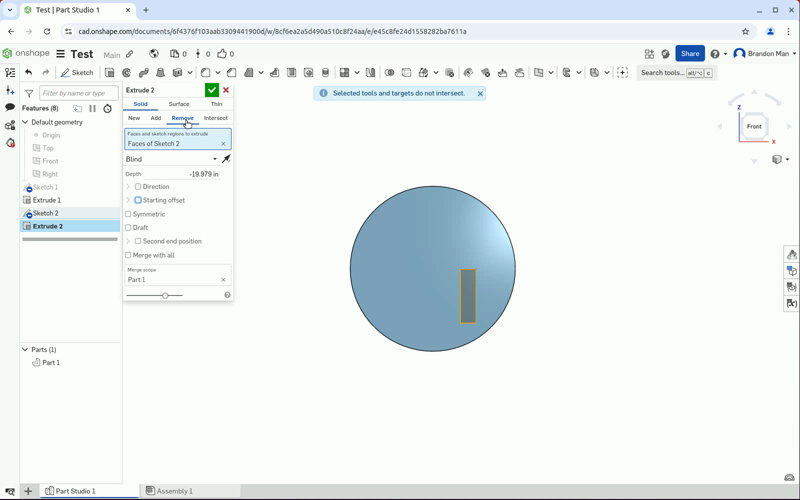
key(space)
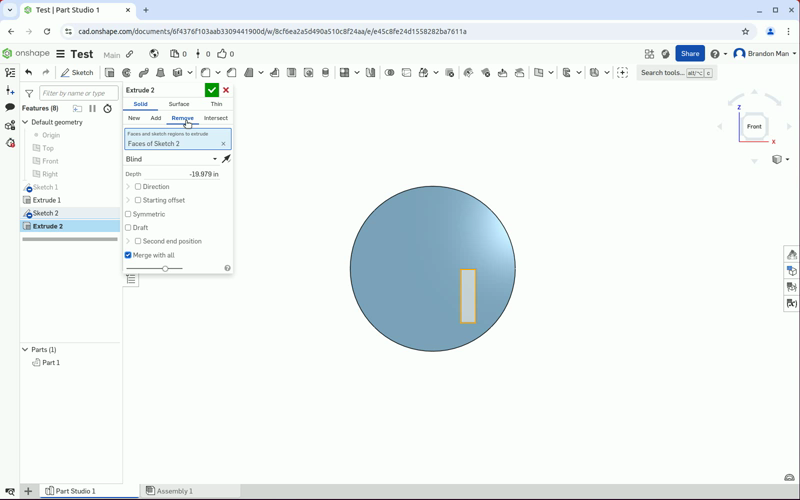
key(enter)
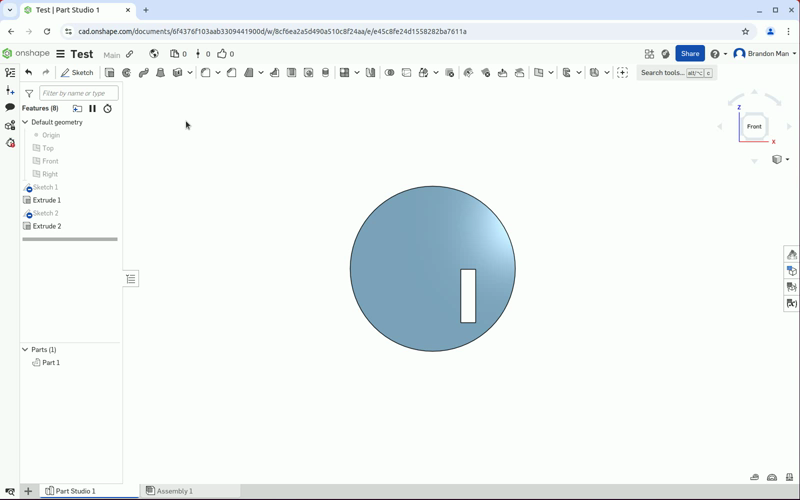
key(shift+h)
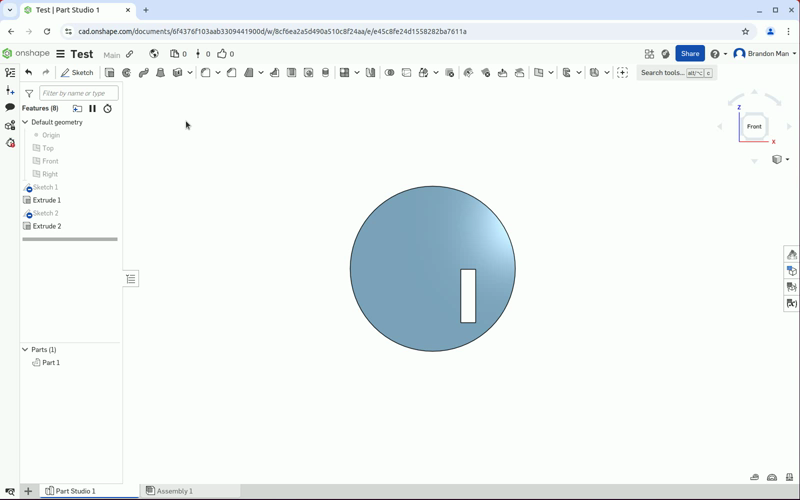
key(shift+h)
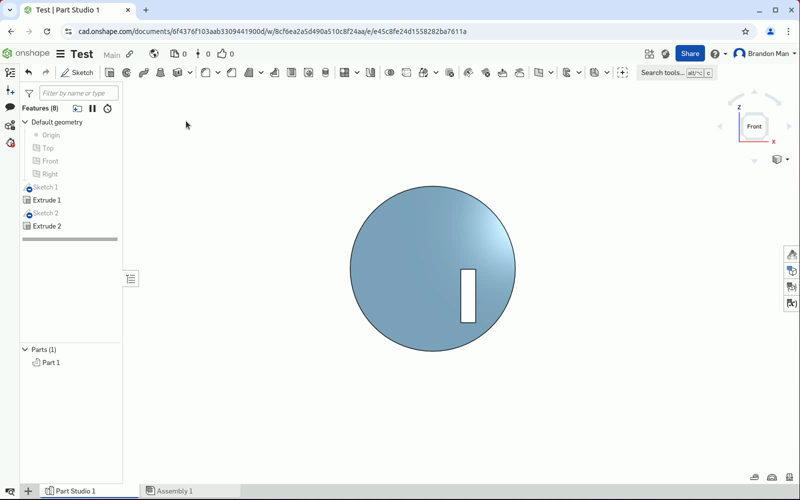
mouse_move(73, 189)
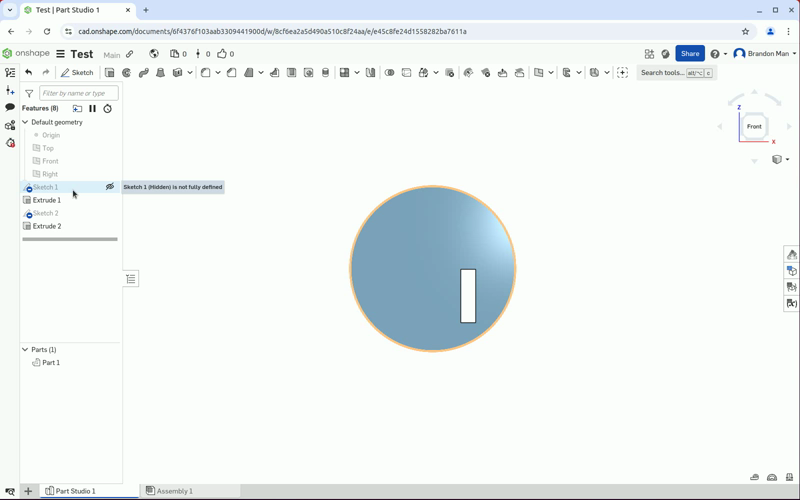
click(73, 189)
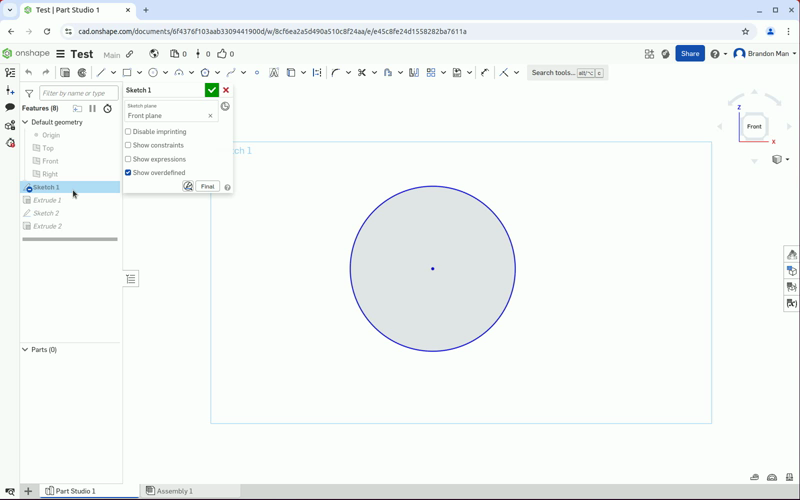
mouse_move(229, 92)
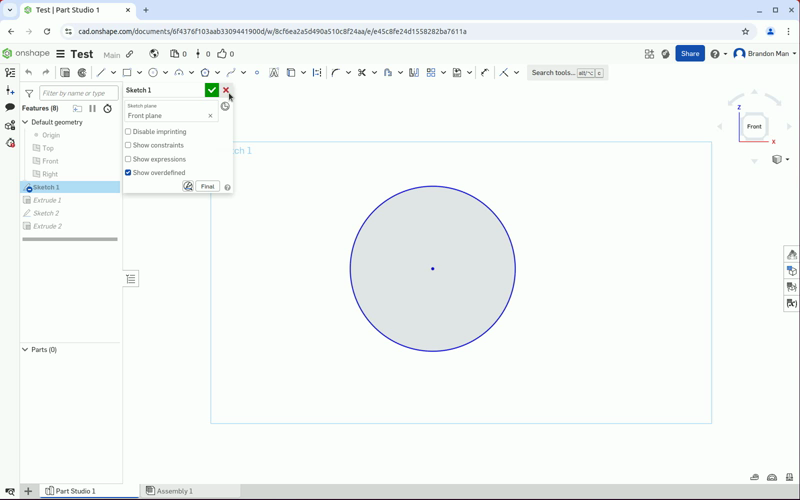
click(229, 92)
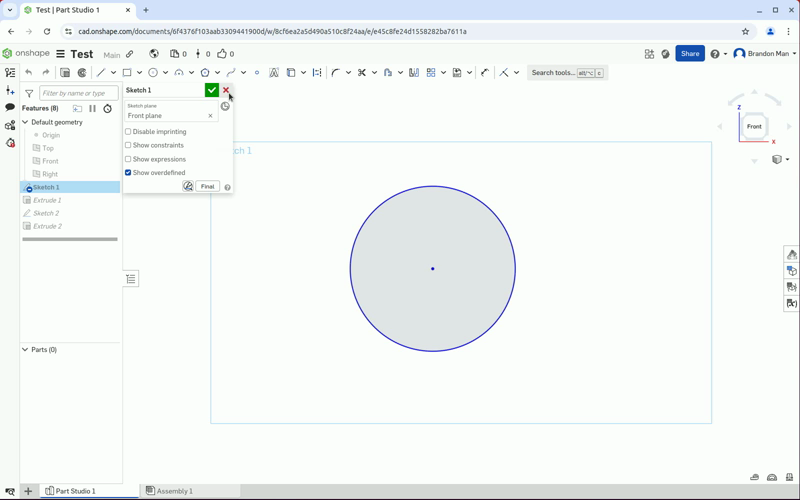
key(shift+s)
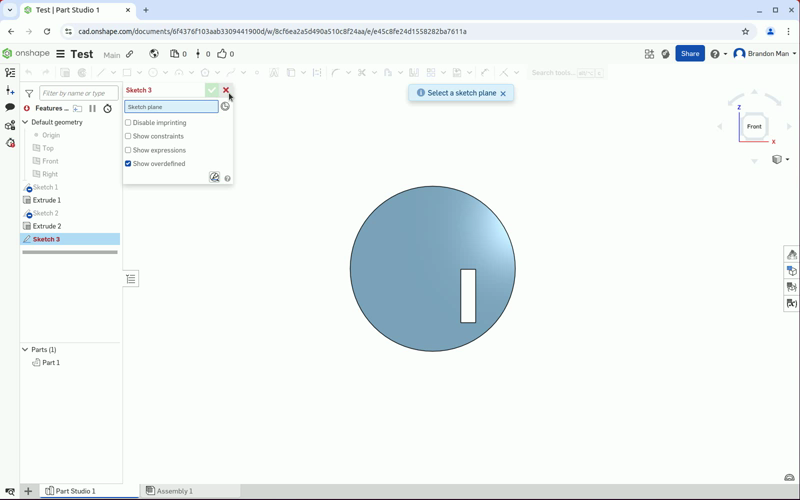
mouse_move(73, 163)
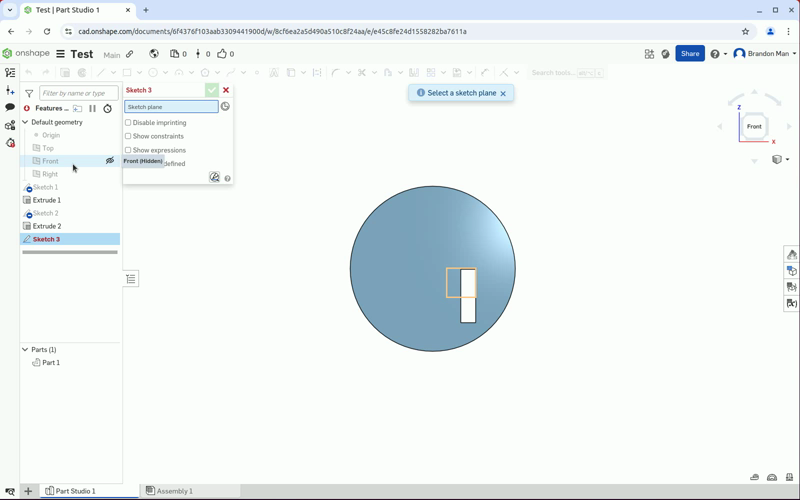
click(73, 163)
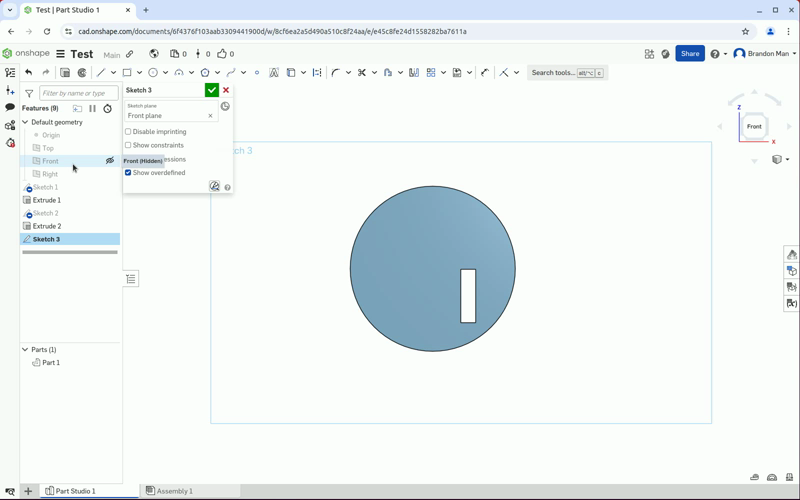
mouse_move(73, 352)
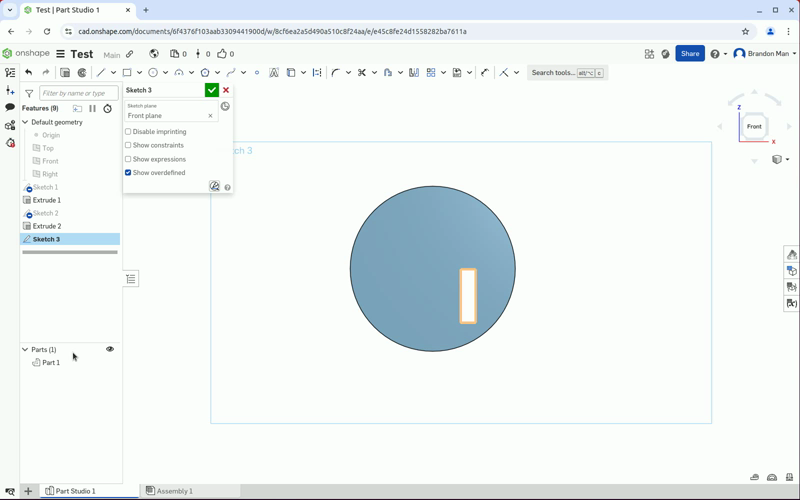
key(y)
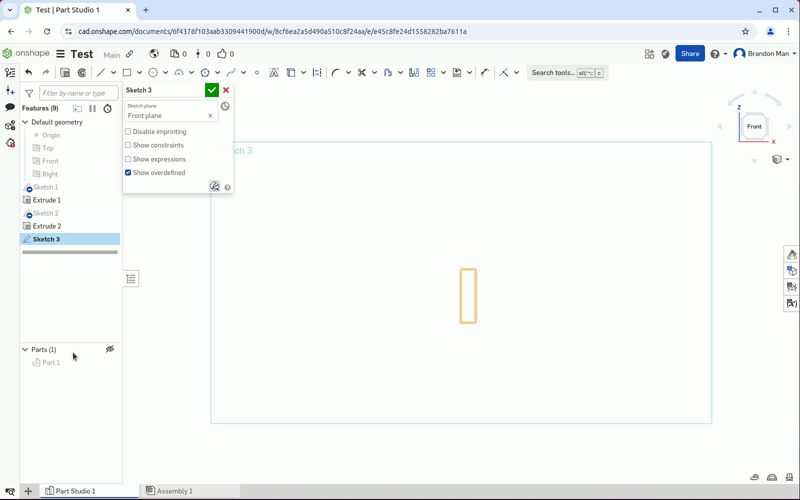
key(l)
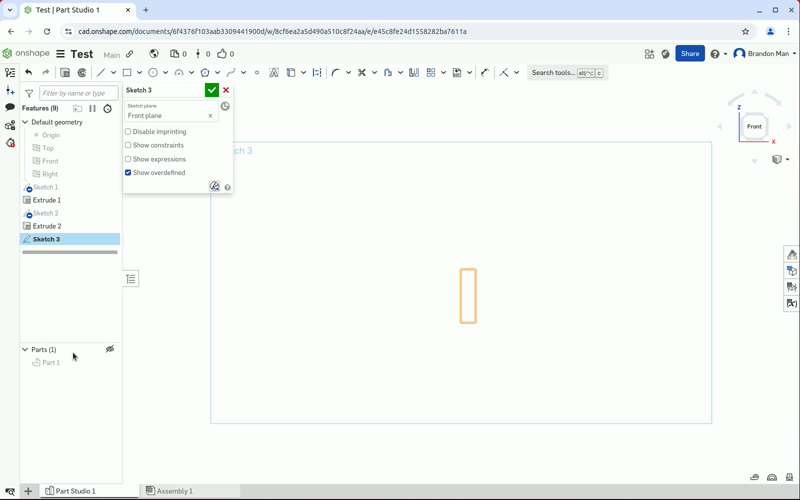
key_down(shift)
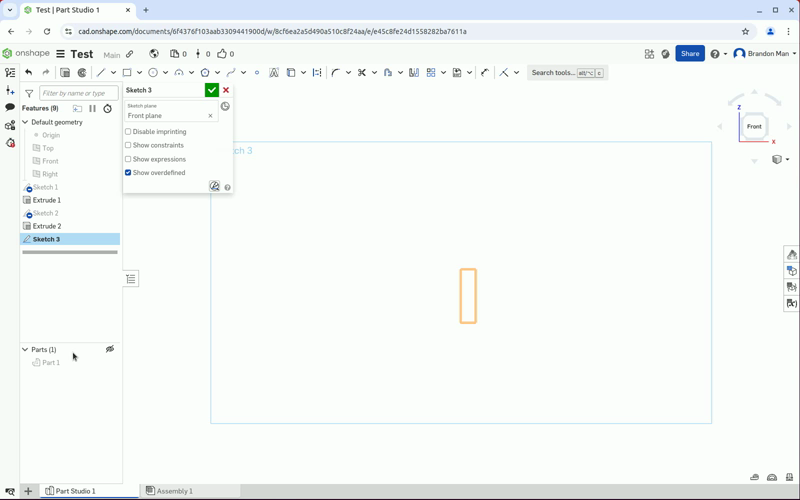
mouse_move(397, 222)
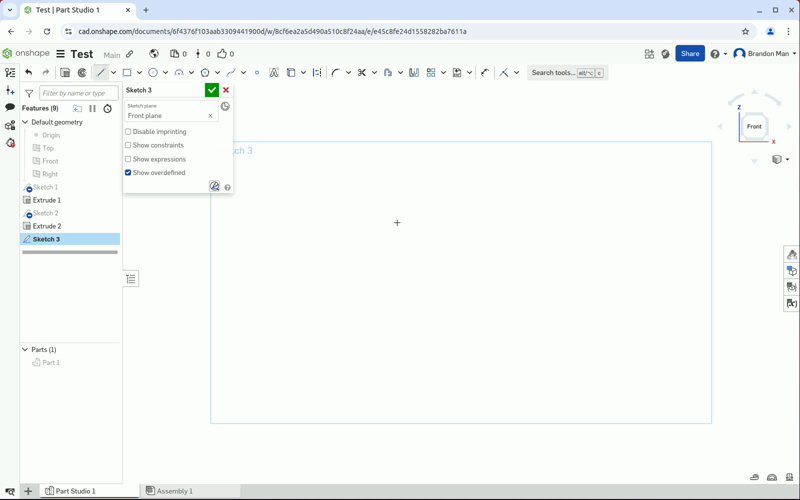
click(397, 222)
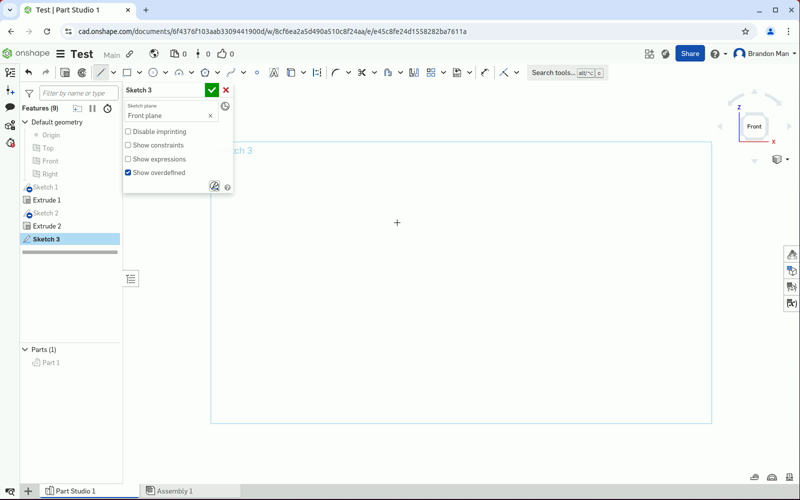
key_up(shift)
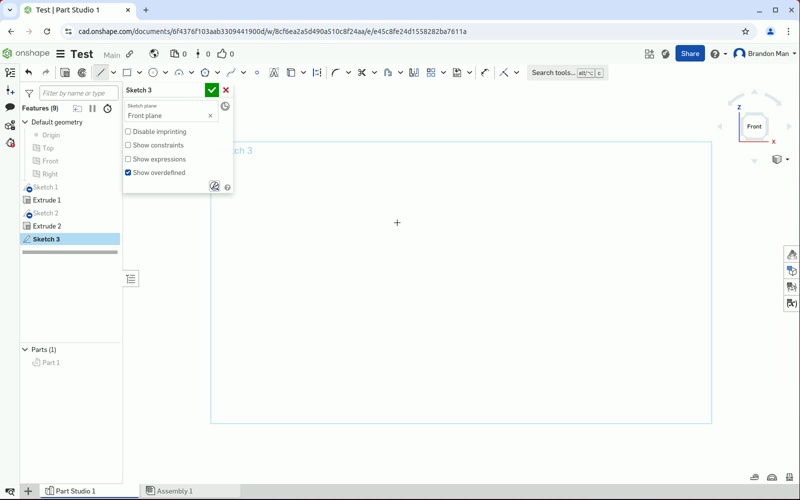
key_down(shift)
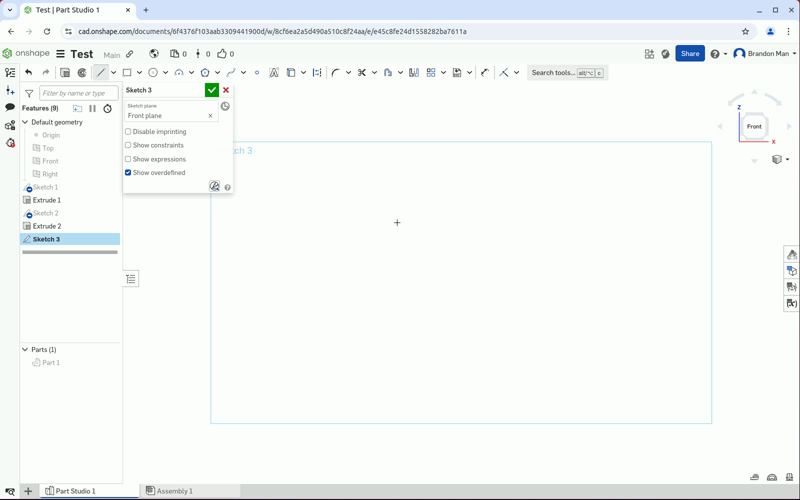
mouse_move(427, 222)
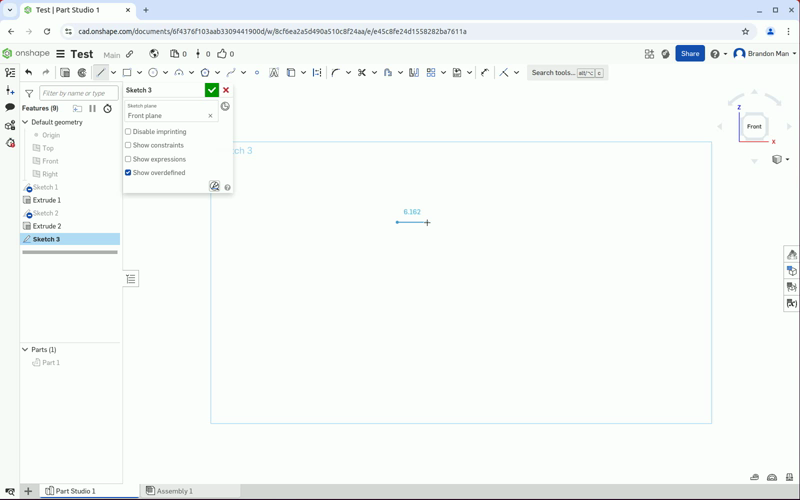
mouse_move(416, 222)
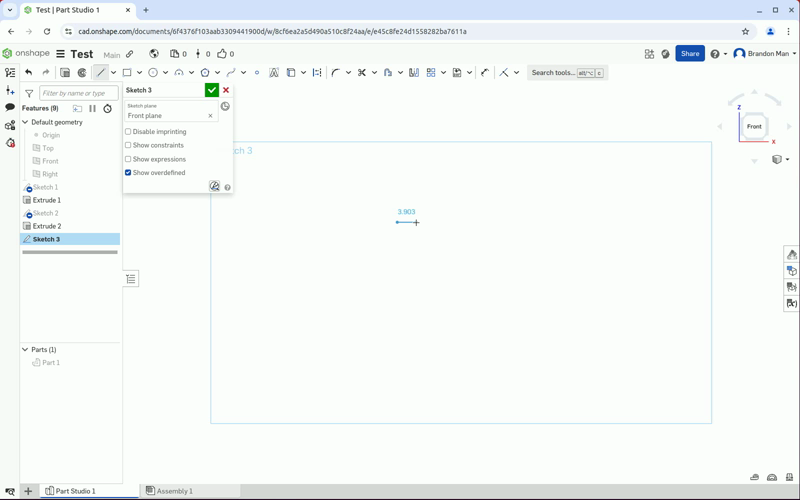
click(416, 222)
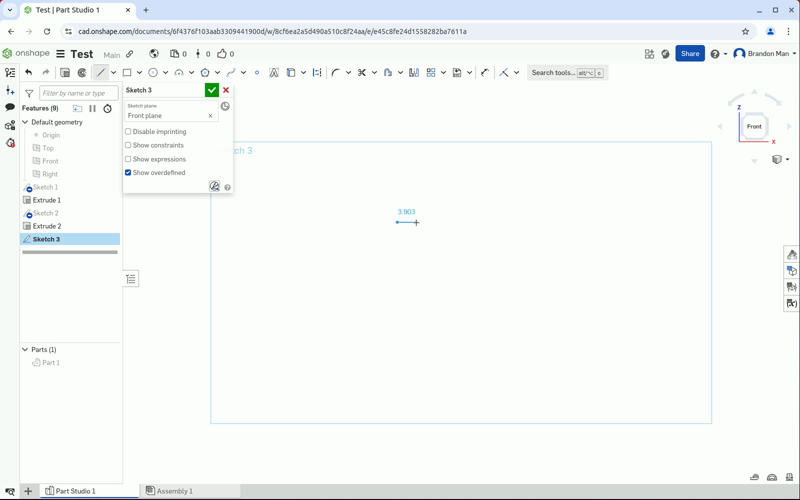
key_up(shift)
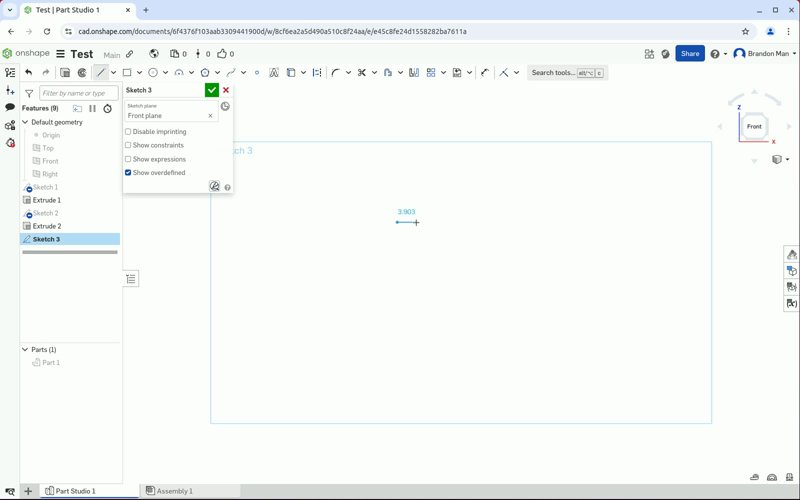
key_down(shift)
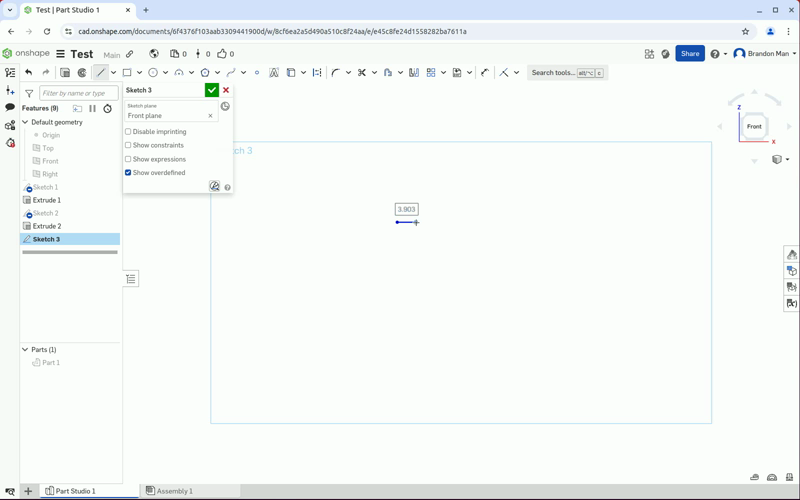
mouse_move(446, 222)
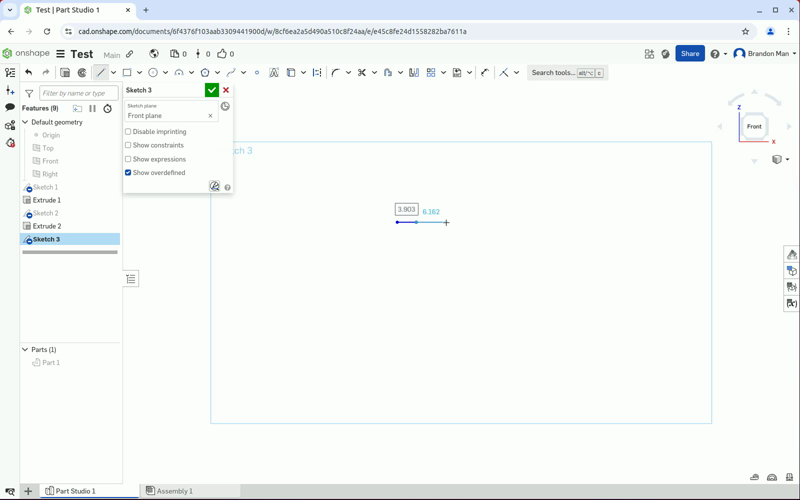
mouse_move(416, 210)
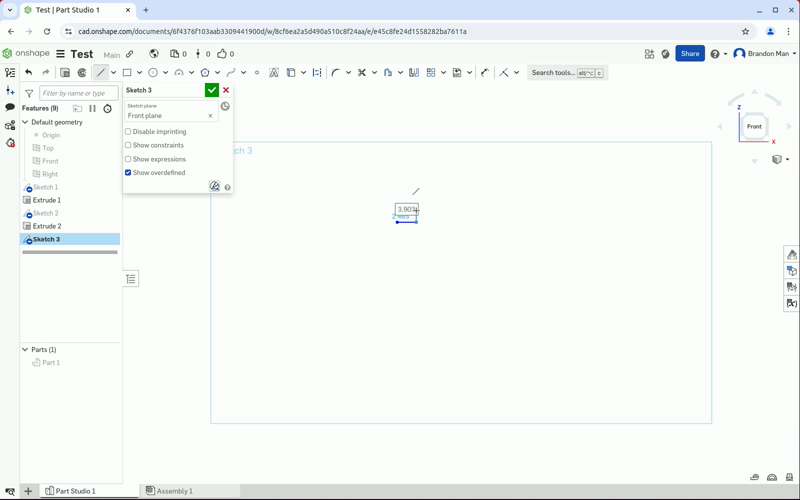
click(416, 210)
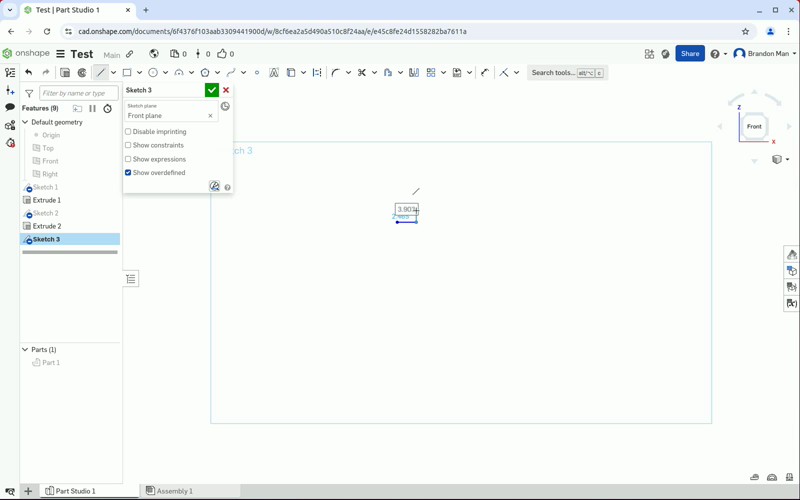
key_up(shift)
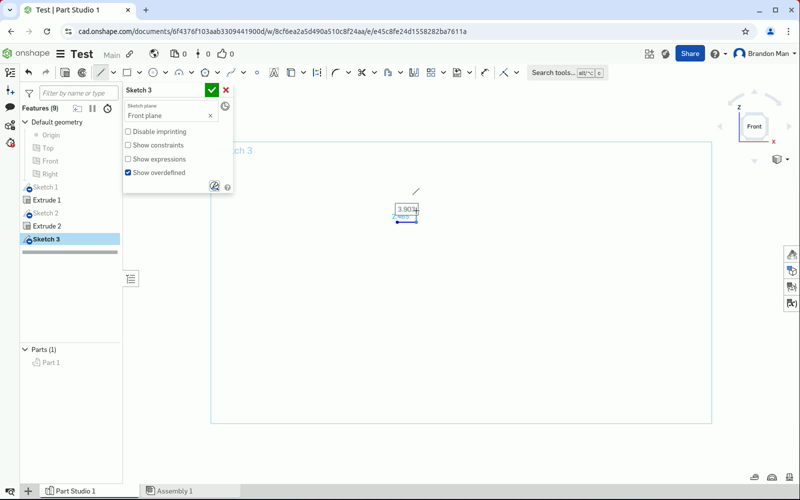
key_down(shift)
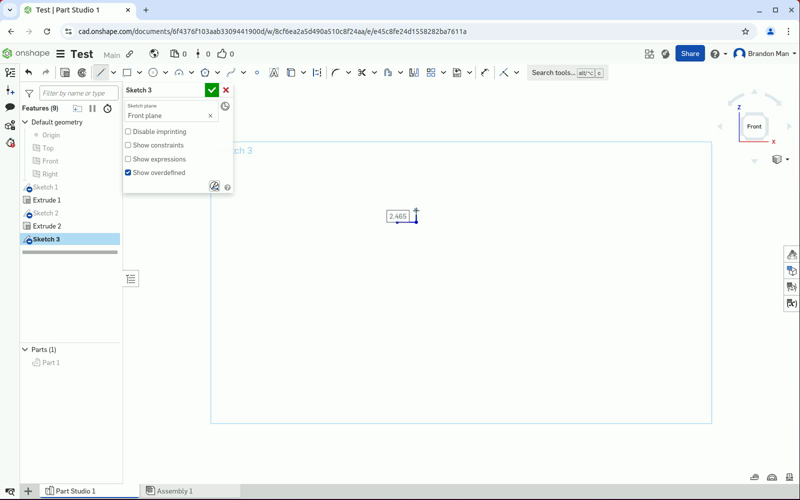
mouse_move(446, 210)
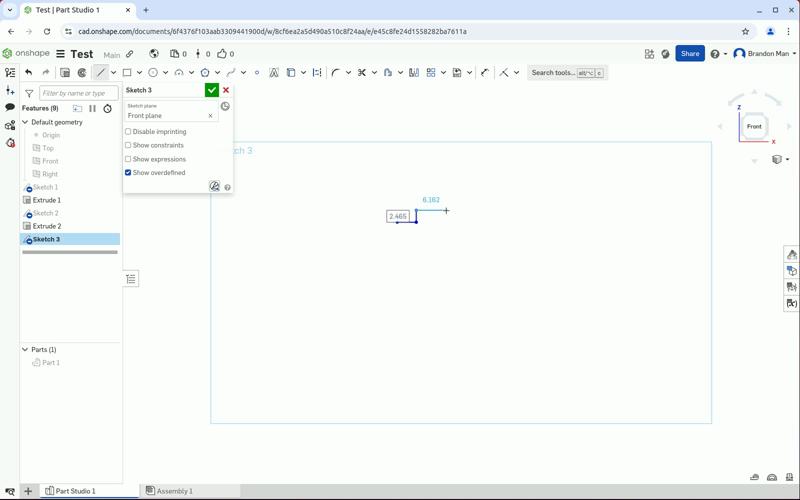
mouse_move(397, 210)
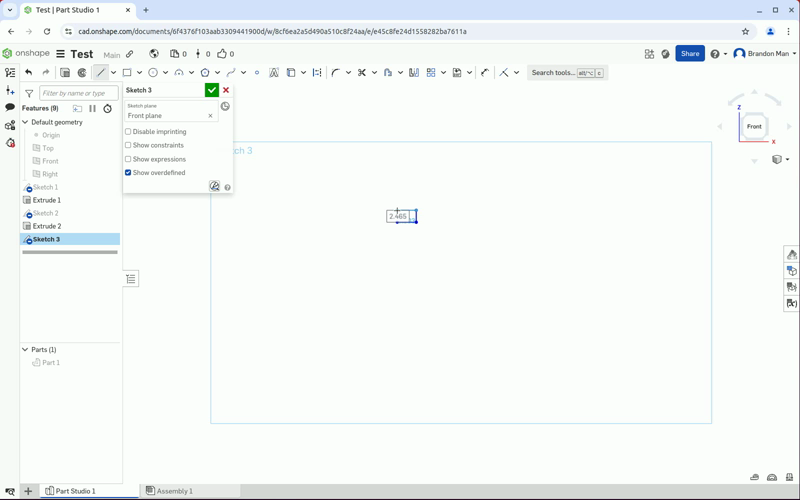
click(397, 210)
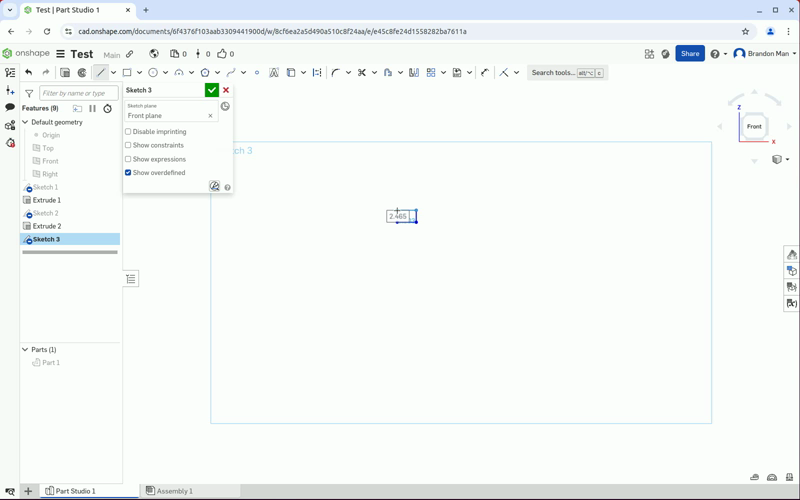
key_up(shift)
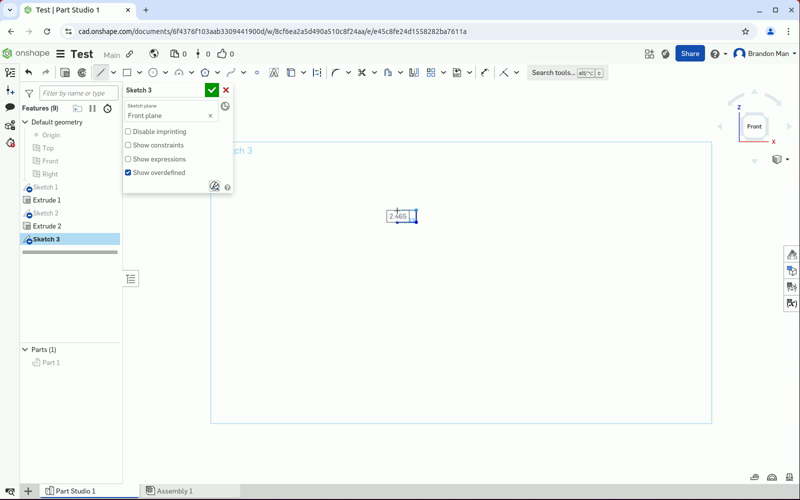
mouse_move(427, 210)
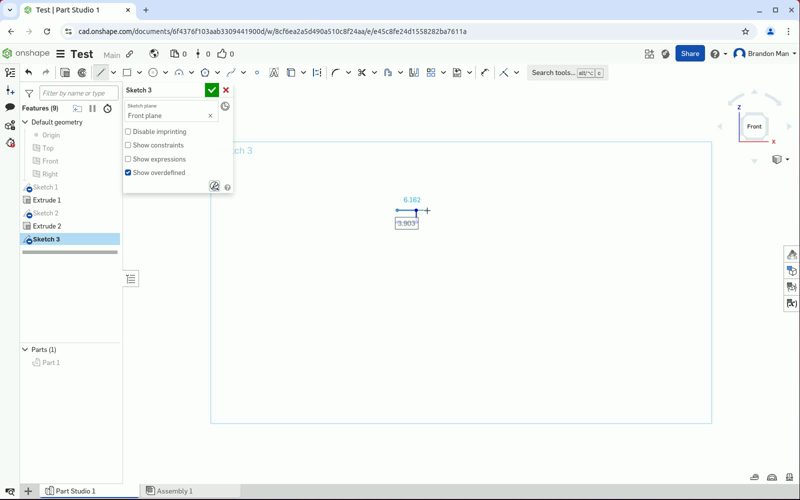
key_down(shift)
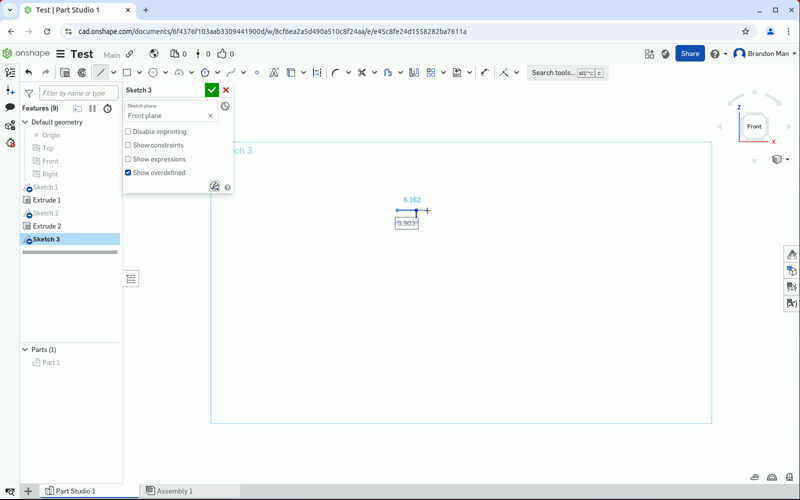
mouse_move(397, 222)
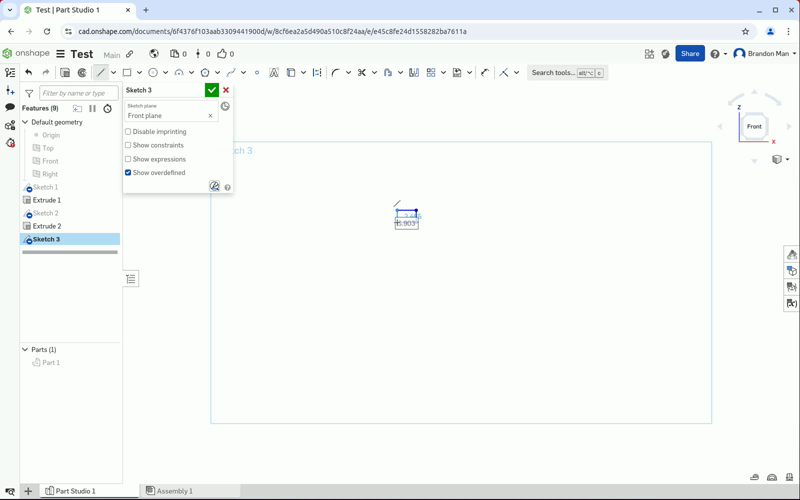
key_up(shift)
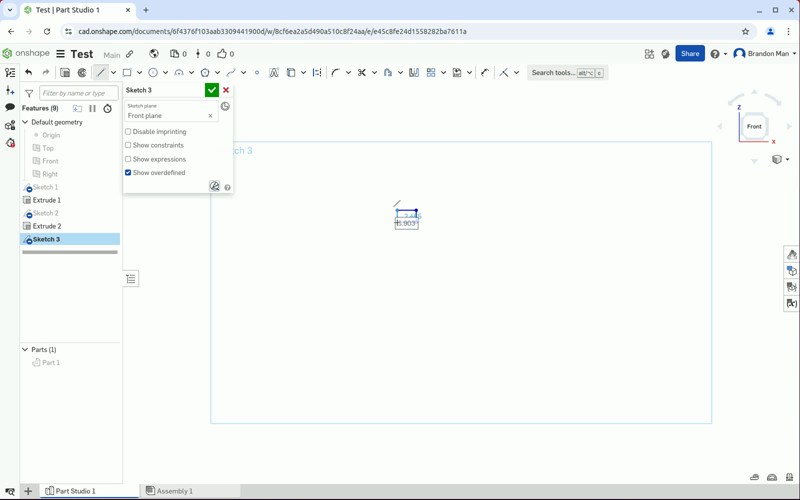
click(397, 222)
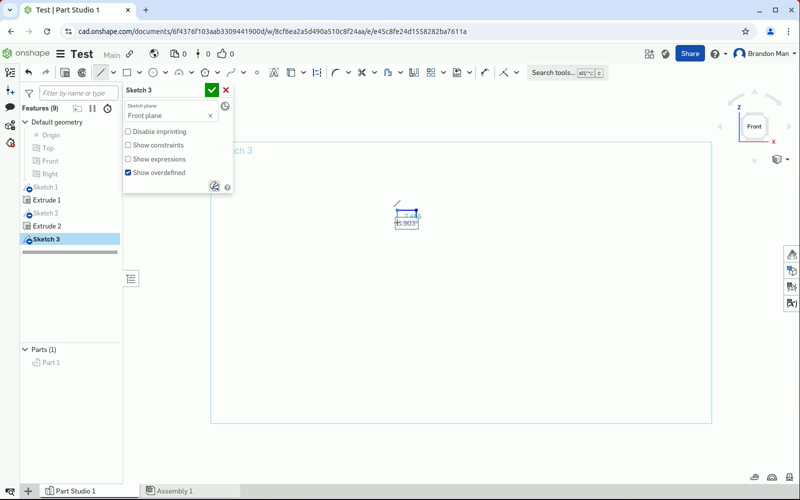
key(esc)
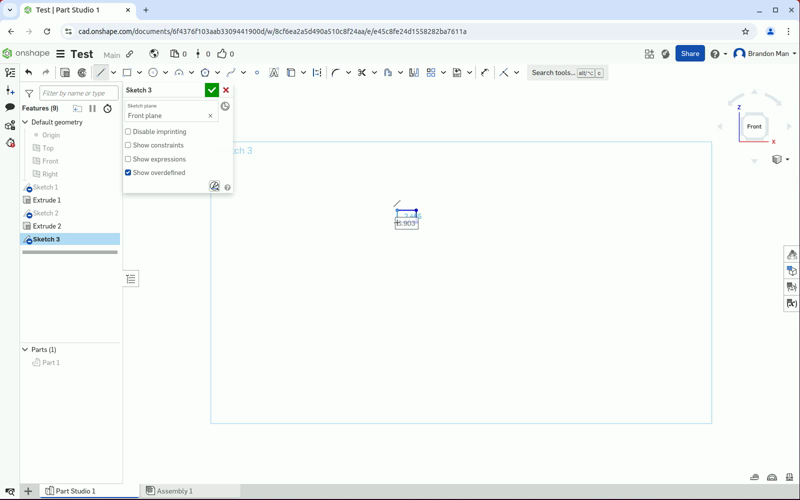
mouse_move(414, 213)
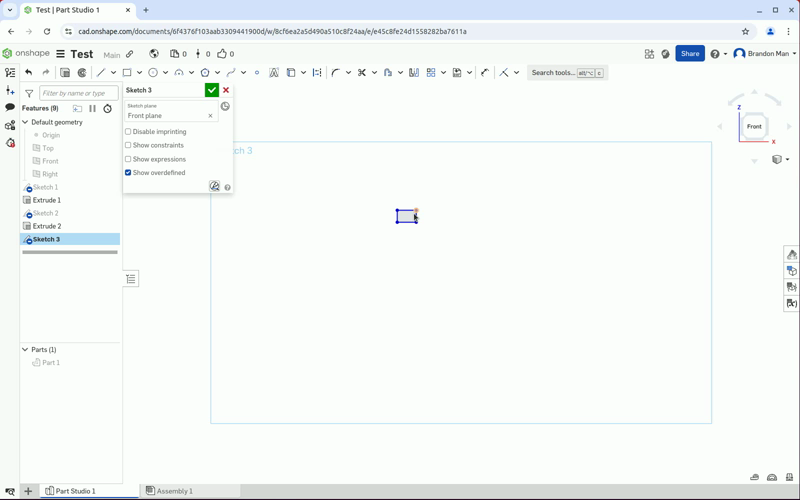
scroll(6)
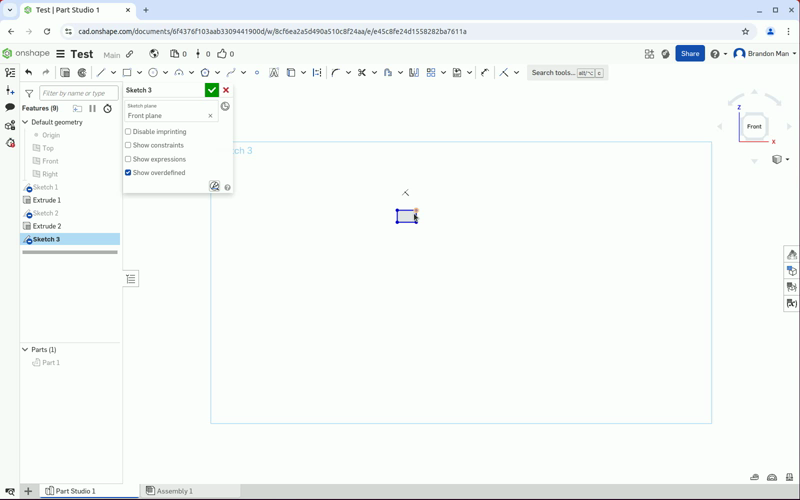
scroll(6)
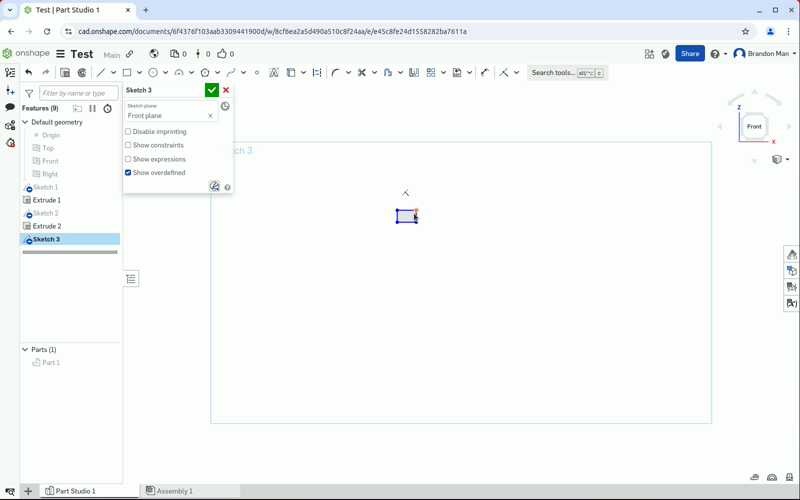
scroll(6)
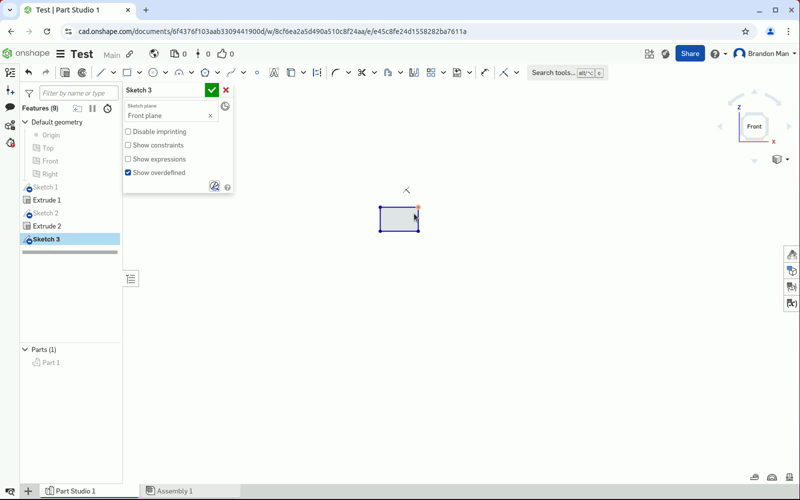
scroll(6)
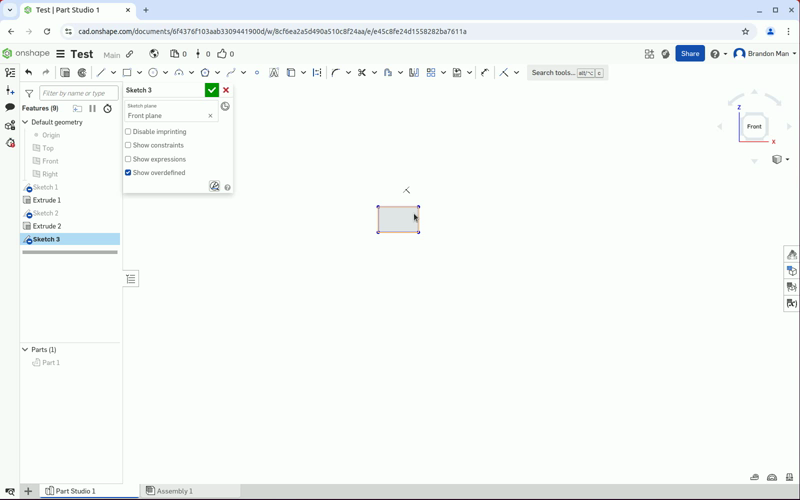
scroll(6)
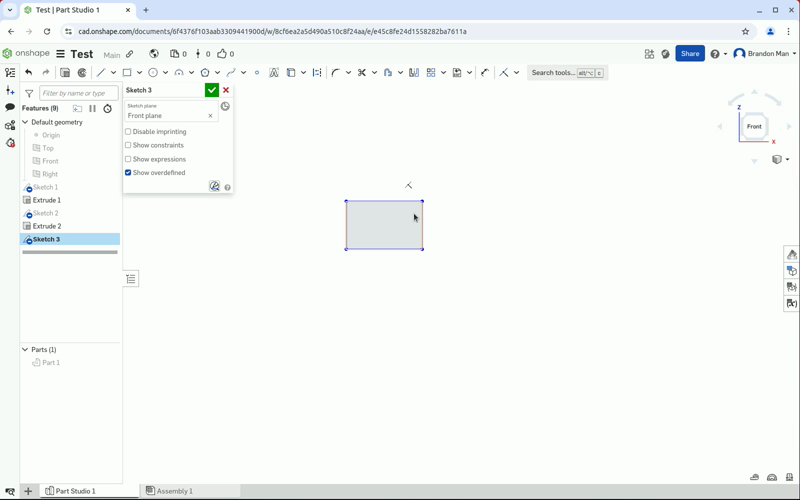
scroll(6)
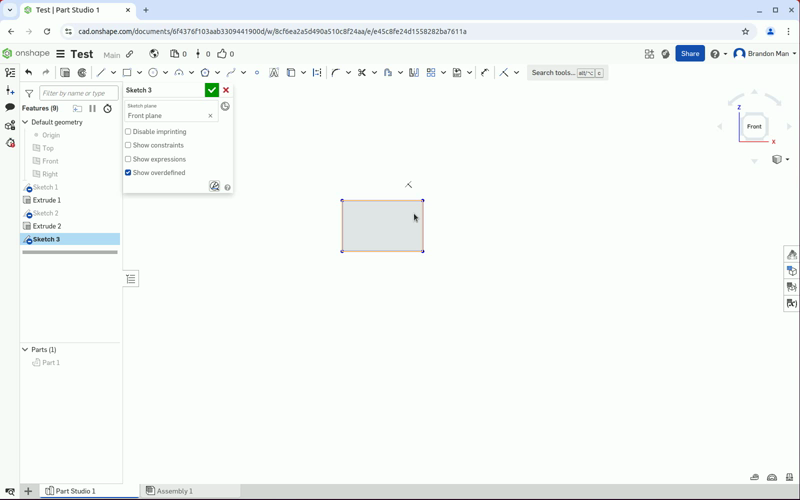
scroll(6)
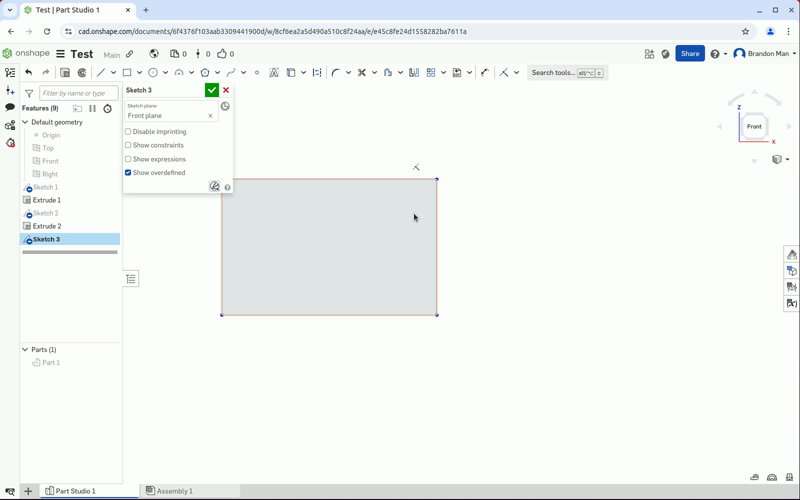
click(414, 213)
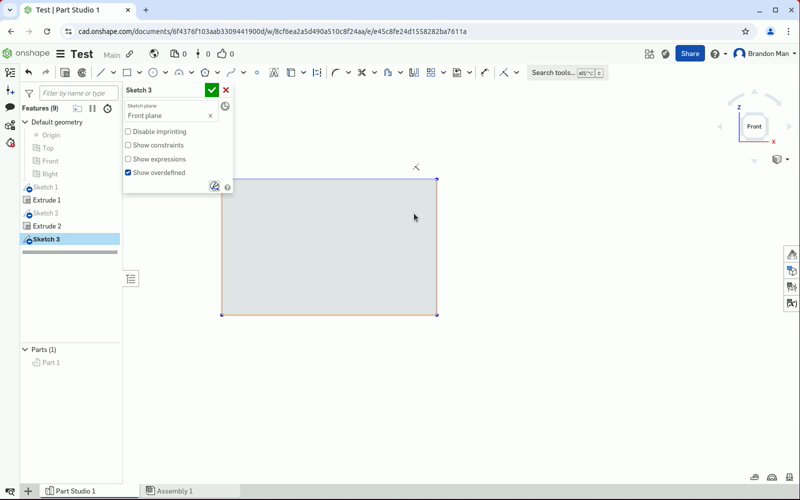
scroll(-6)
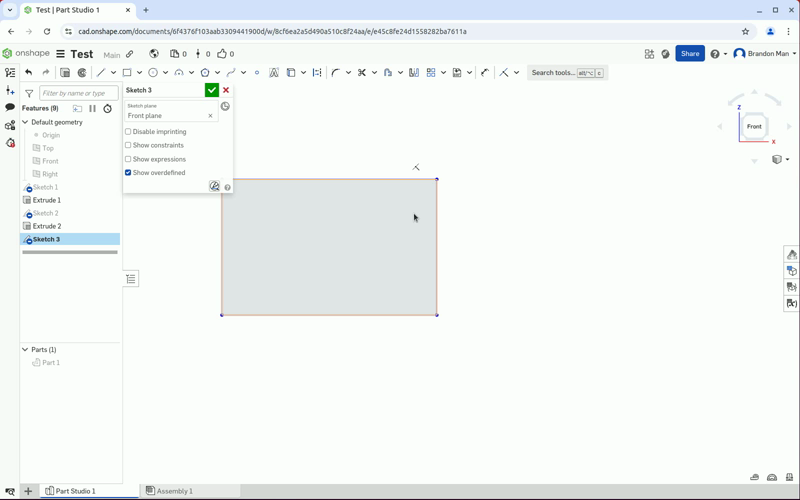
scroll(-6)
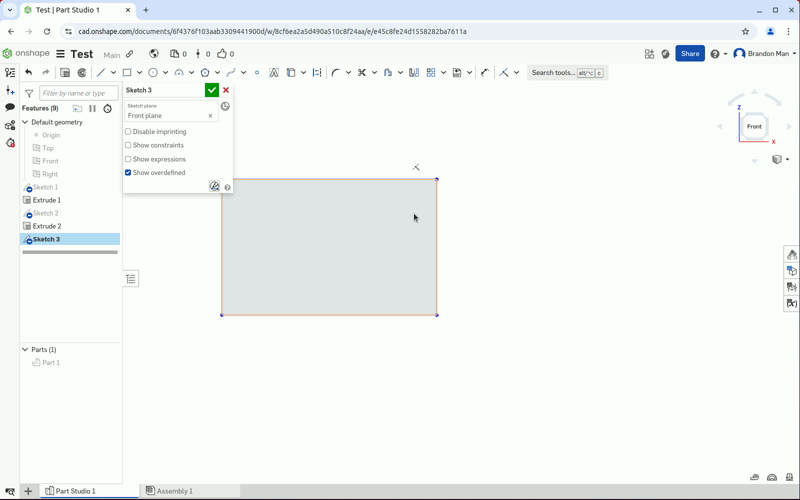
scroll(-6)
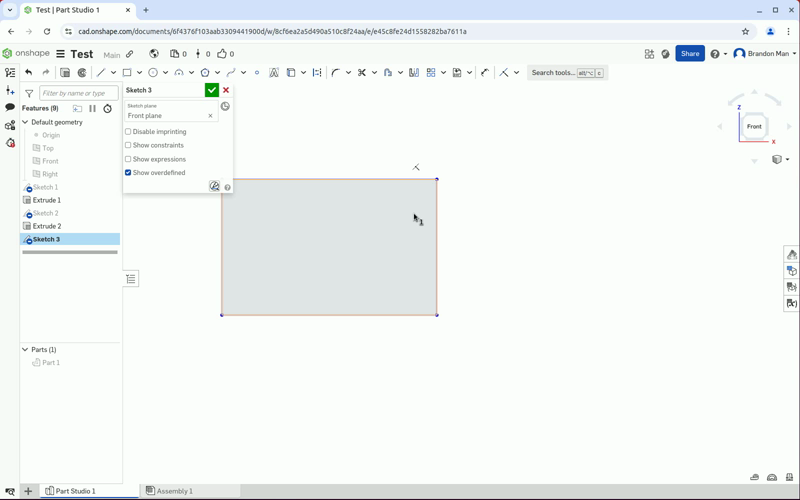
scroll(-6)
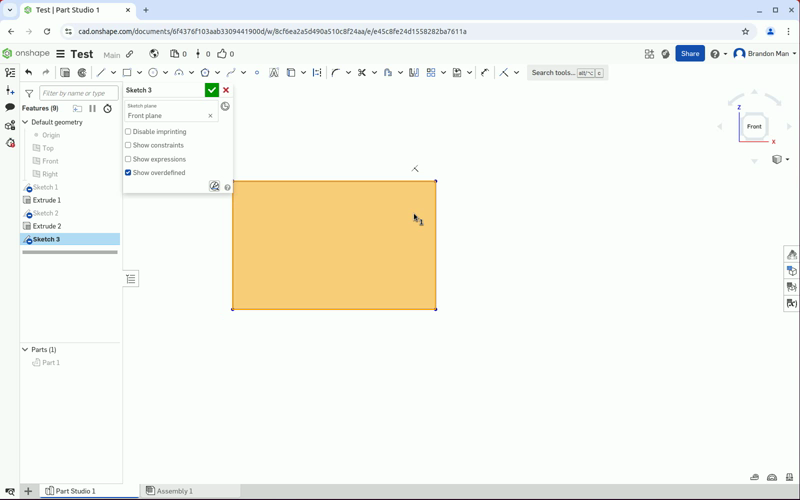
scroll(-6)
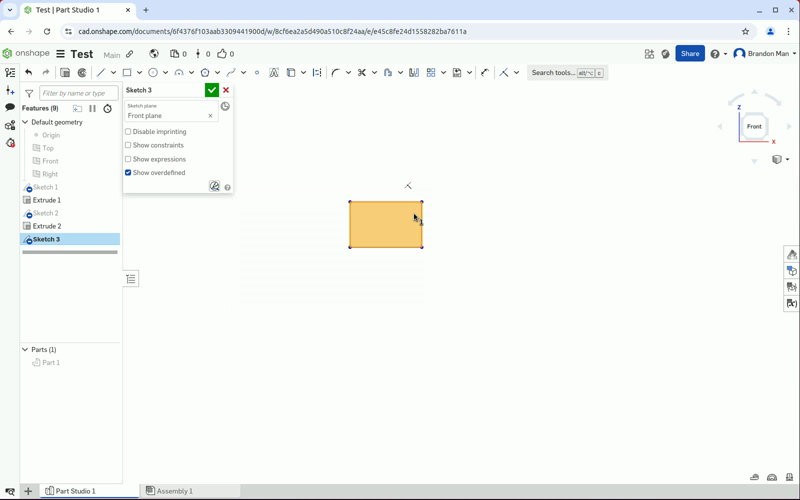
scroll(-6)
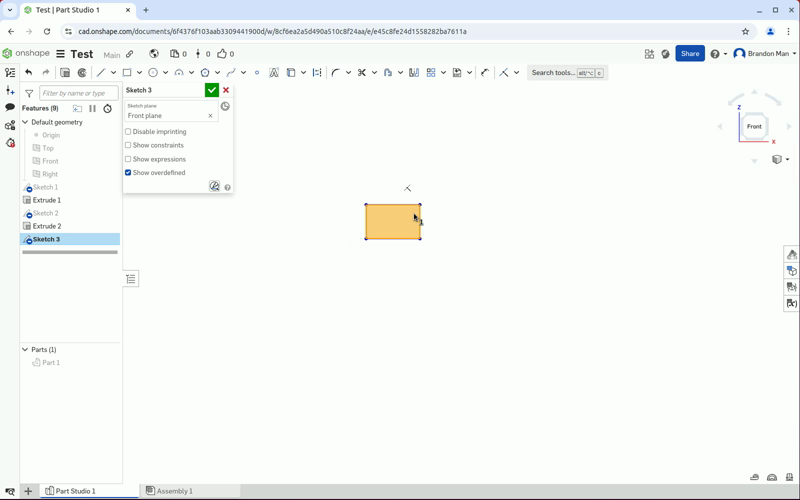
scroll(-6)
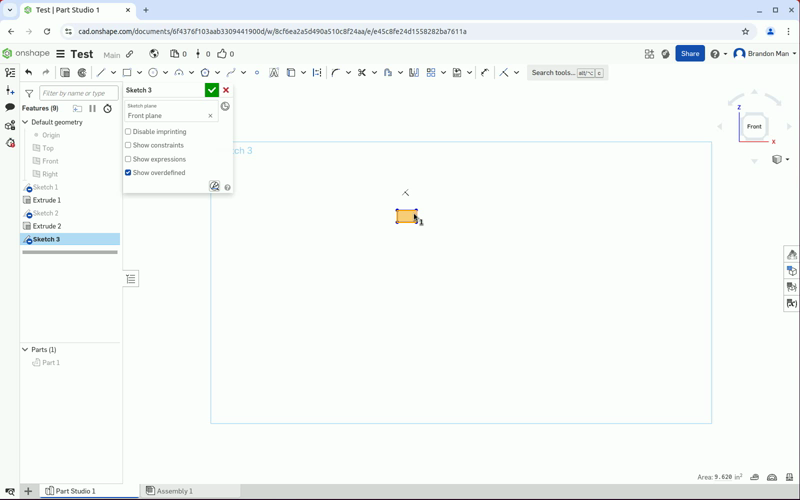
mouse_move(73, 352)
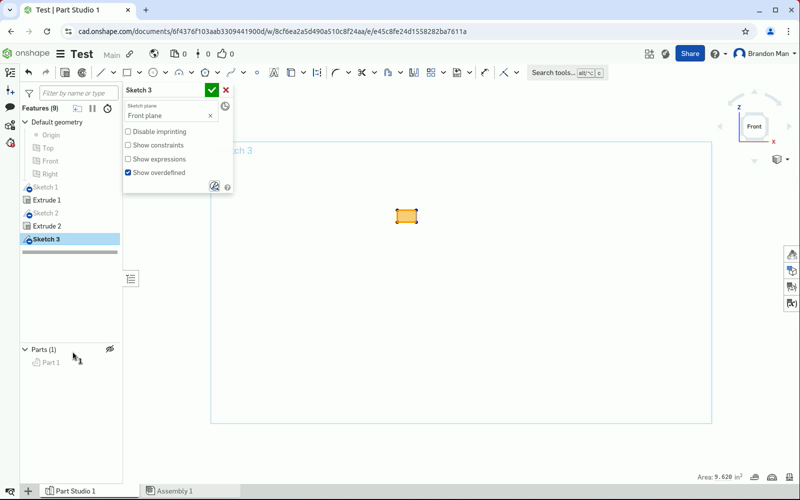
key(shift+y)
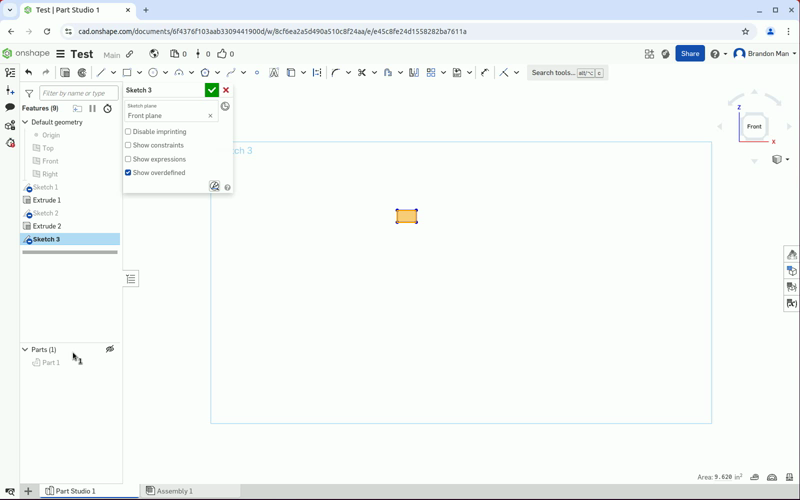
key(shift+e)
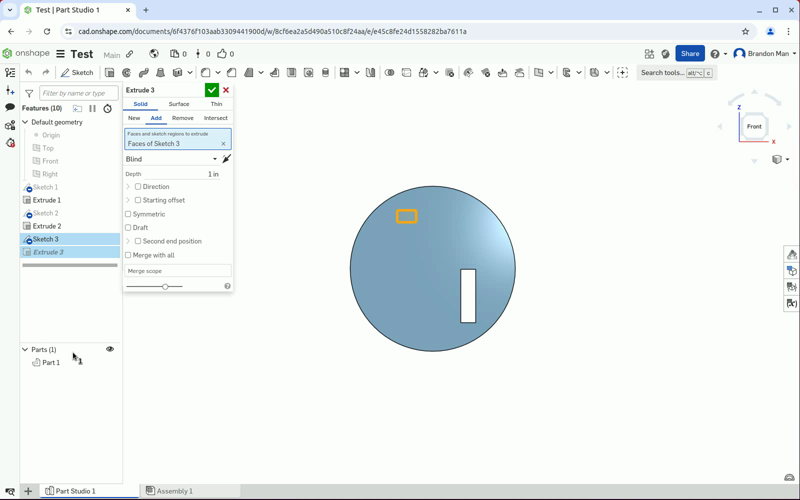
mouse_move(143, 106)
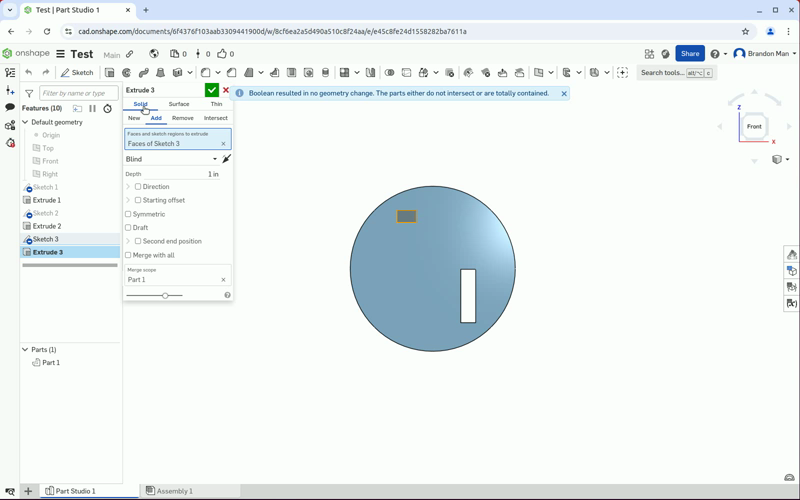
click(143, 106)
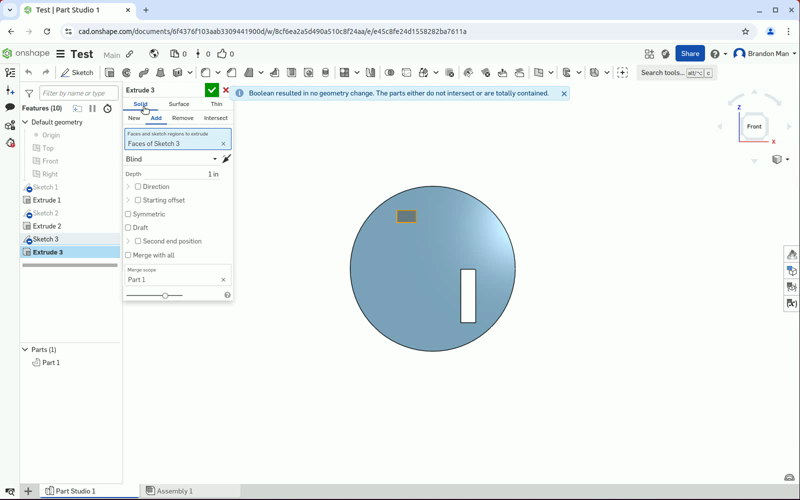
mouse_move(186, 120)
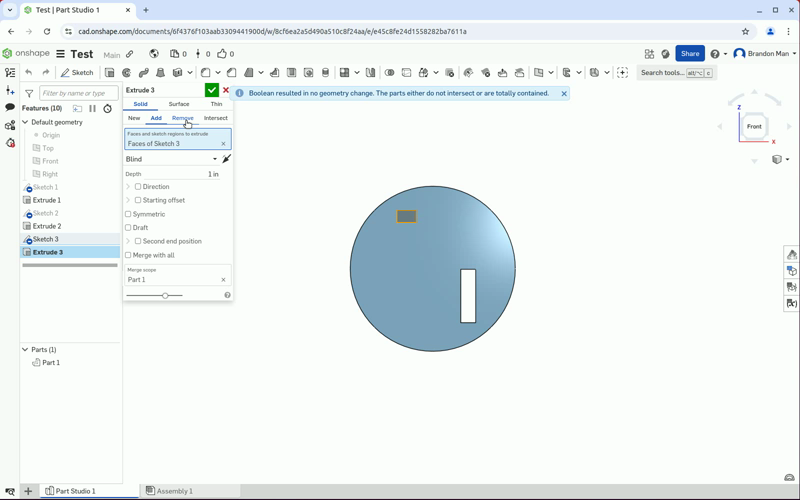
click(186, 120)
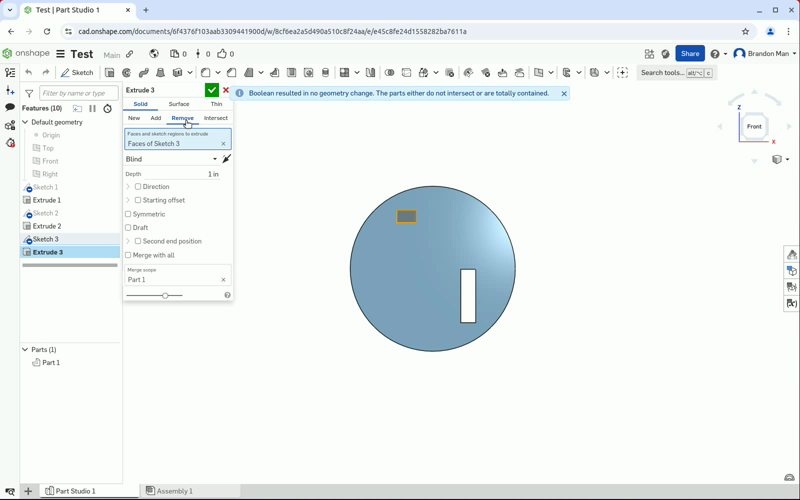
key(tab, 4)
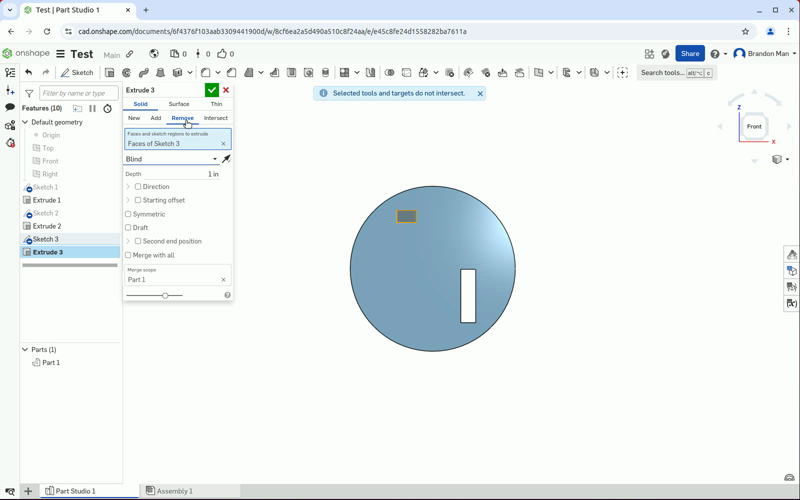
text(-19.979)
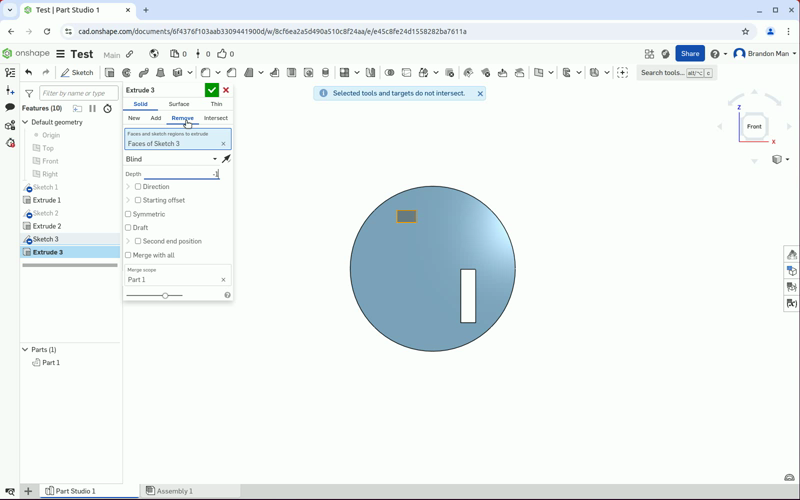
key(tab, 6)
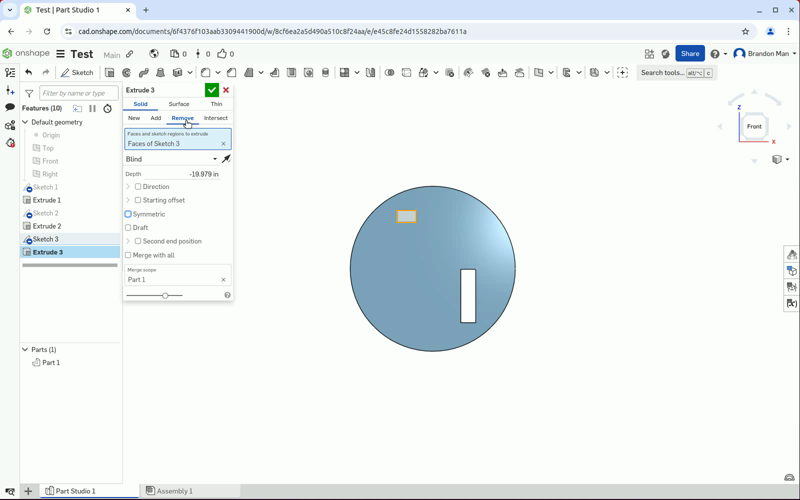
key(space)
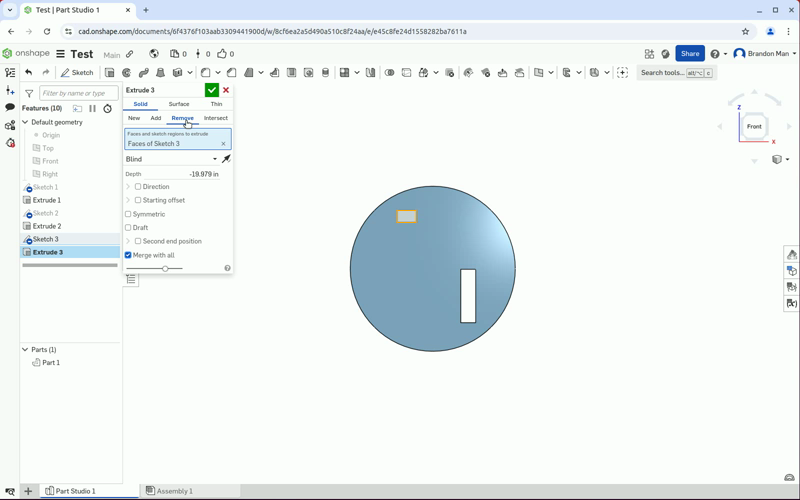
key(enter)
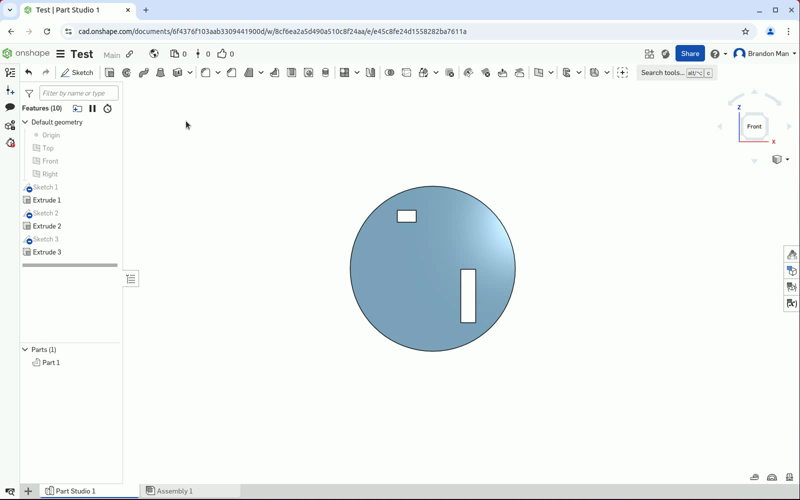
key(shift+h)
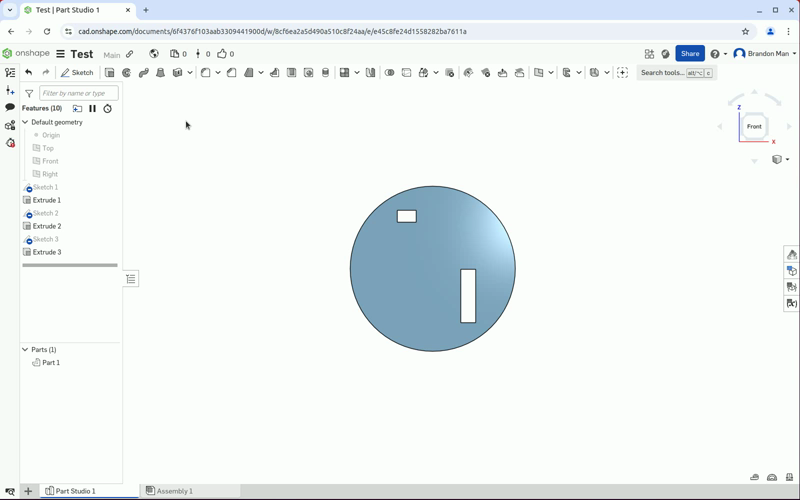
key(shift+h)
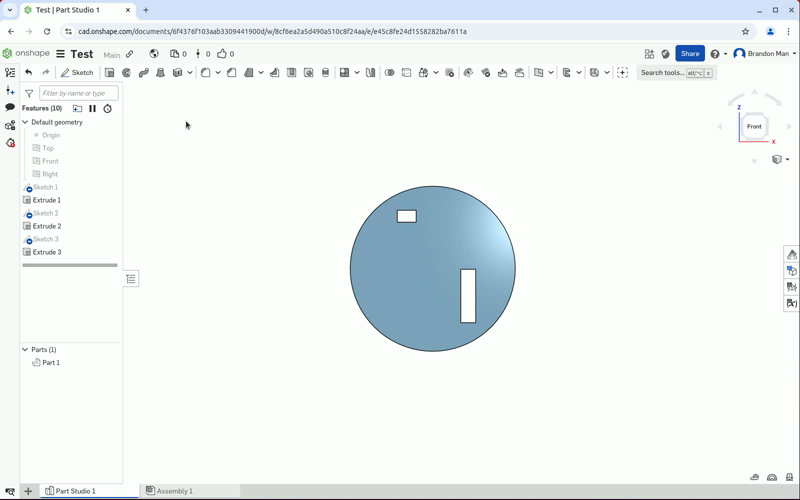
mouse_move(73, 189)
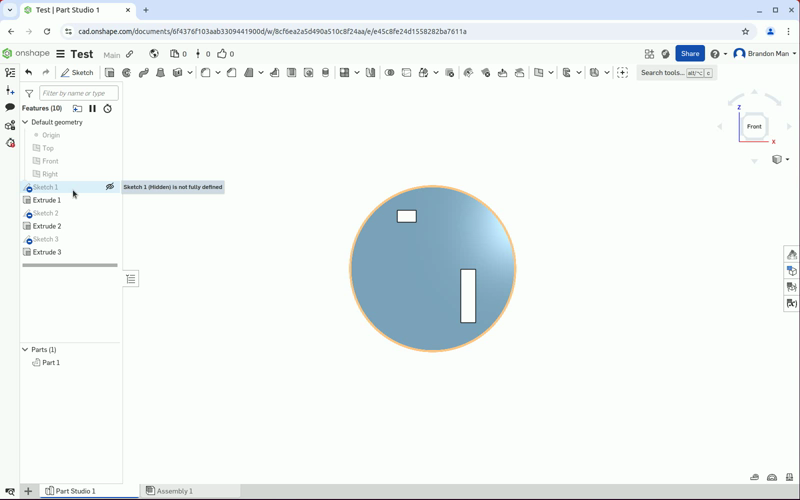
click(73, 189)
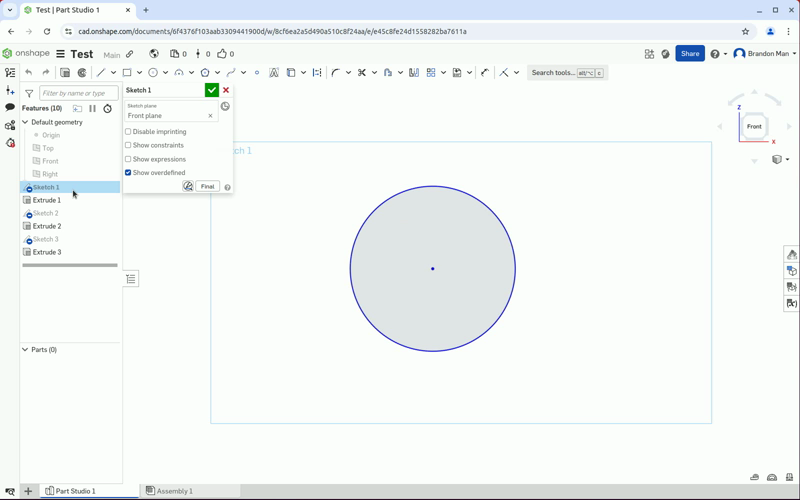
mouse_move(229, 92)
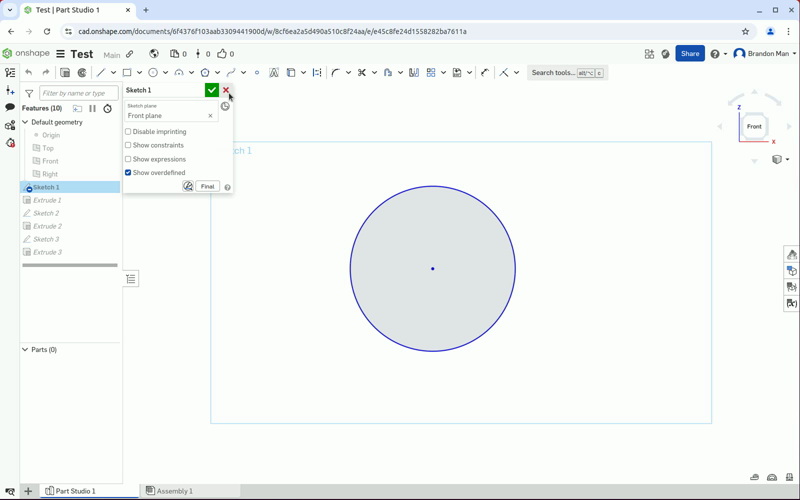
click(229, 92)
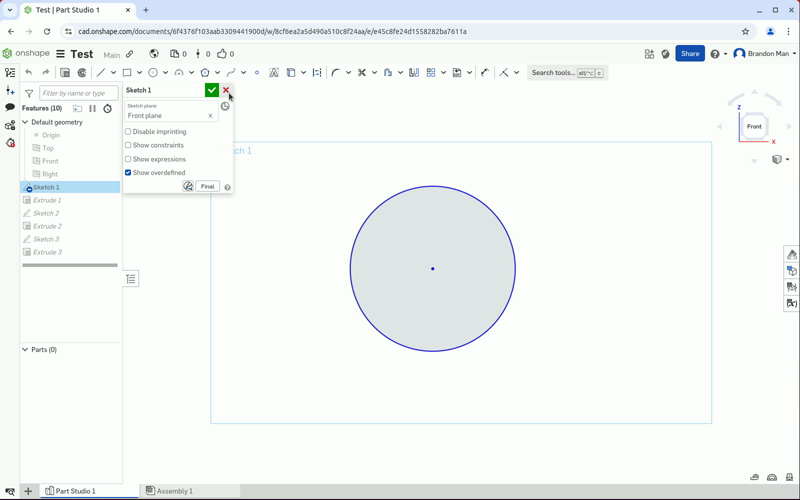
key(shift+s)
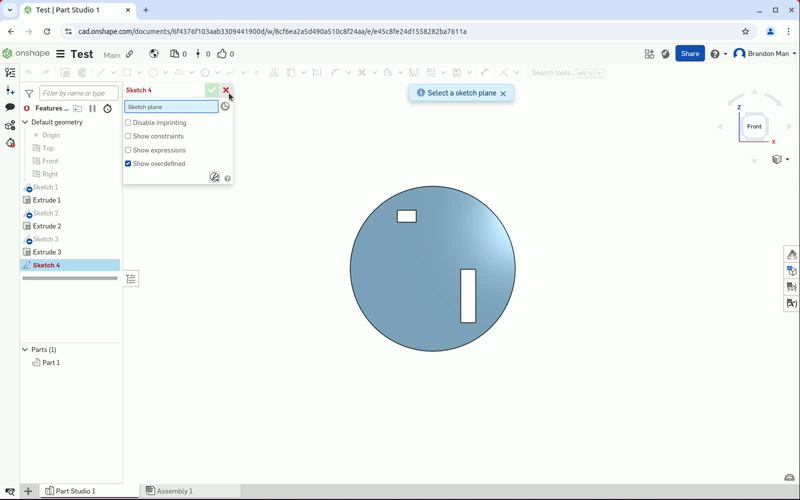
mouse_move(73, 163)
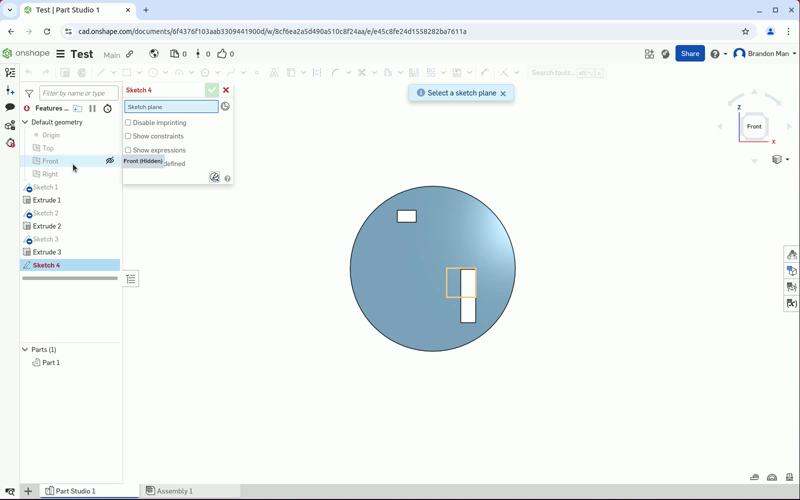
click(73, 163)
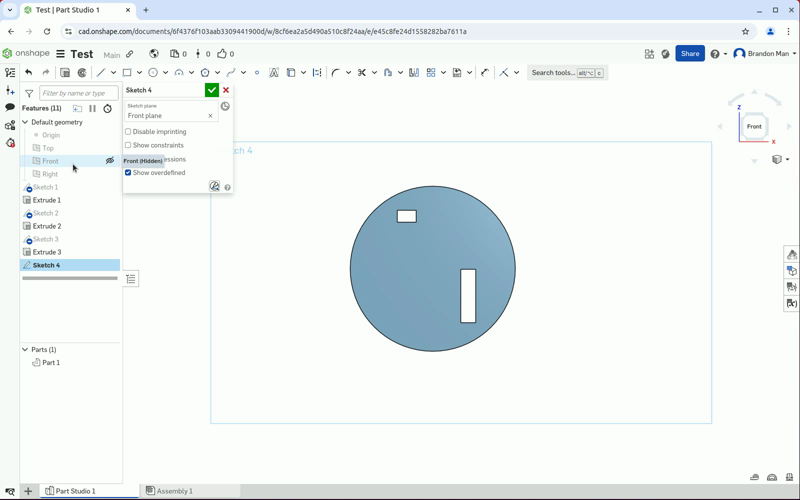
mouse_move(73, 352)
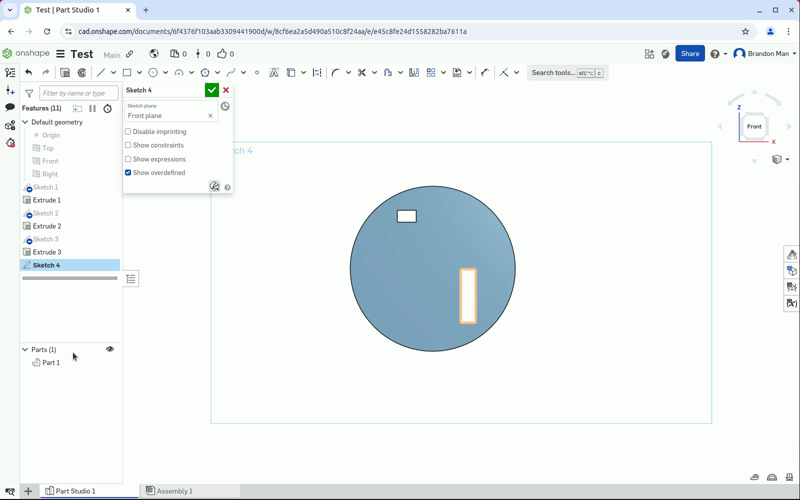
key(y)
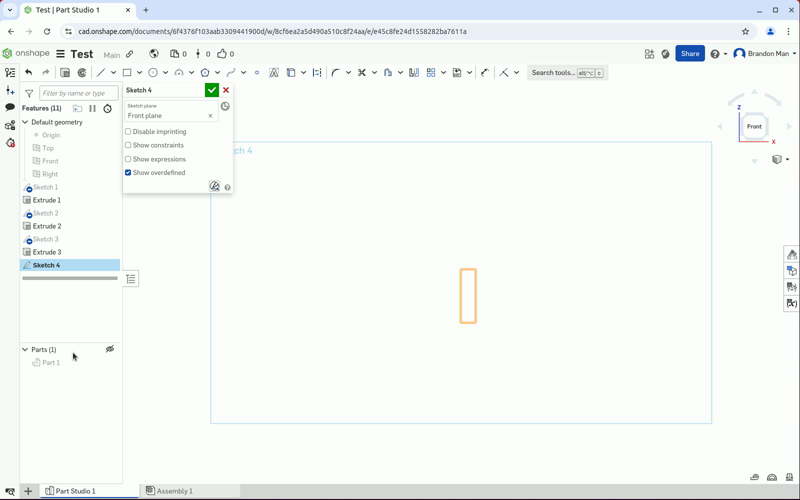
key(l)
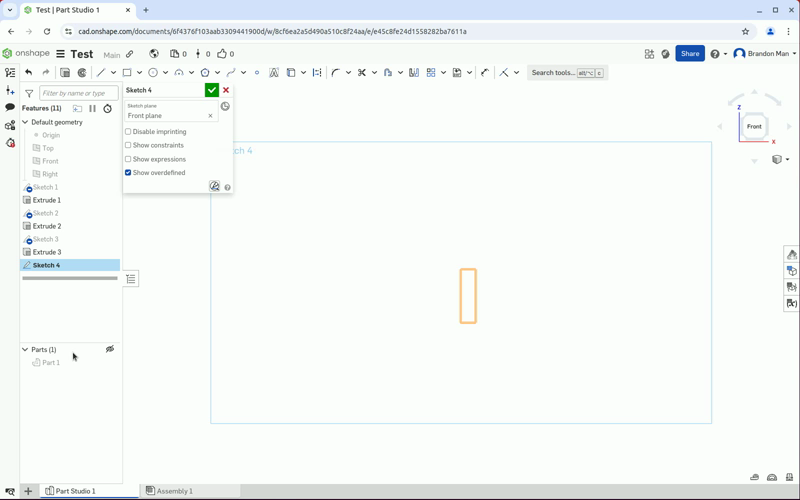
key_down(shift)
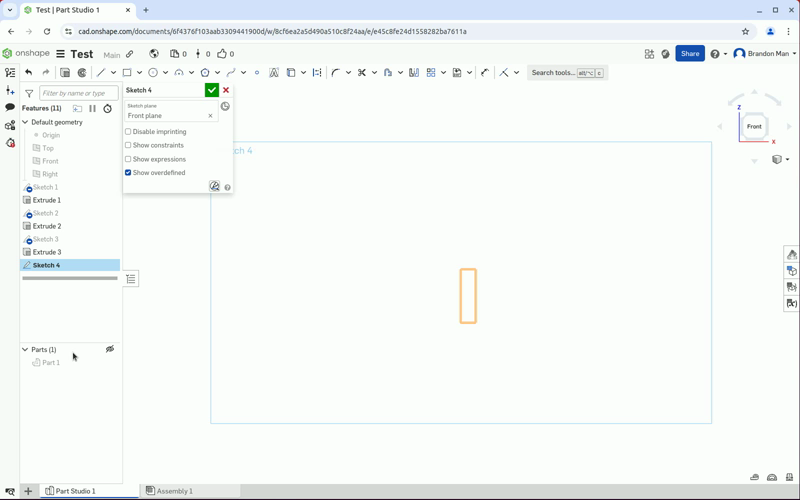
mouse_move(439, 270)
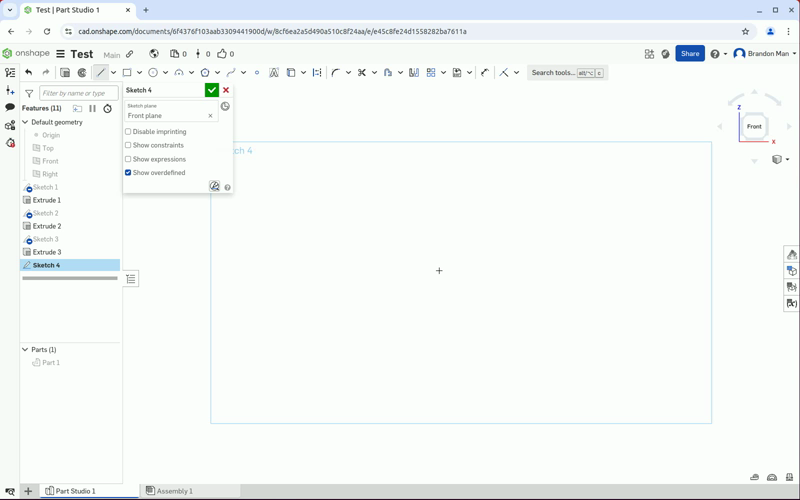
click(439, 270)
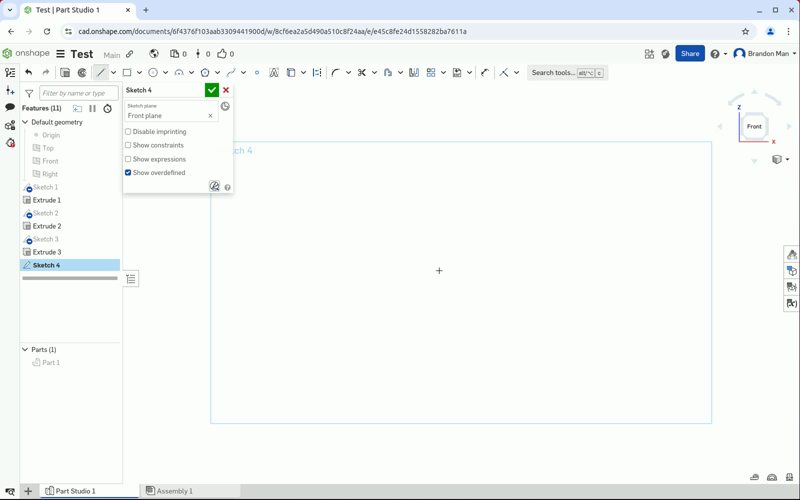
key_up(shift)
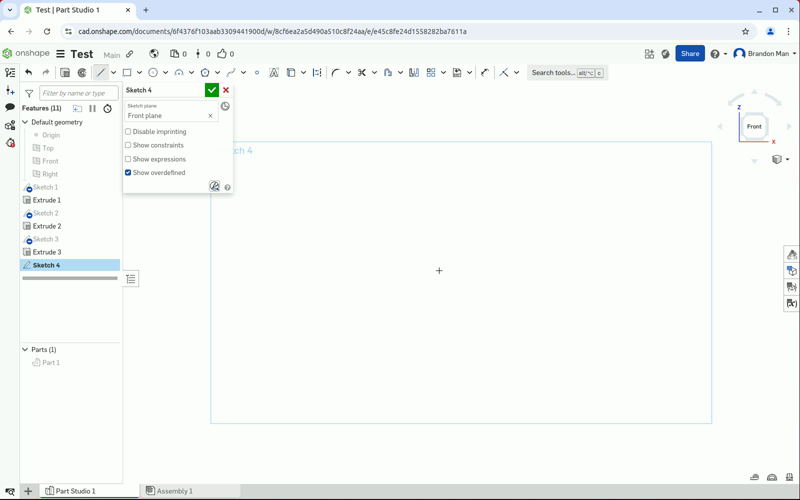
key_down(shift)
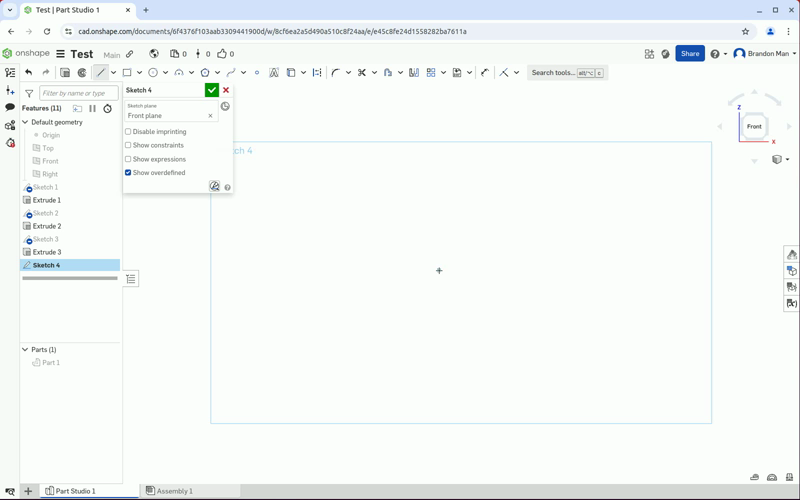
mouse_move(469, 270)
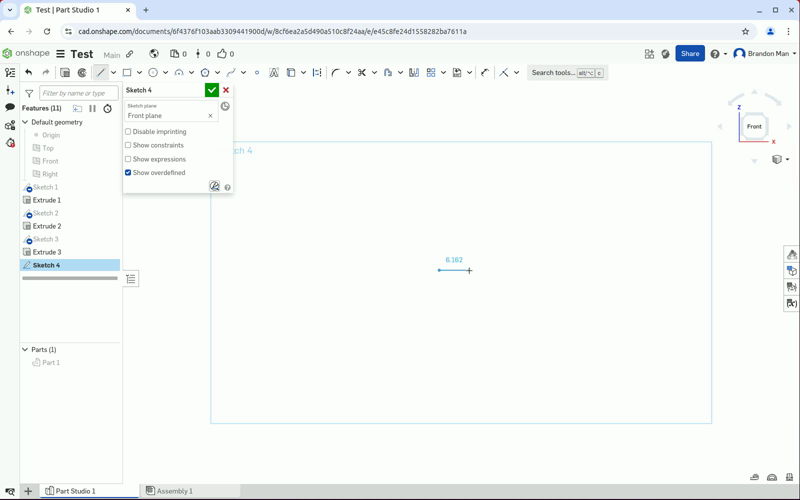
mouse_move(460, 270)
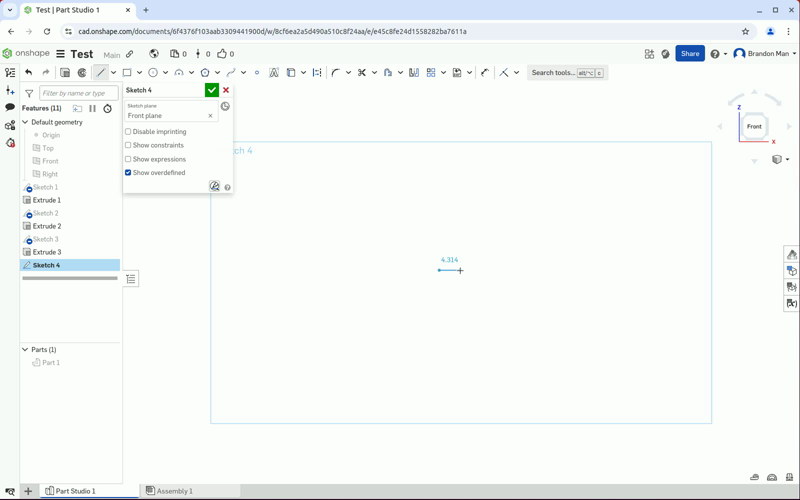
click(460, 270)
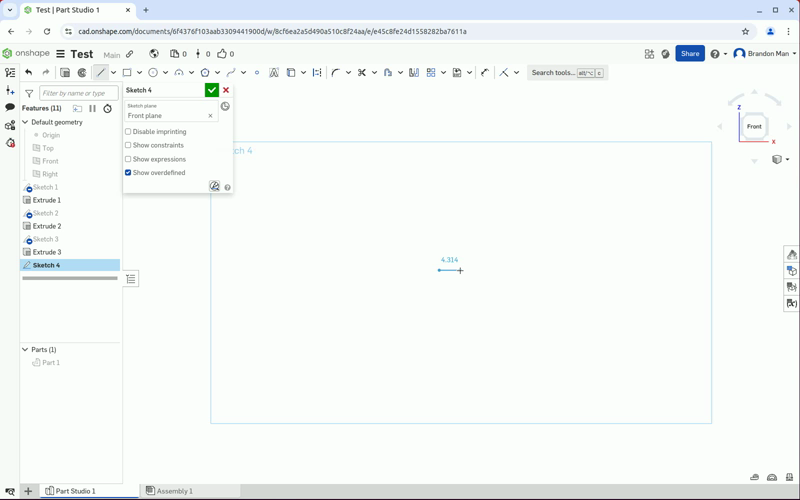
key_up(shift)
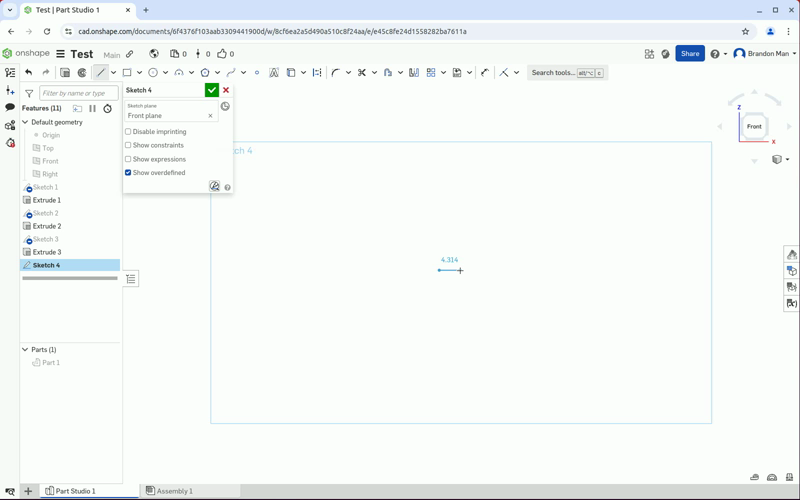
key_down(shift)
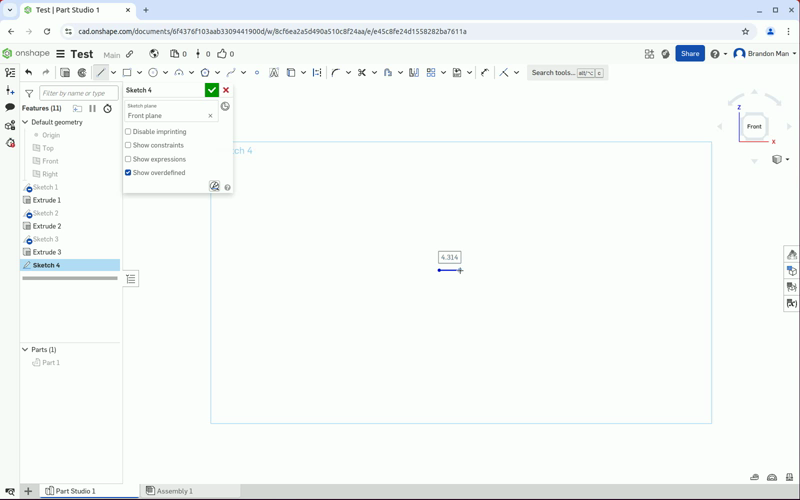
mouse_move(490, 270)
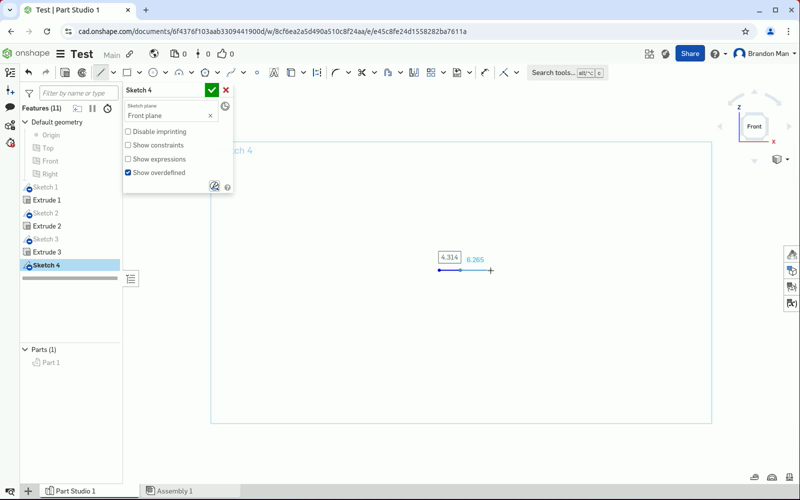
mouse_move(475, 270)
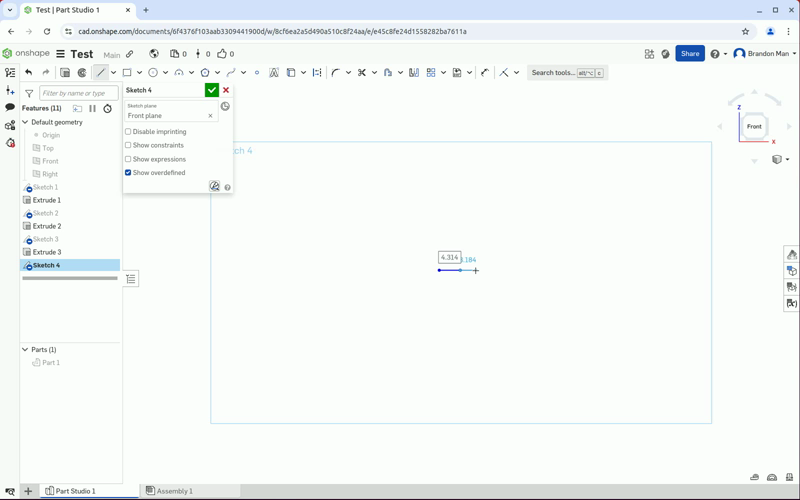
click(475, 270)
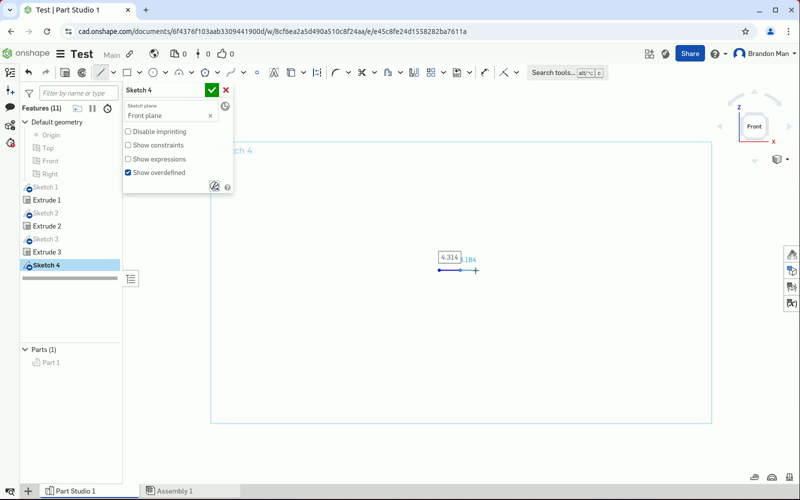
key_up(shift)
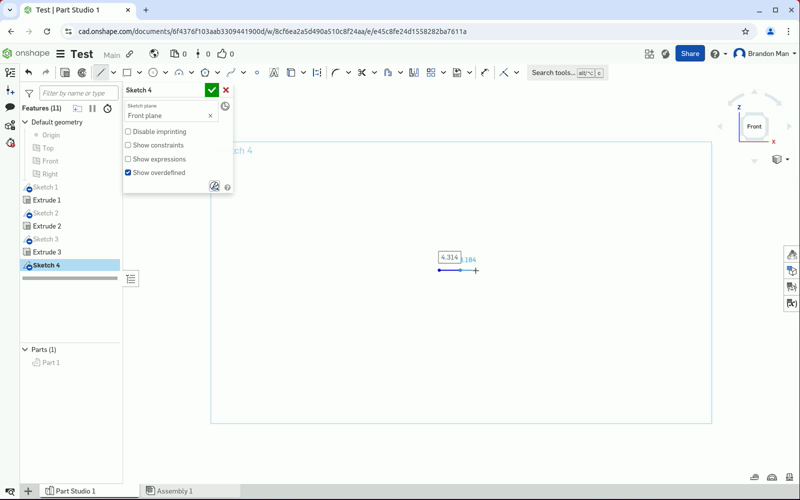
key_down(shift)
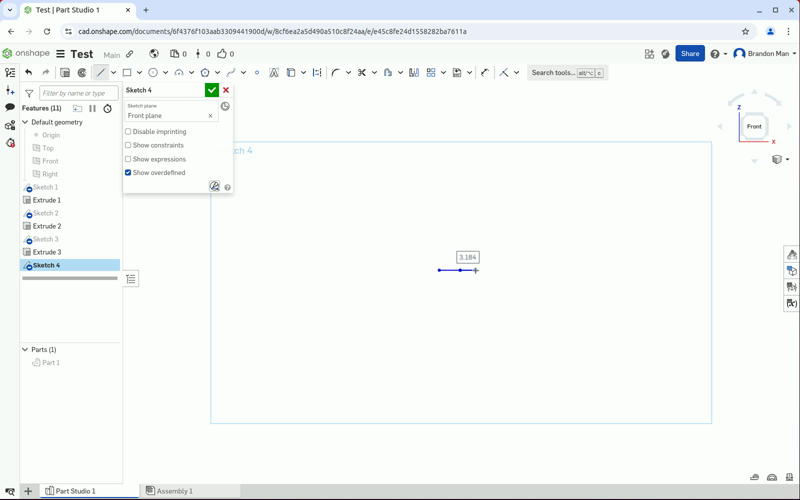
mouse_move(505, 270)
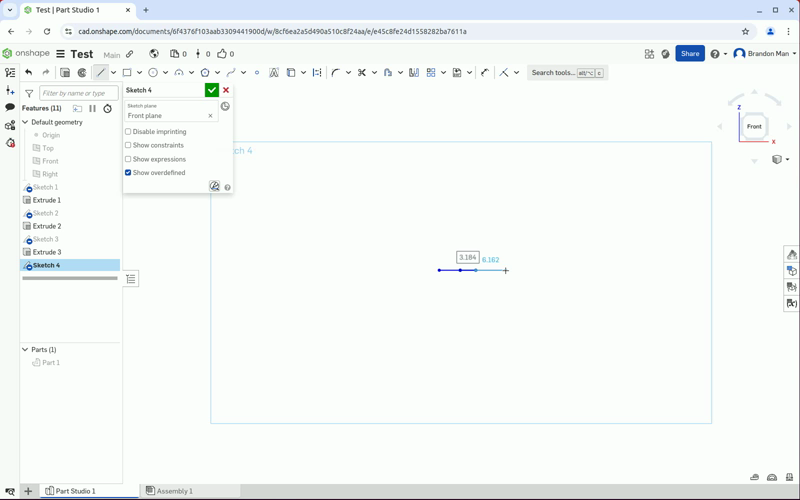
mouse_move(492, 270)
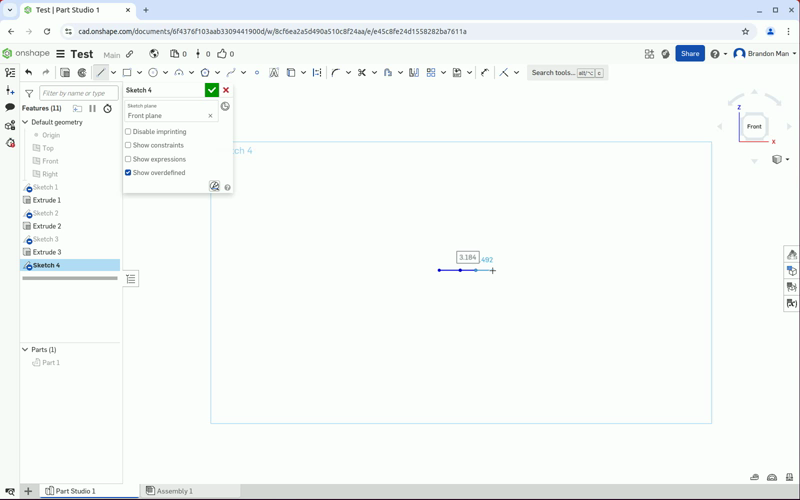
click(492, 270)
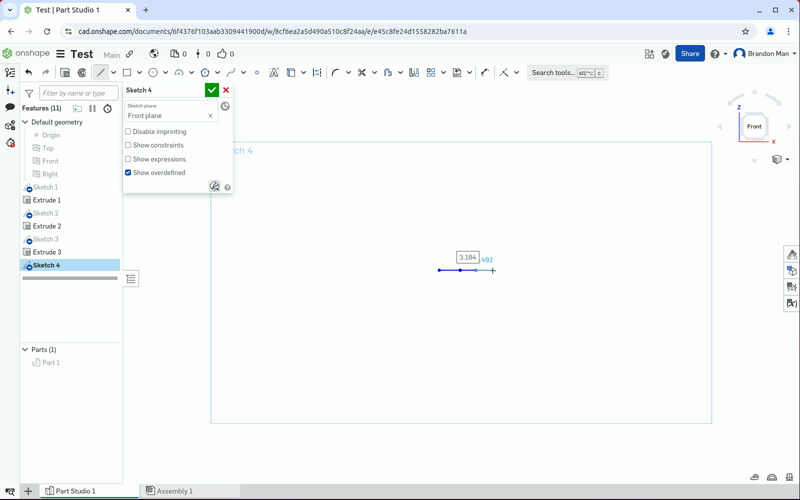
key_up(shift)
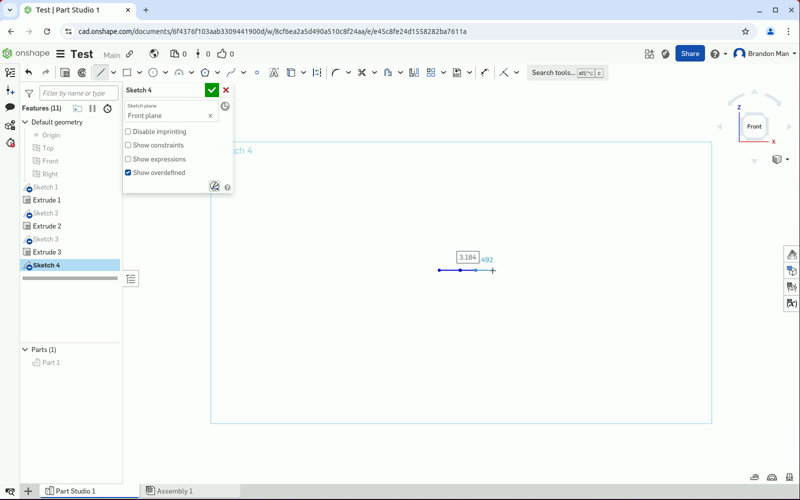
key_down(shift)
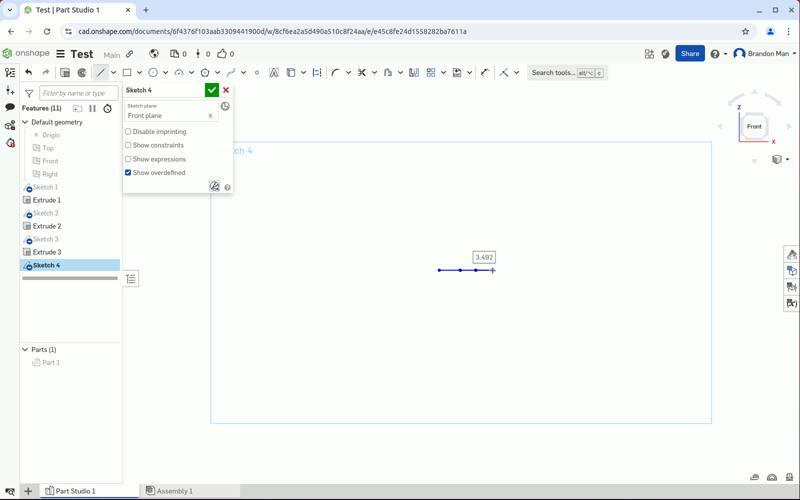
mouse_move(522, 270)
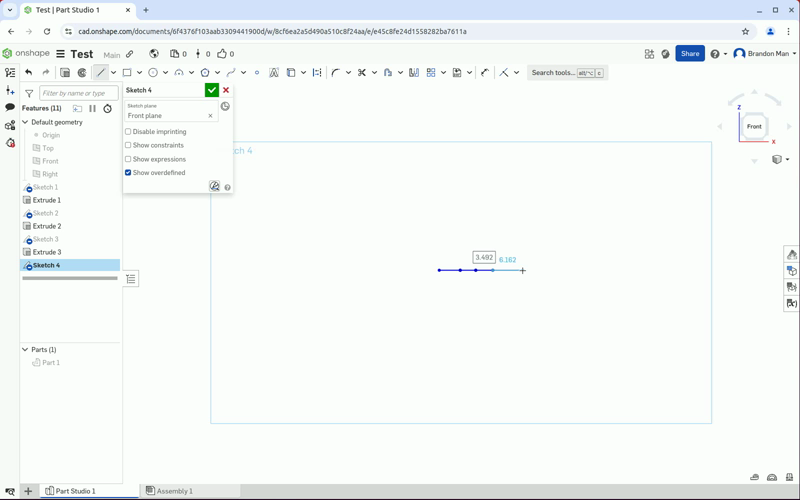
mouse_move(492, 253)
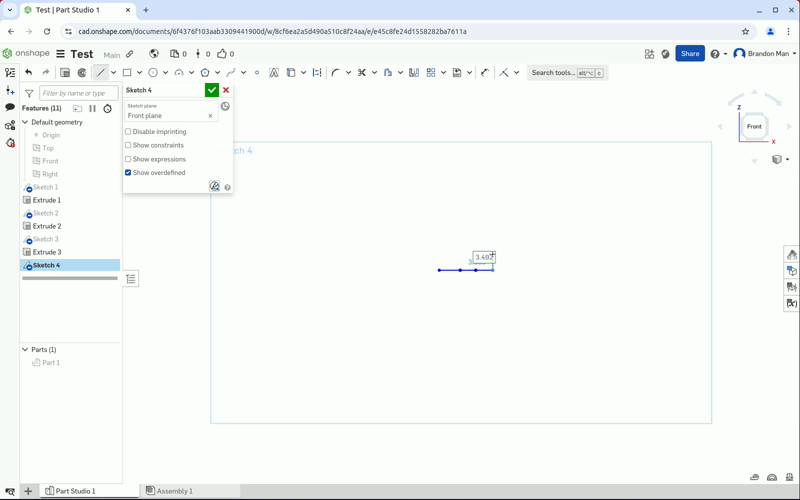
click(492, 253)
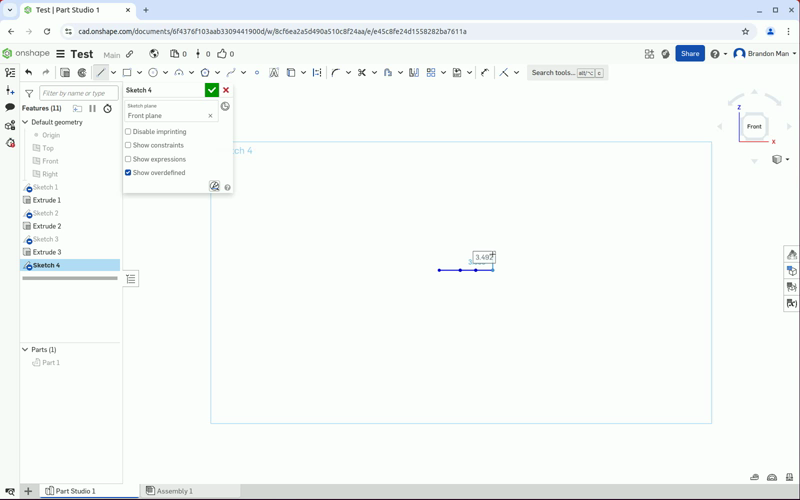
key_up(shift)
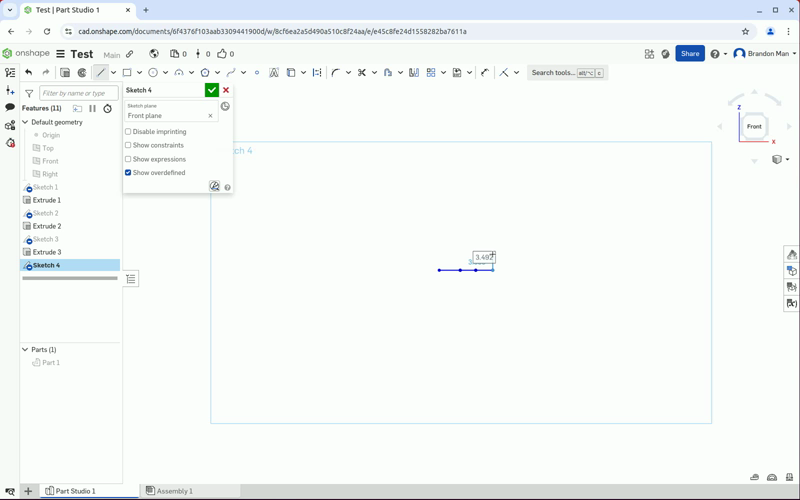
key_down(shift)
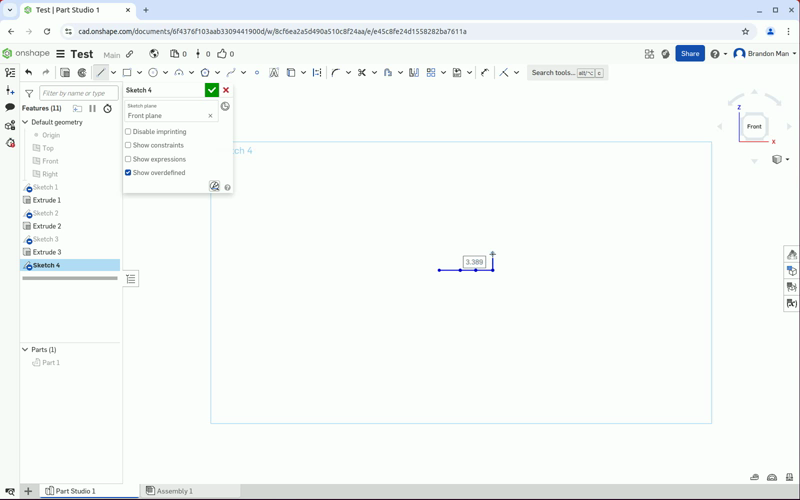
mouse_move(522, 253)
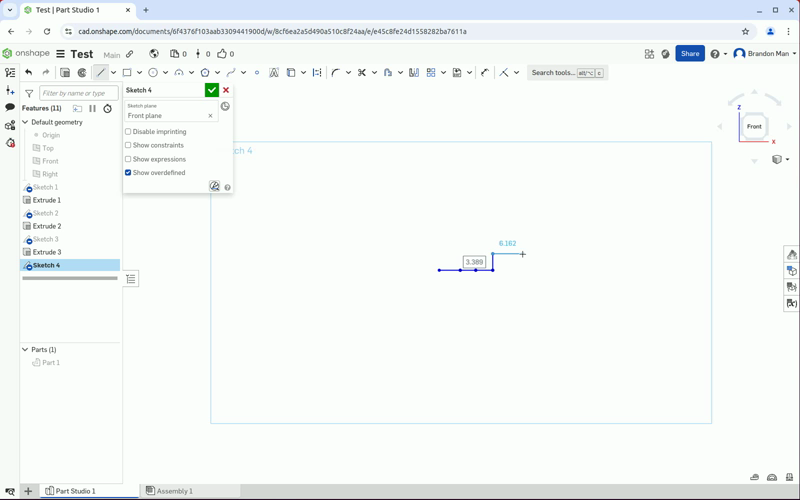
mouse_move(439, 253)
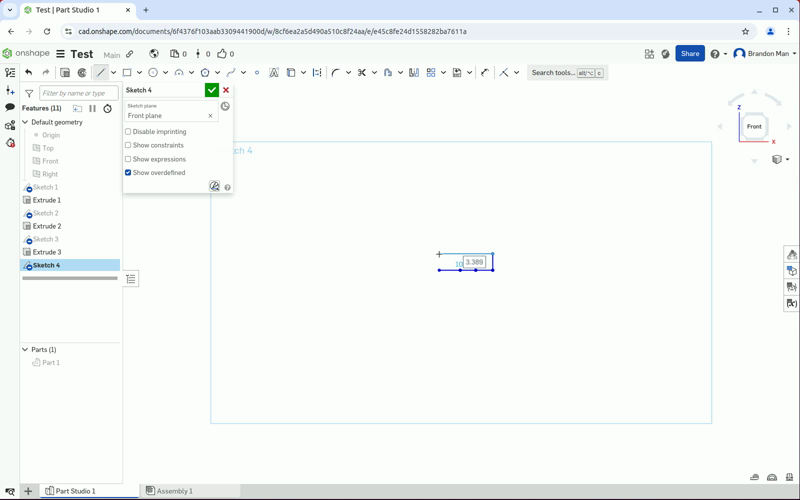
click(439, 253)
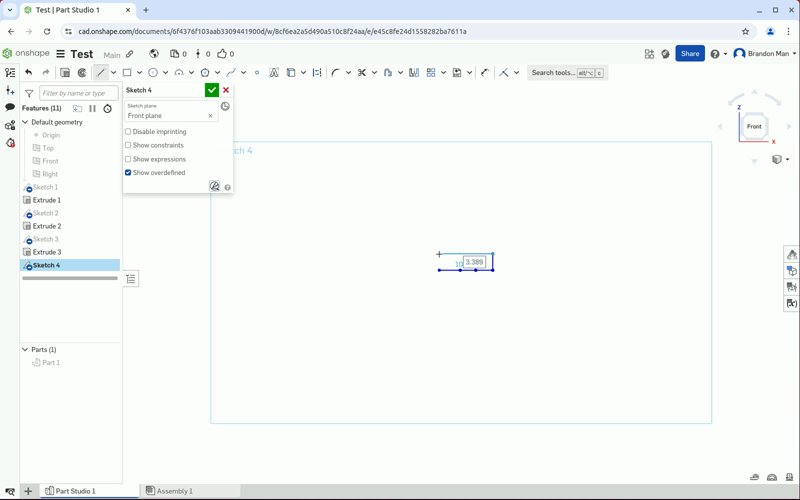
key_up(shift)
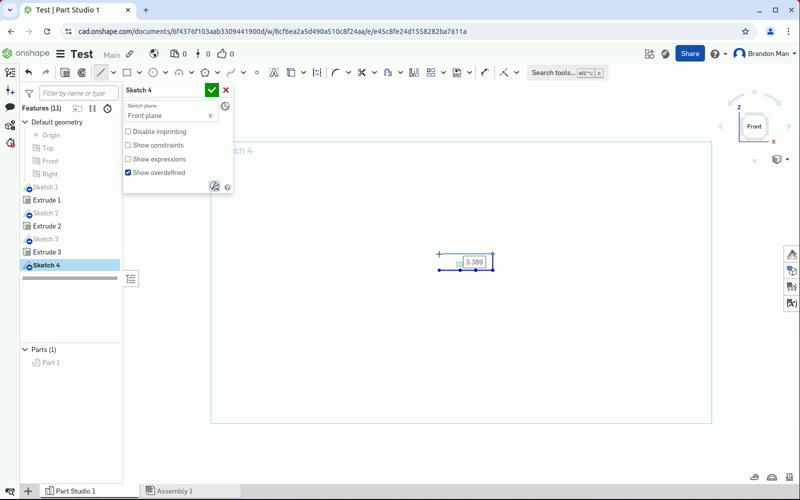
mouse_move(469, 253)
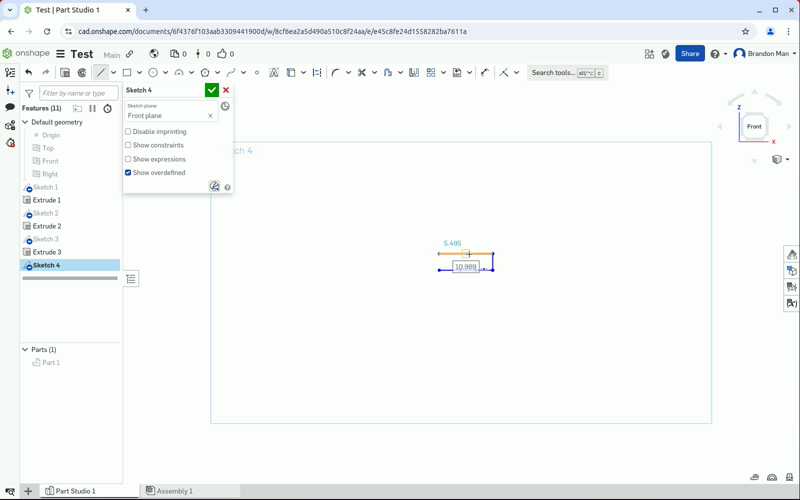
key_down(shift)
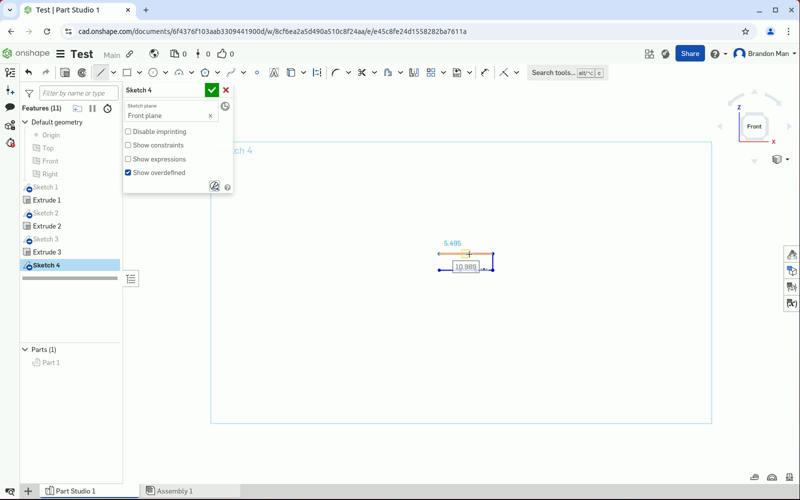
mouse_move(439, 270)
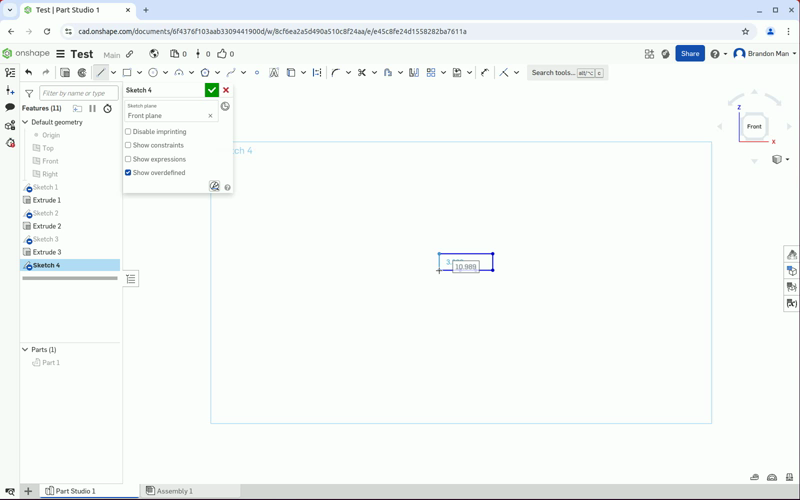
key_up(shift)
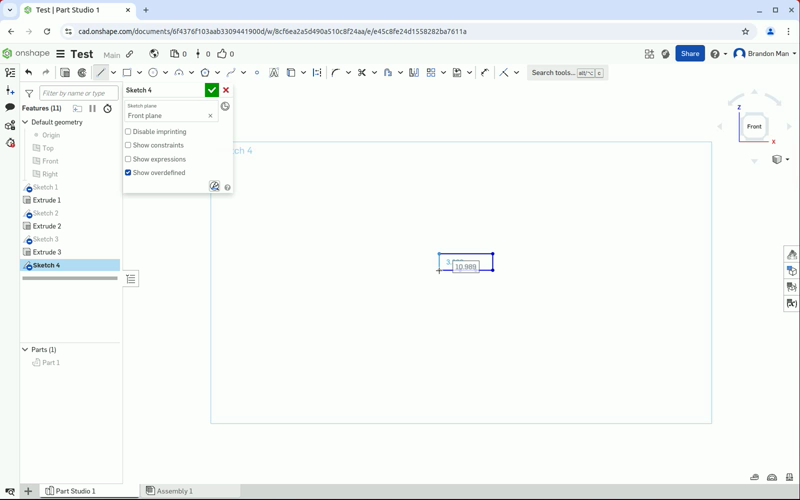
click(439, 270)
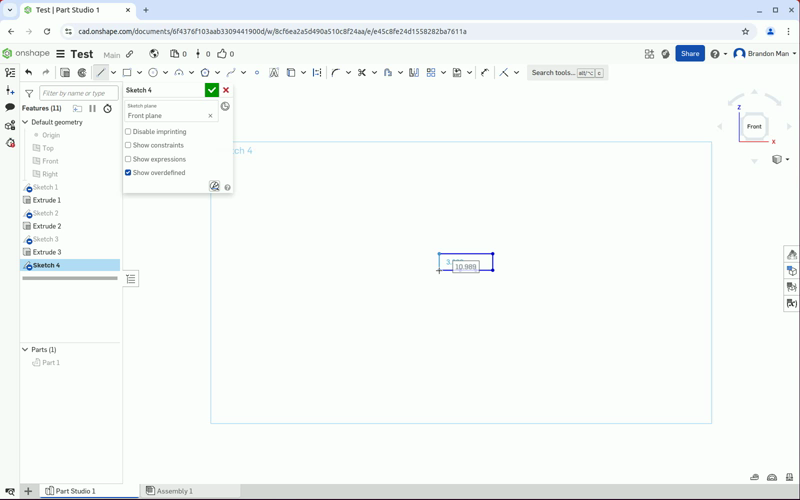
key(esc)
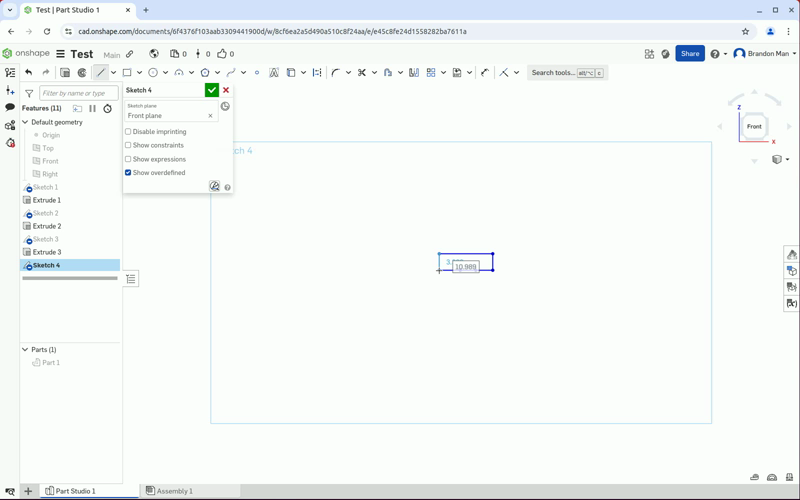
mouse_move(472, 265)
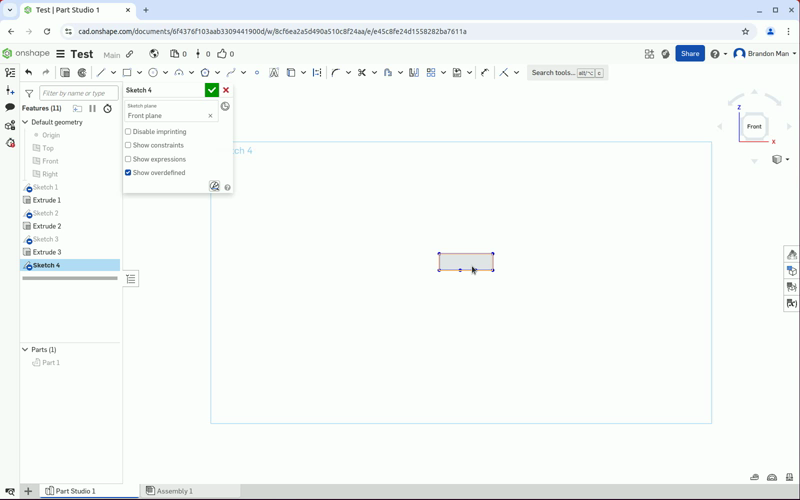
scroll(6)
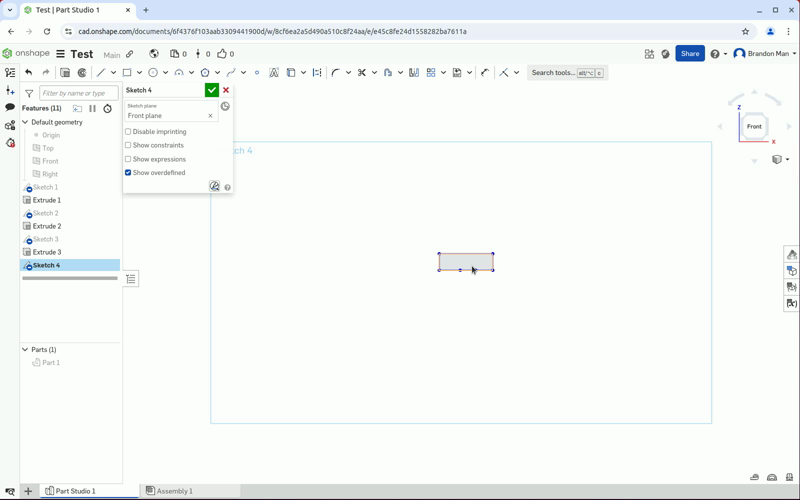
scroll(6)
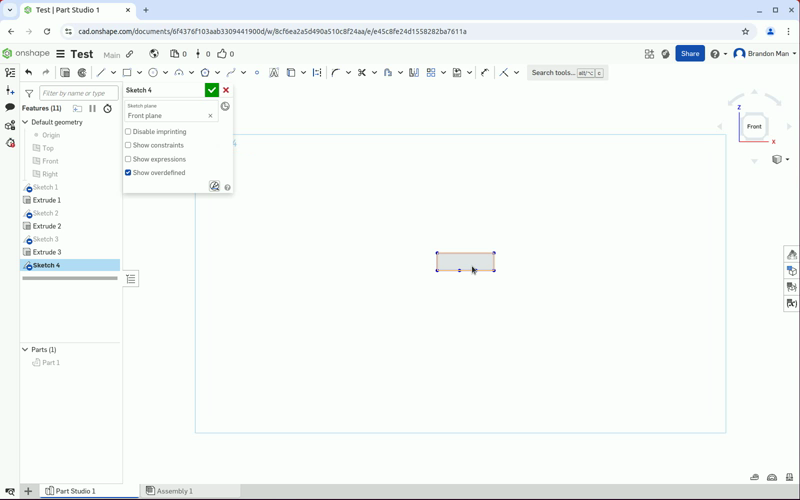
scroll(6)
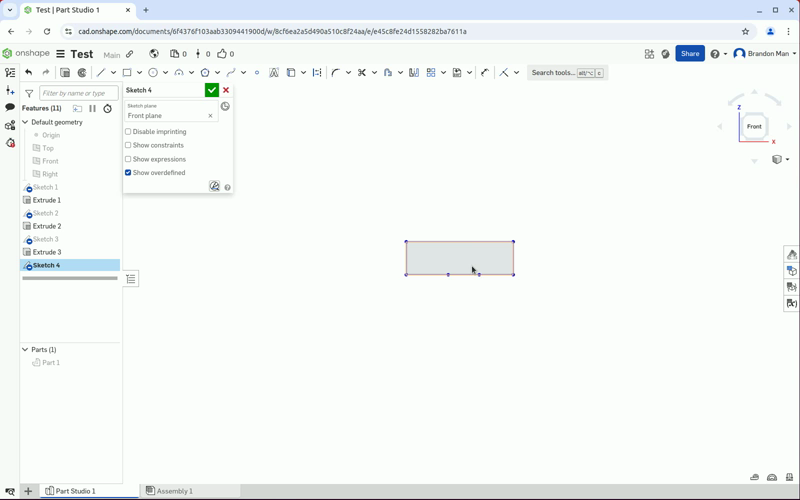
scroll(6)
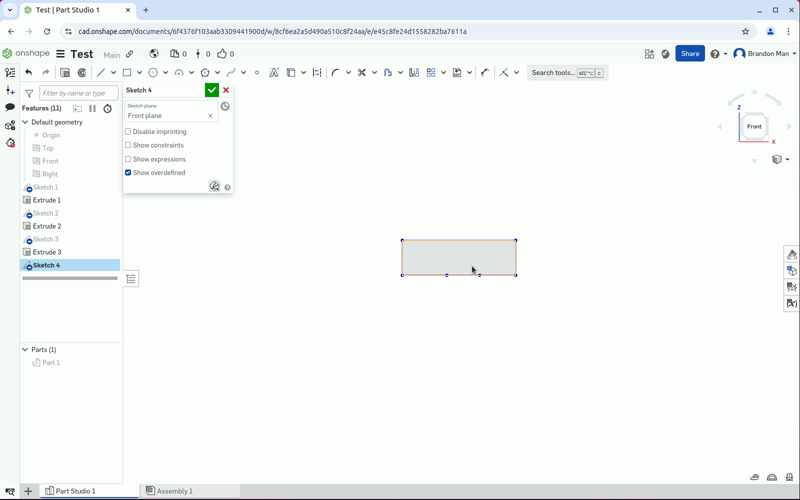
scroll(6)
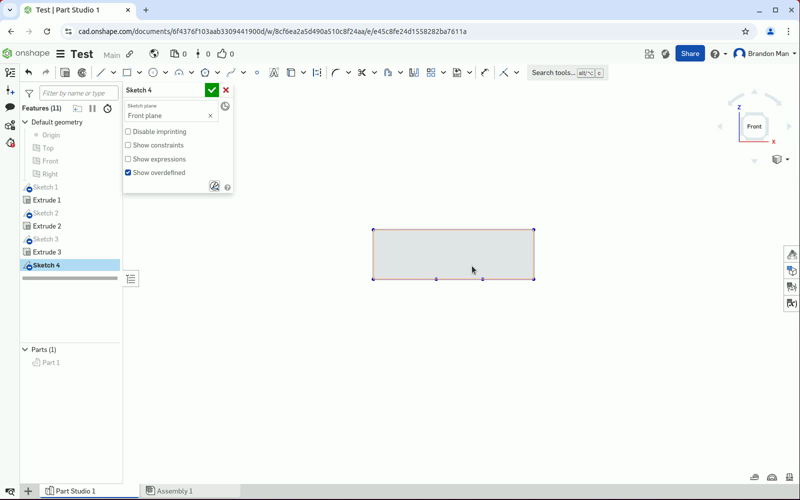
scroll(6)
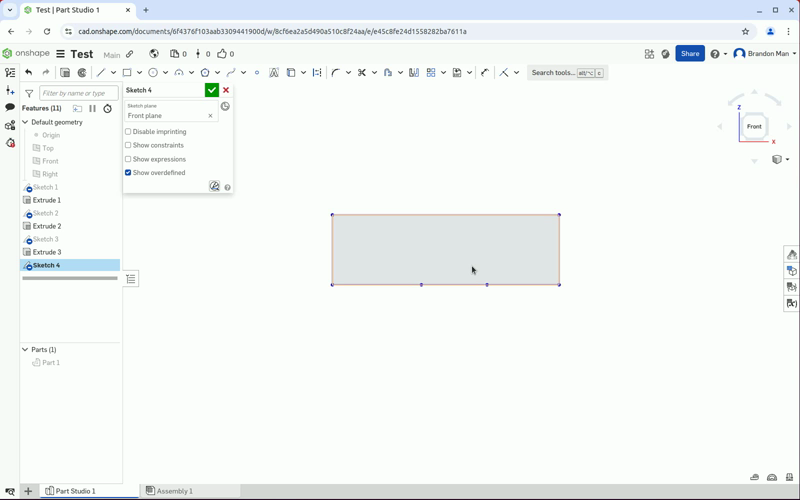
scroll(6)
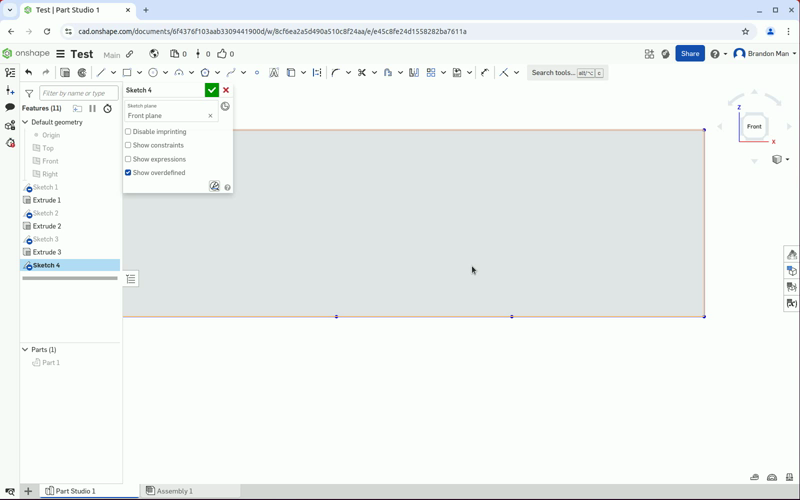
click(472, 265)
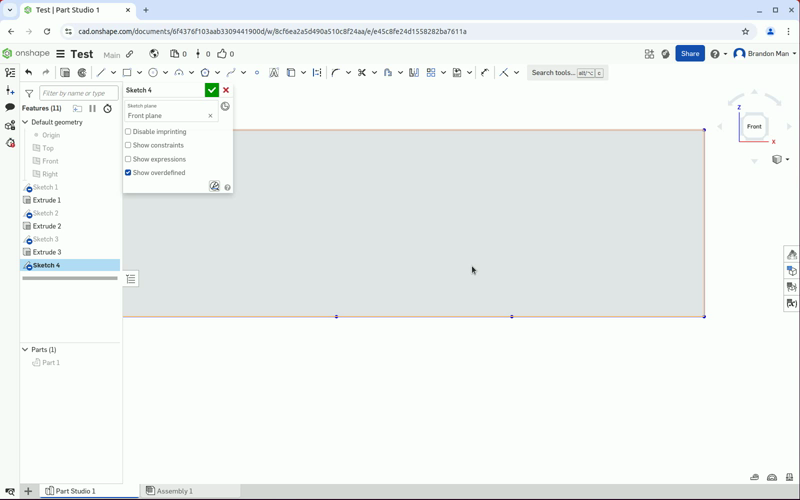
scroll(-6)
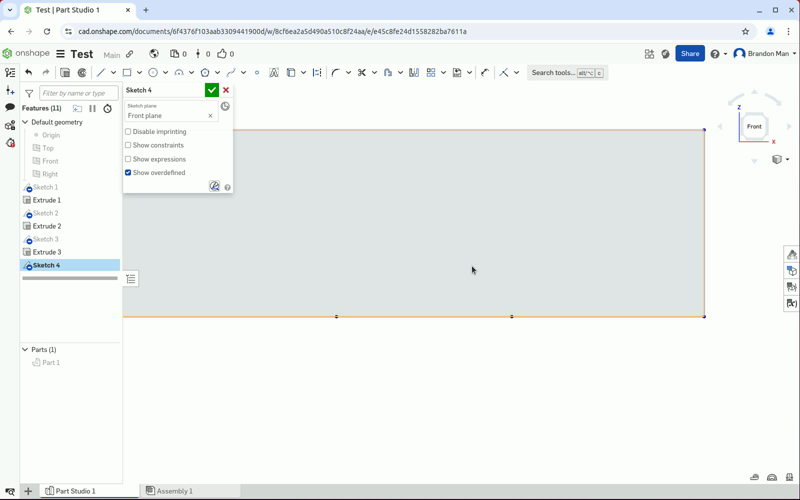
scroll(-6)
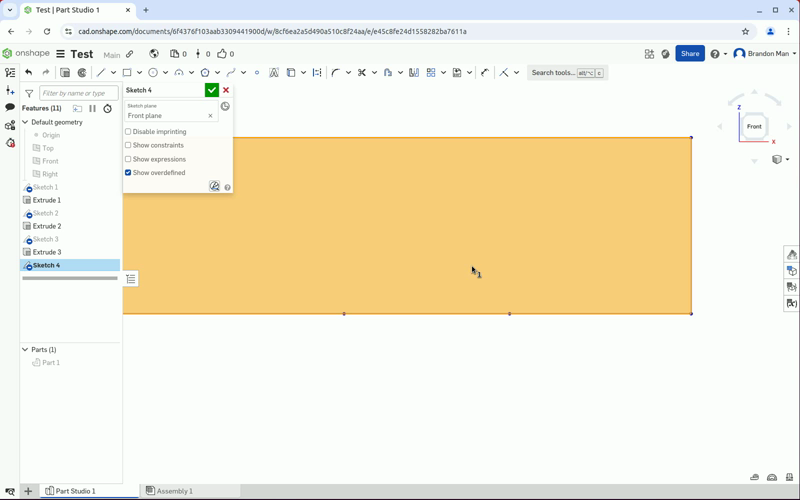
scroll(-6)
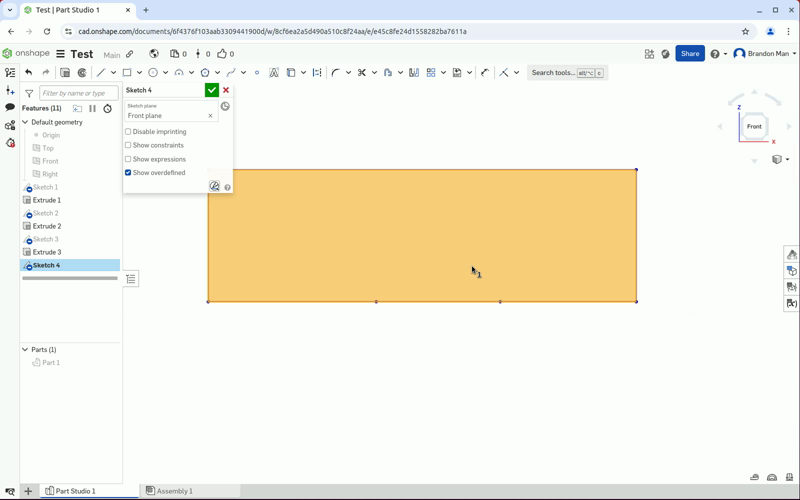
scroll(-6)
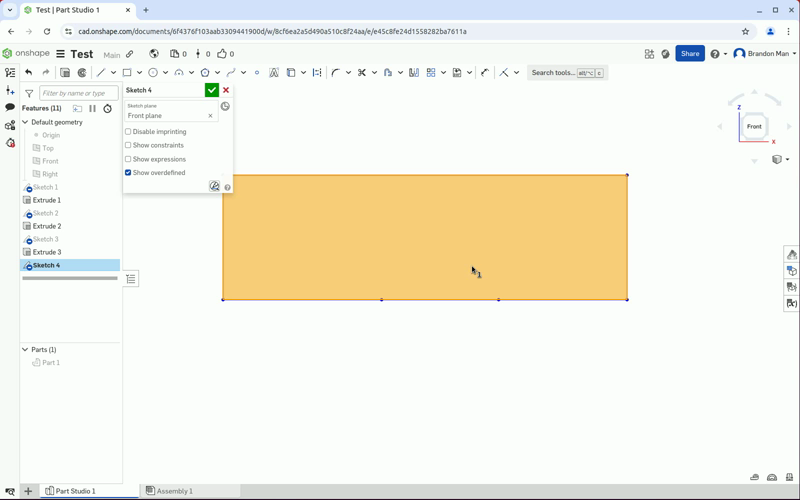
scroll(-6)
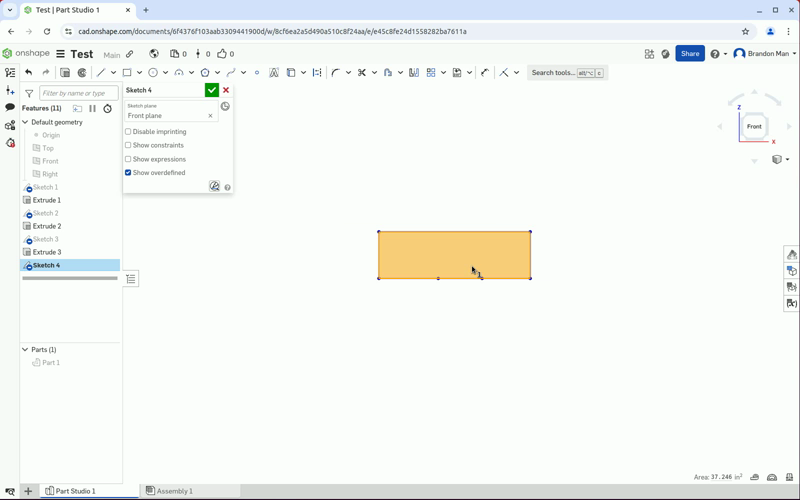
scroll(-6)
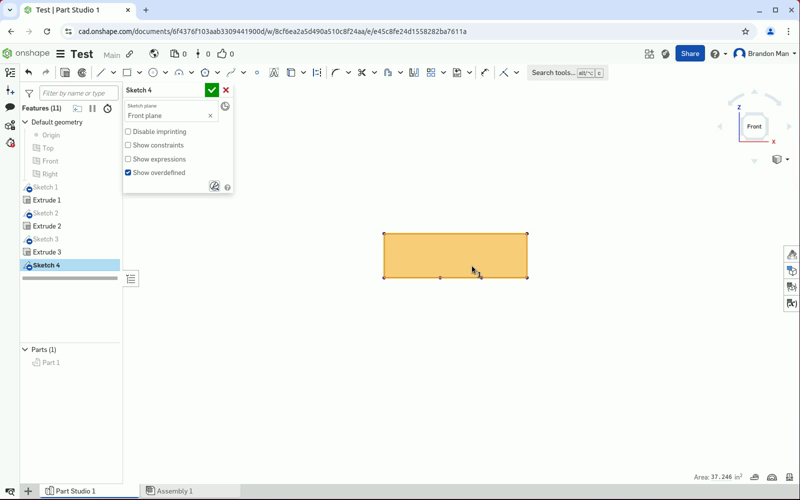
scroll(-6)
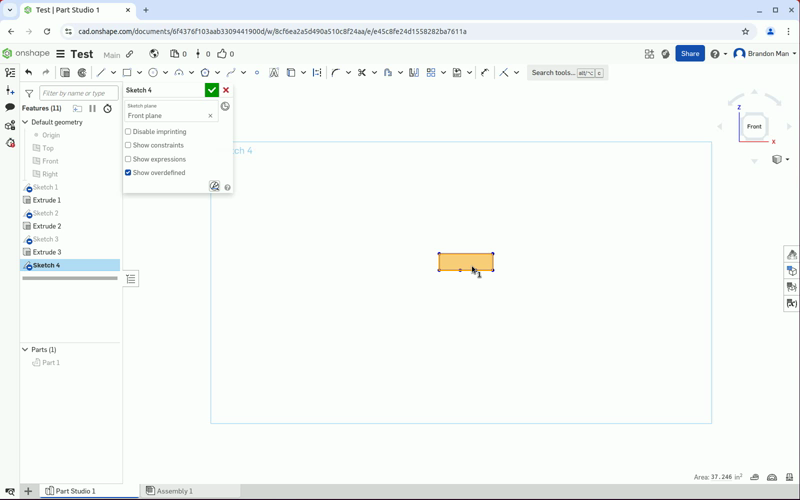
mouse_move(73, 352)
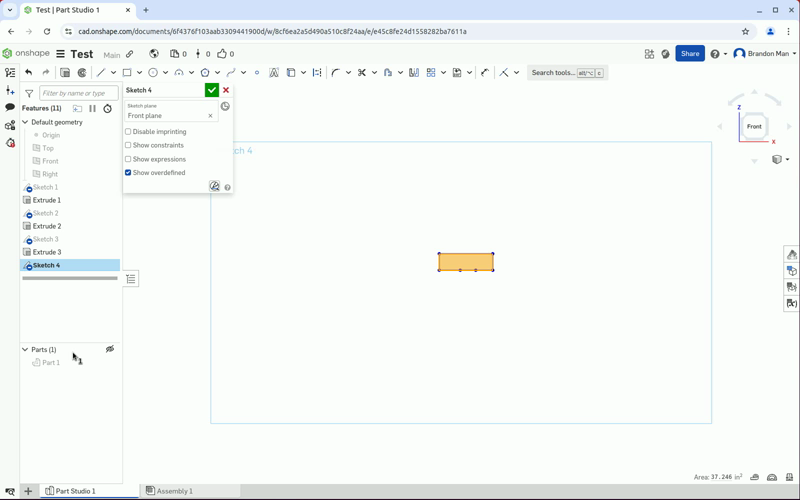
key(shift+y)
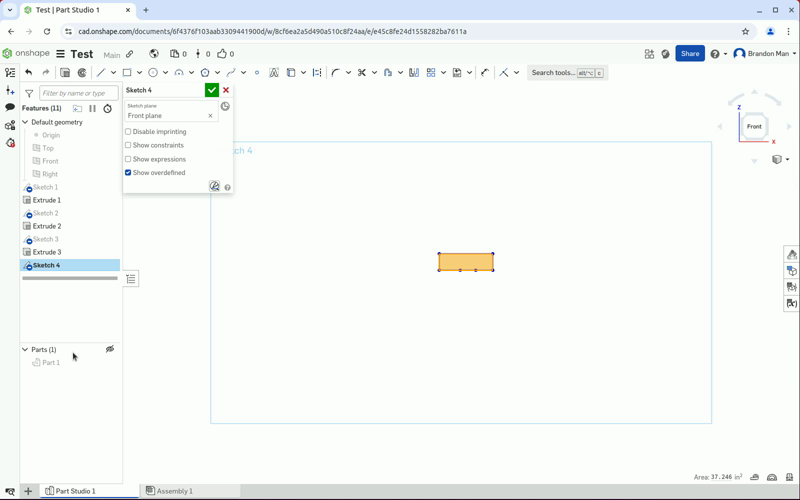
key(shift+e)
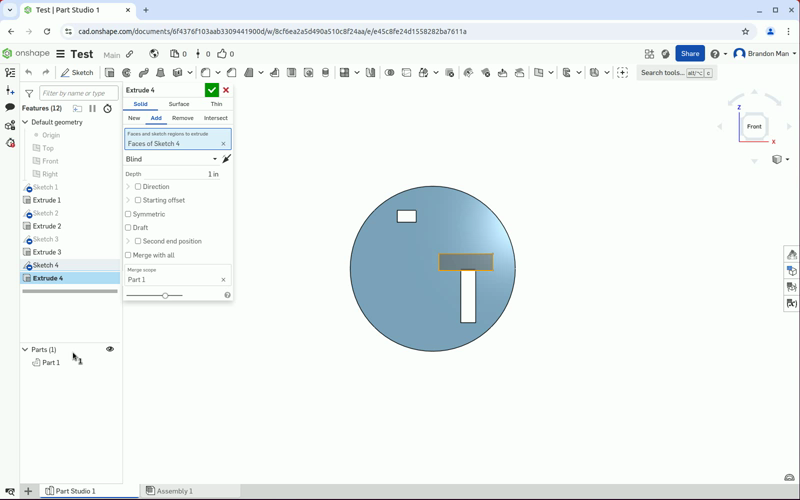
mouse_move(143, 106)
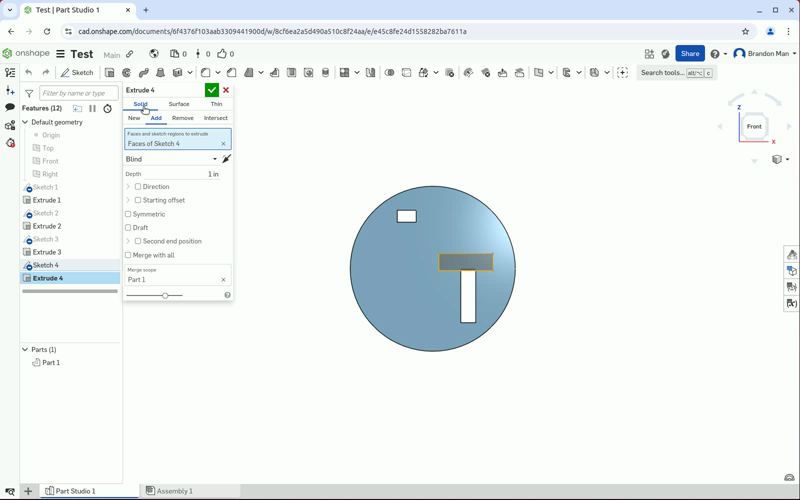
click(143, 106)
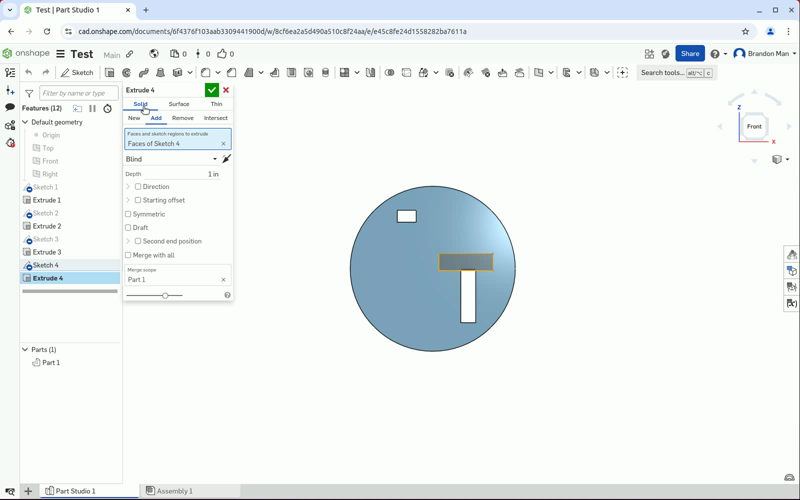
mouse_move(186, 120)
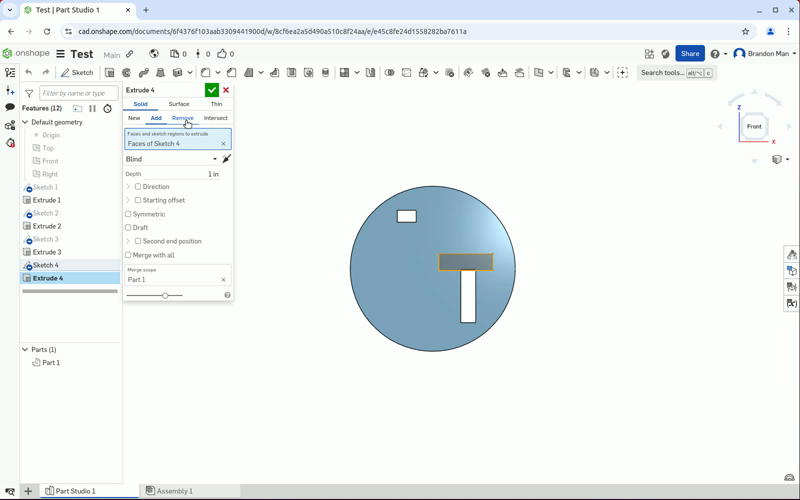
click(186, 120)
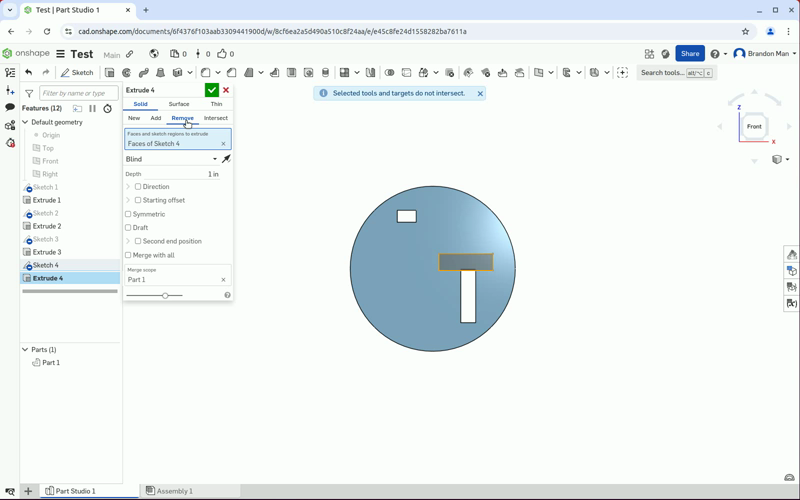
key(tab, 4)
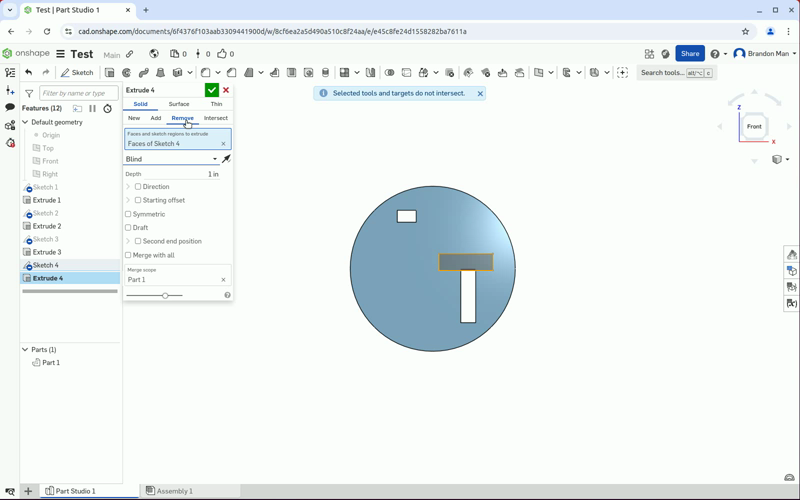
text(-19.979)
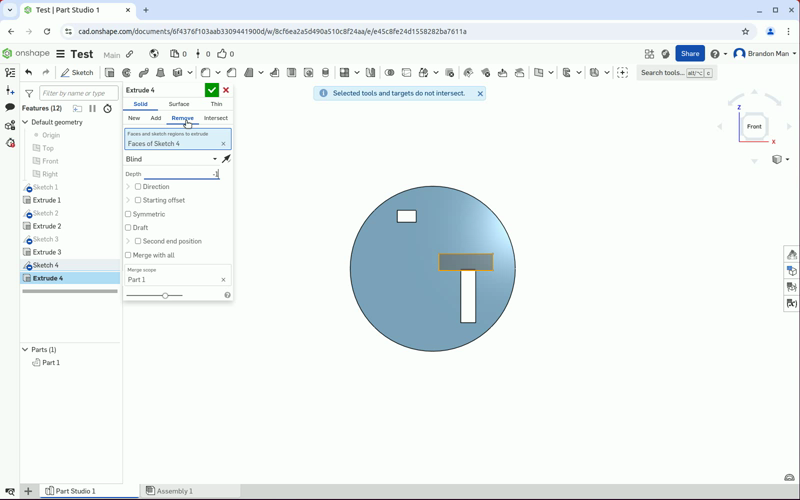
key(tab, 6)
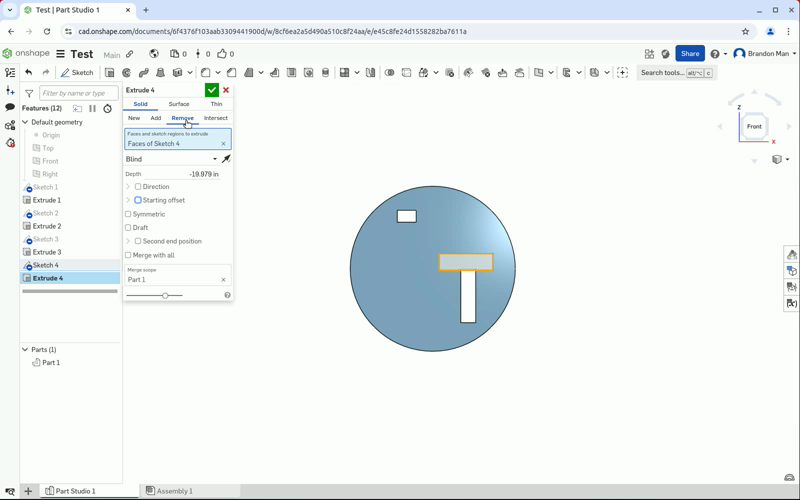
key(space)
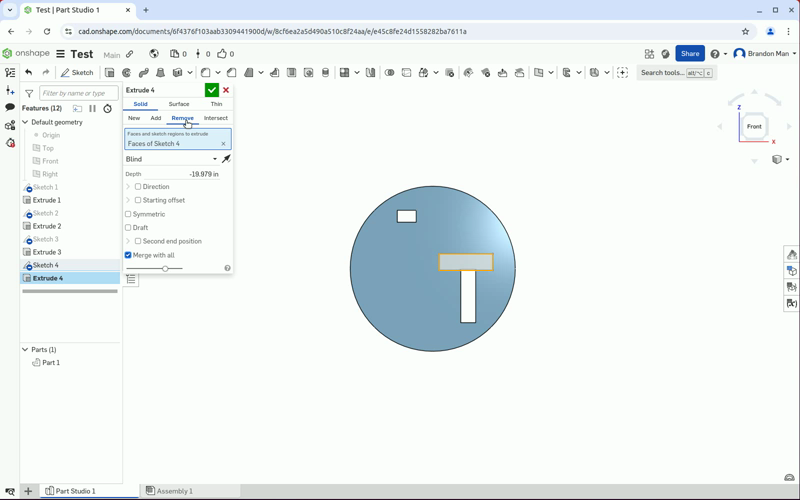
key(enter)
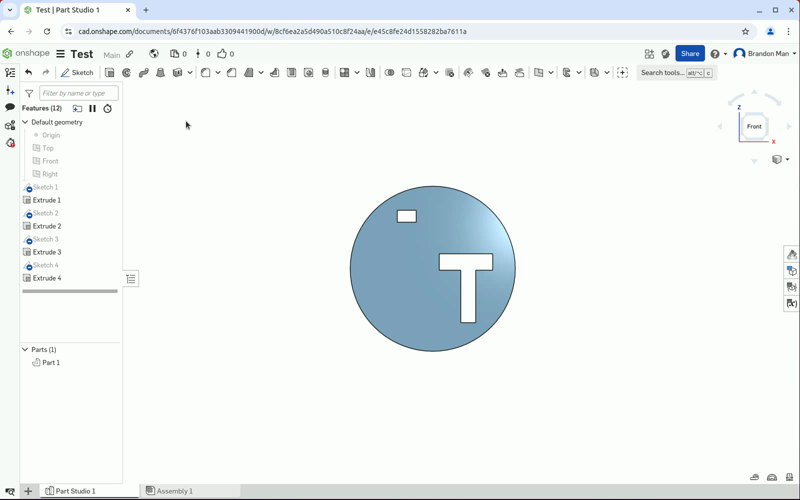
key(shift+h)
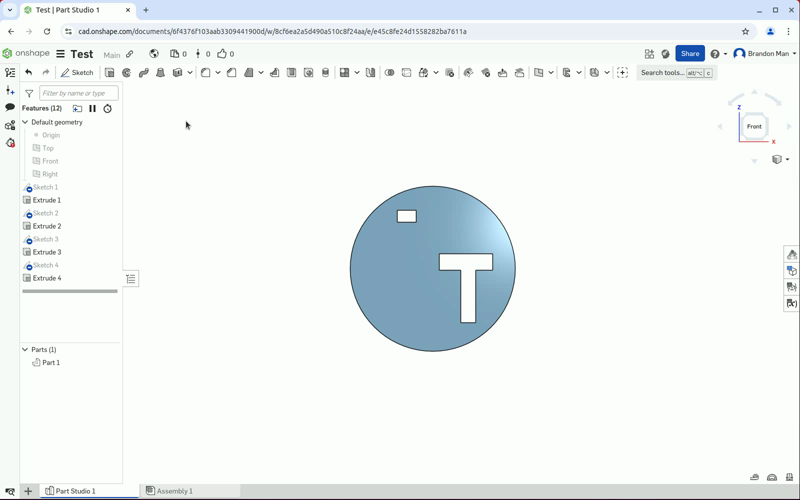
key(shift+h)
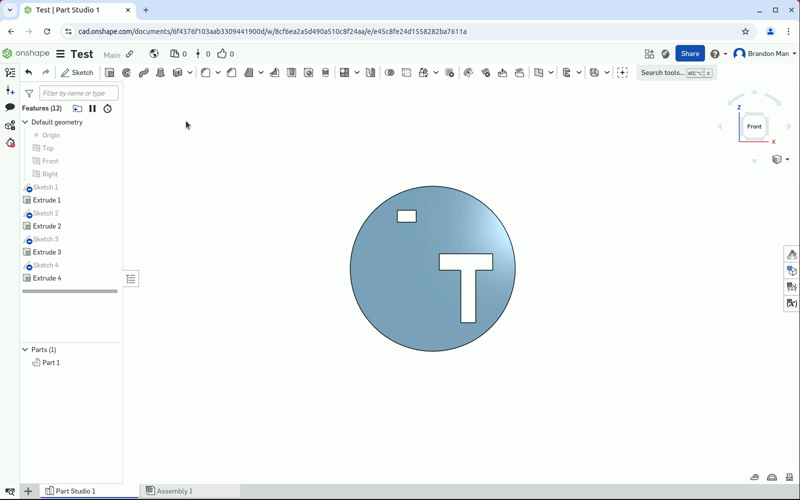
mouse_move(73, 189)
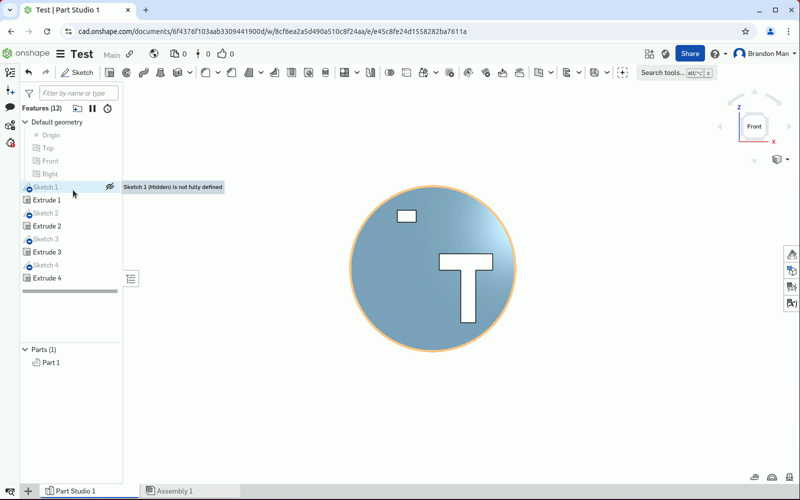
click(73, 189)
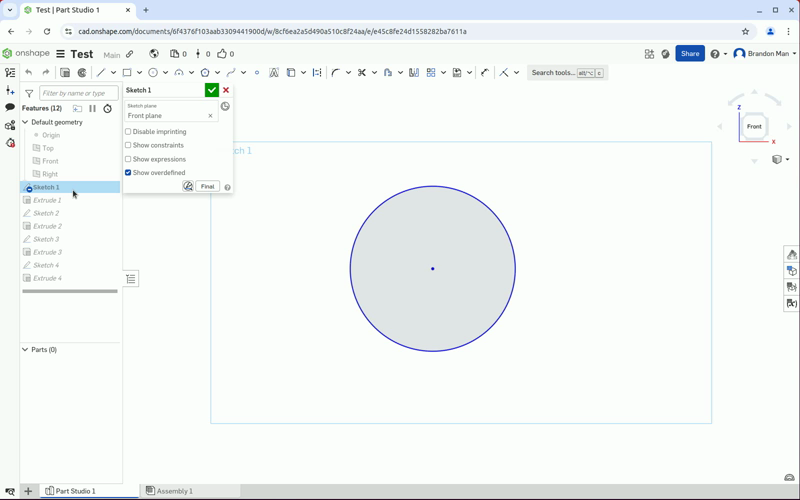
mouse_move(229, 92)
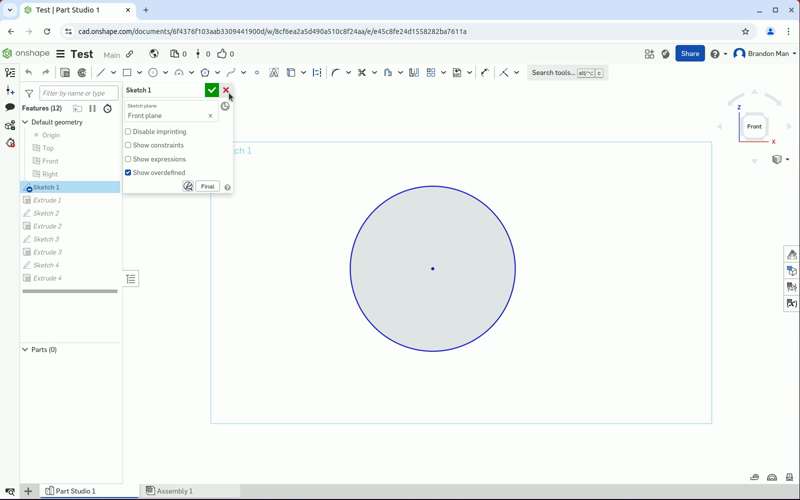
click(229, 92)
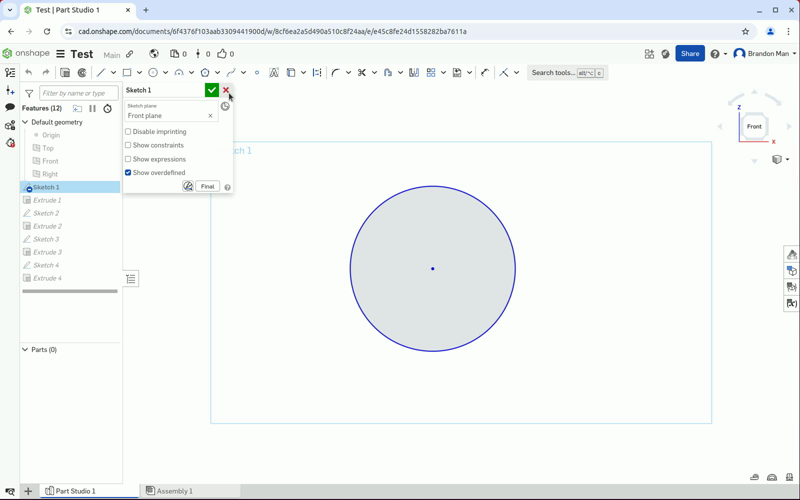
key(shift+s)
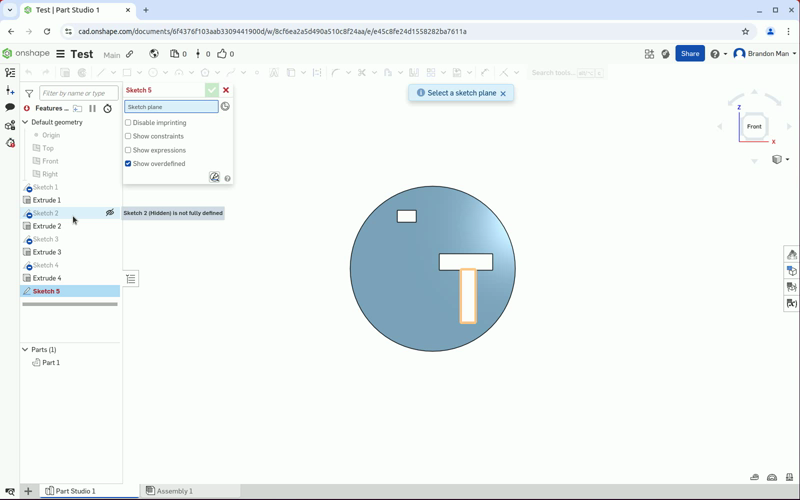
scroll(3)
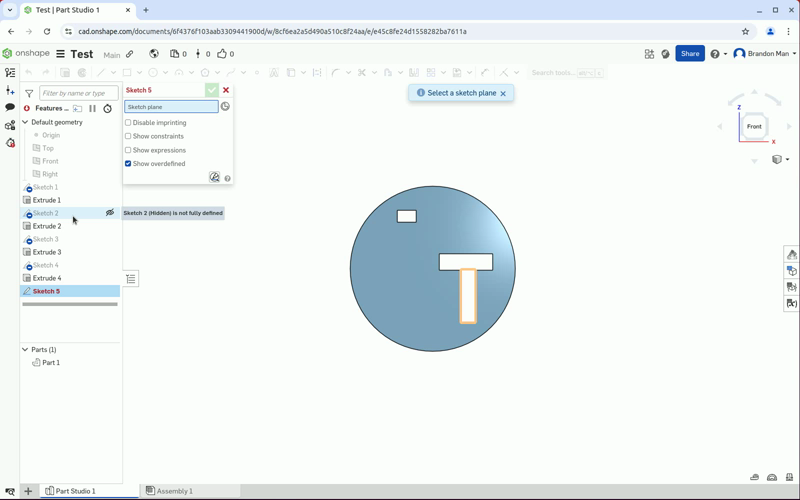
mouse_move(73, 163)
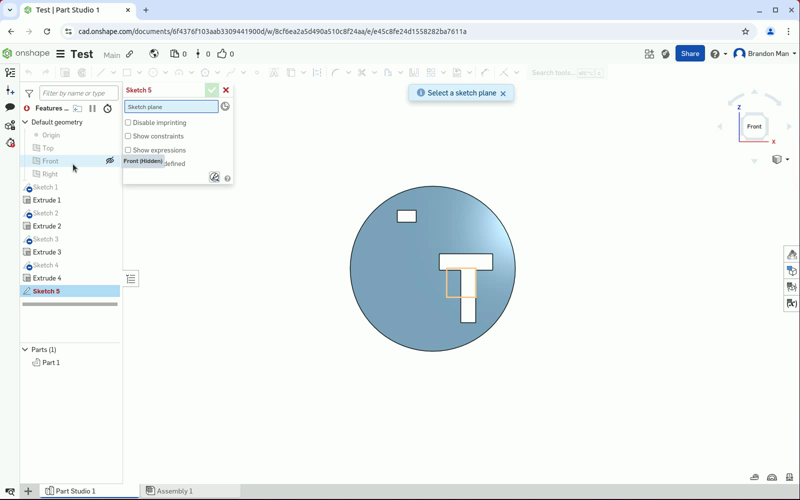
click(73, 163)
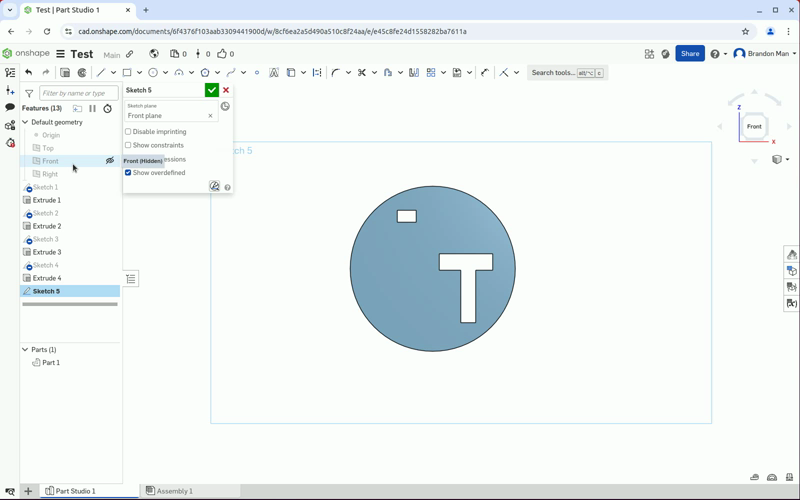
mouse_move(73, 352)
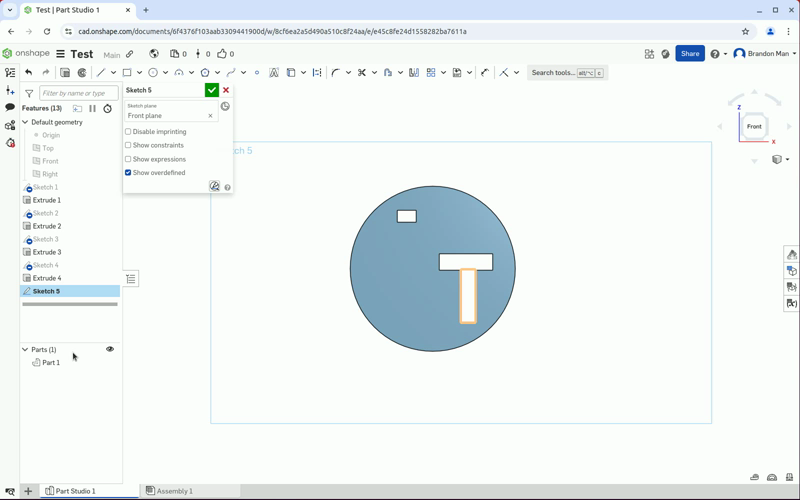
key(y)
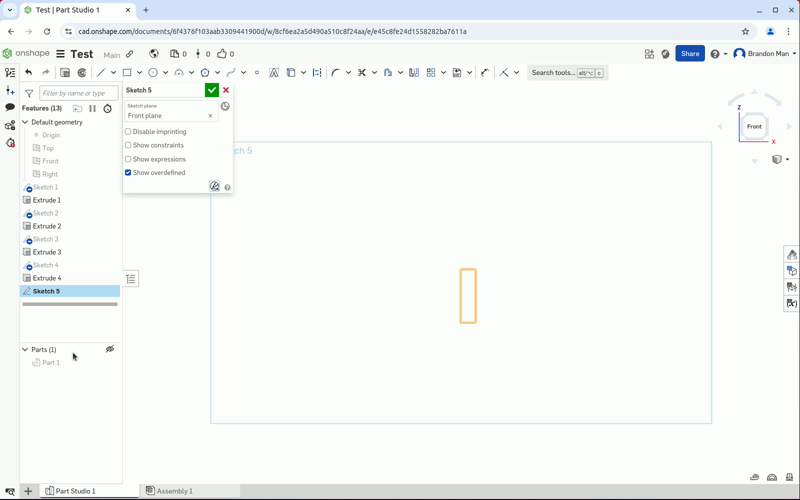
key(l)
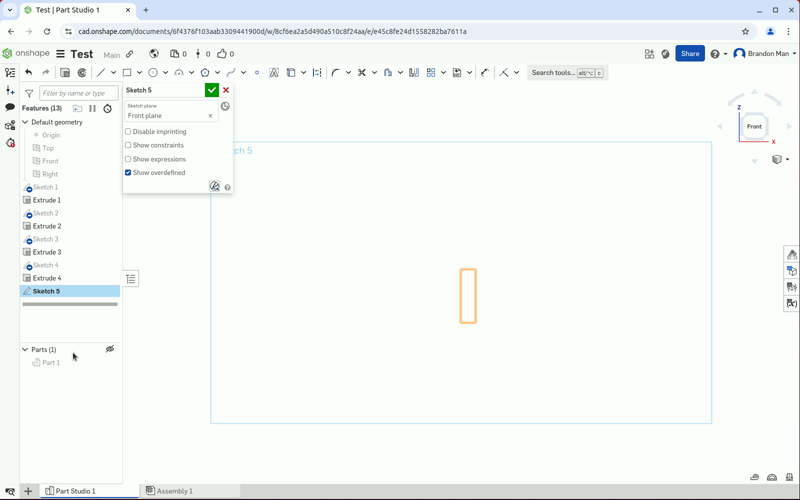
key_down(shift)
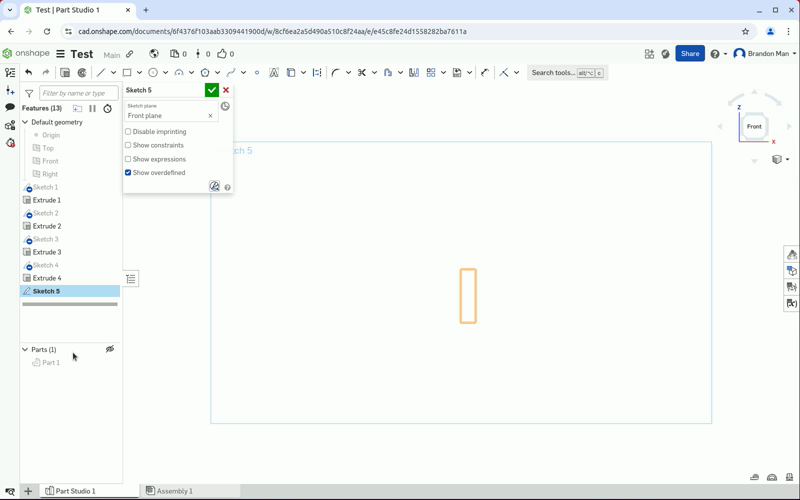
mouse_move(439, 339)
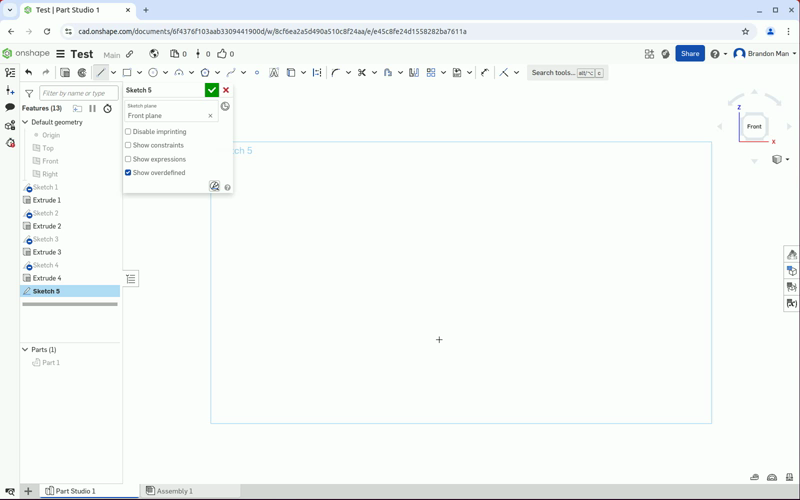
click(439, 339)
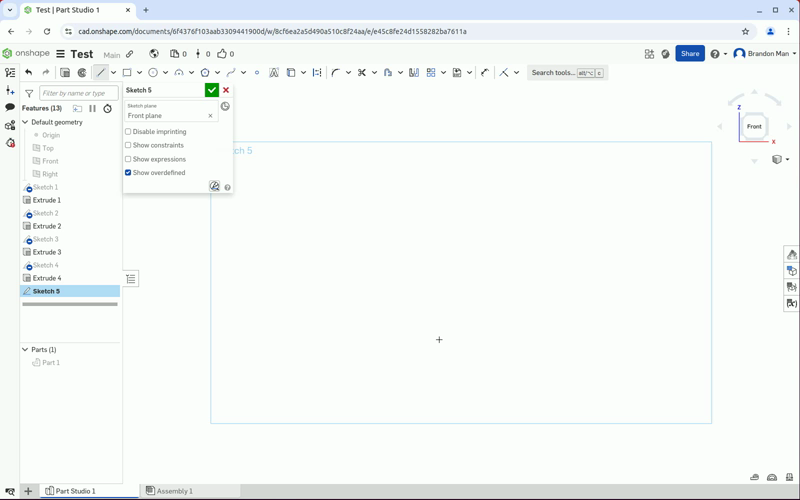
key_up(shift)
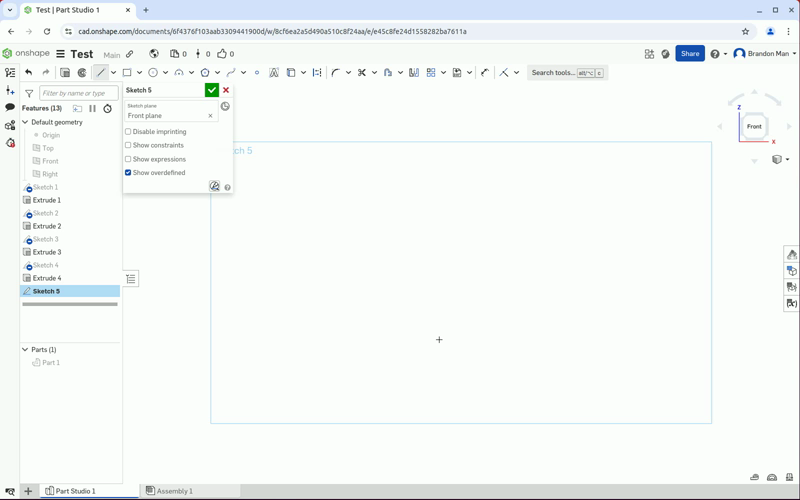
key_down(shift)
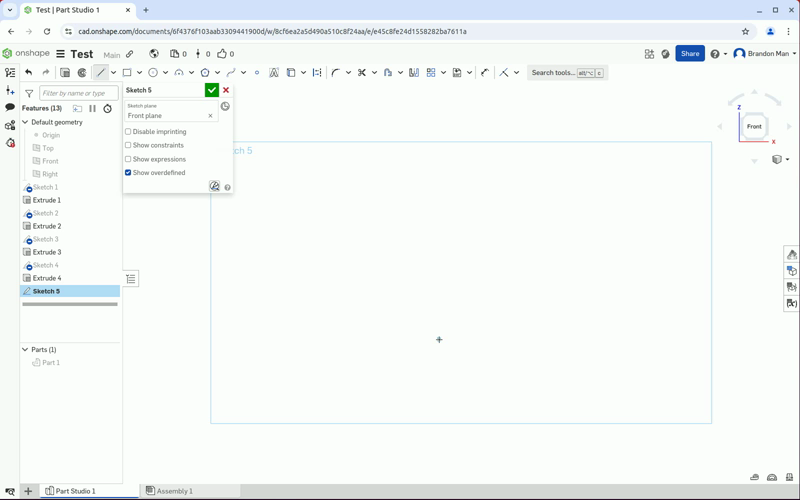
mouse_move(469, 339)
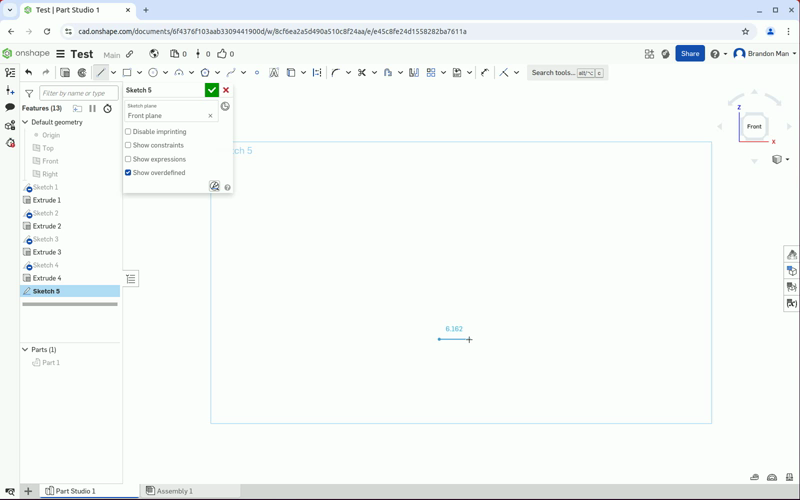
mouse_move(491, 339)
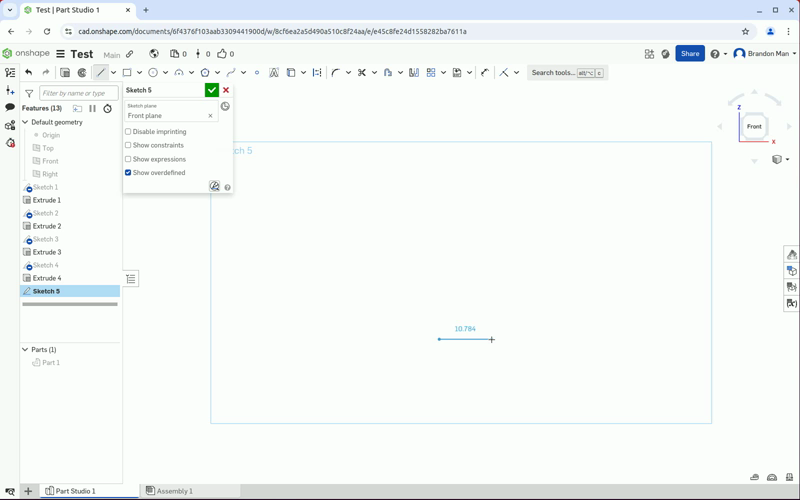
click(491, 339)
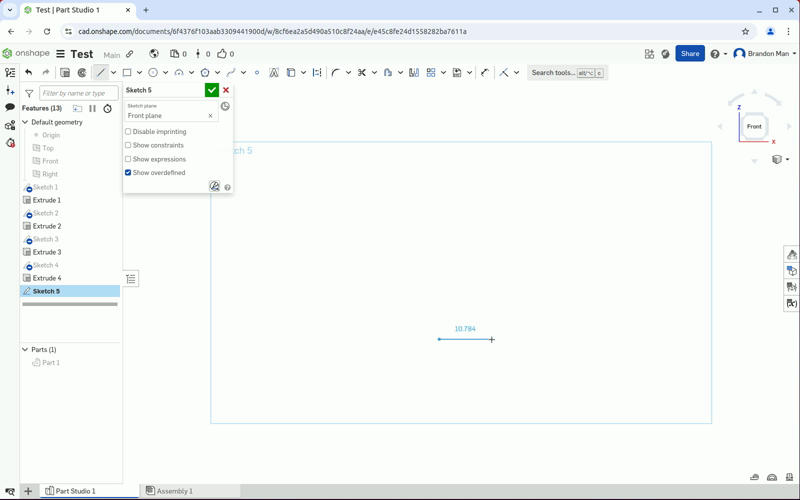
key_up(shift)
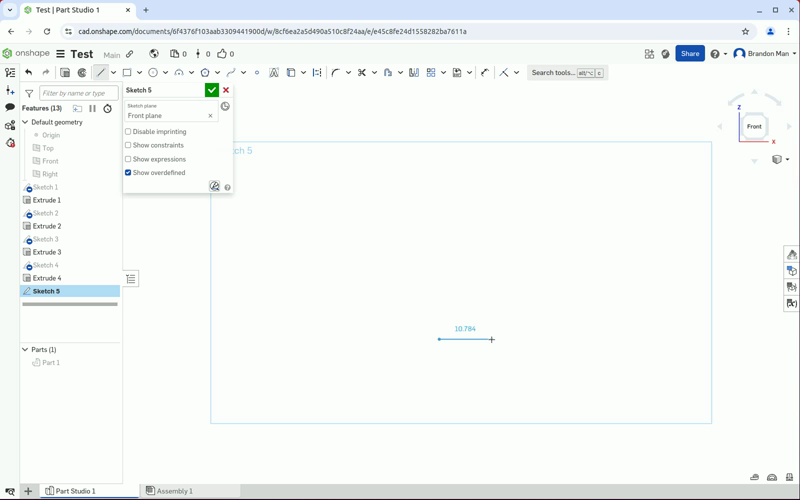
key_down(shift)
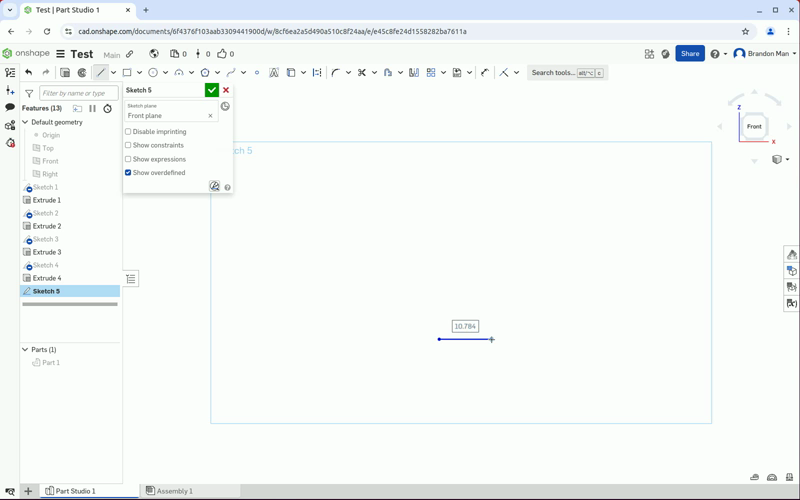
mouse_move(521, 339)
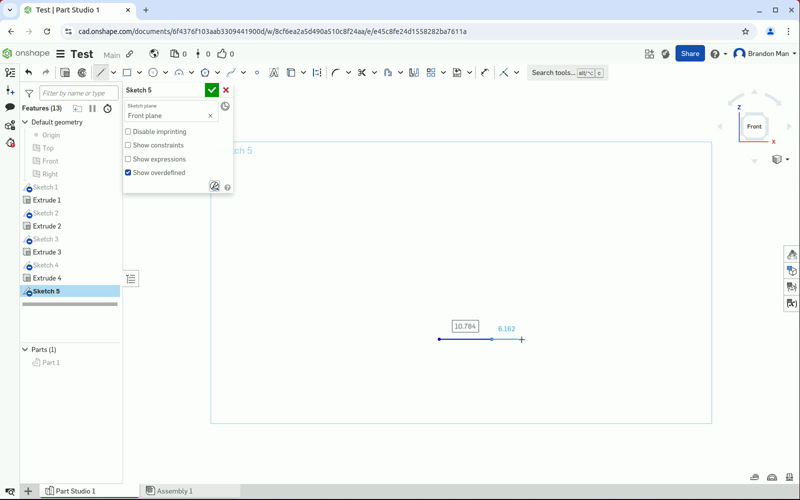
mouse_move(491, 323)
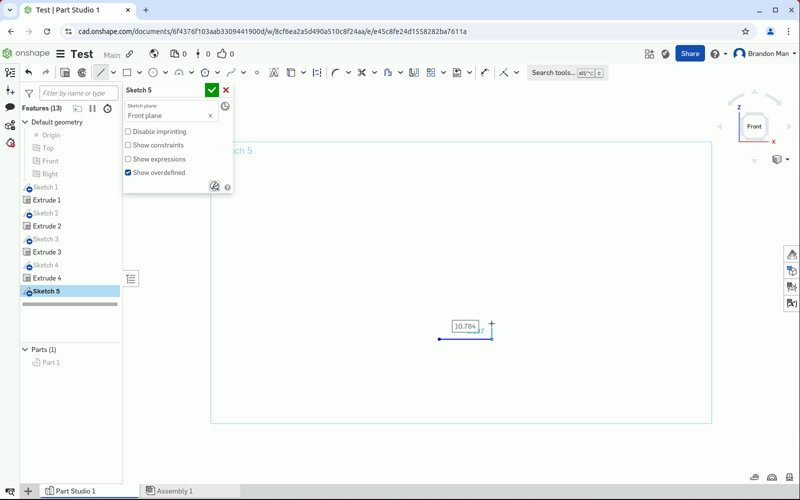
click(491, 323)
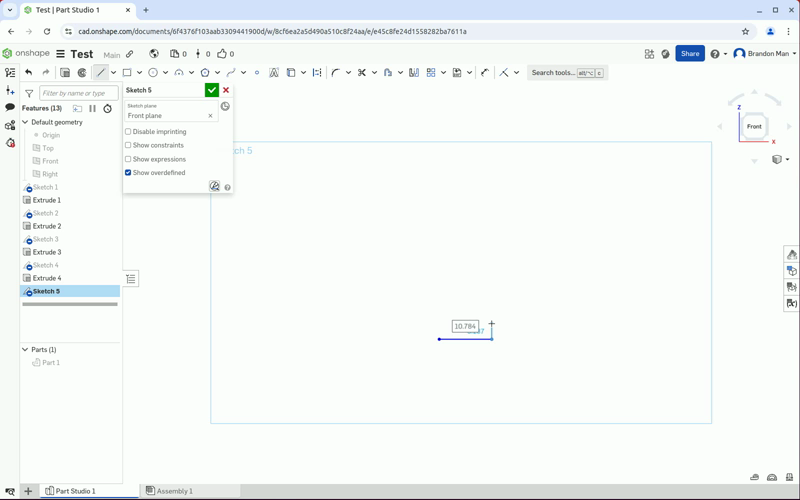
key_up(shift)
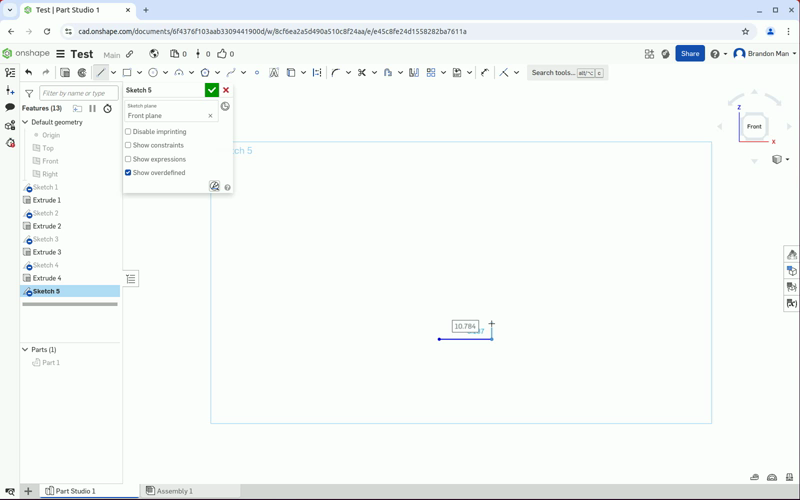
key_down(shift)
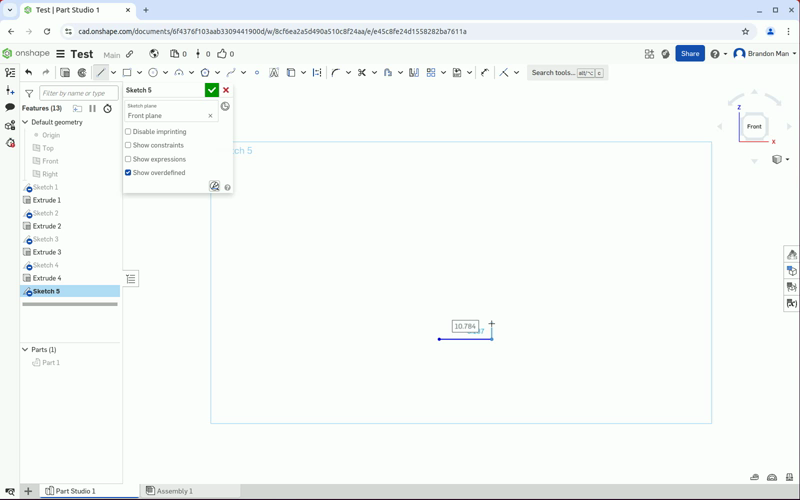
mouse_move(521, 323)
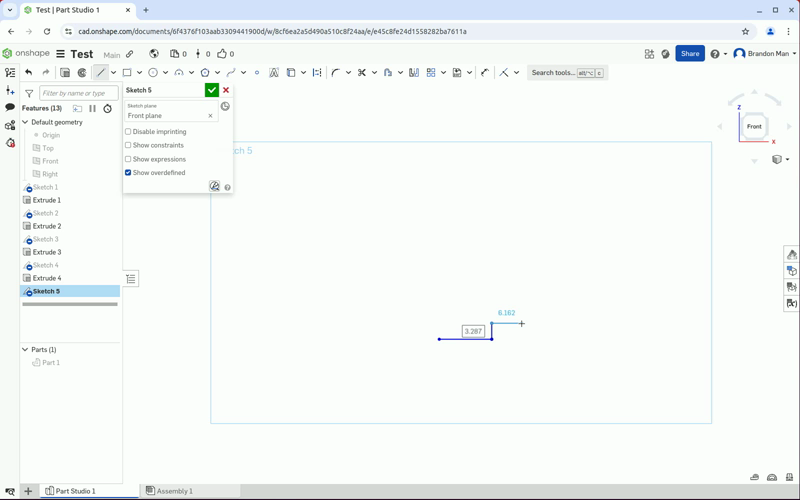
mouse_move(474, 323)
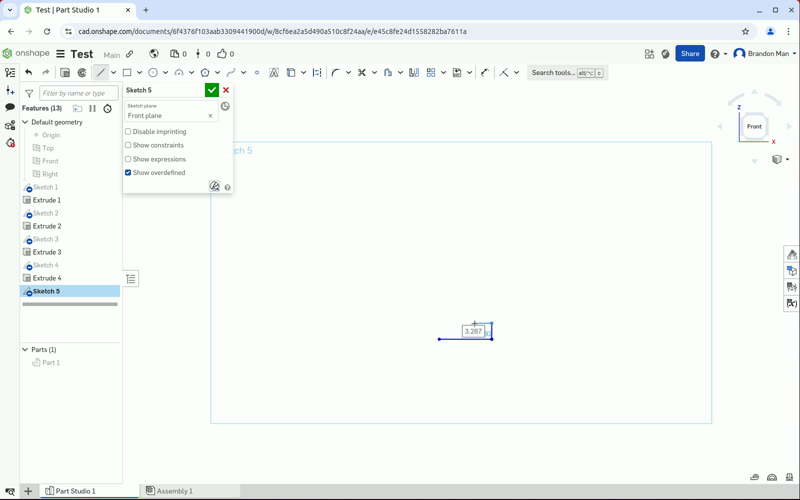
click(474, 323)
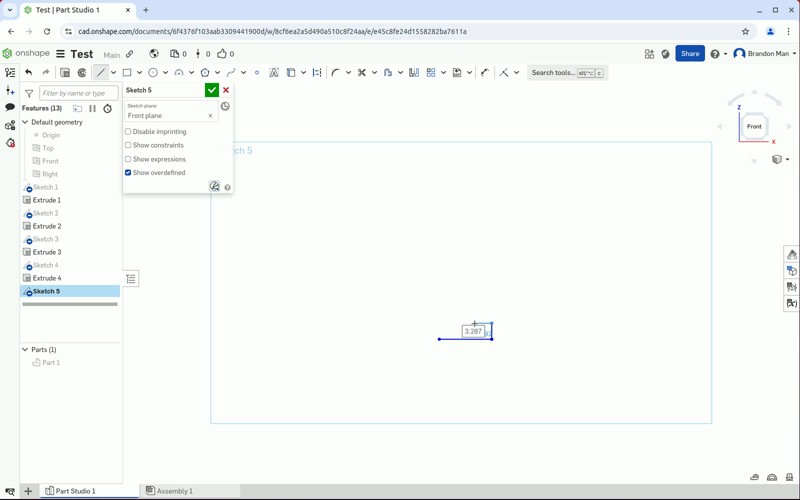
key_up(shift)
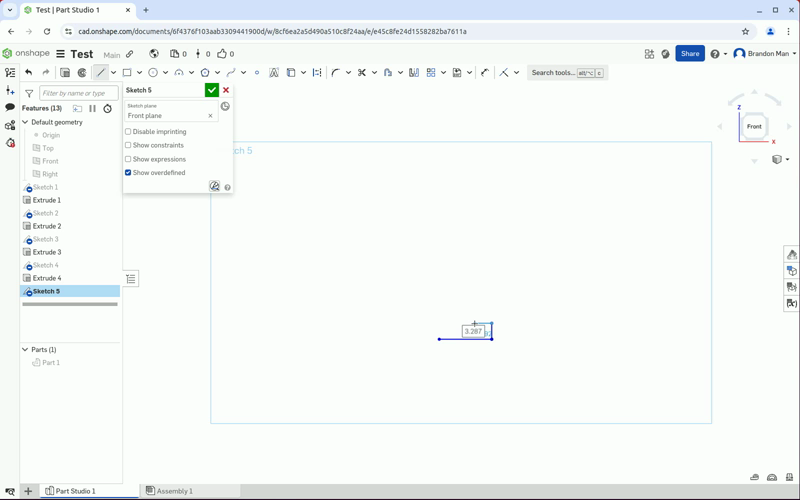
key_down(shift)
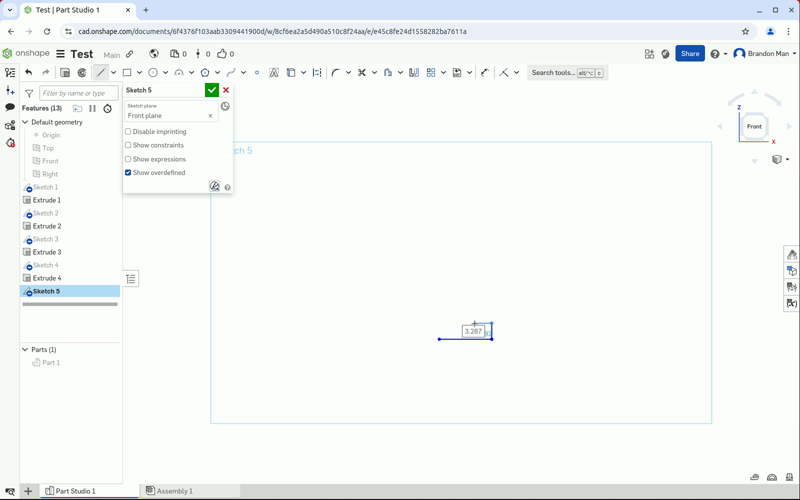
mouse_move(504, 323)
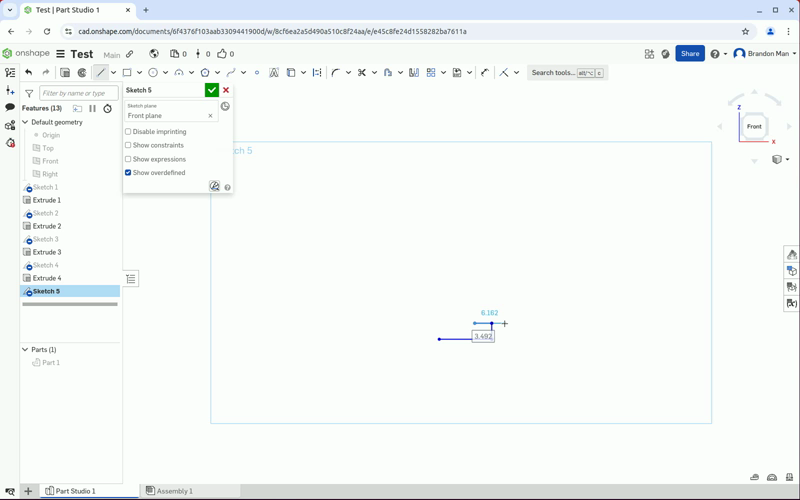
mouse_move(460, 323)
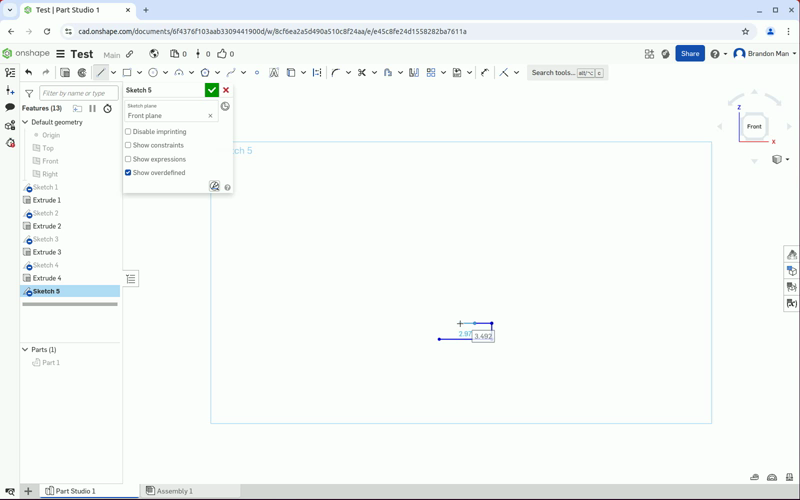
click(460, 323)
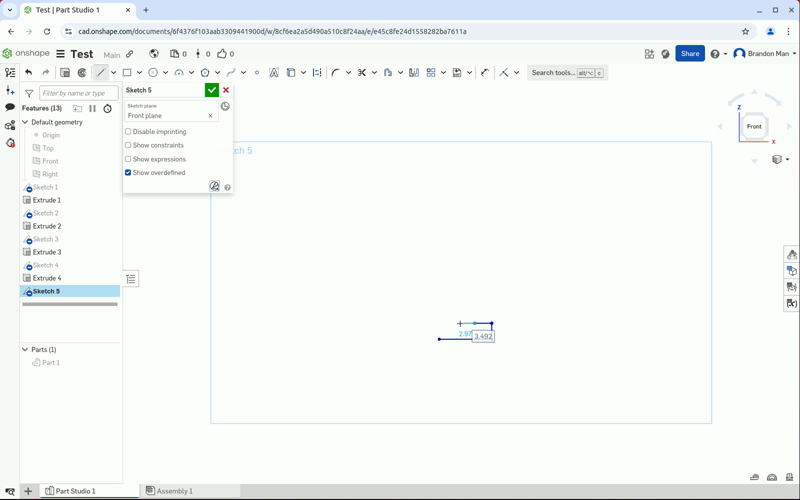
key_up(shift)
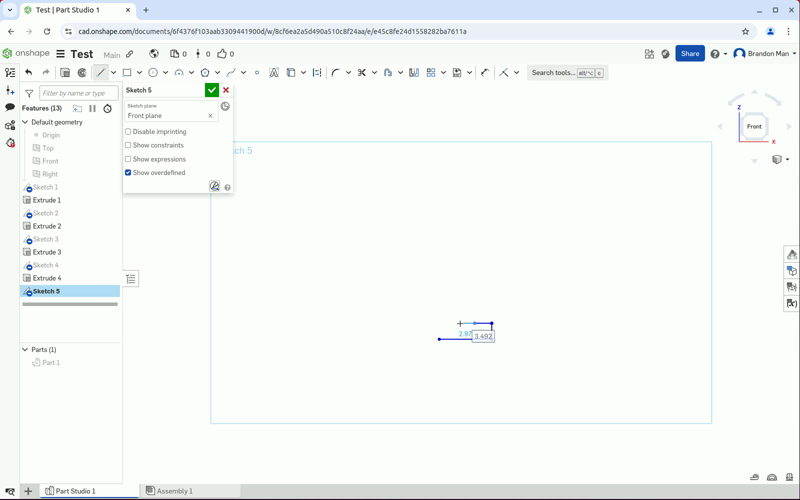
key_down(shift)
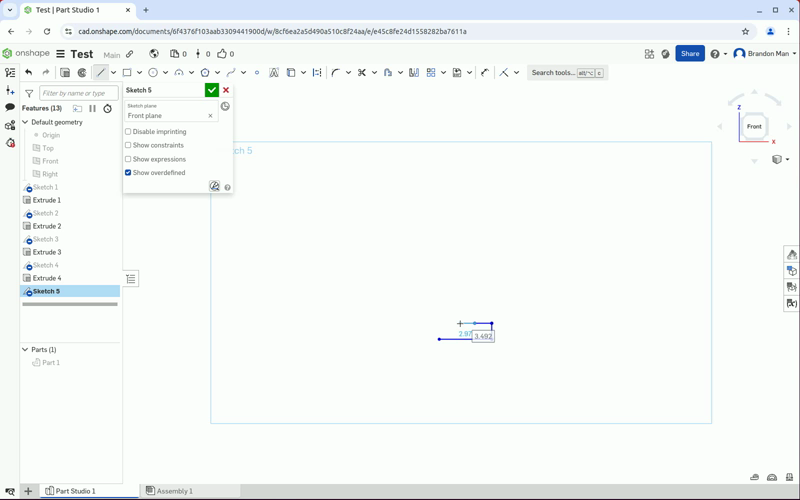
mouse_move(490, 323)
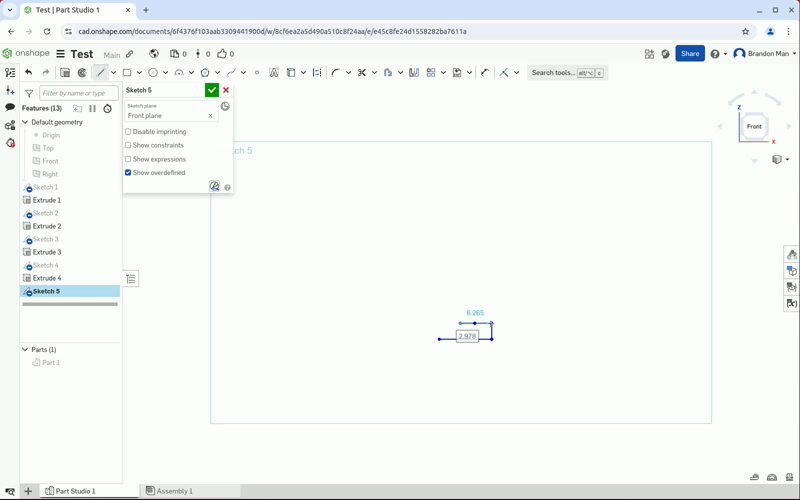
mouse_move(439, 323)
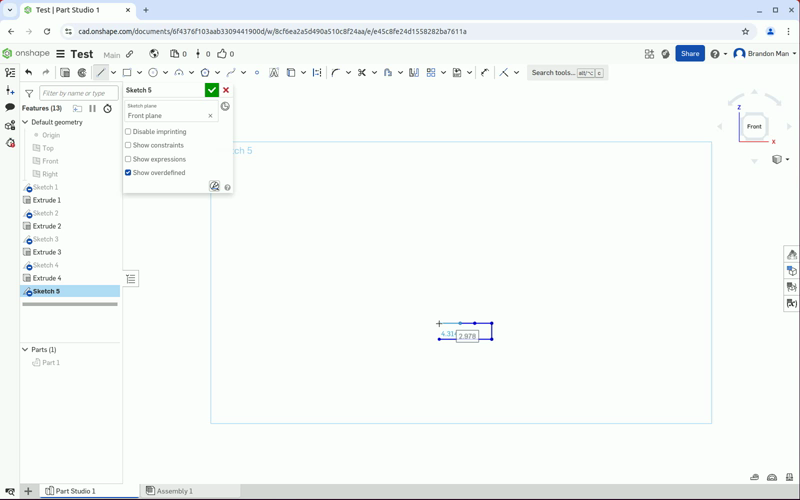
click(439, 323)
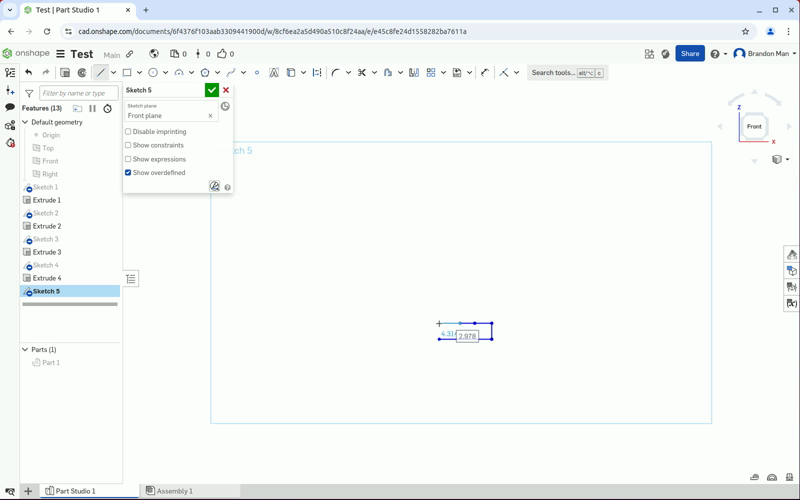
key_up(shift)
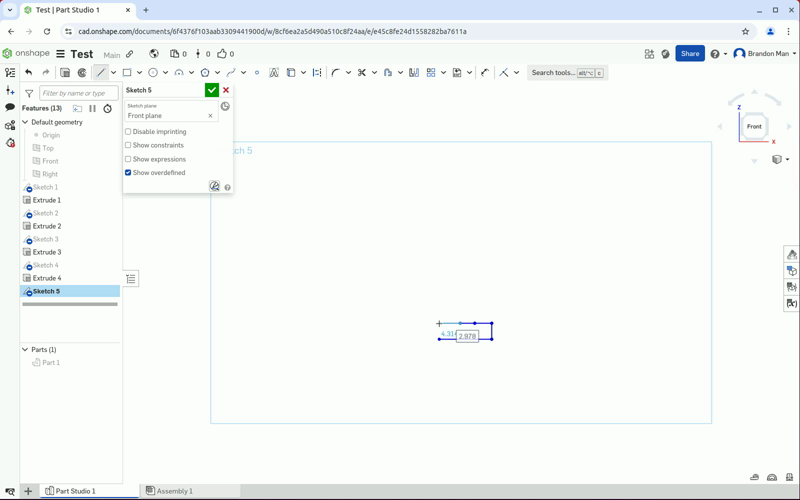
mouse_move(469, 323)
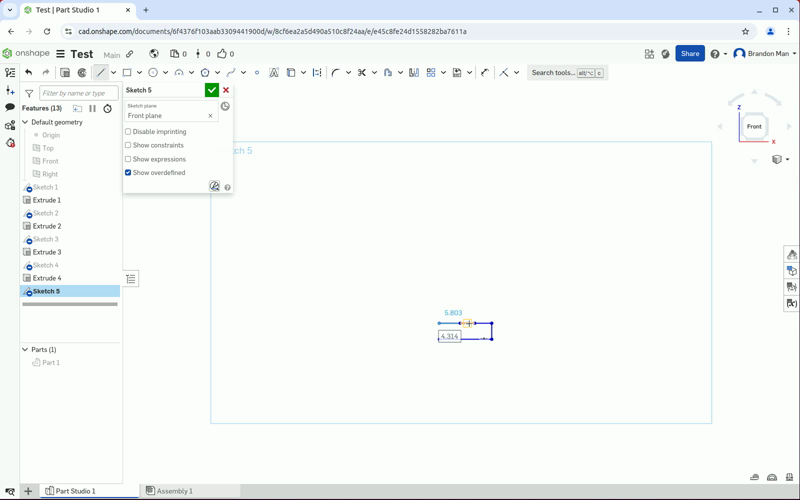
key_down(shift)
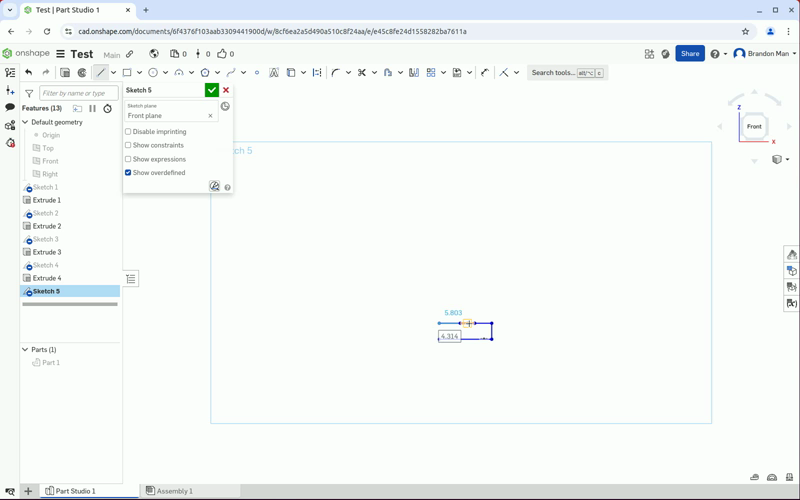
mouse_move(439, 339)
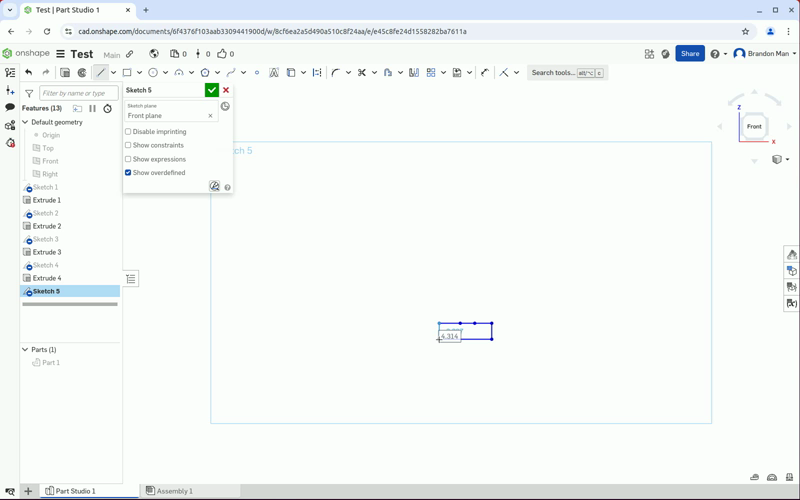
key_up(shift)
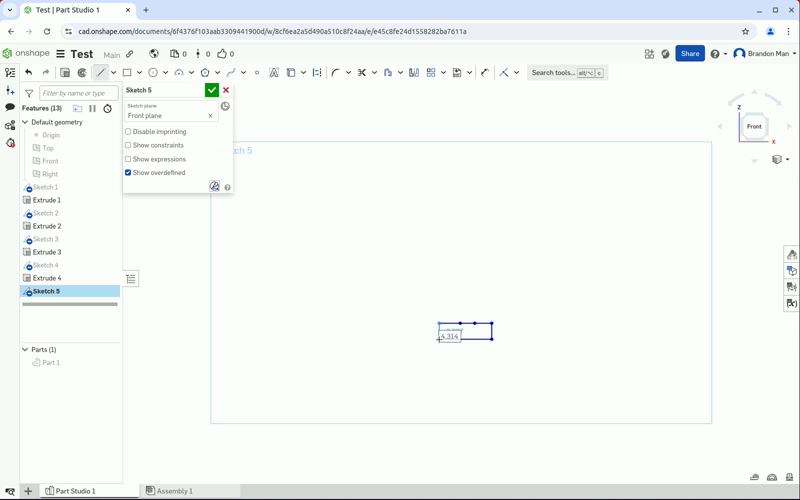
click(439, 339)
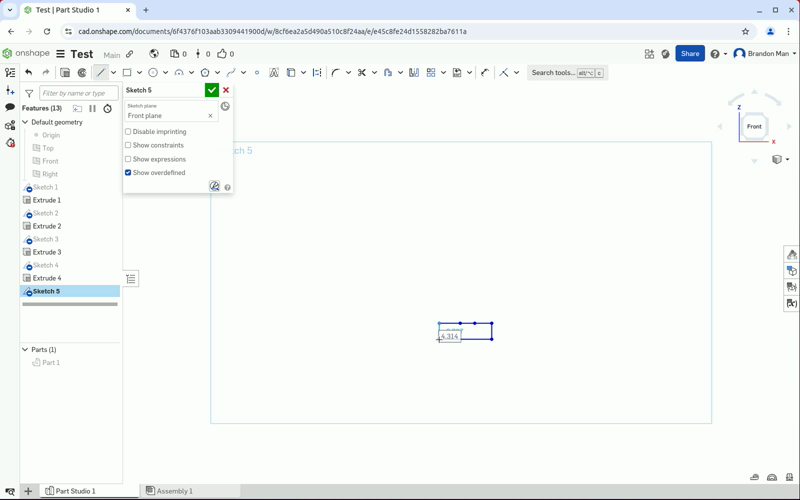
key(esc)
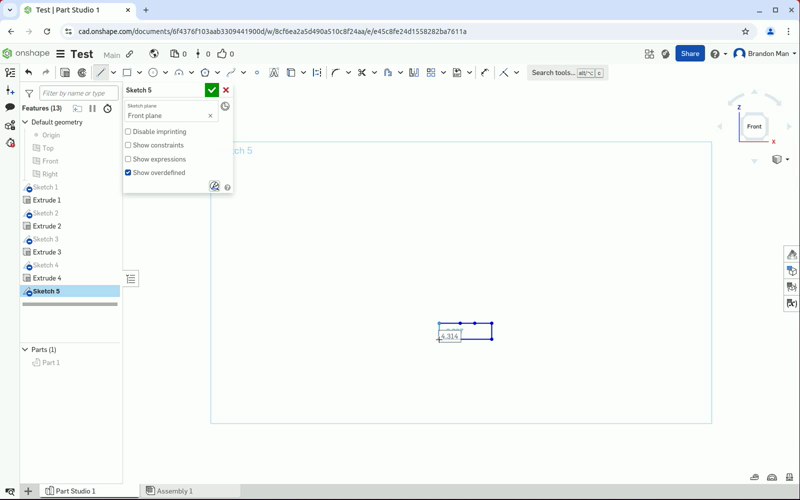
mouse_move(488, 332)
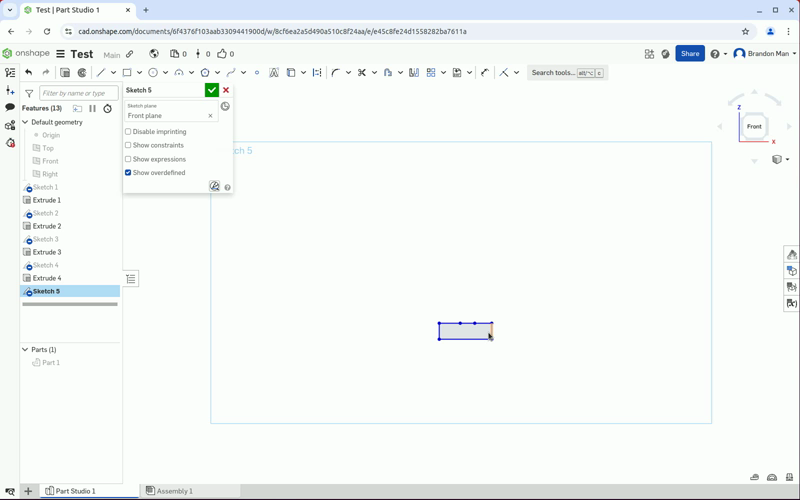
scroll(6)
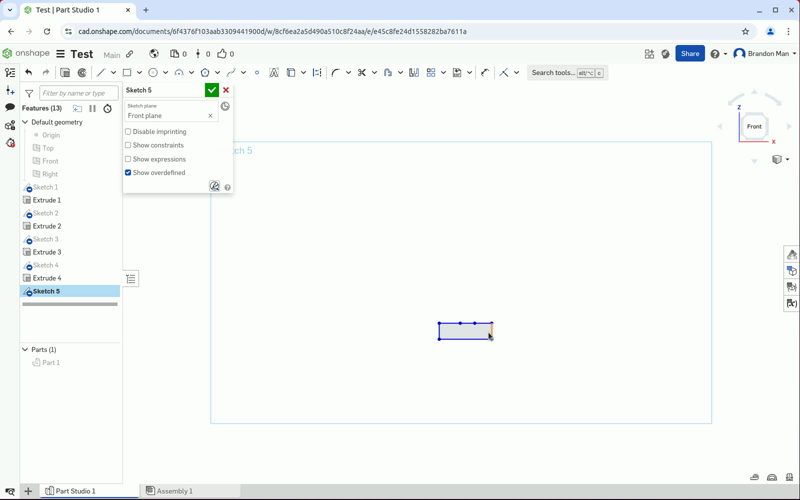
scroll(6)
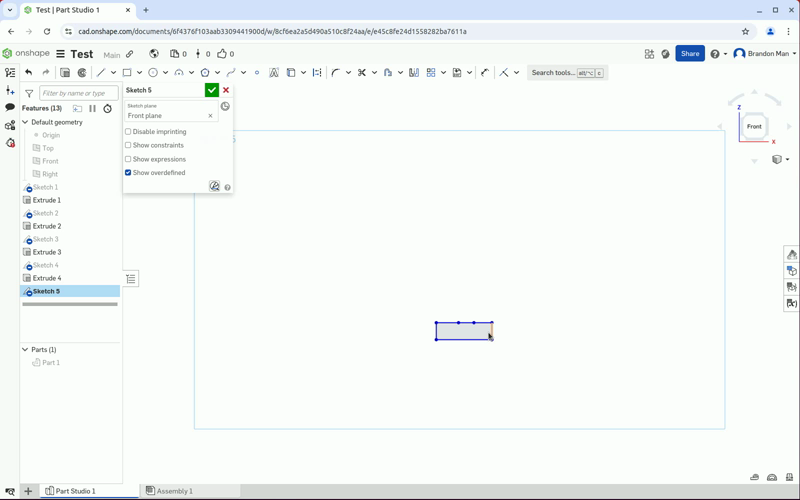
scroll(6)
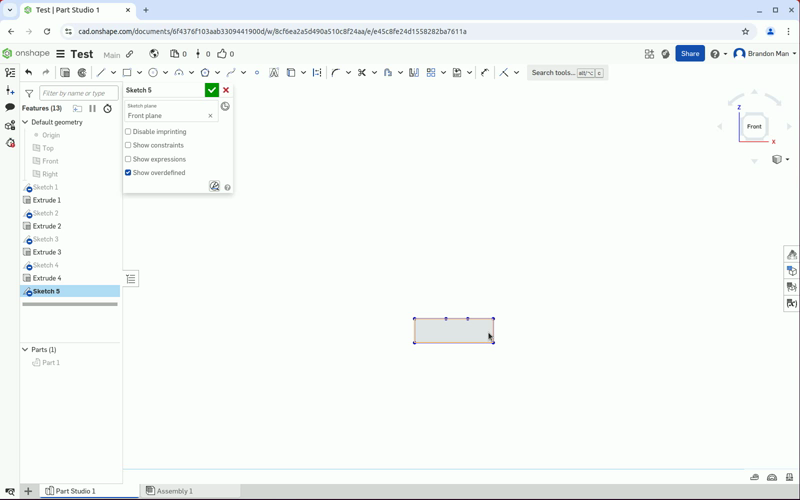
scroll(6)
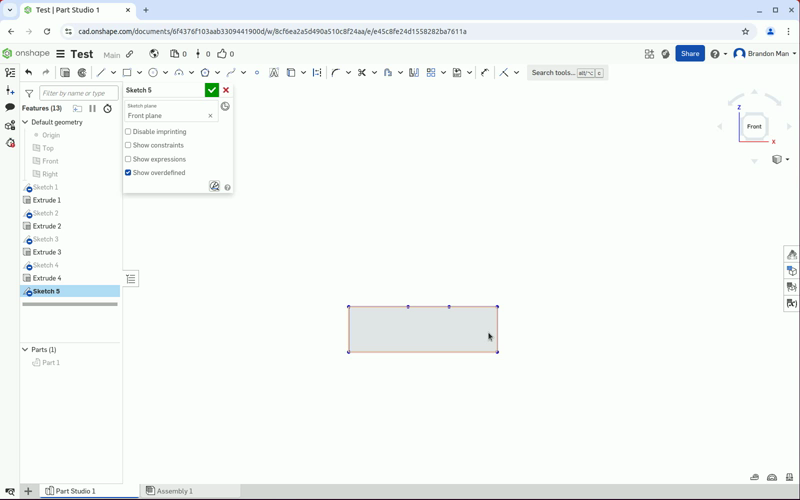
scroll(6)
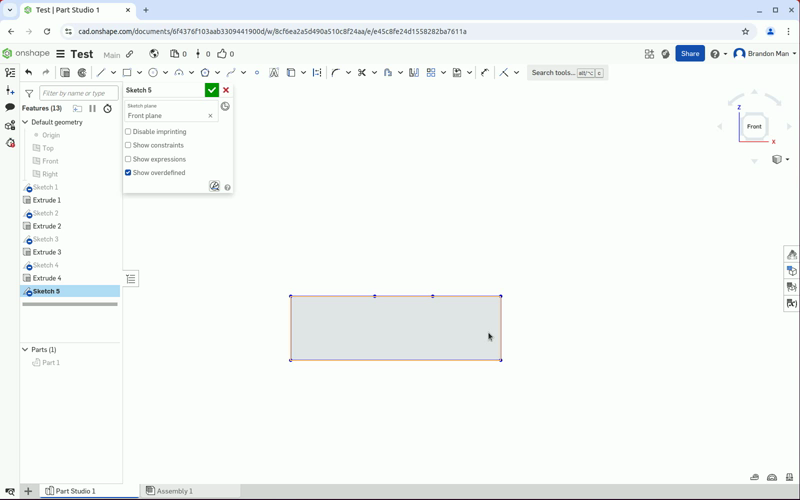
scroll(6)
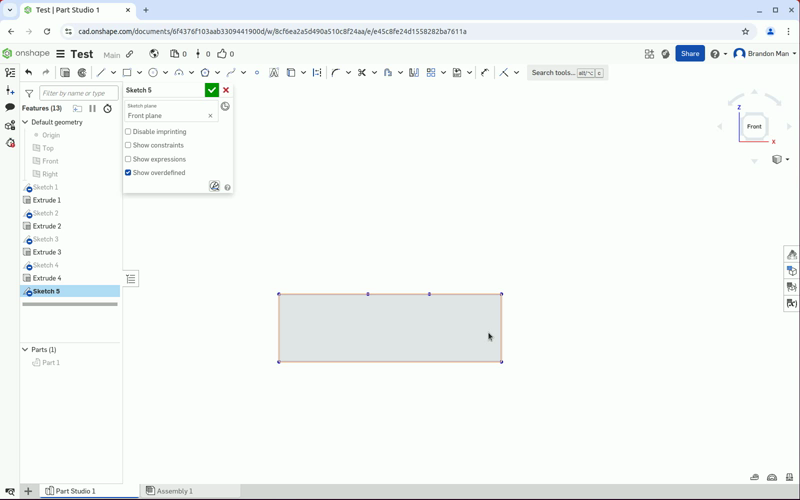
scroll(6)
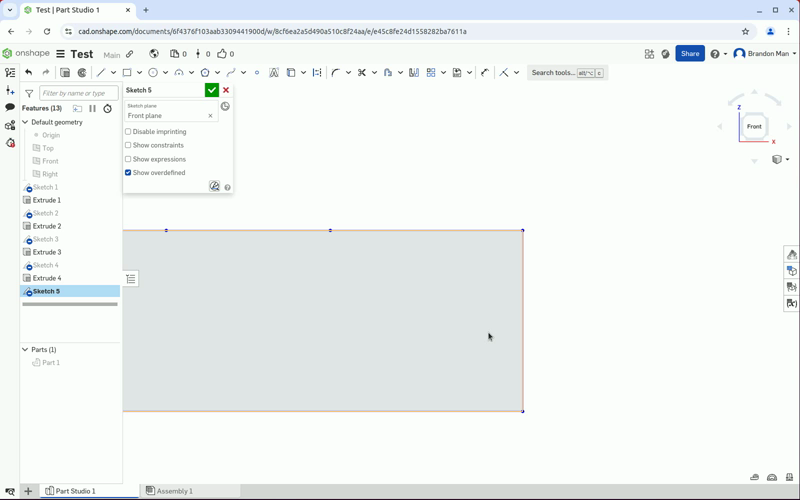
click(488, 332)
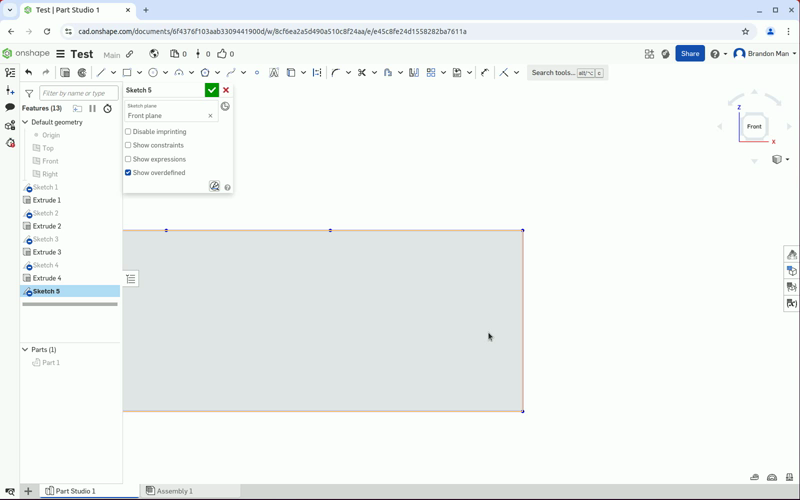
scroll(-6)
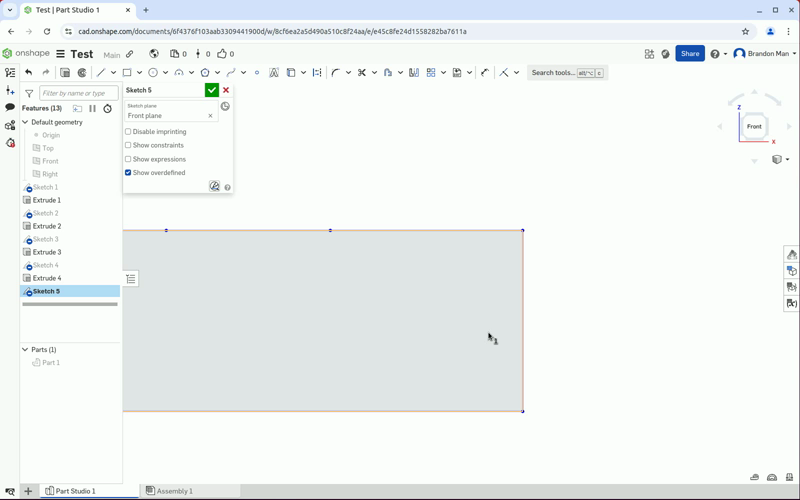
scroll(-6)
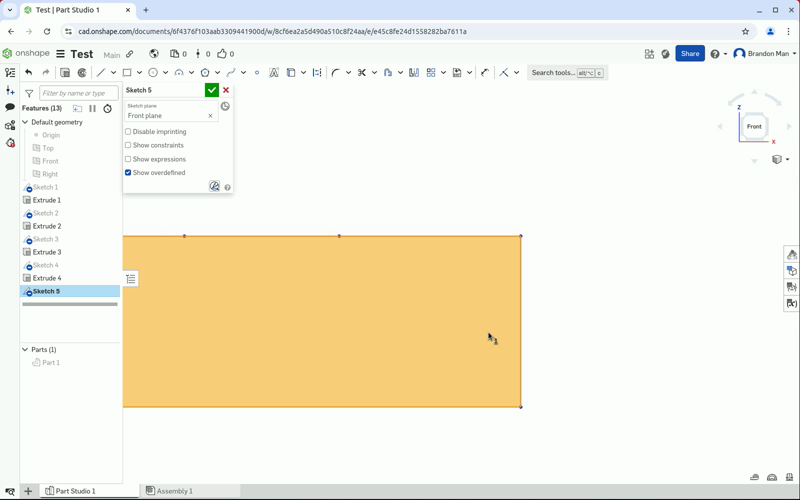
scroll(-6)
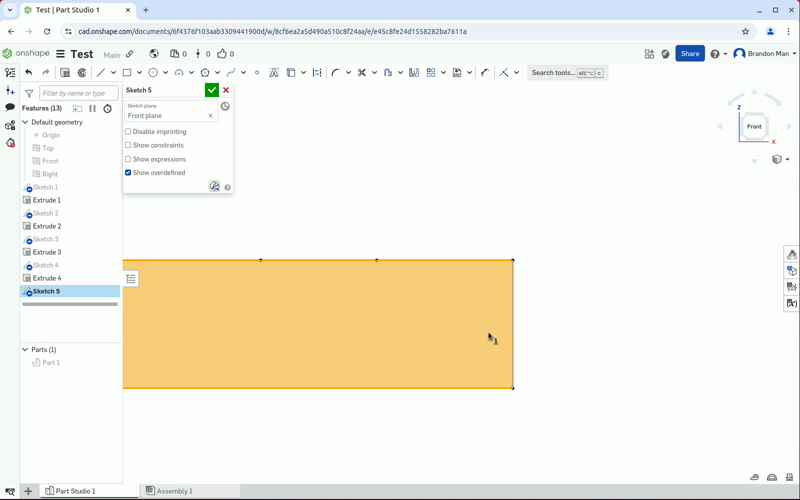
scroll(-6)
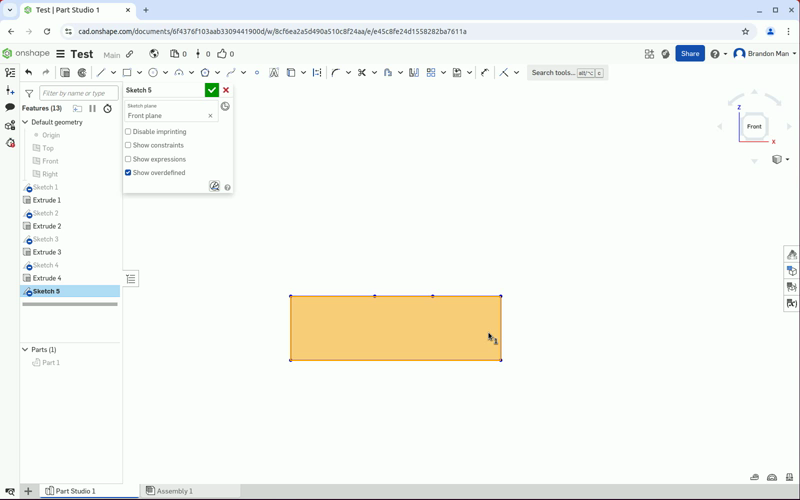
scroll(-6)
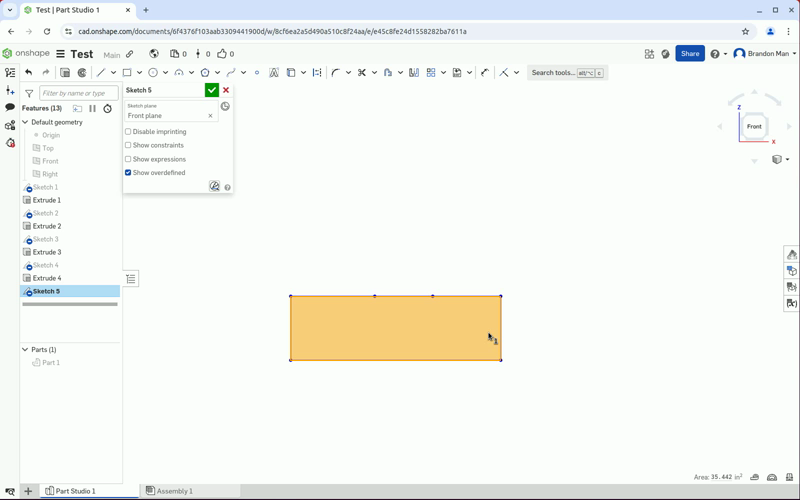
scroll(-6)
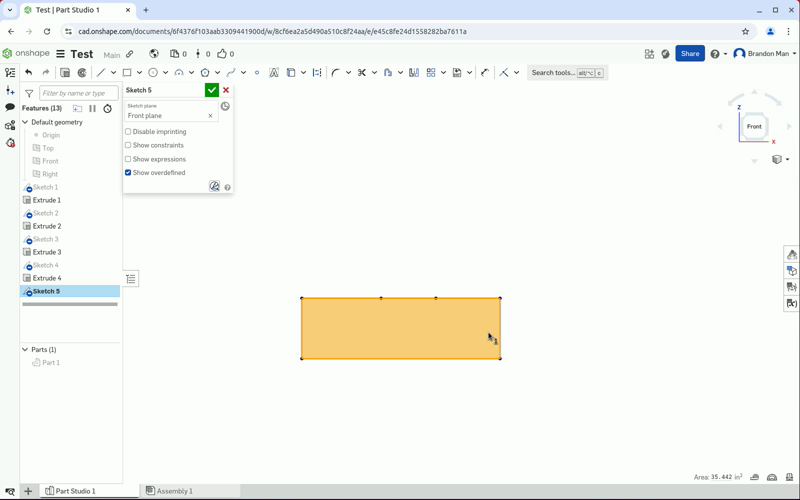
scroll(-6)
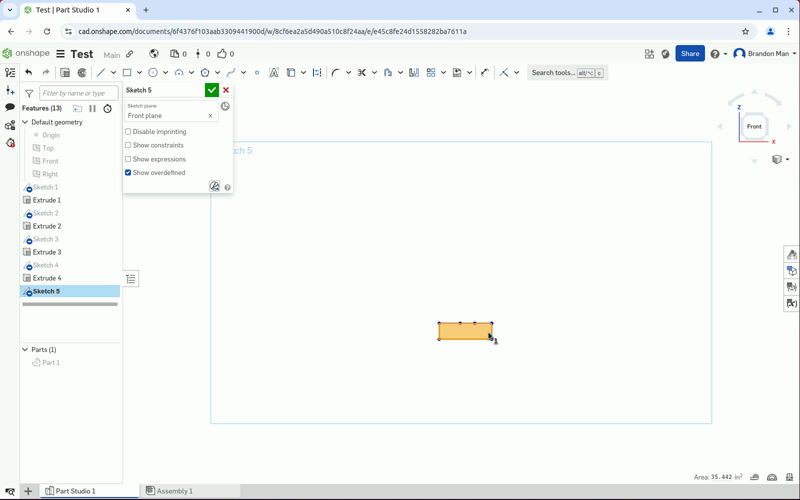
mouse_move(73, 352)
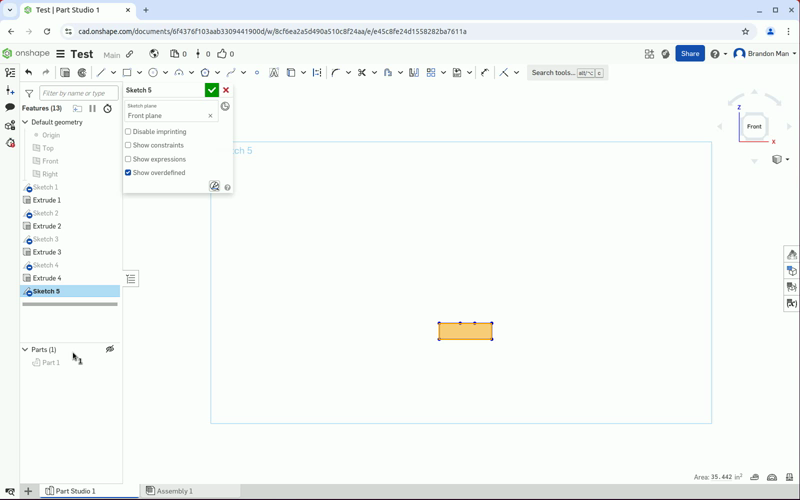
key(shift+y)
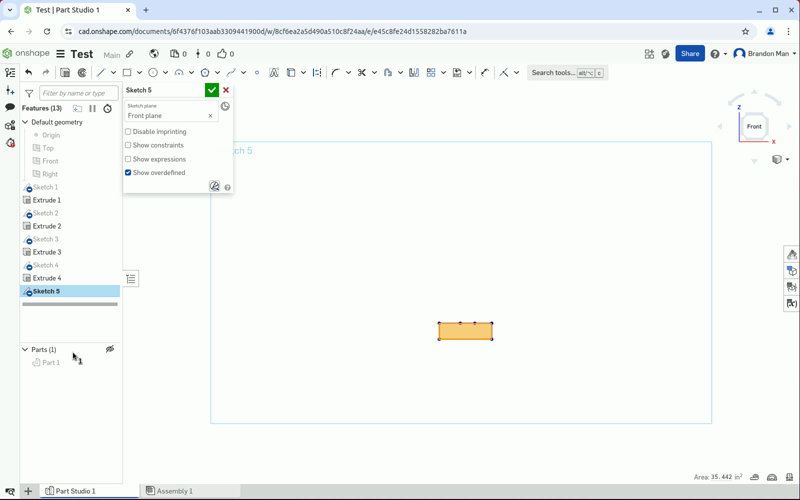
key(shift+e)
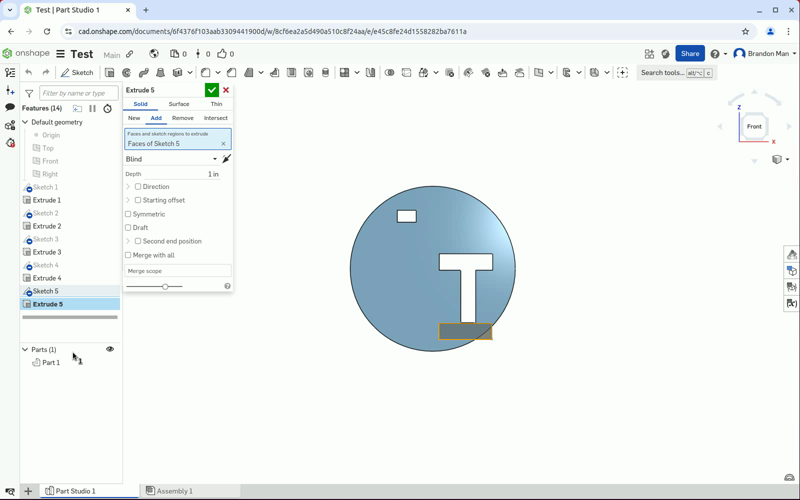
mouse_move(143, 106)
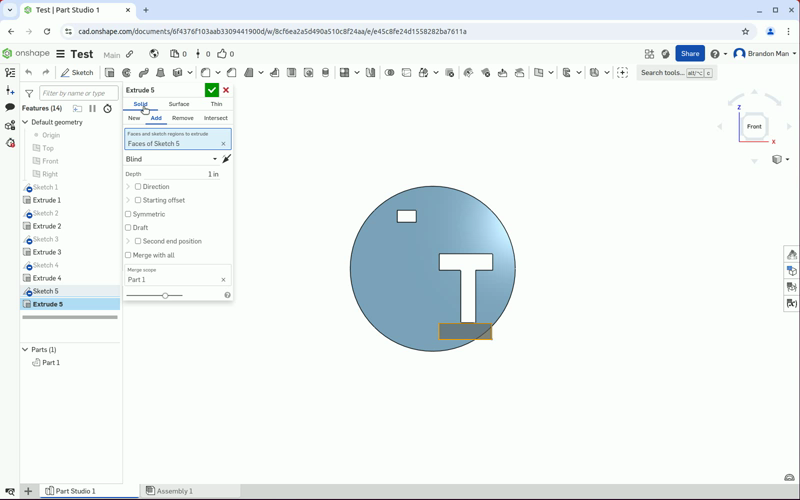
click(143, 106)
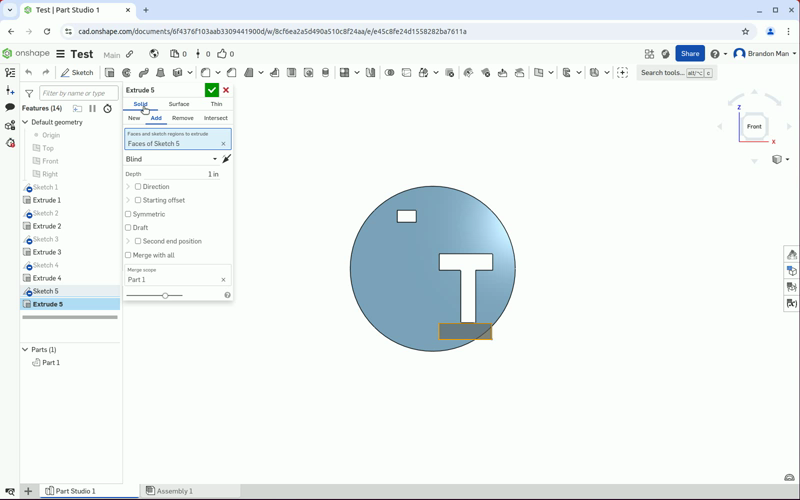
mouse_move(186, 120)
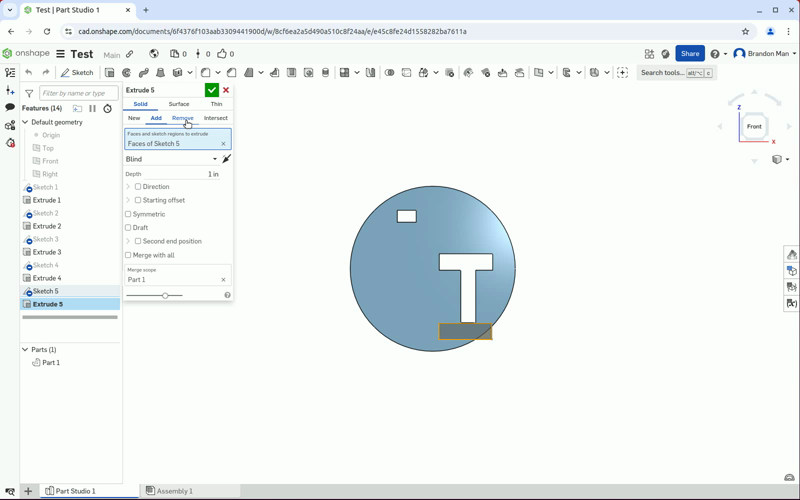
click(186, 120)
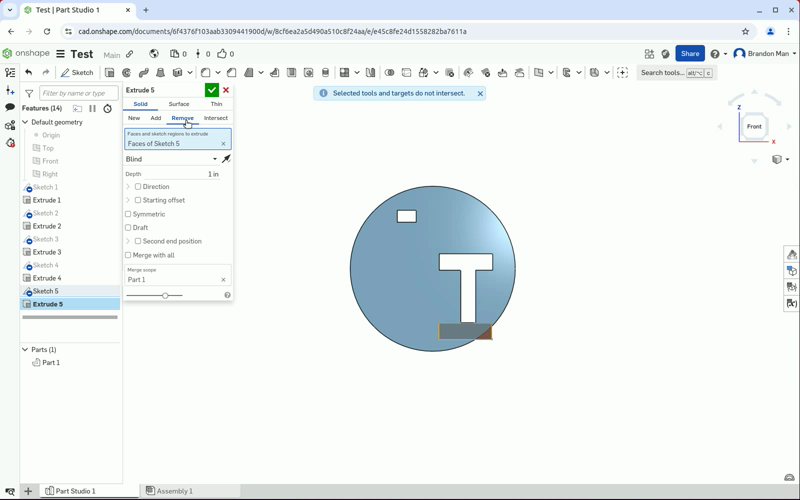
key(tab, 4)
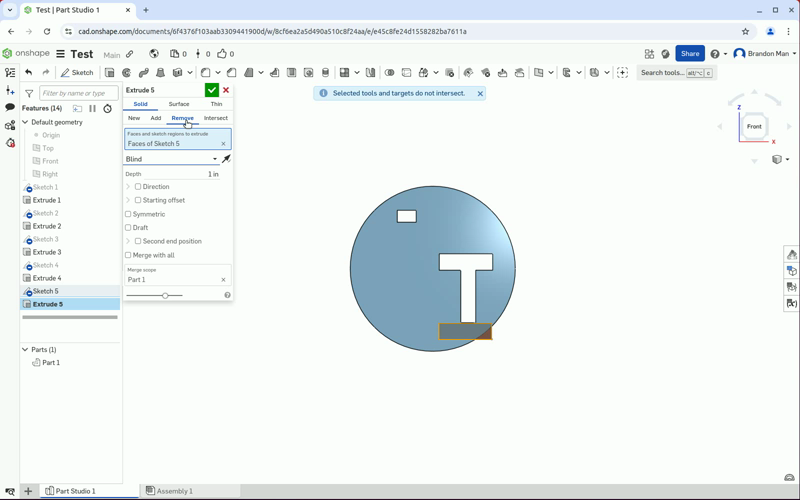
text(-19.979)
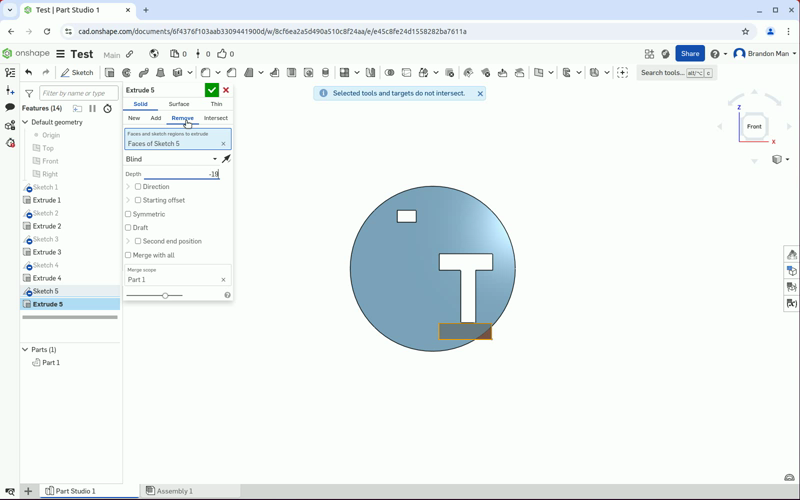
key(tab, 6)
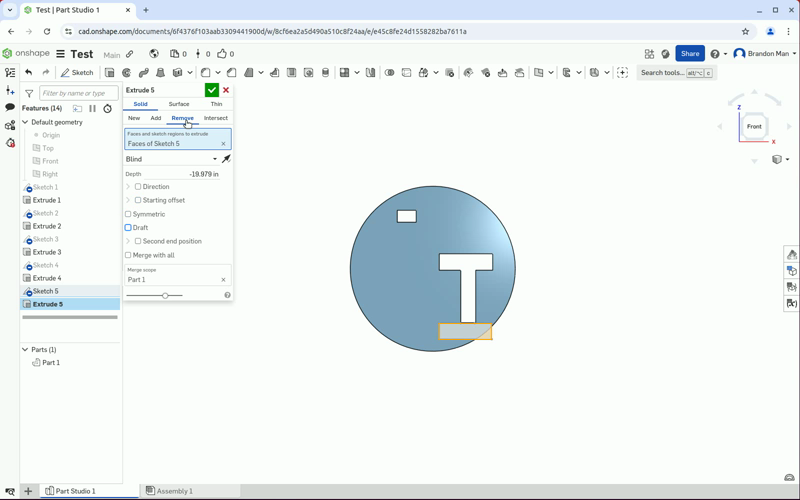
key(space)
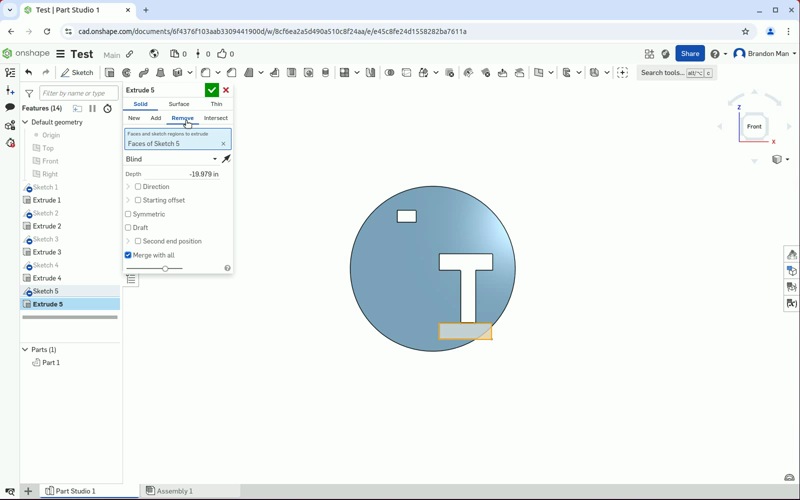
key(enter)
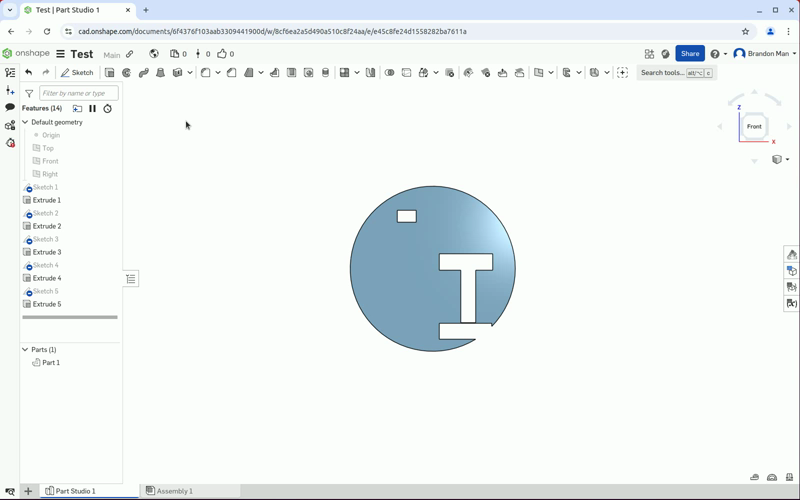
key(shift+h)
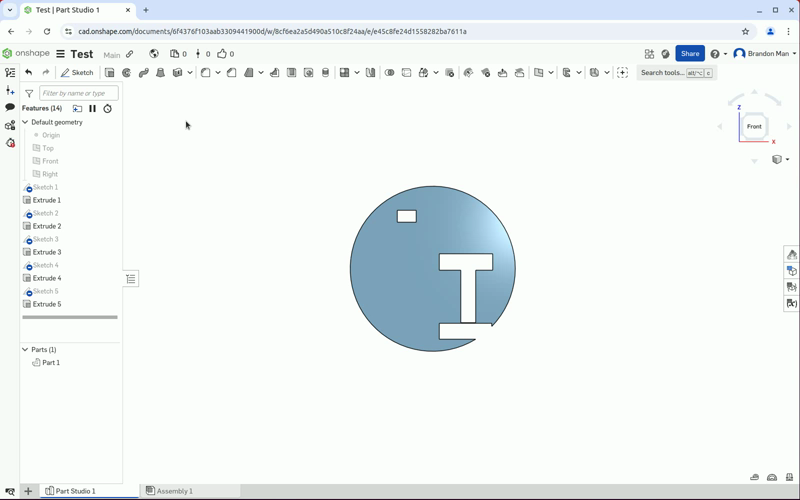
key(shift+h)
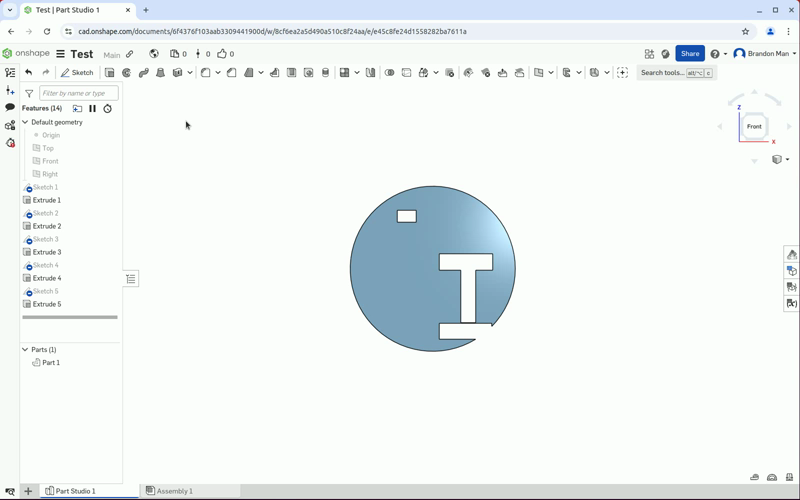
mouse_move(73, 189)
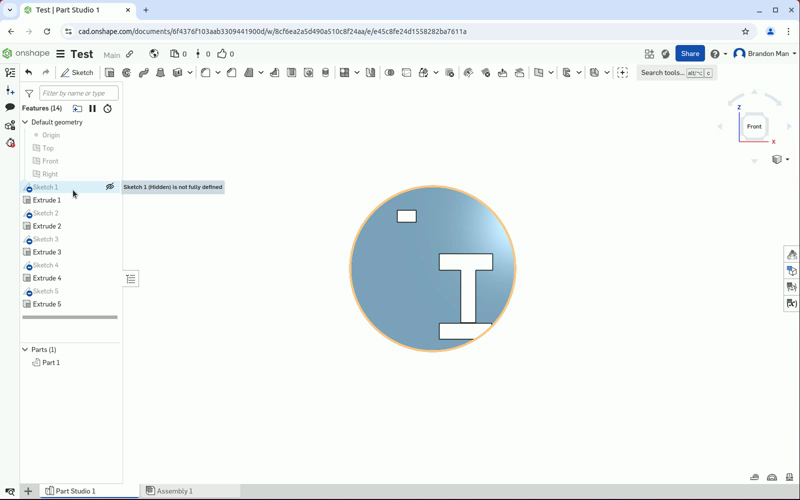
click(73, 189)
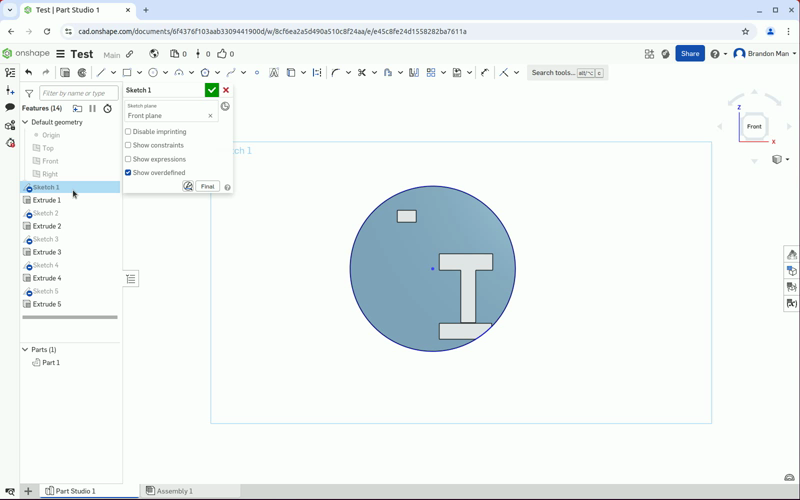
mouse_move(229, 92)
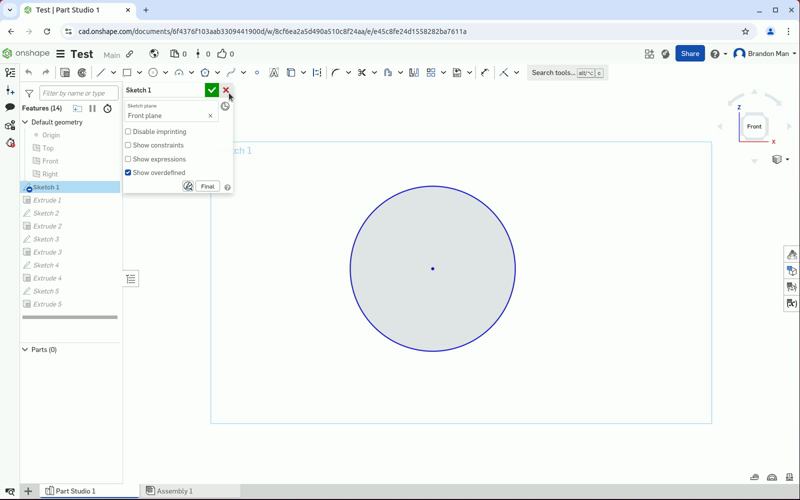
click(229, 92)
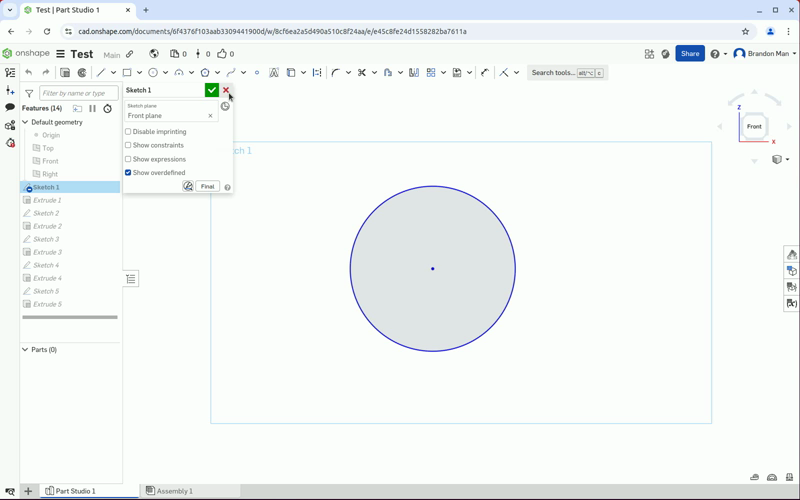
key(shift+s)
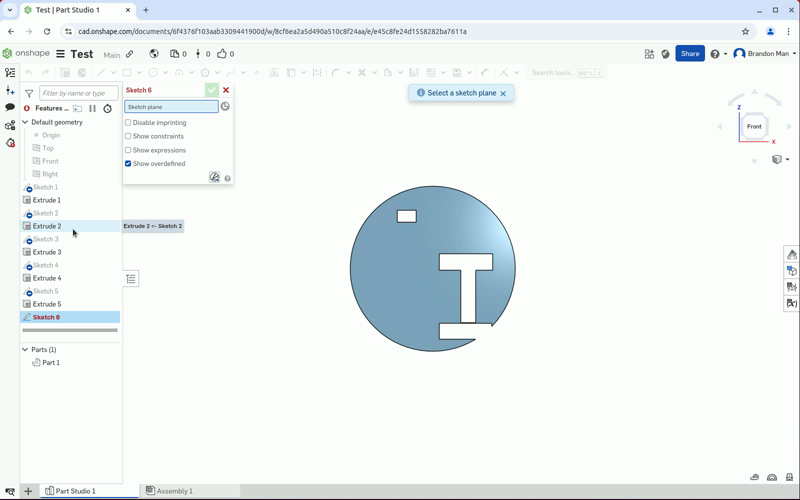
scroll(3)
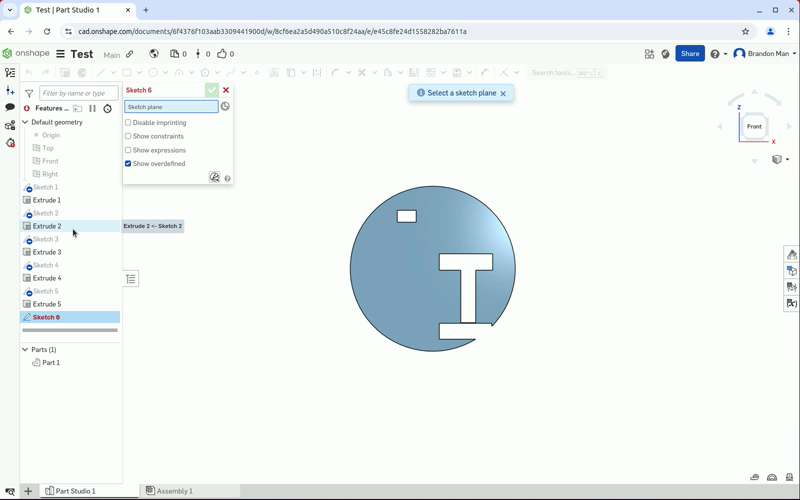
mouse_move(73, 163)
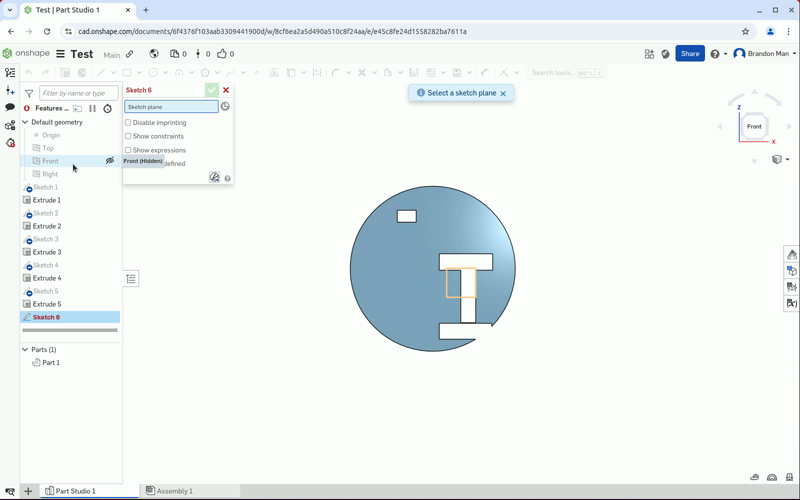
click(73, 163)
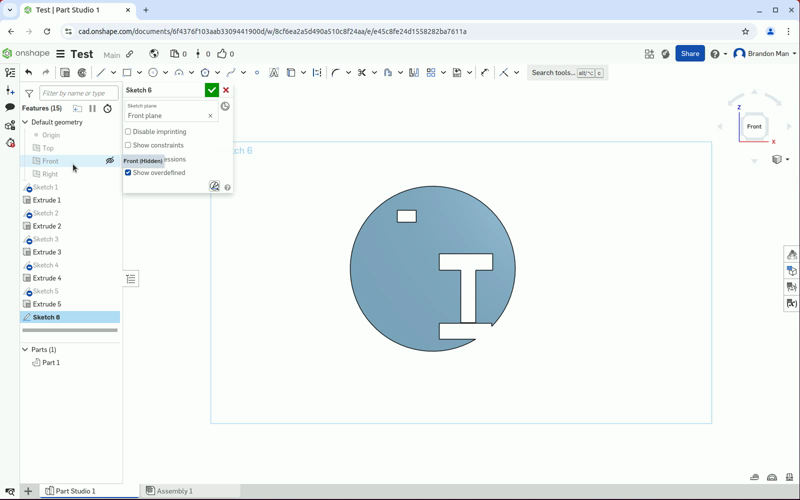
mouse_move(73, 352)
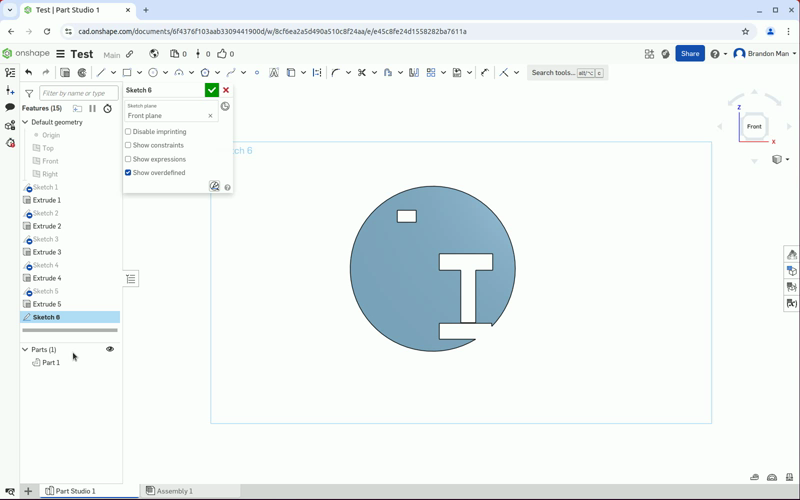
key(y)
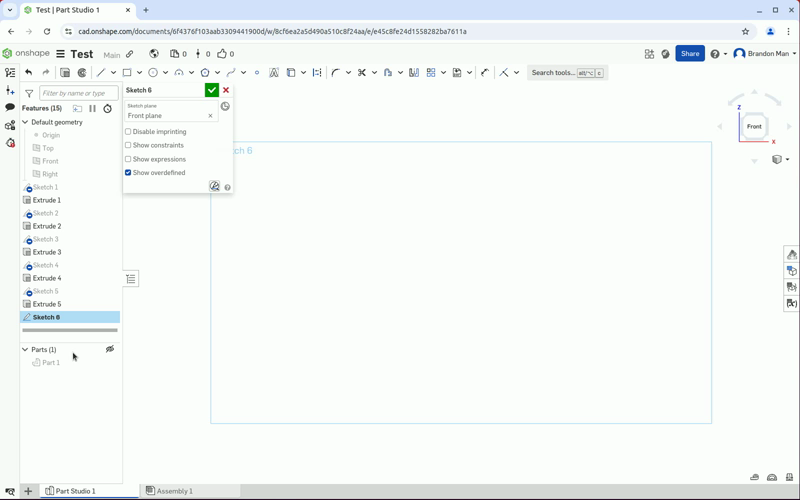
key(l)
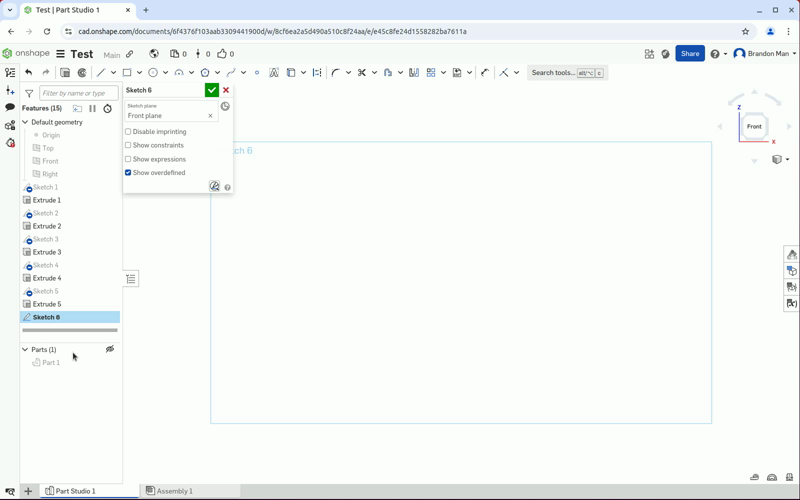
key_down(shift)
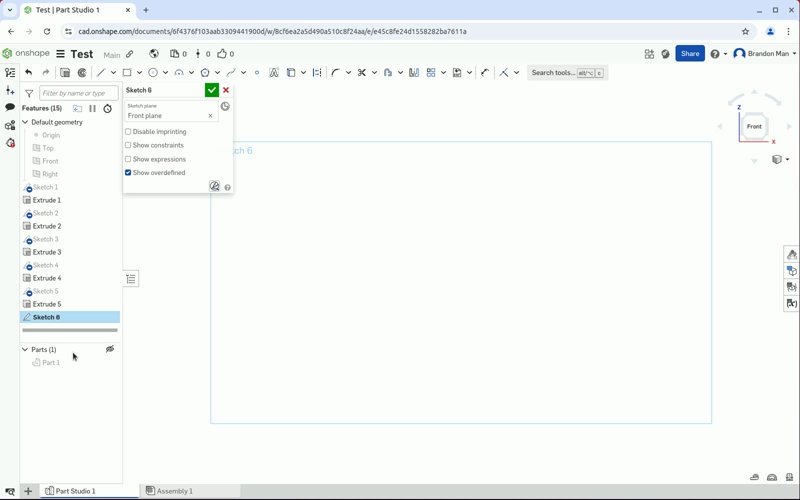
mouse_move(413, 247)
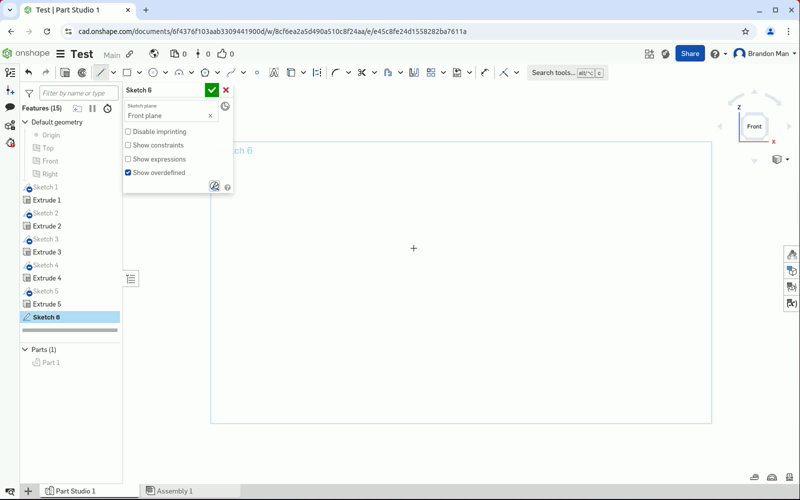
click(413, 247)
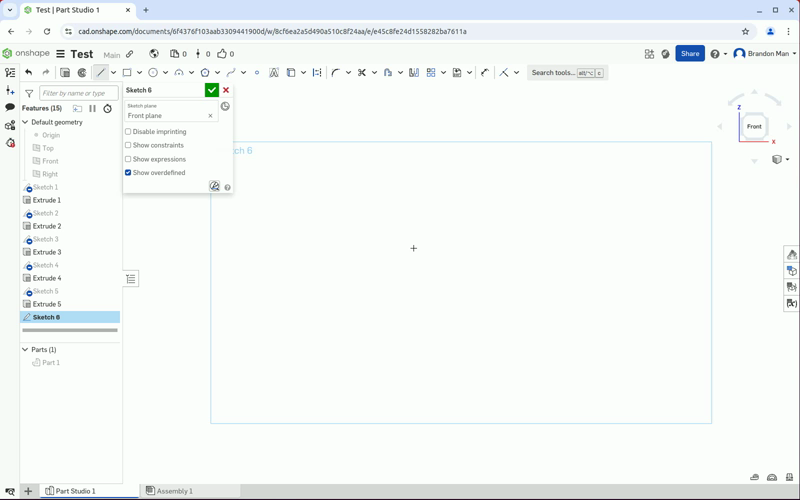
key_up(shift)
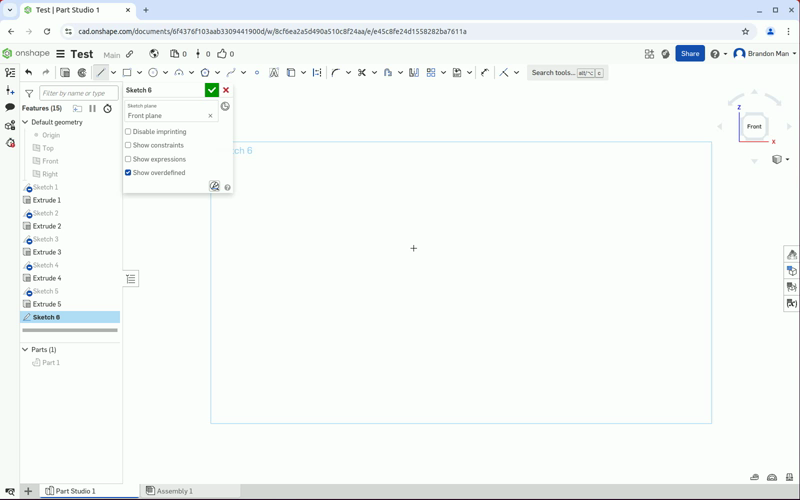
key_down(shift)
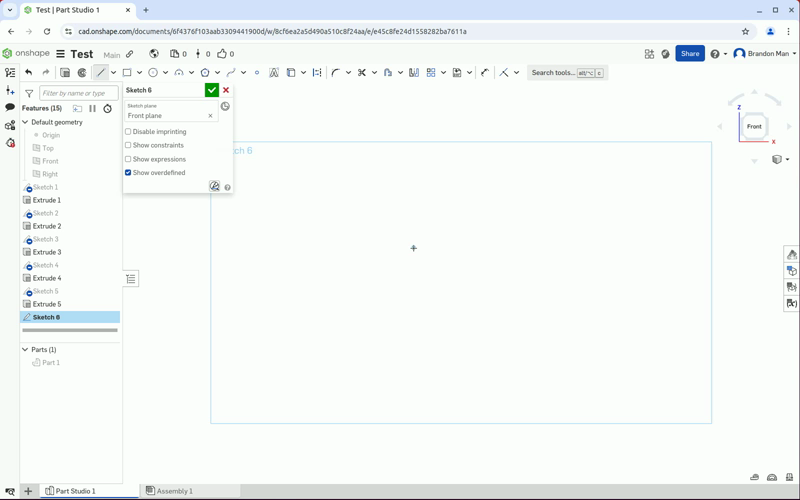
mouse_move(444, 247)
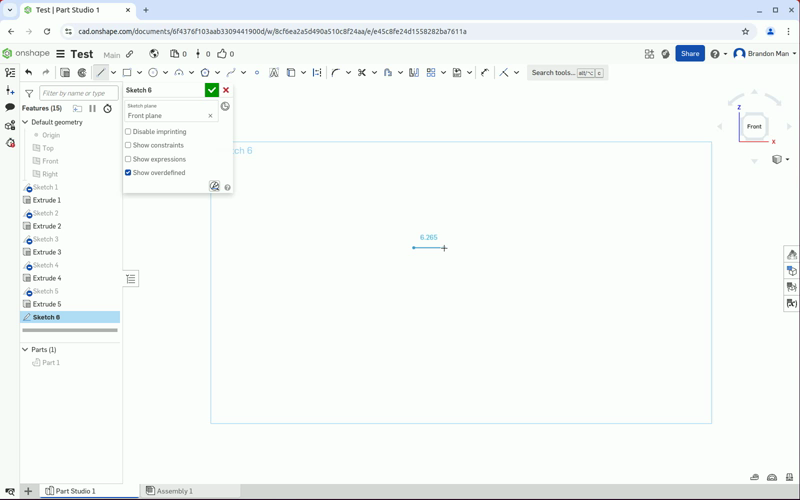
mouse_move(430, 247)
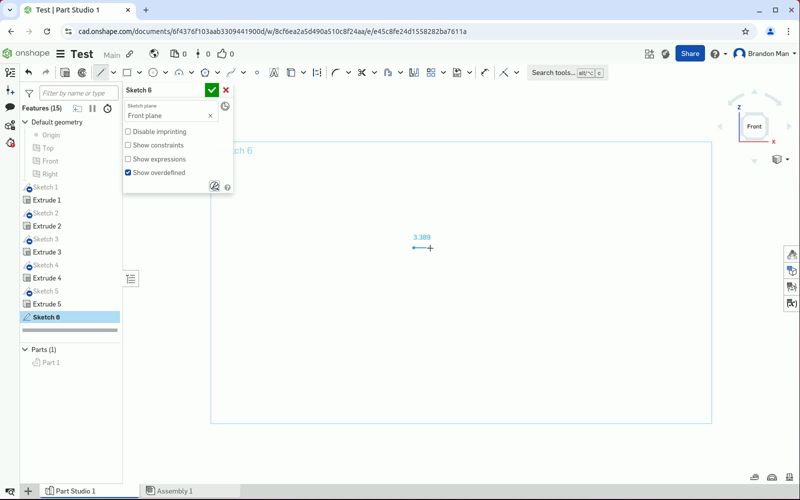
click(430, 247)
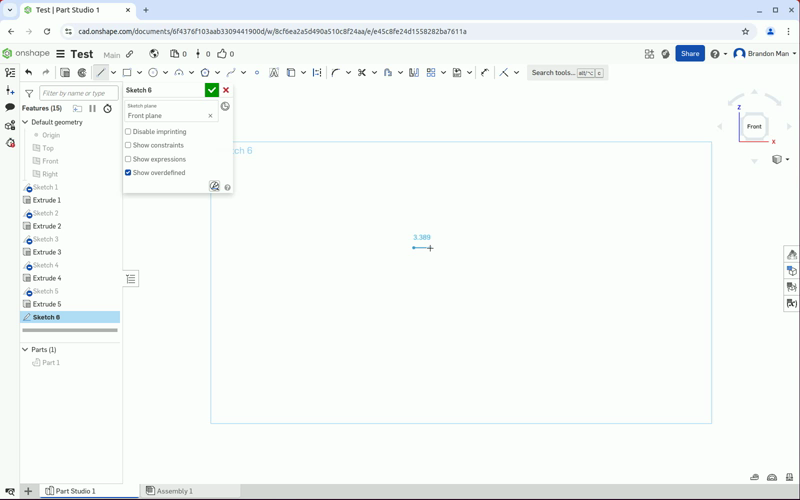
key_up(shift)
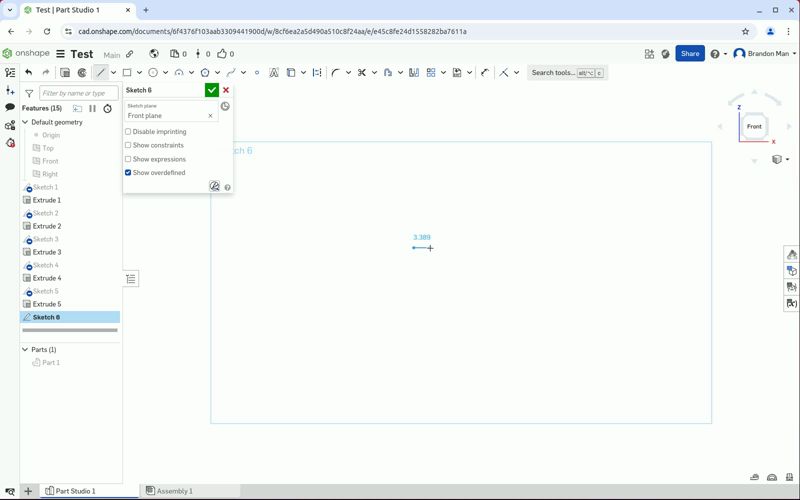
key_down(shift)
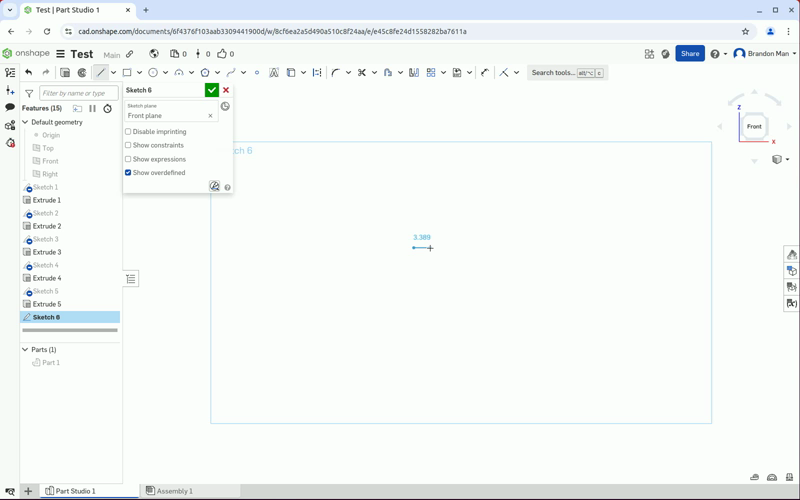
mouse_move(430, 183)
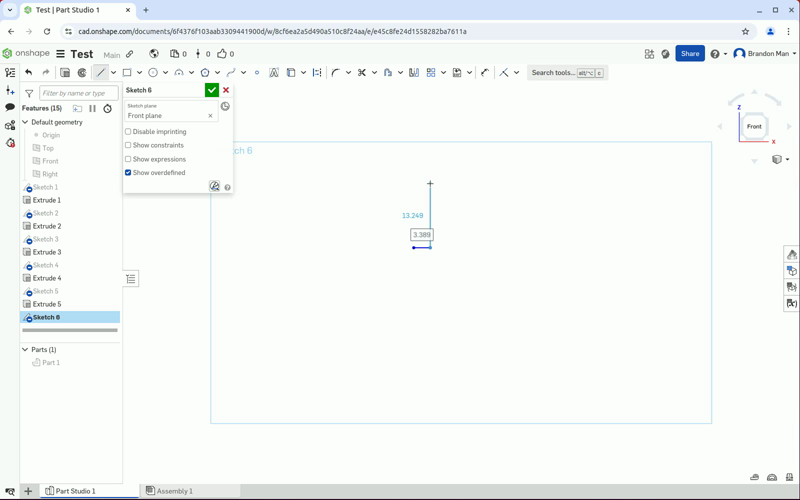
click(430, 183)
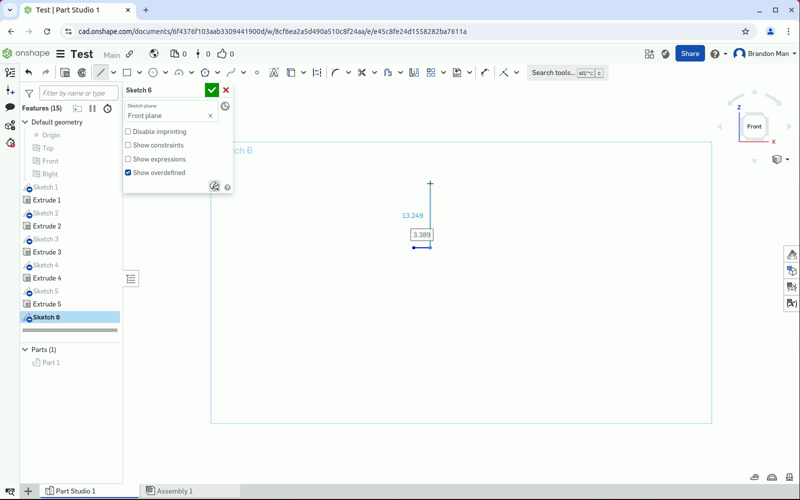
key_up(shift)
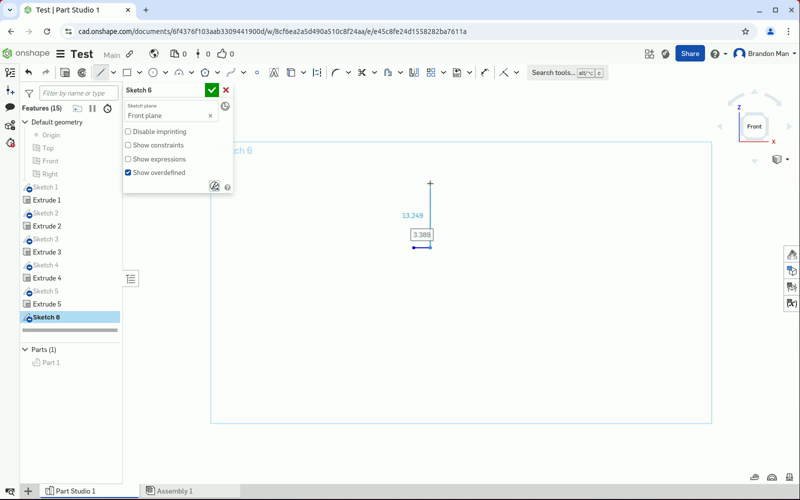
key_down(shift)
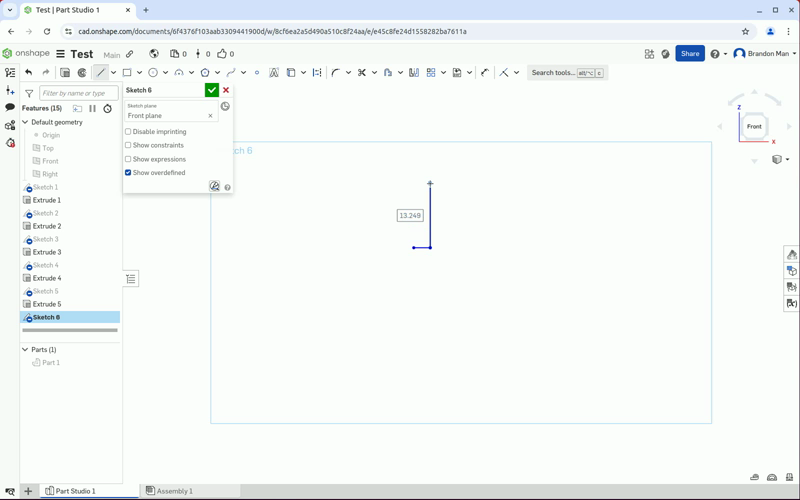
mouse_move(460, 183)
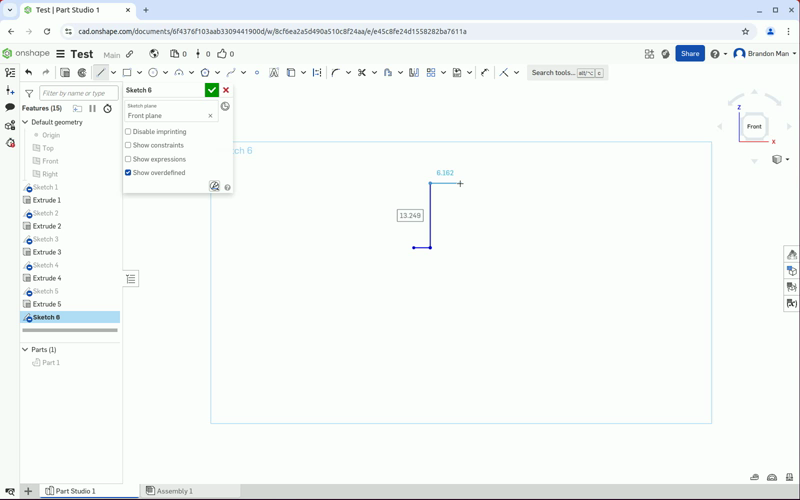
mouse_move(413, 183)
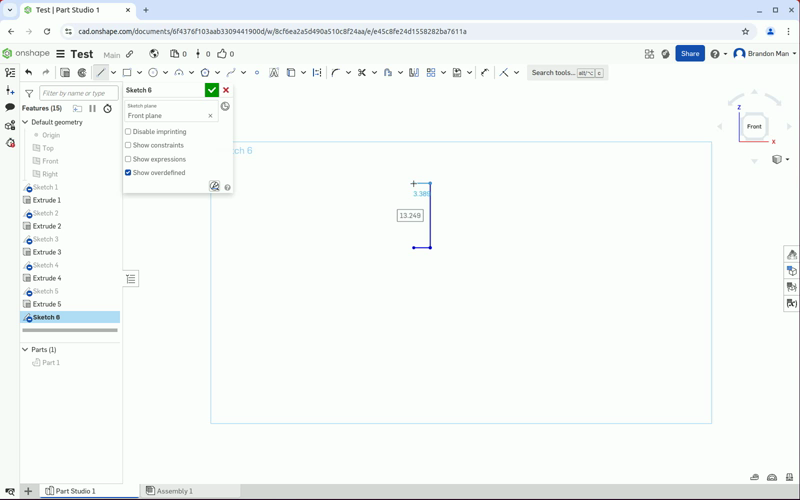
click(413, 183)
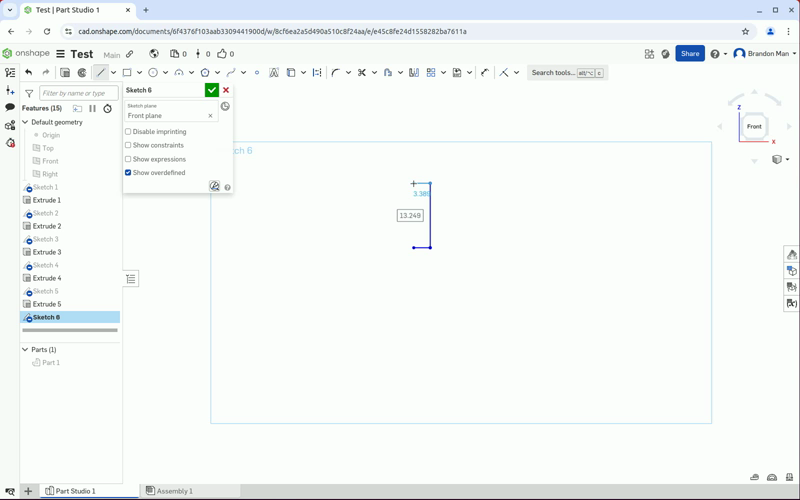
key_up(shift)
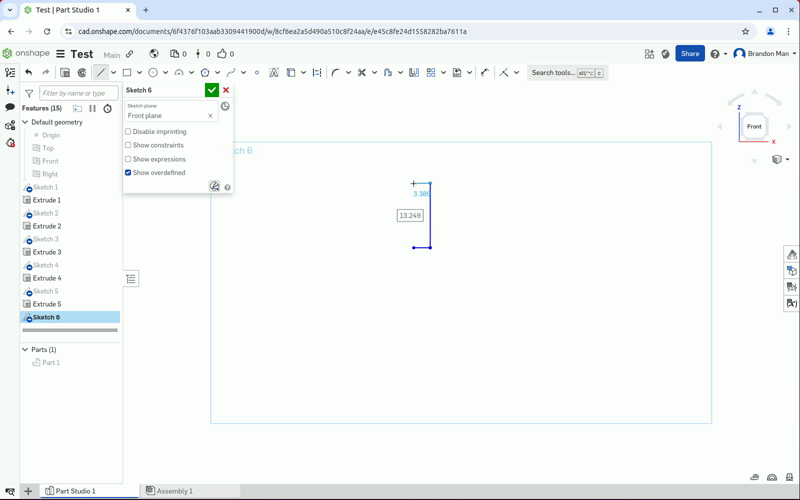
key_down(shift)
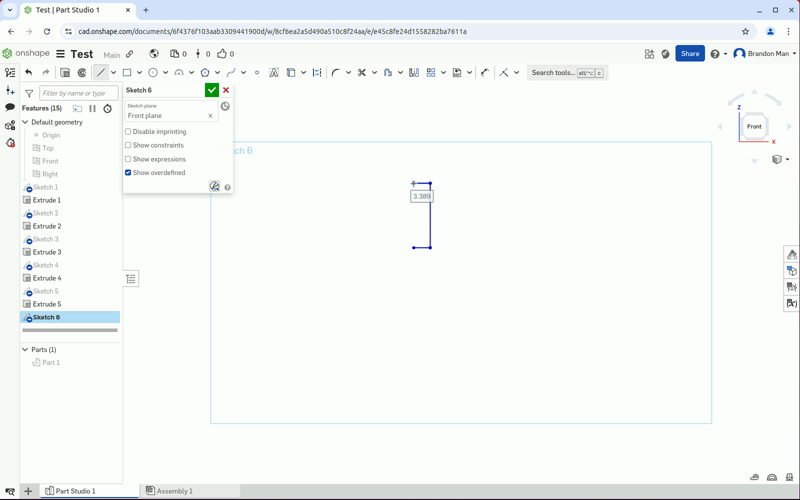
mouse_move(444, 183)
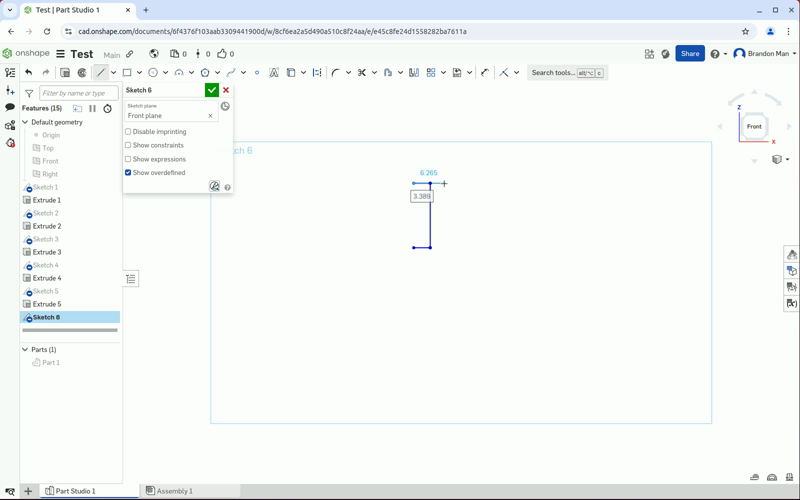
mouse_move(413, 210)
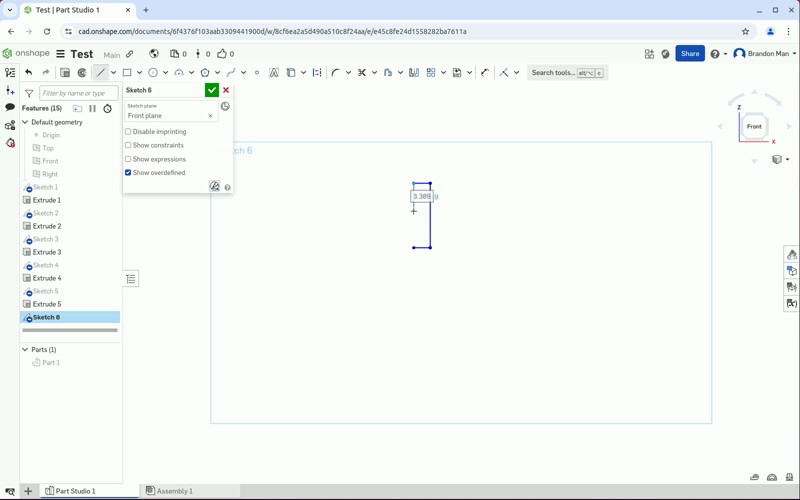
click(413, 210)
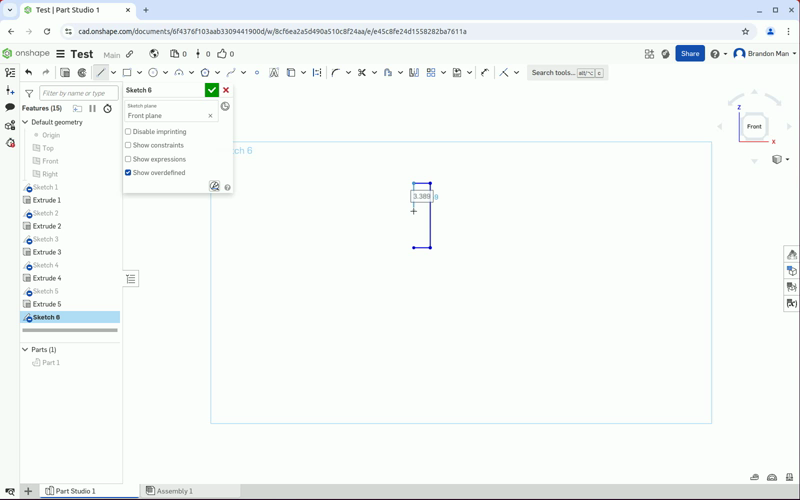
key_up(shift)
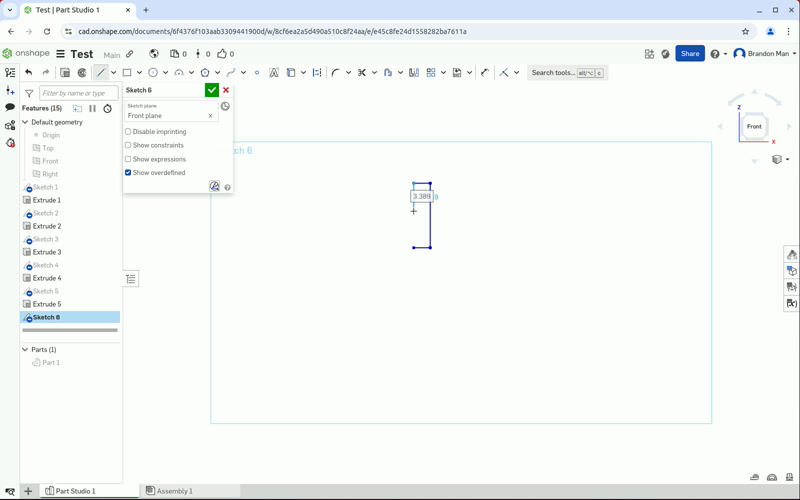
key_down(shift)
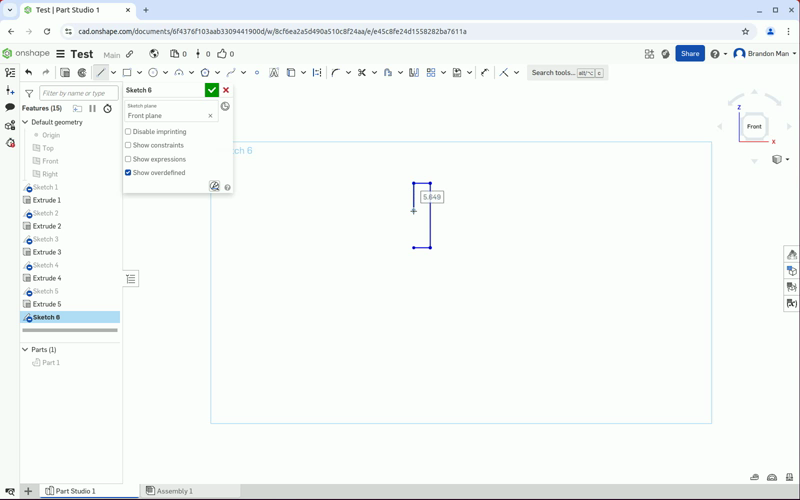
mouse_move(444, 210)
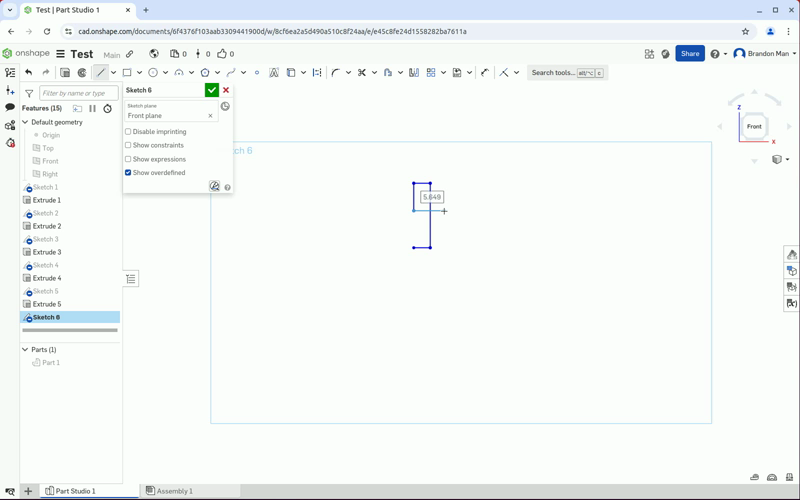
mouse_move(413, 221)
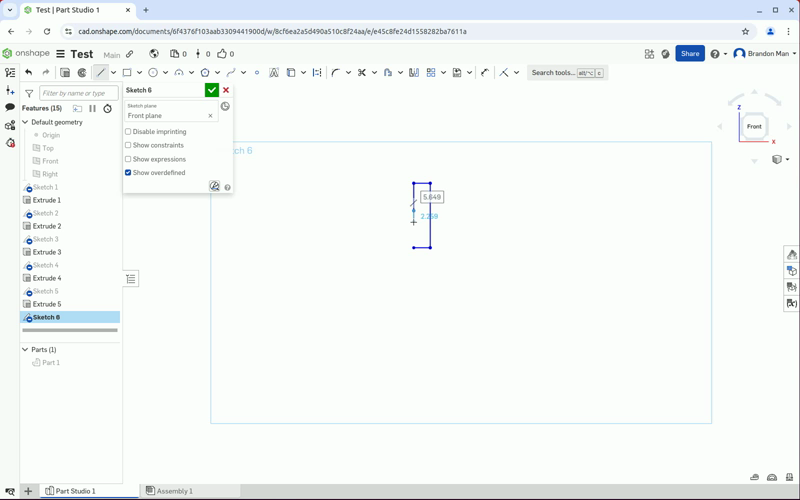
click(413, 221)
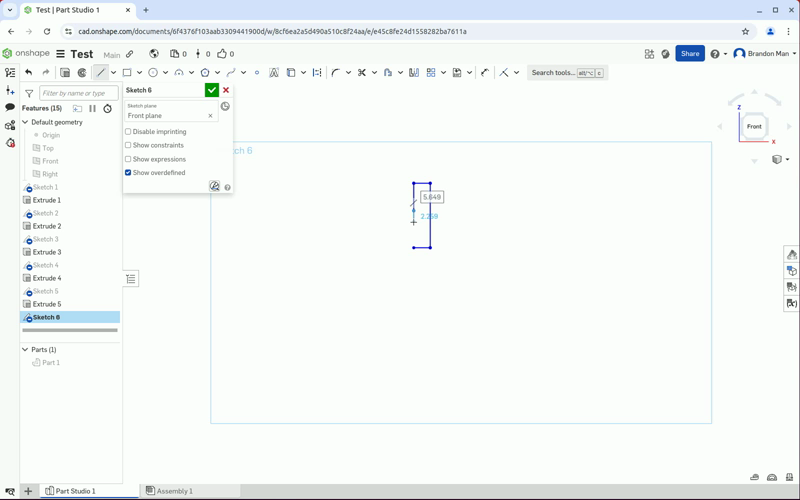
key_up(shift)
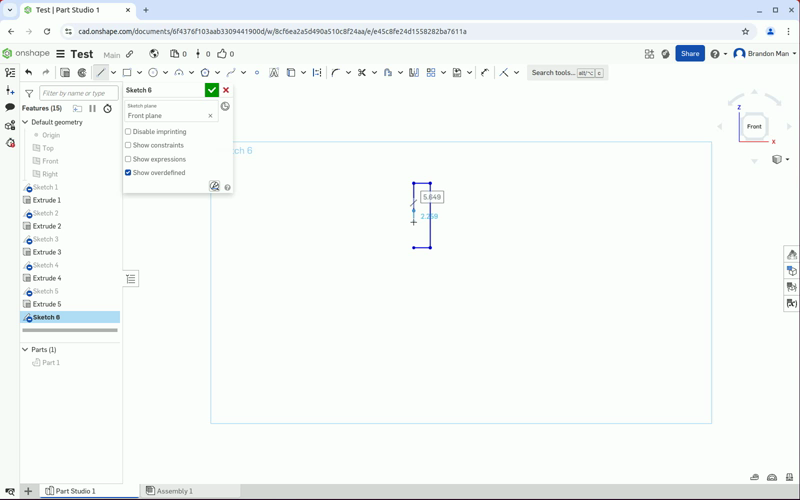
mouse_move(444, 221)
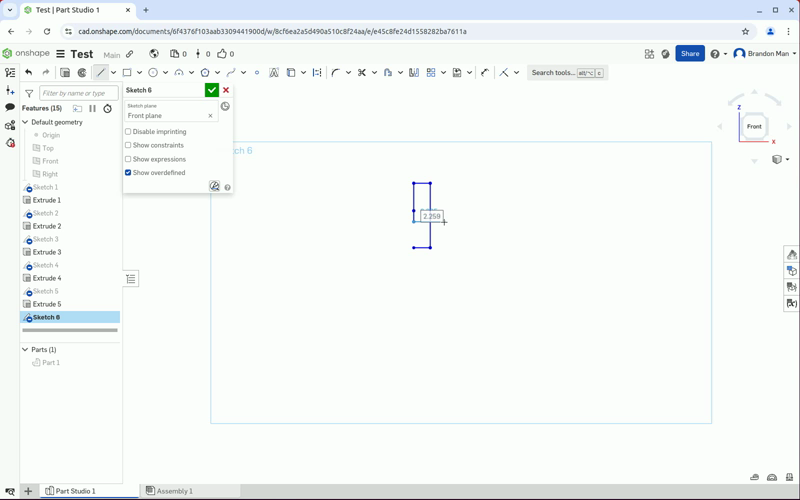
key_down(shift)
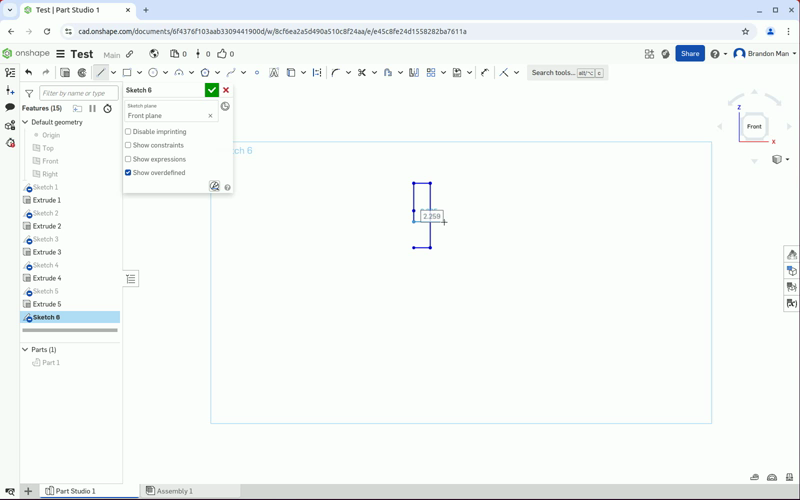
mouse_move(413, 247)
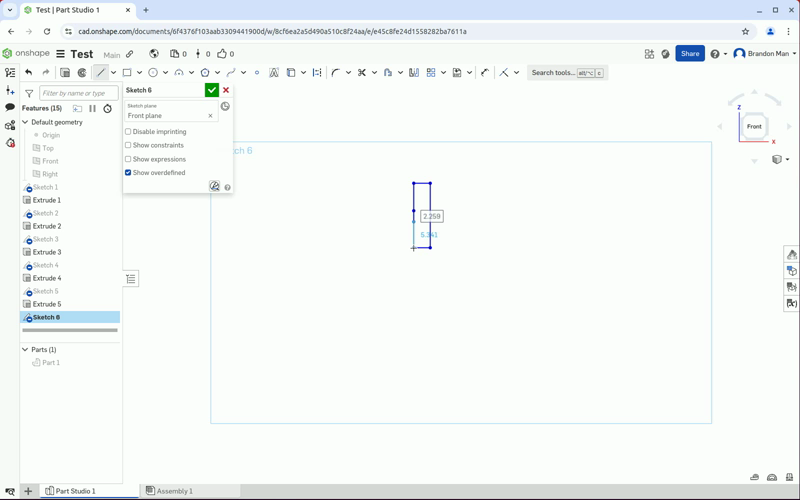
key_up(shift)
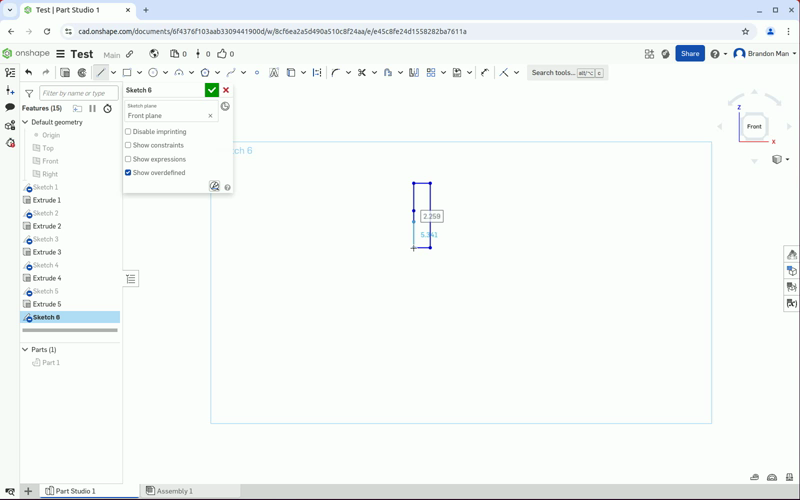
click(413, 247)
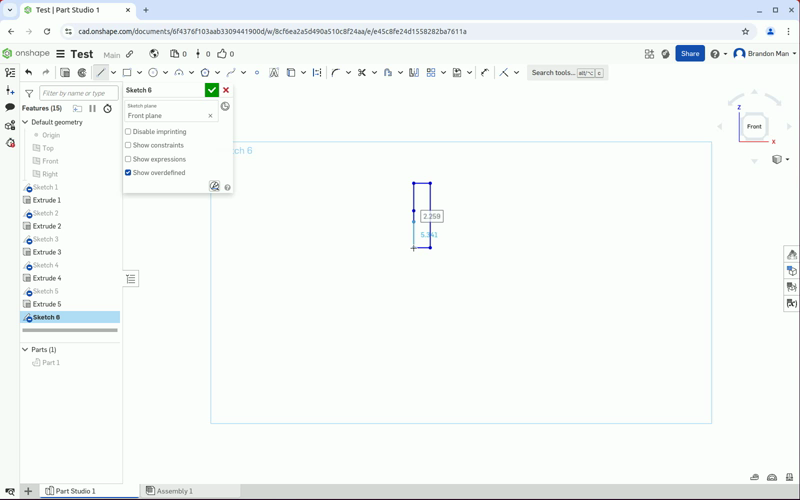
key(esc)
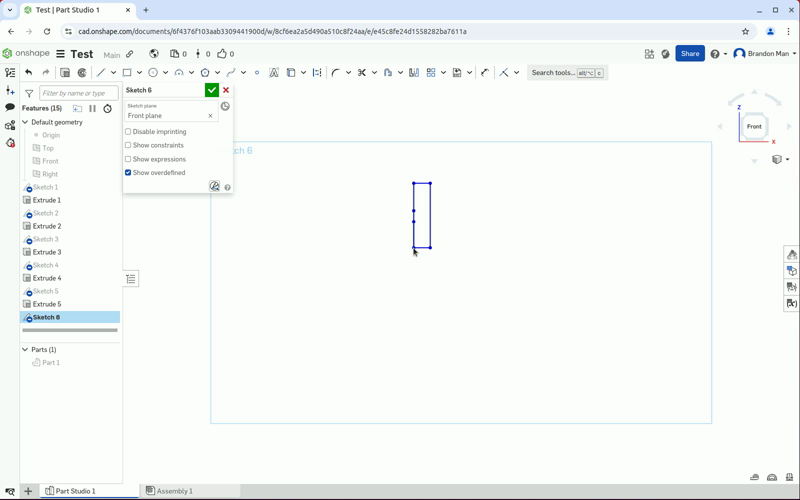
mouse_move(427, 209)
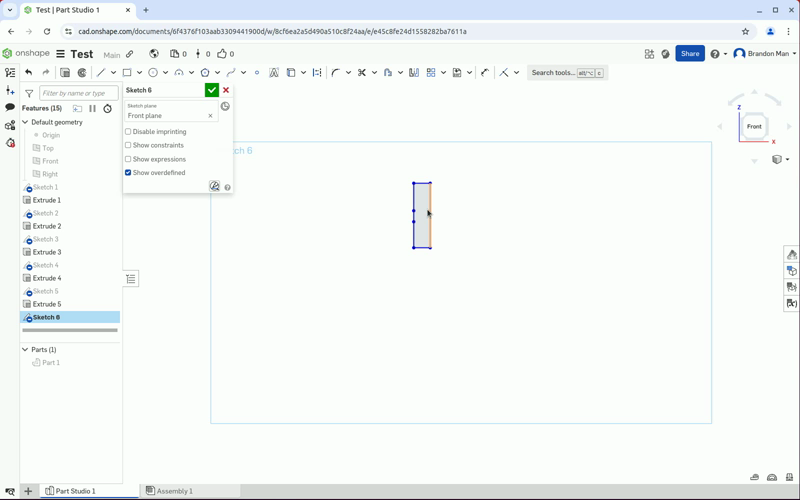
scroll(6)
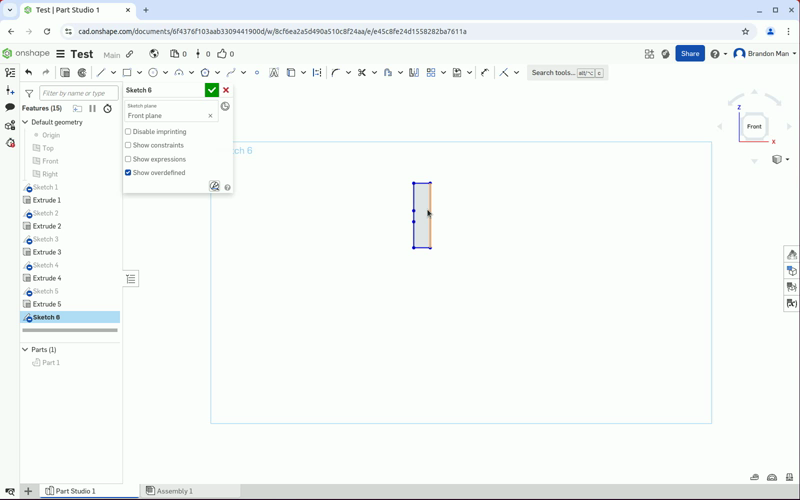
scroll(6)
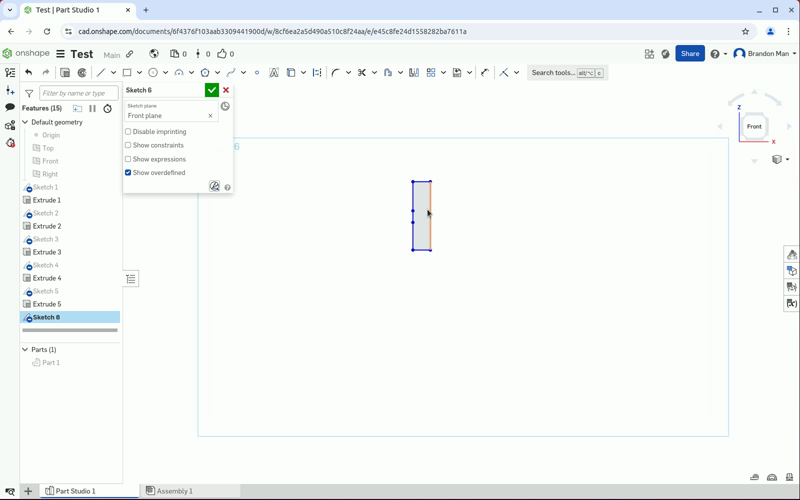
scroll(6)
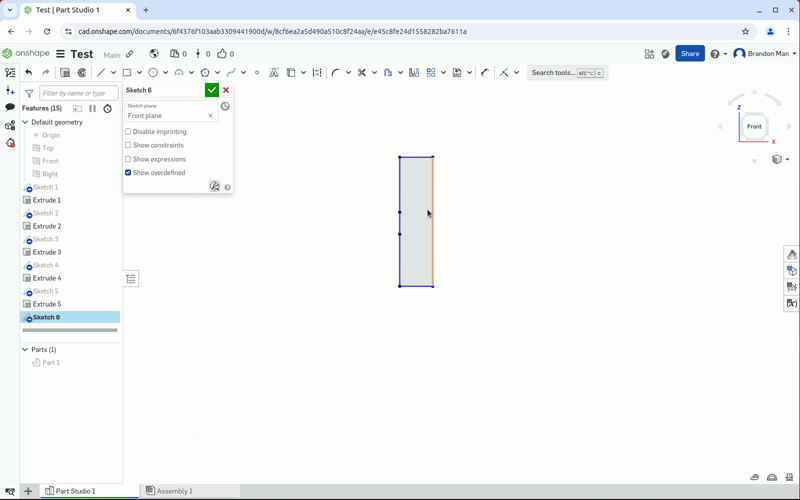
scroll(6)
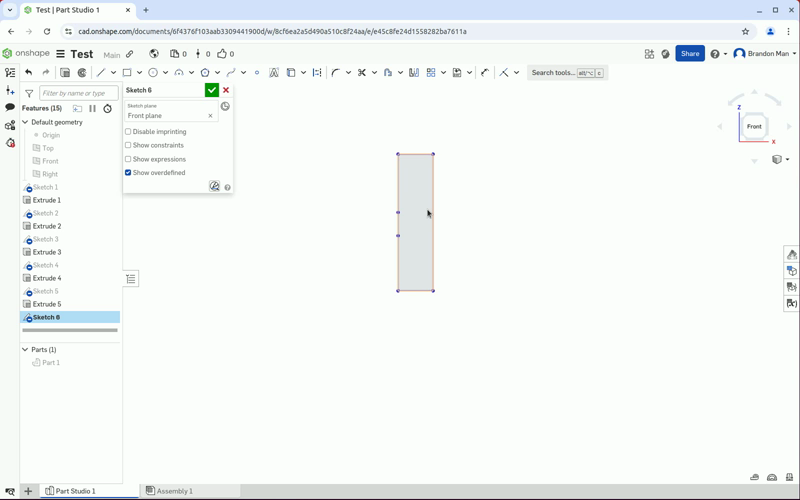
scroll(6)
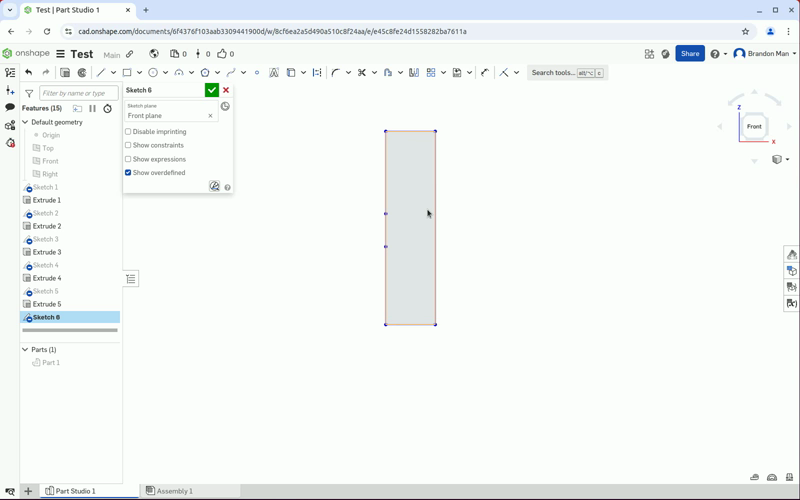
scroll(6)
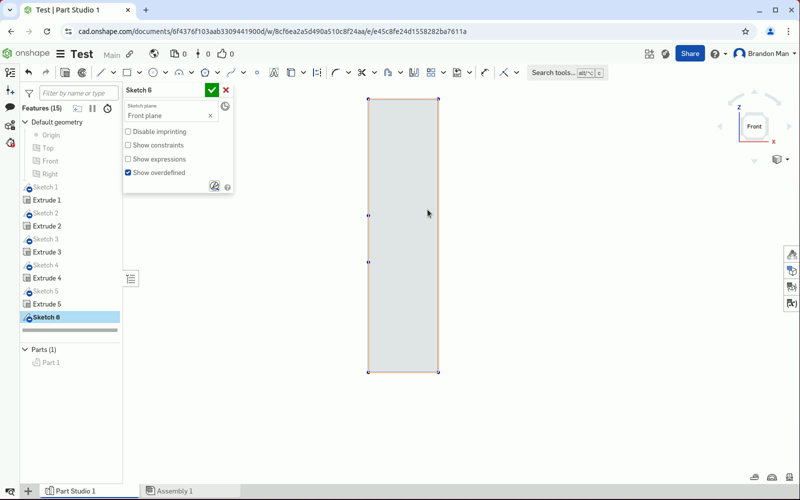
scroll(6)
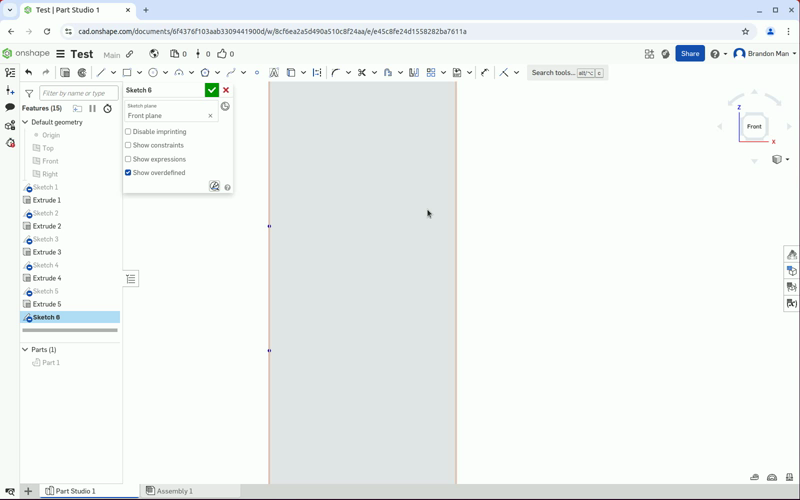
click(427, 209)
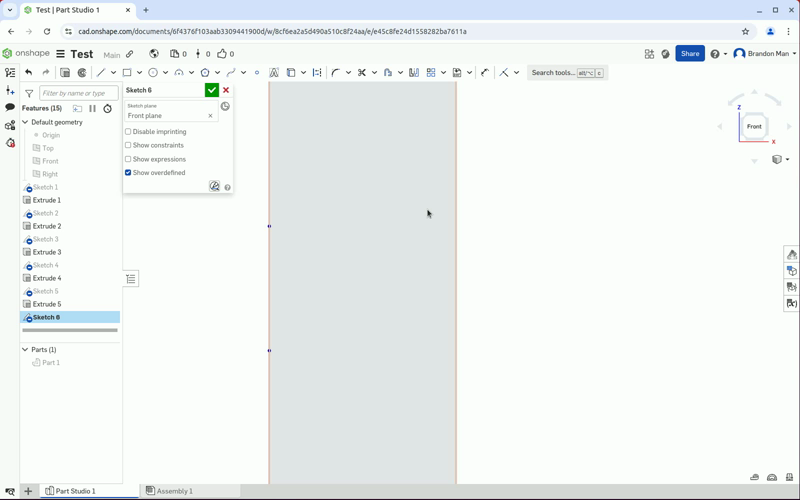
scroll(-6)
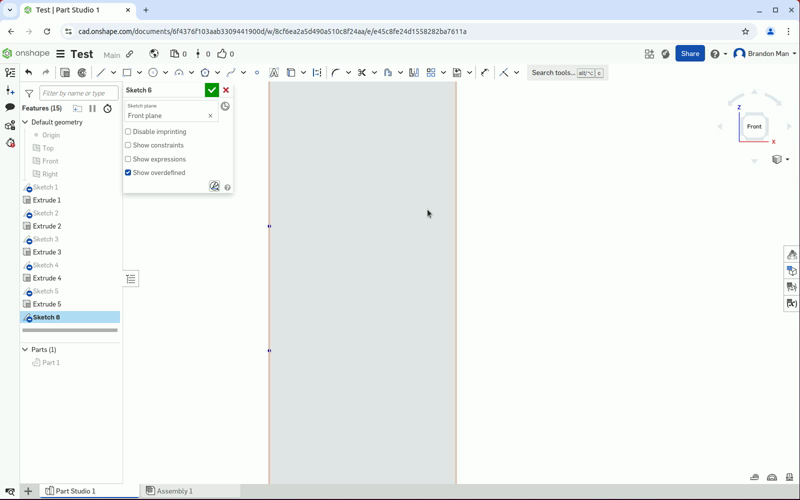
scroll(-6)
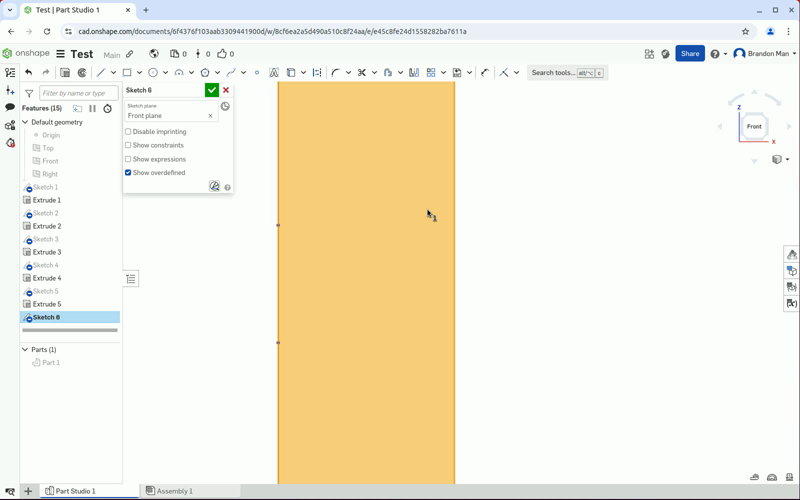
scroll(-6)
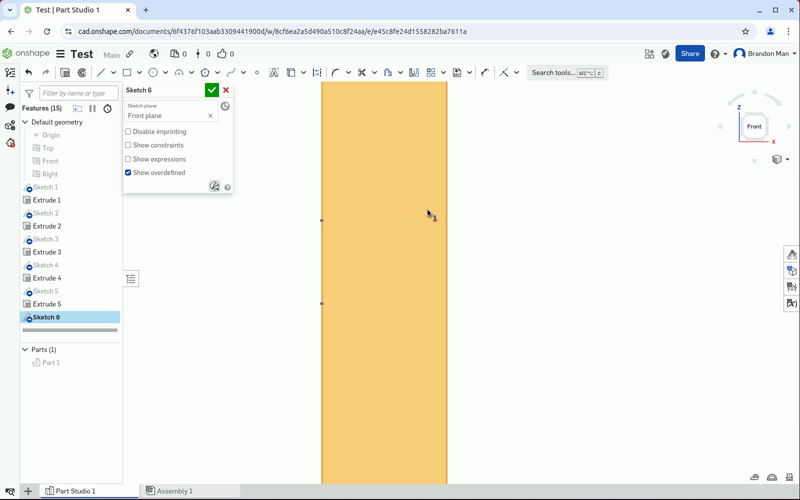
scroll(-6)
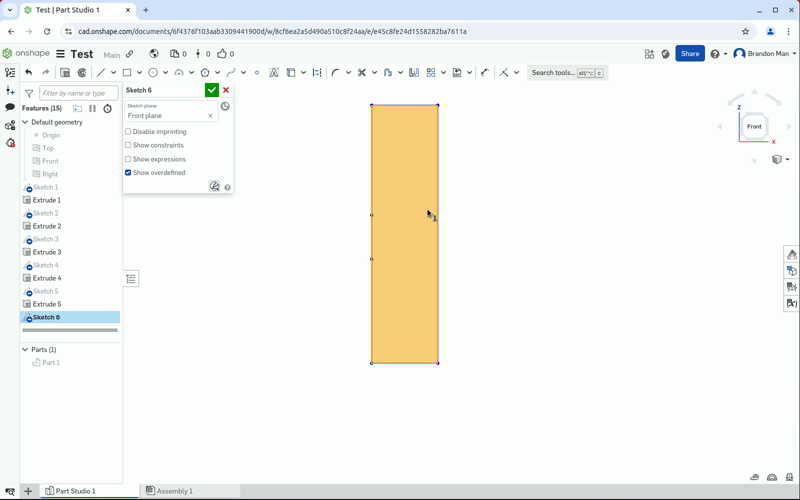
scroll(-6)
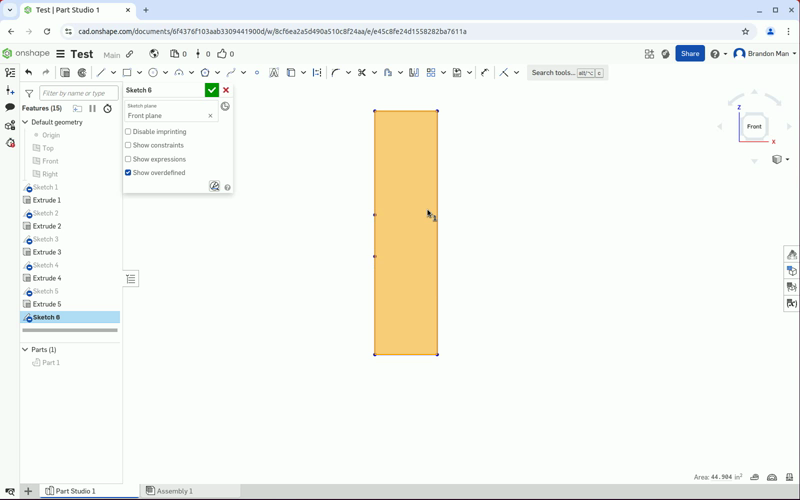
scroll(-6)
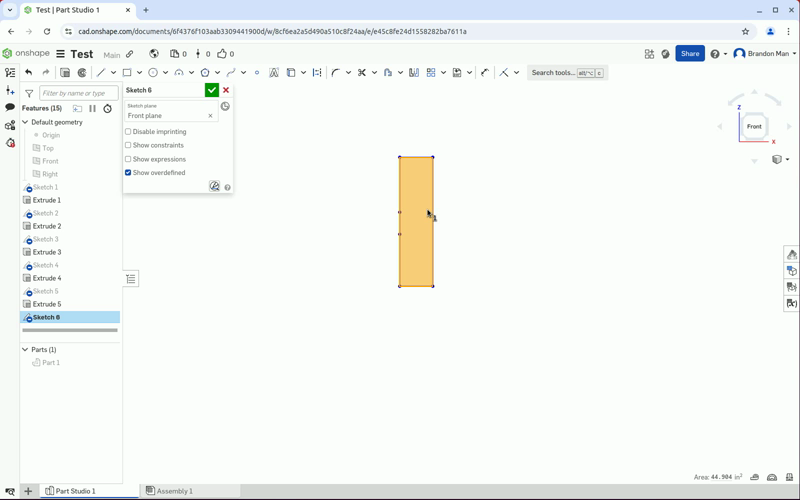
scroll(-6)
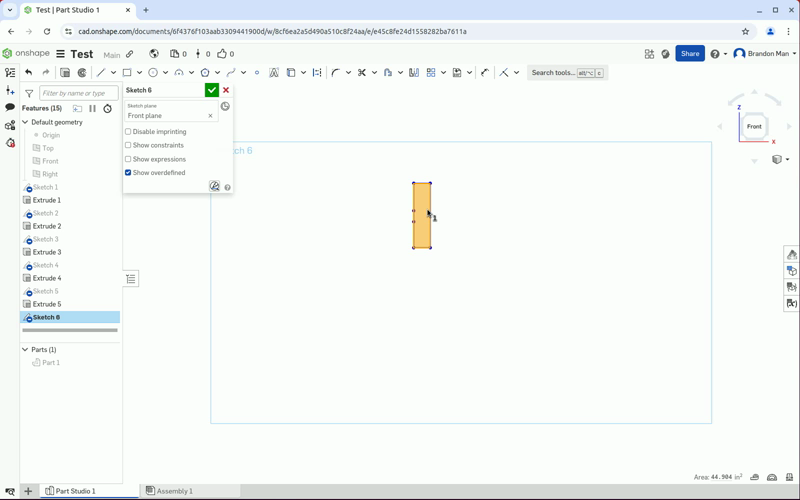
mouse_move(73, 352)
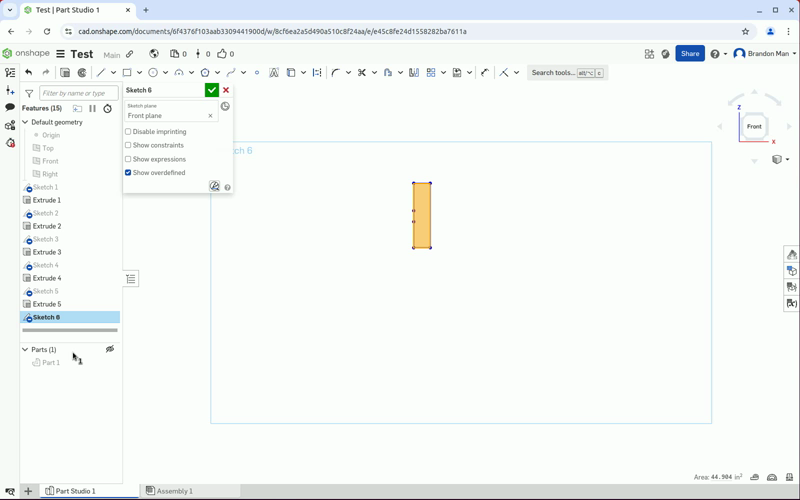
key(shift+y)
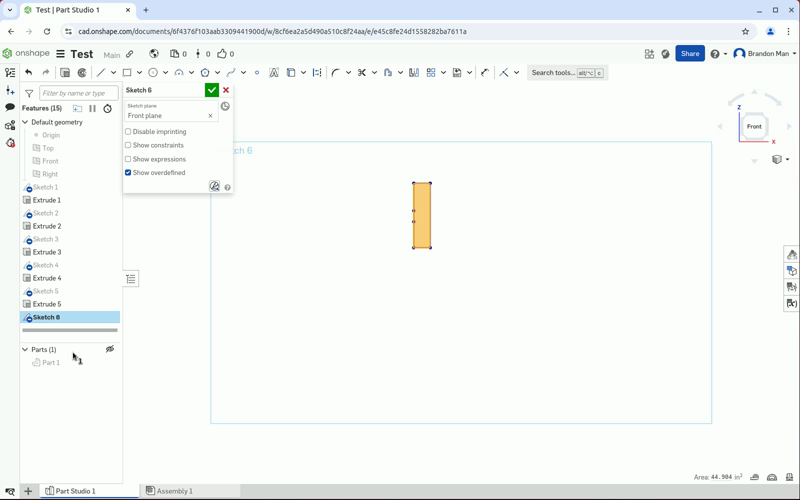
key(shift+e)
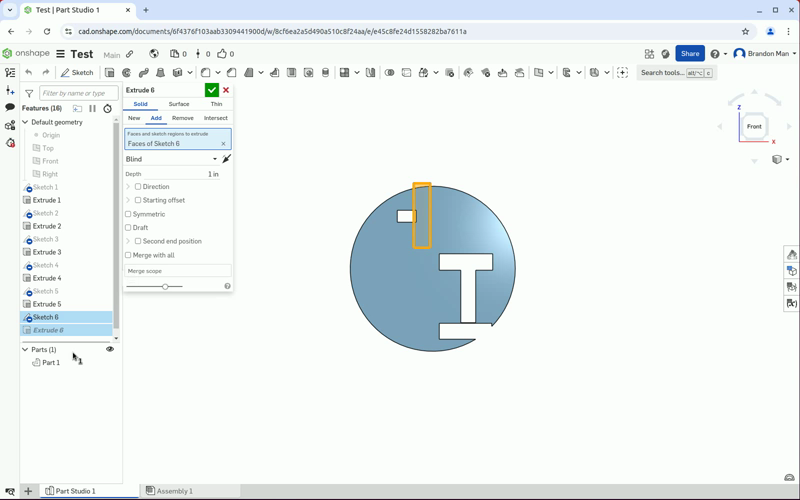
mouse_move(143, 106)
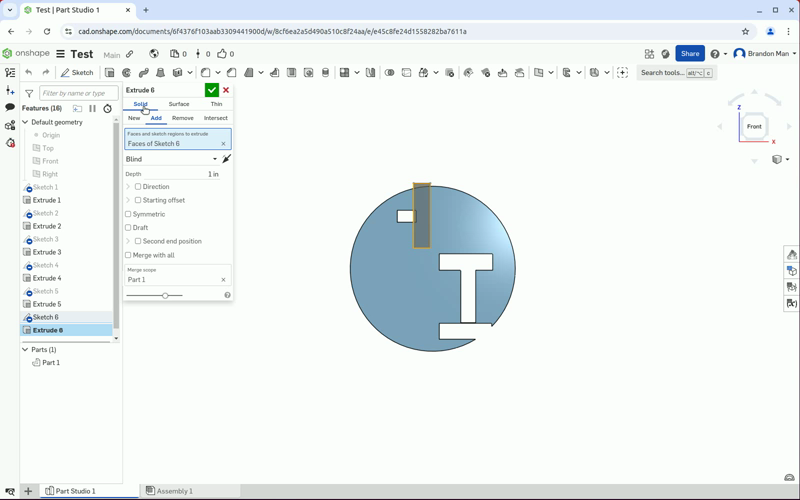
click(143, 106)
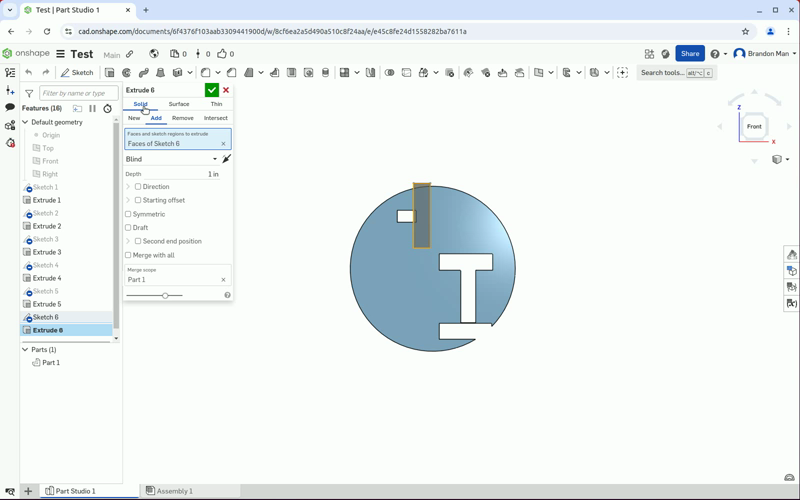
mouse_move(186, 120)
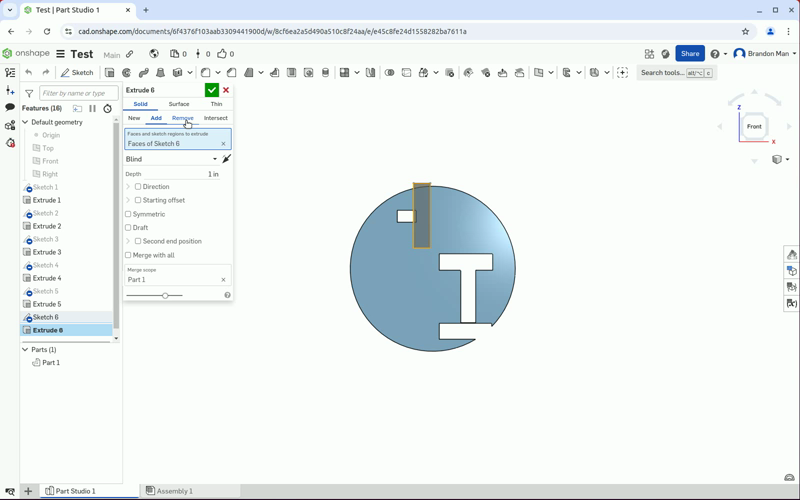
click(186, 120)
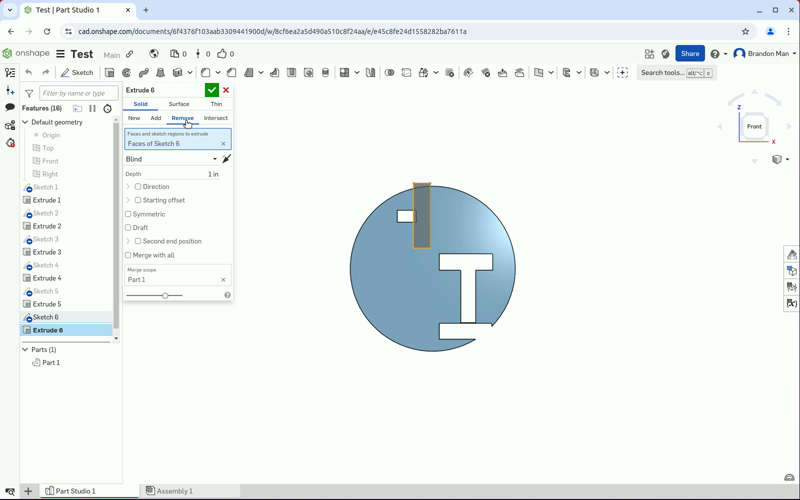
key(tab, 4)
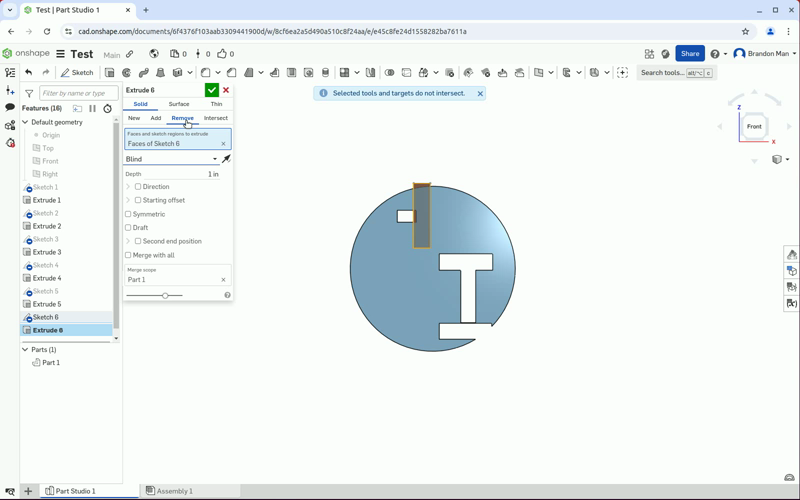
text(-19.979)
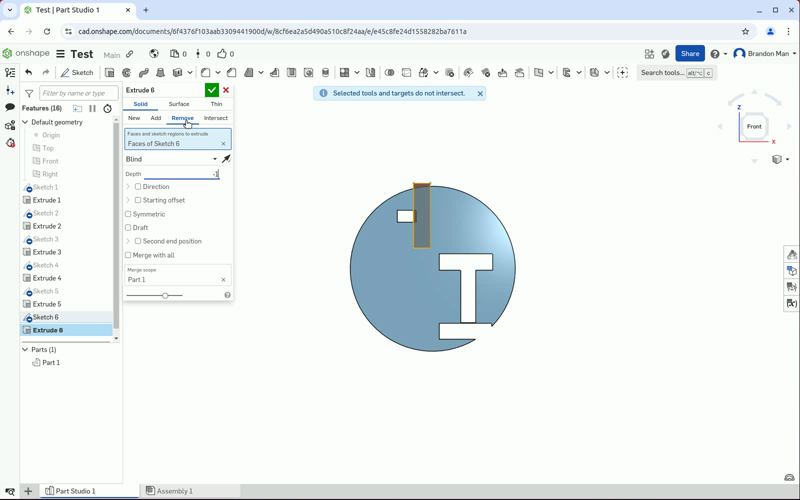
key(tab, 6)
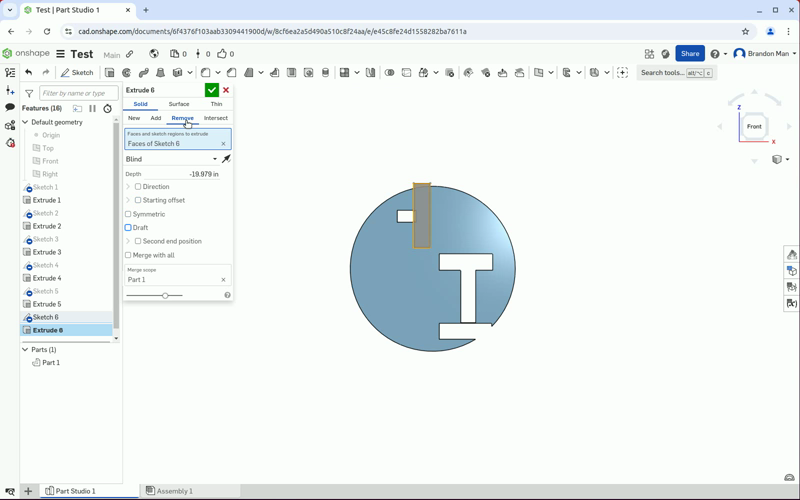
key(space)
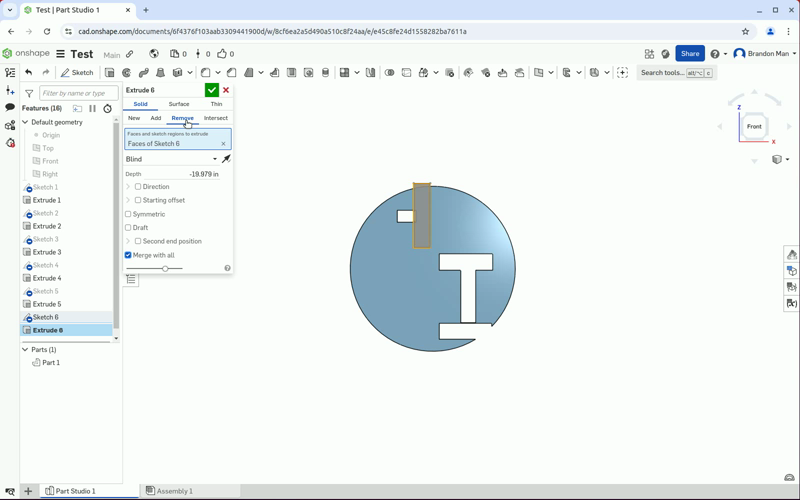
key(enter)
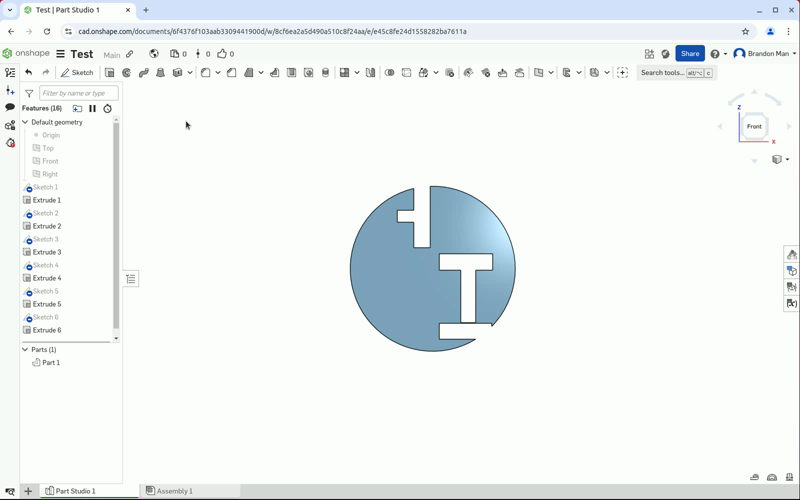
key(shift+h)
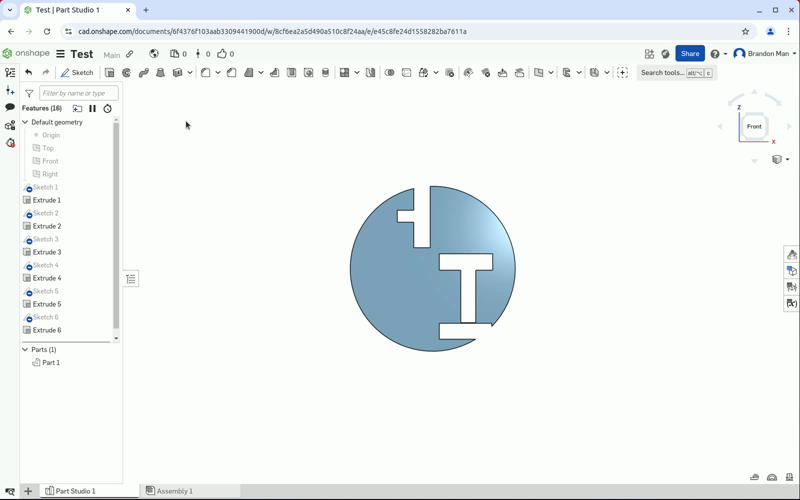
key(shift+h)
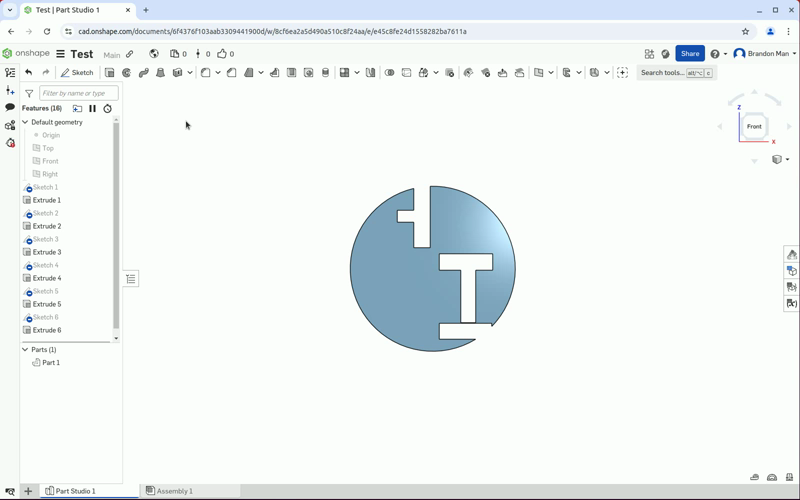
mouse_move(69, 189)
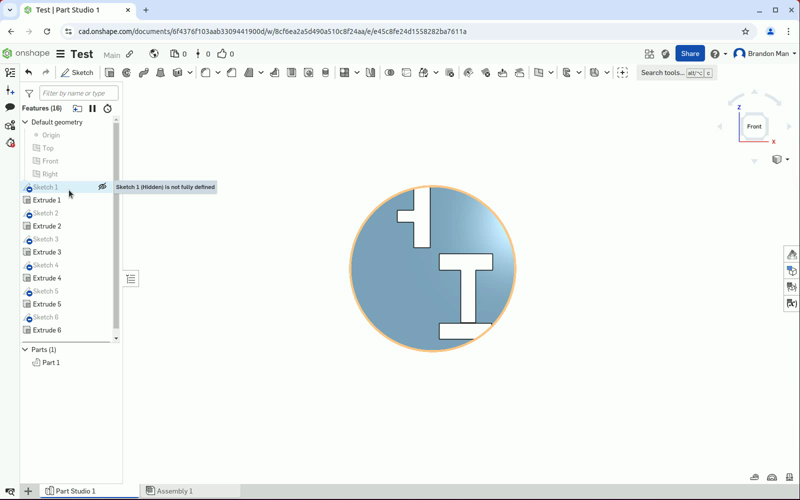
click(69, 189)
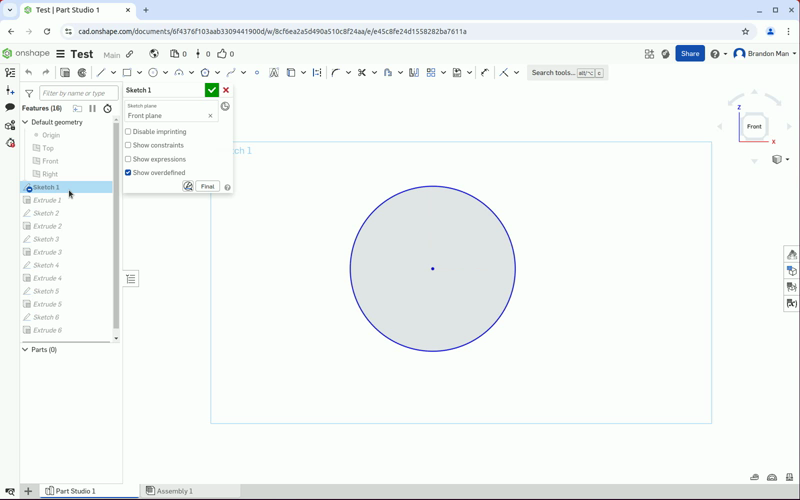
mouse_move(229, 92)
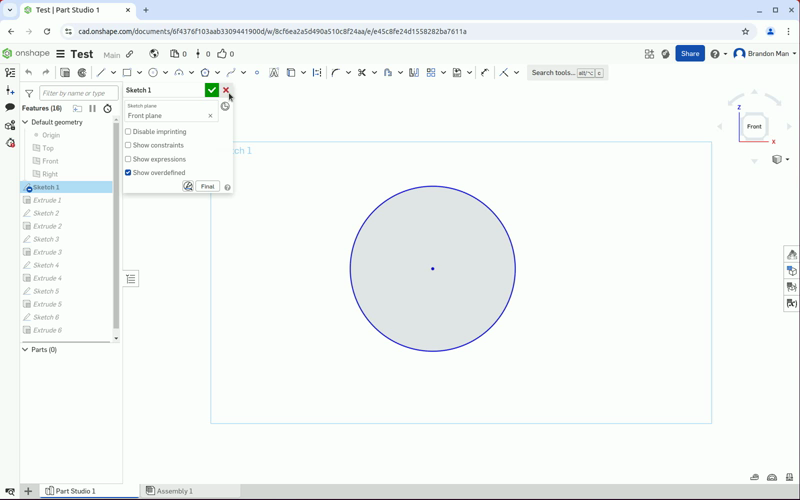
click(229, 92)
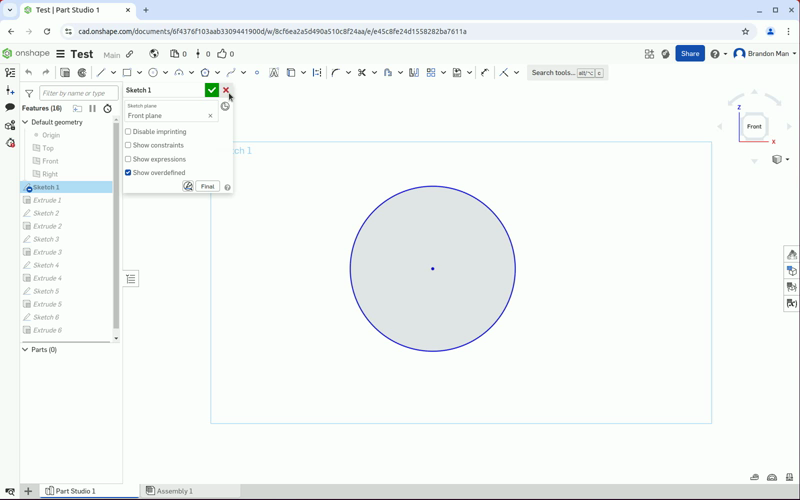
key(shift+s)
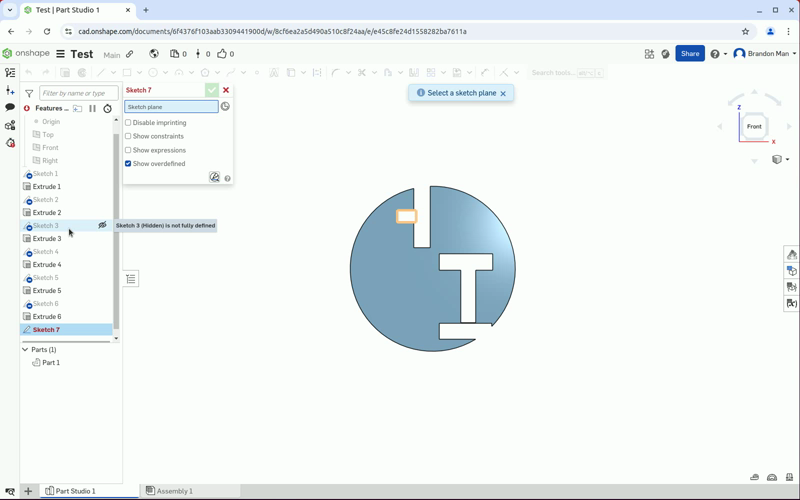
scroll(3)
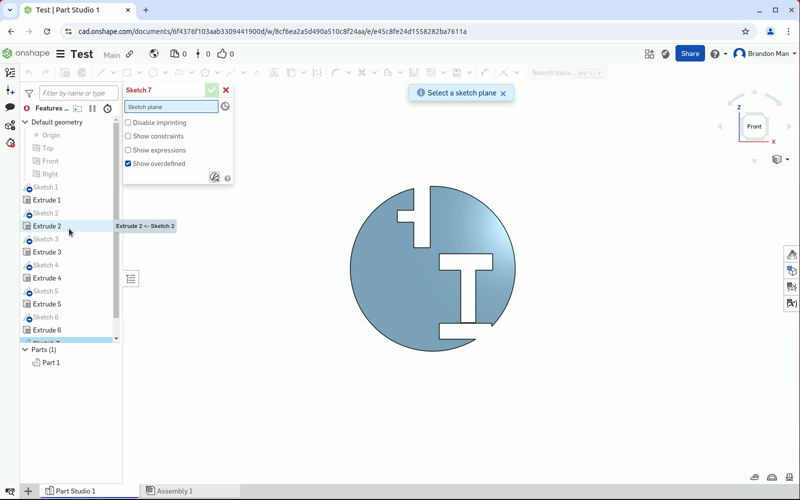
mouse_move(69, 163)
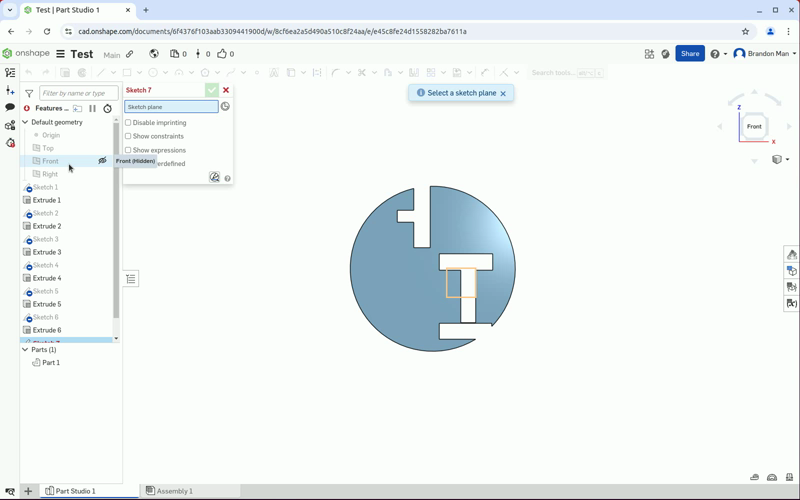
click(69, 163)
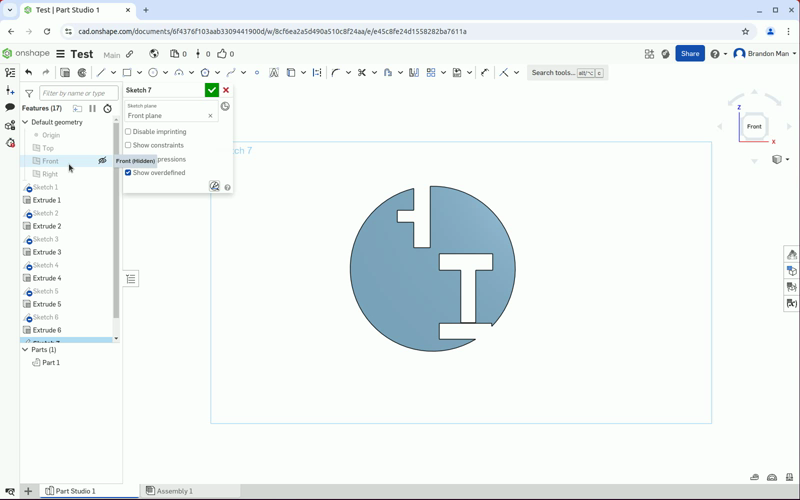
mouse_move(73, 352)
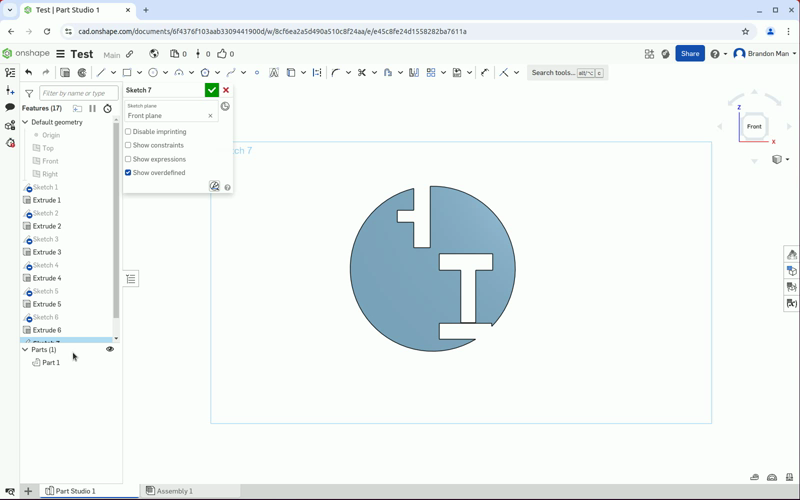
key(y)
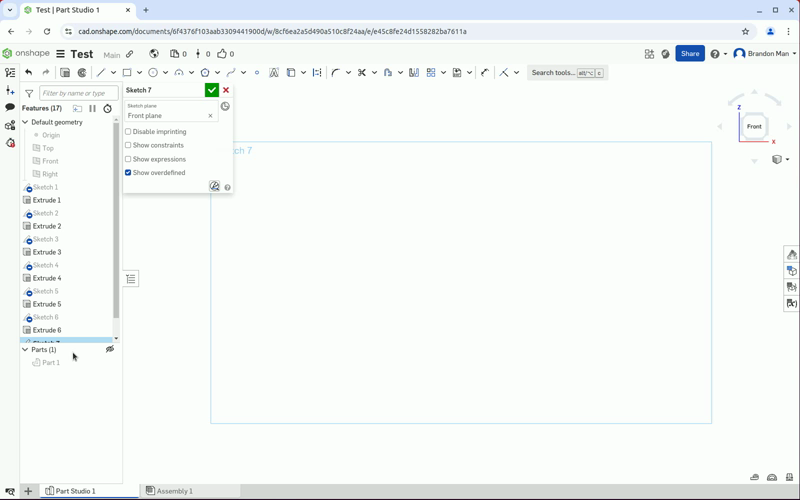
key(l)
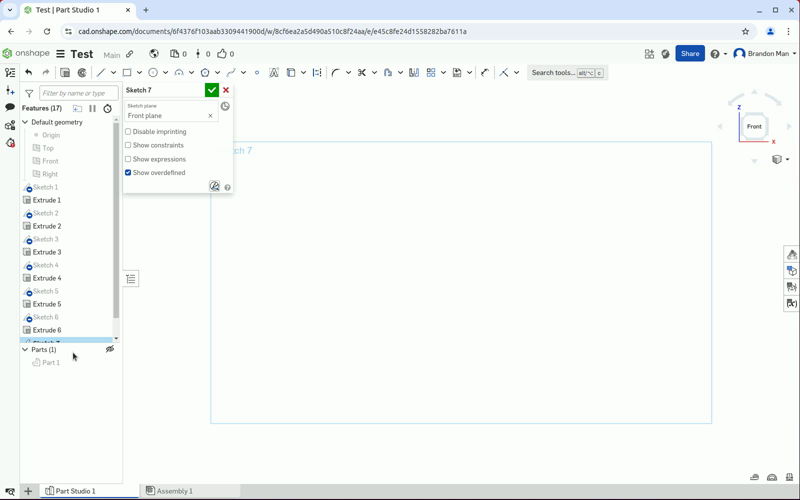
key_down(shift)
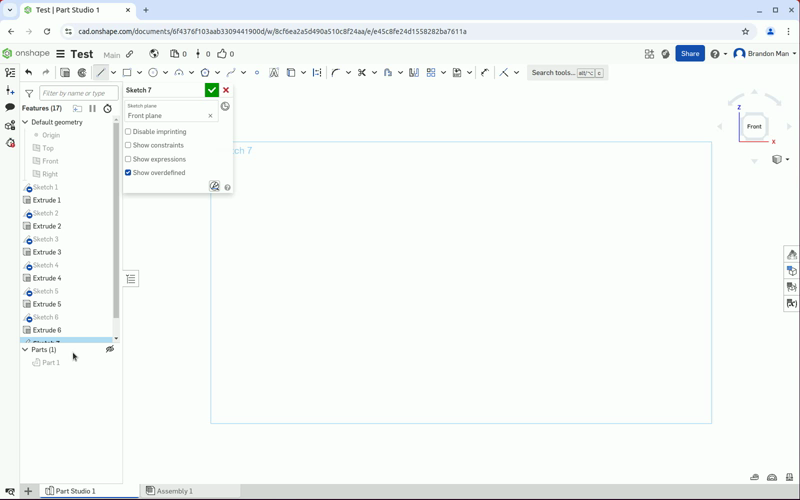
mouse_move(380, 247)
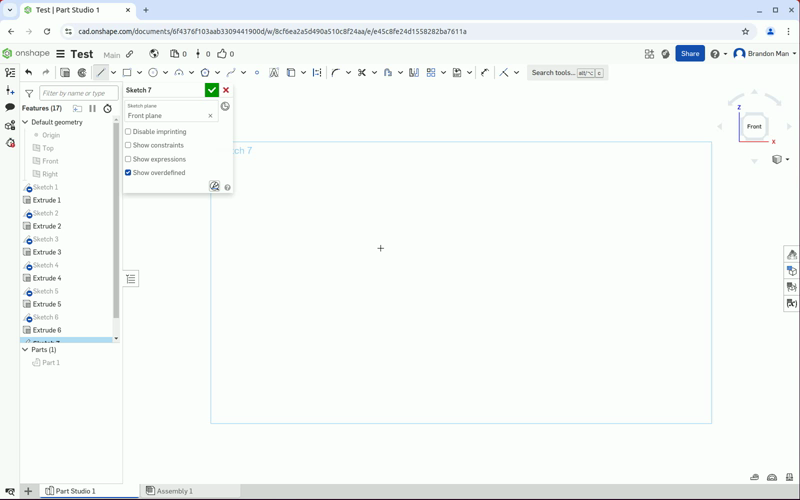
click(380, 247)
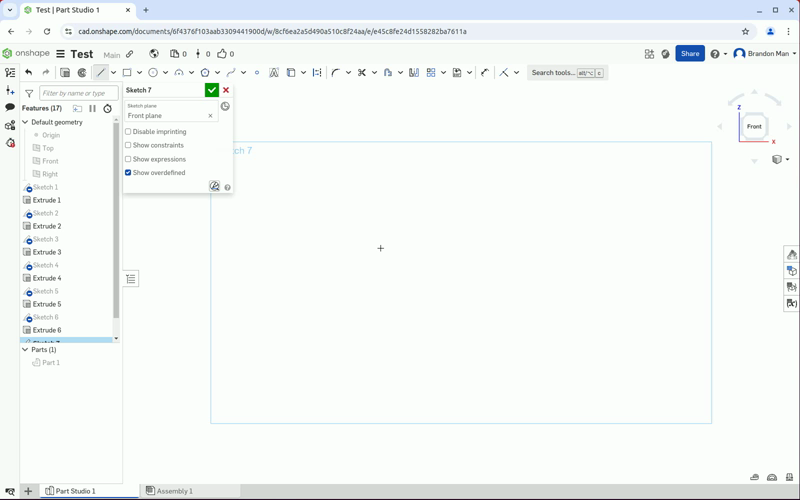
key_up(shift)
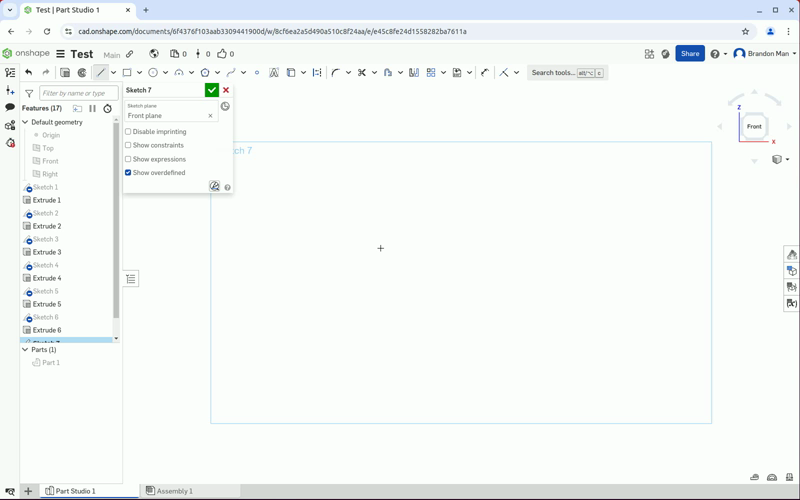
key_down(shift)
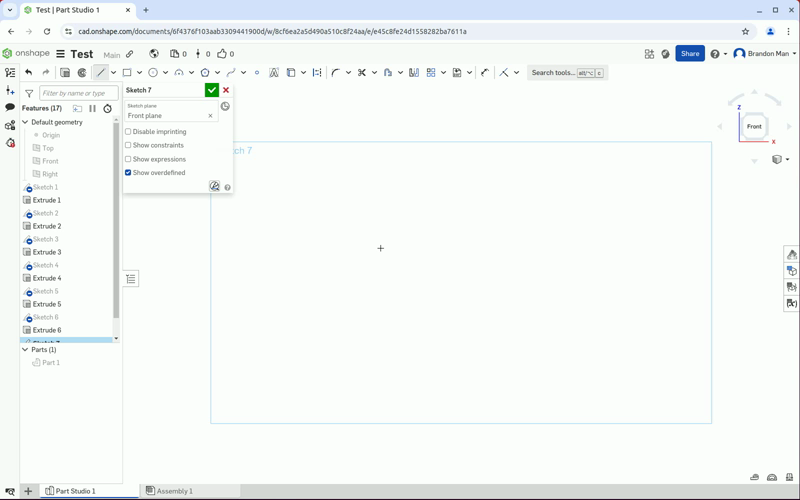
mouse_move(410, 247)
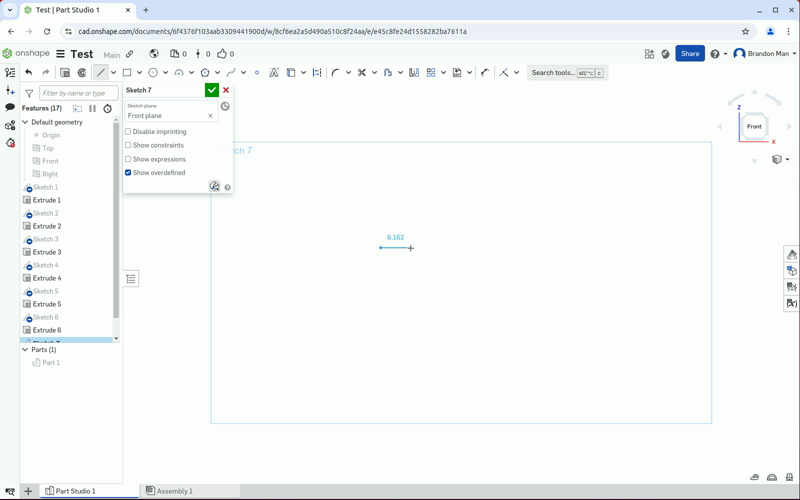
mouse_move(397, 247)
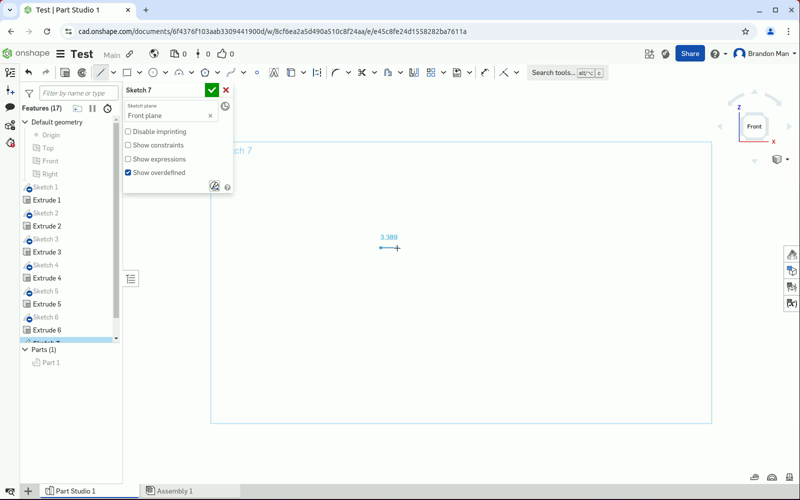
click(397, 247)
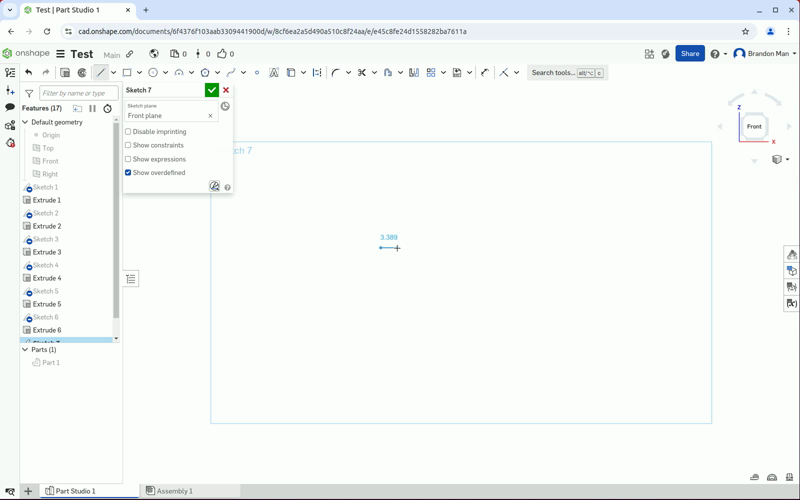
key_up(shift)
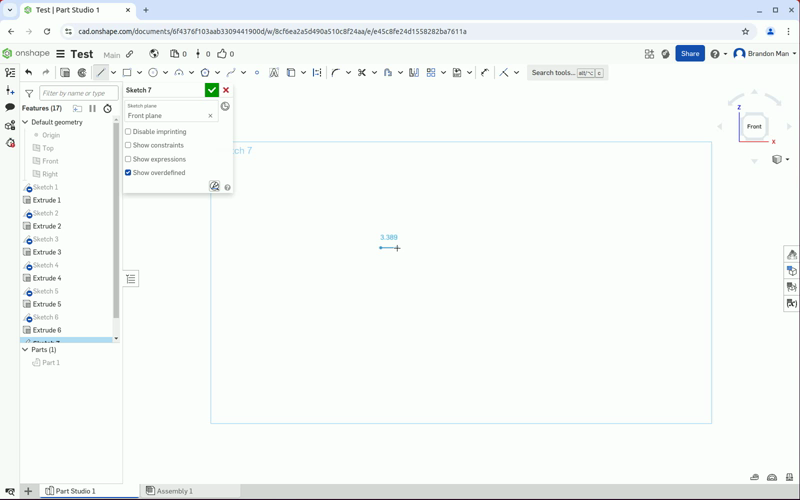
key_down(shift)
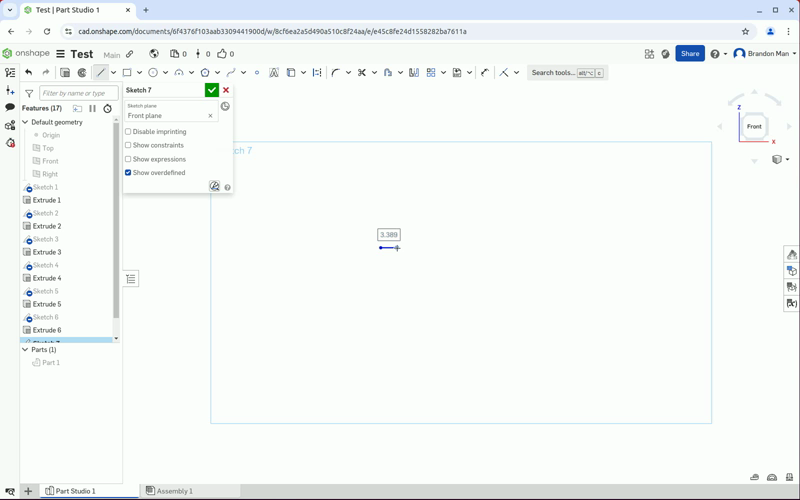
mouse_move(427, 247)
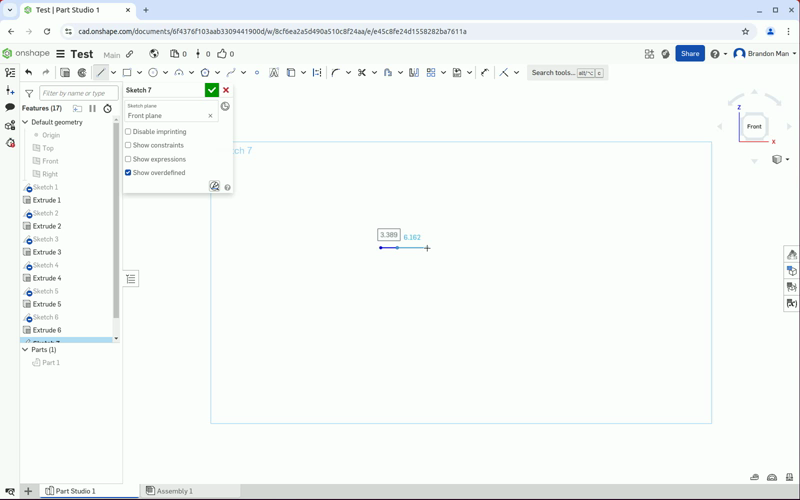
mouse_move(397, 222)
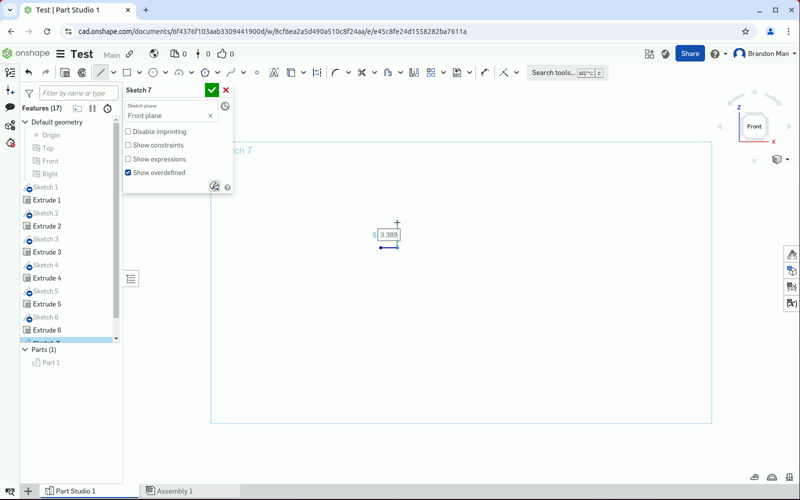
click(397, 222)
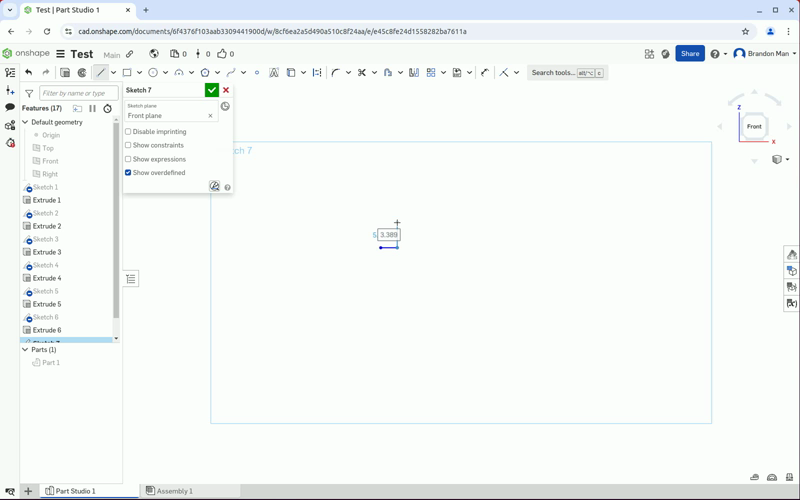
key_up(shift)
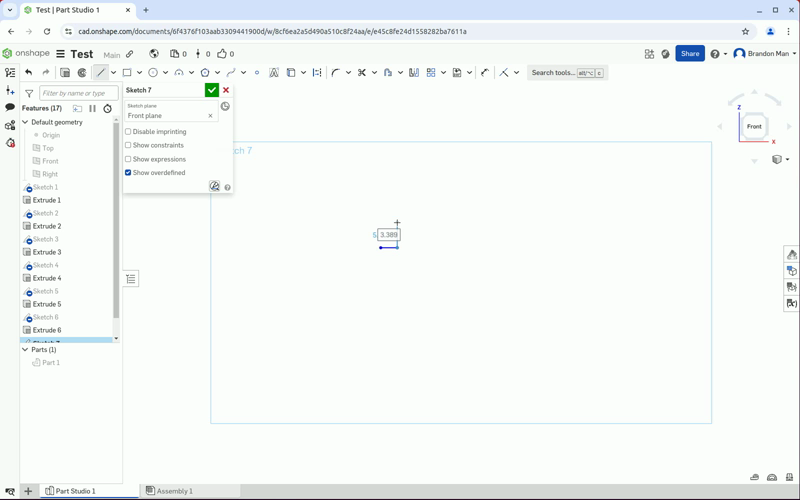
key_down(shift)
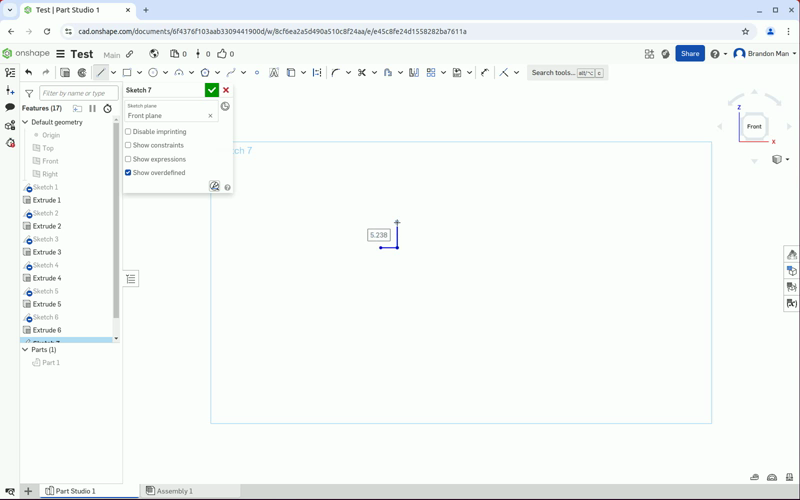
mouse_move(427, 222)
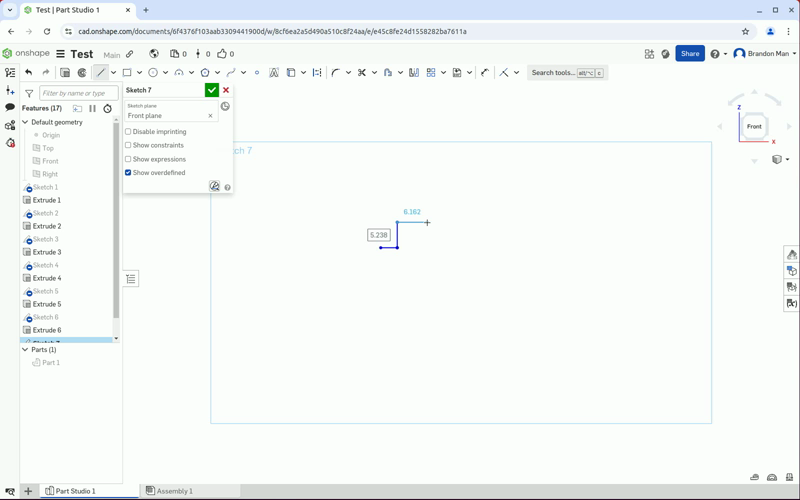
mouse_move(397, 210)
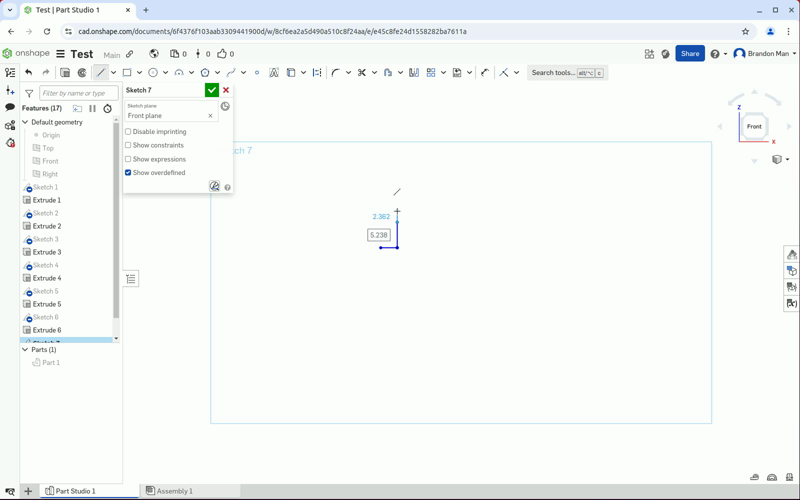
click(397, 210)
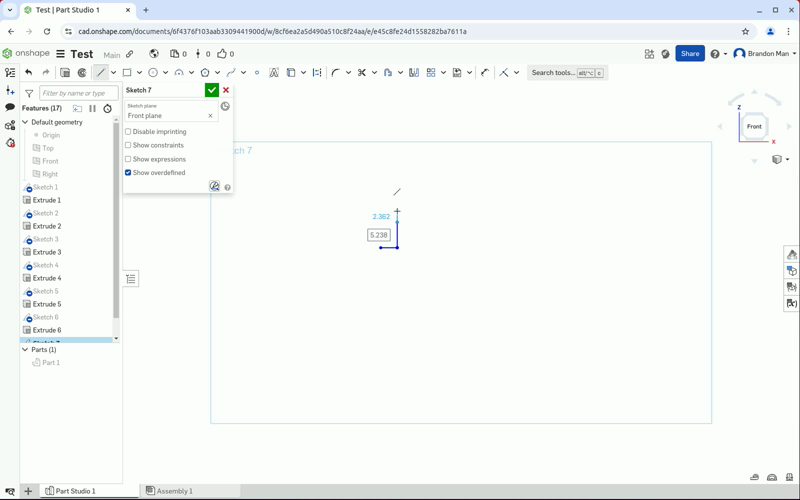
key_up(shift)
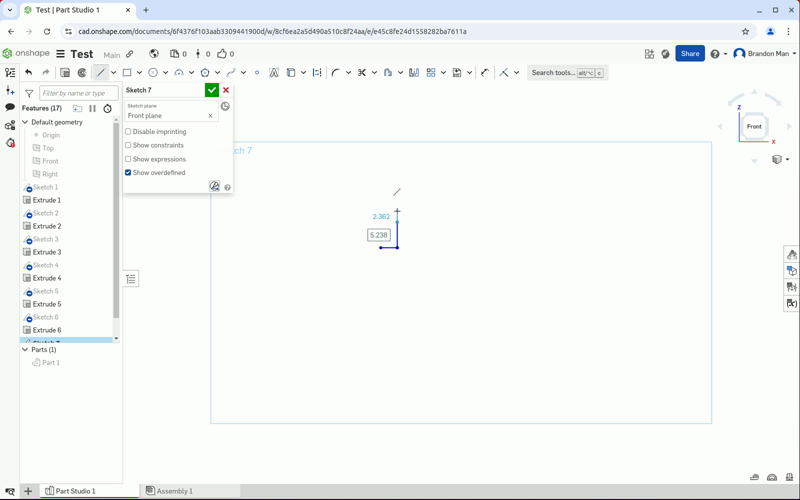
key_down(shift)
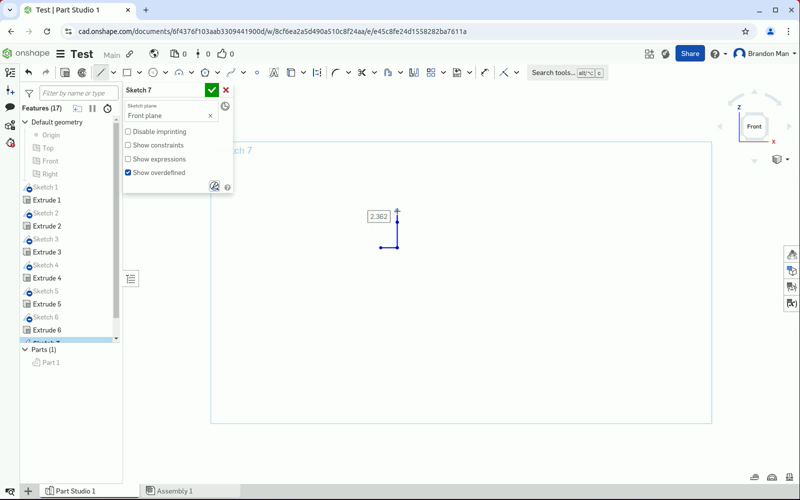
mouse_move(427, 210)
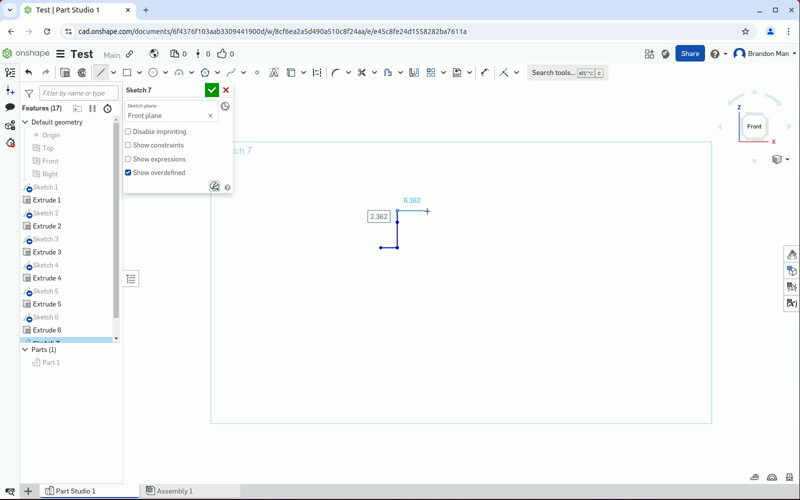
mouse_move(397, 185)
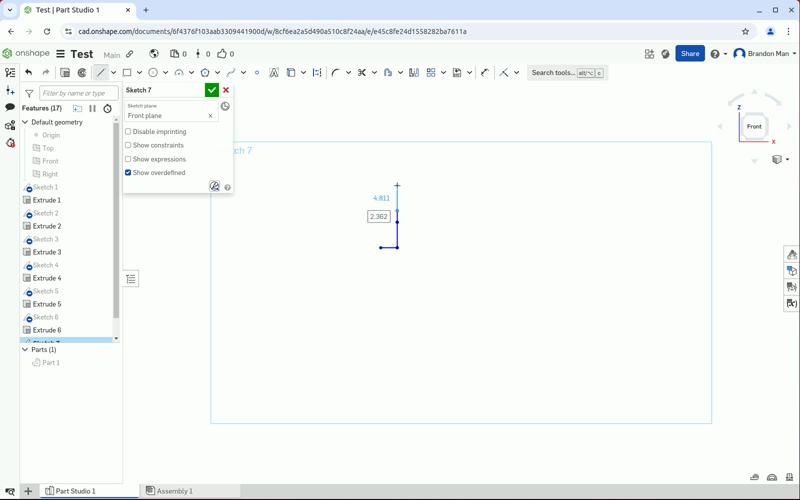
click(397, 185)
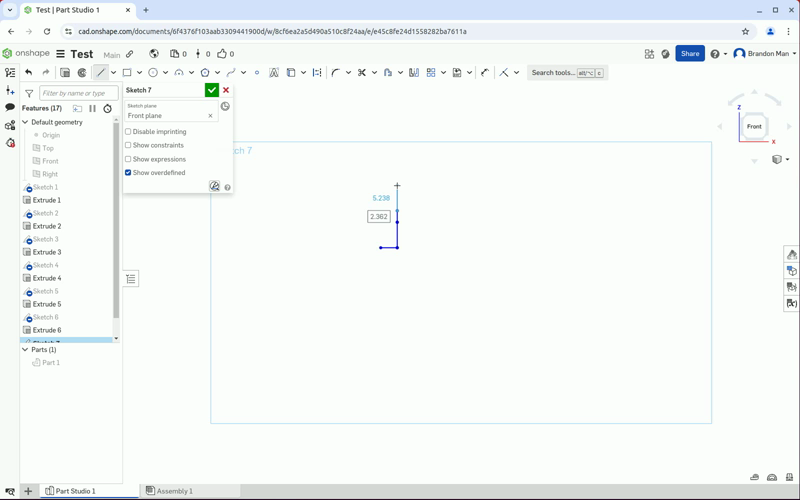
key_up(shift)
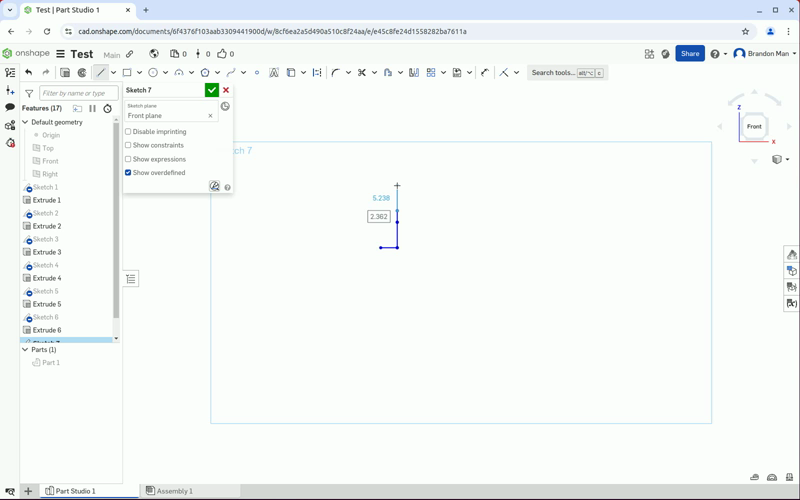
key_down(shift)
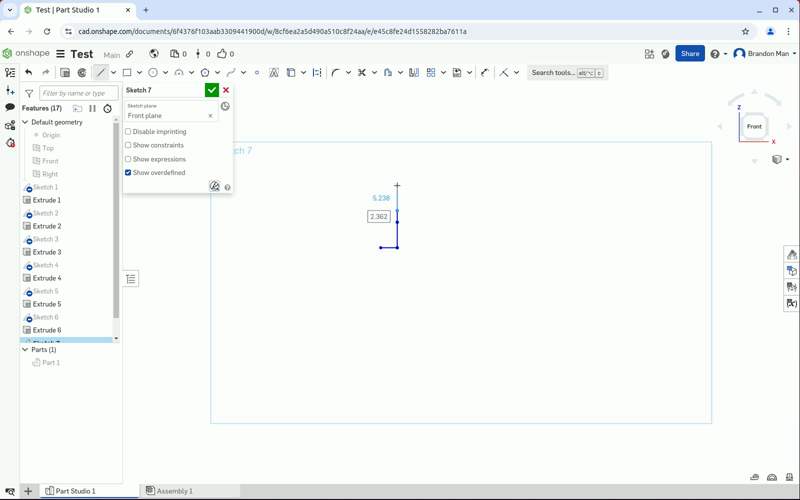
mouse_move(427, 185)
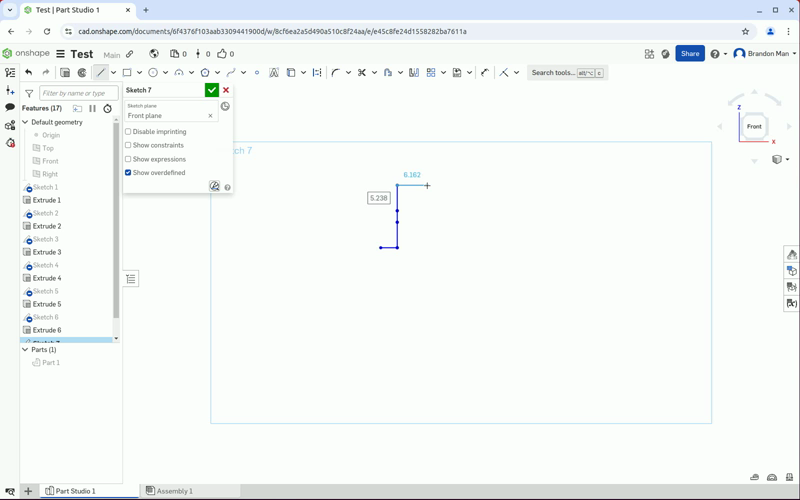
mouse_move(380, 185)
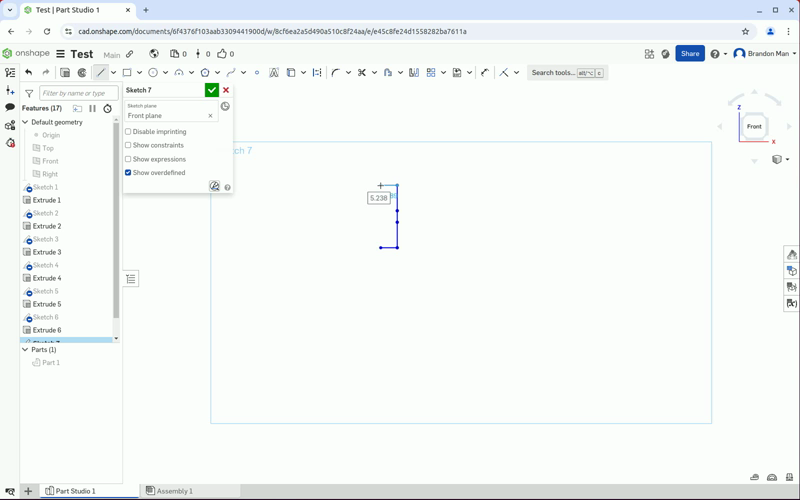
click(380, 185)
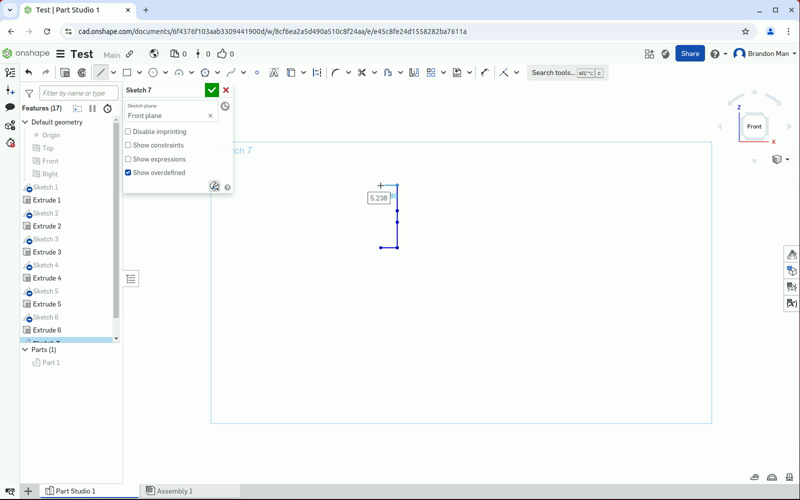
key_up(shift)
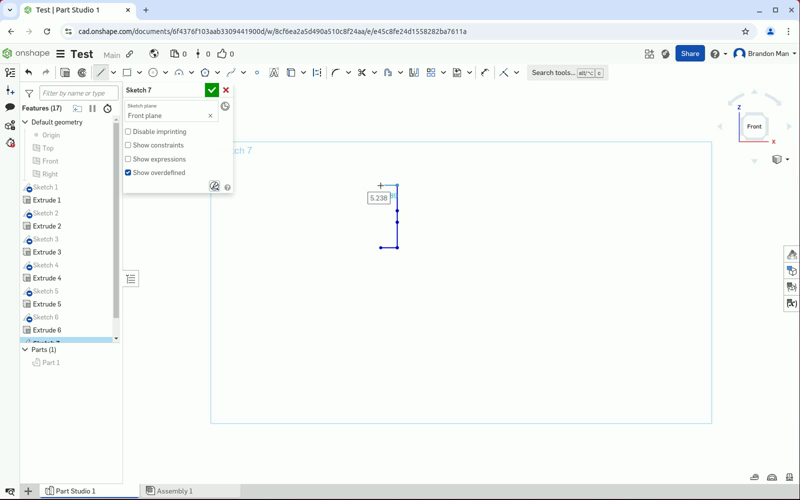
key_down(shift)
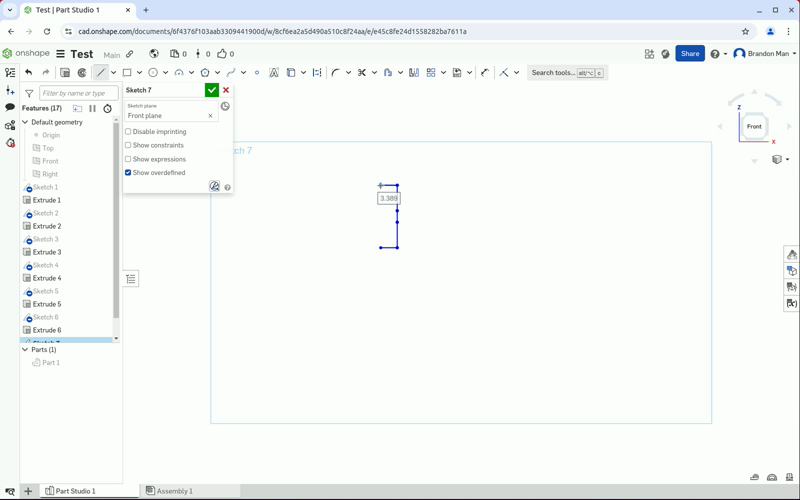
mouse_move(380, 247)
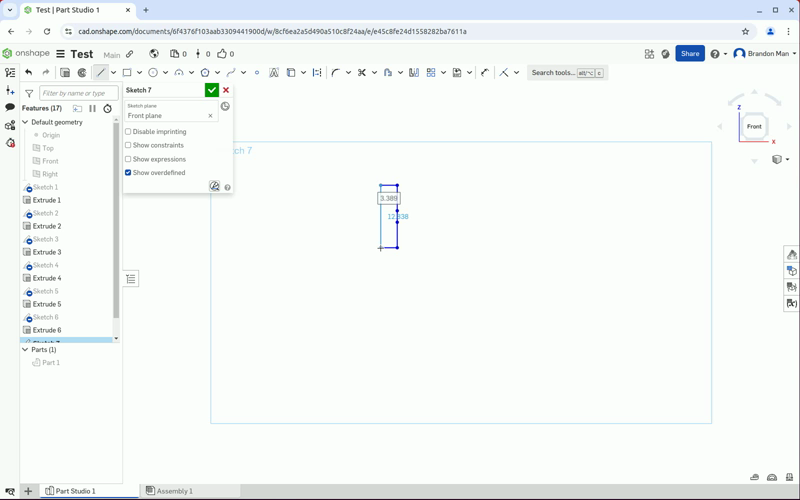
key_up(shift)
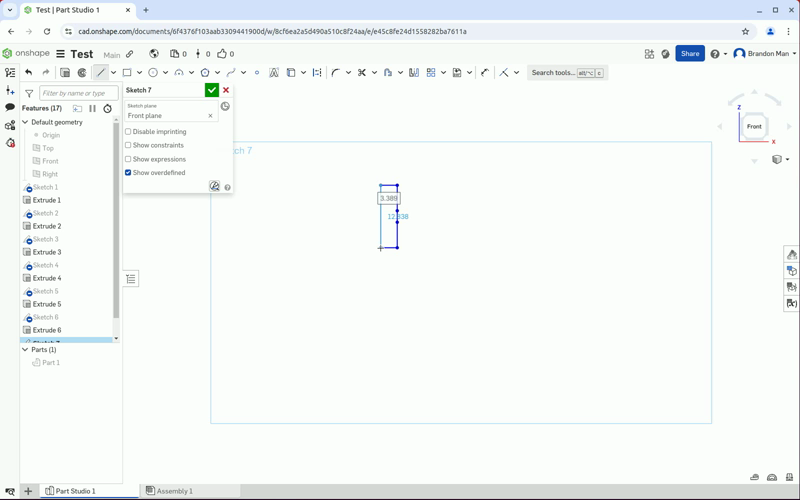
click(380, 247)
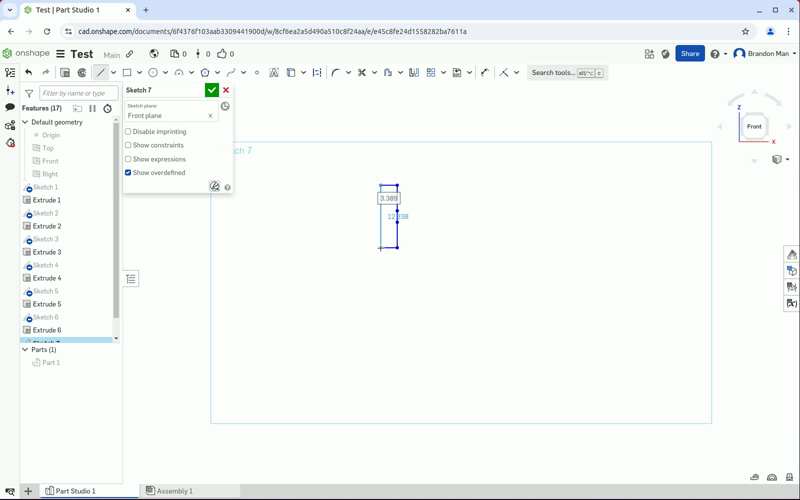
key(esc)
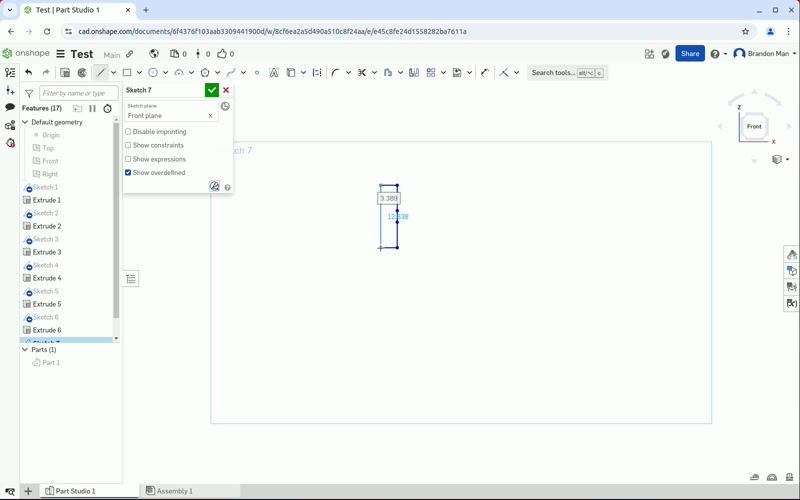
mouse_move(387, 243)
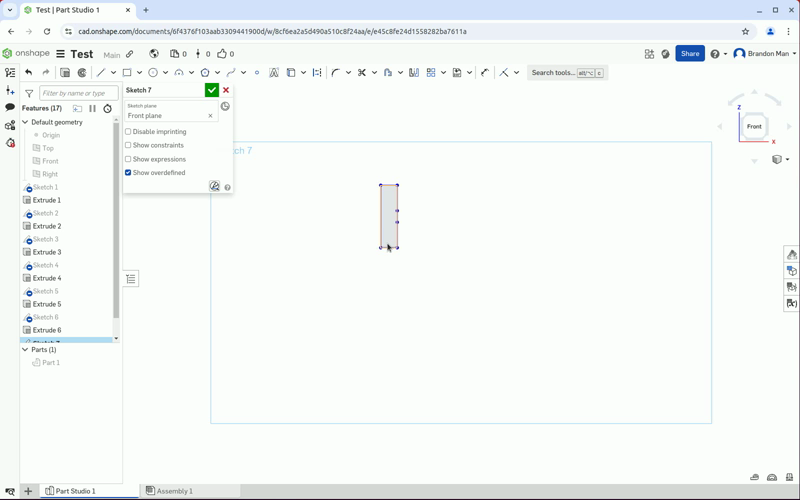
scroll(6)
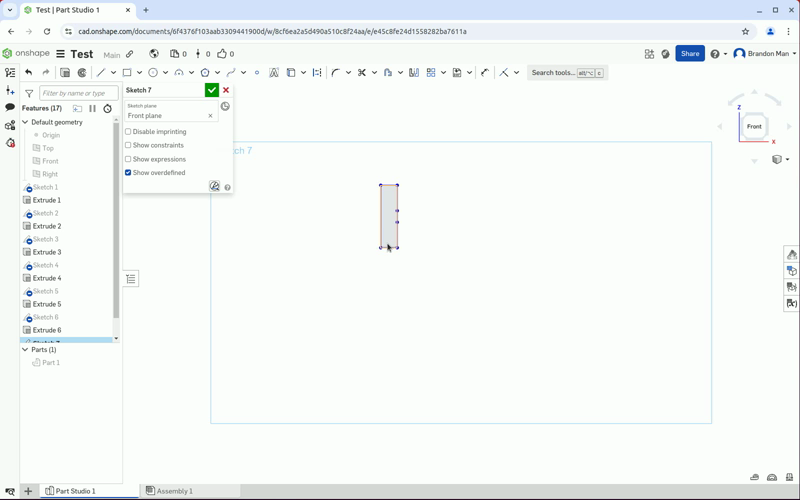
scroll(6)
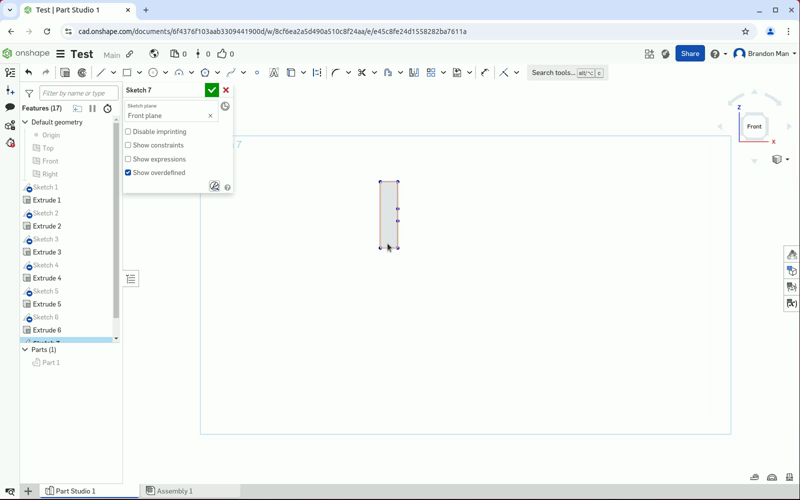
scroll(6)
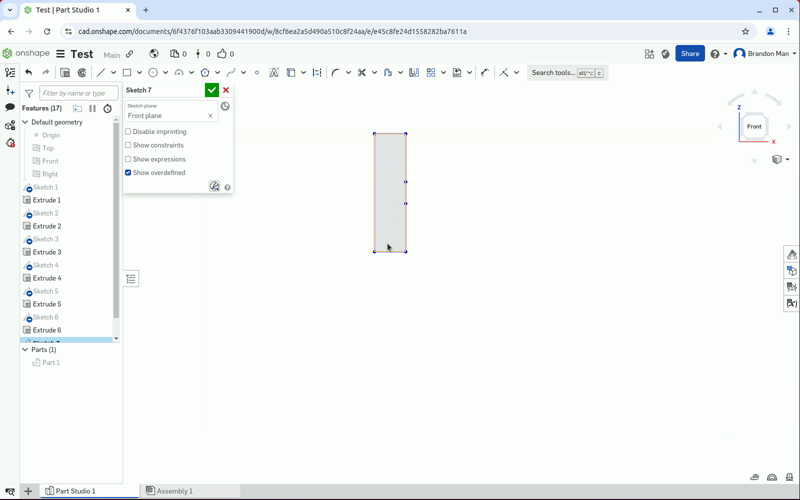
scroll(6)
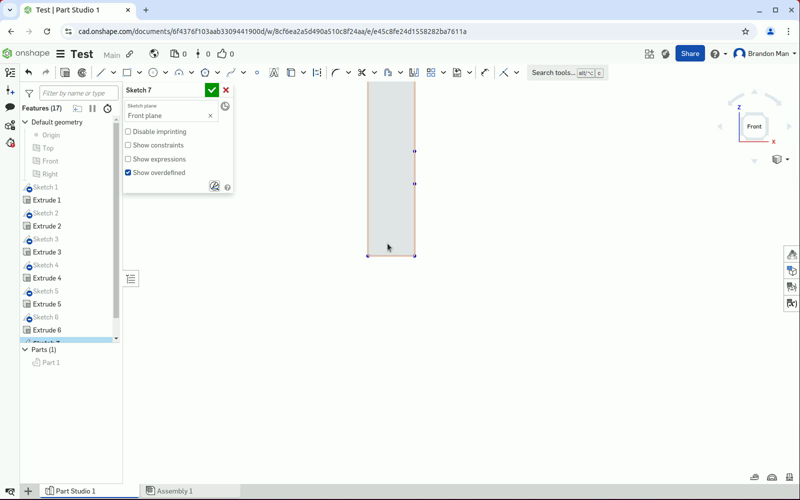
scroll(6)
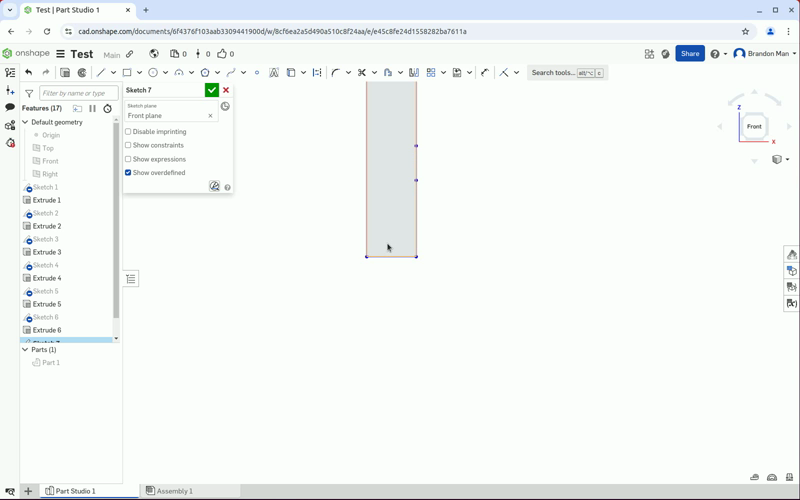
scroll(6)
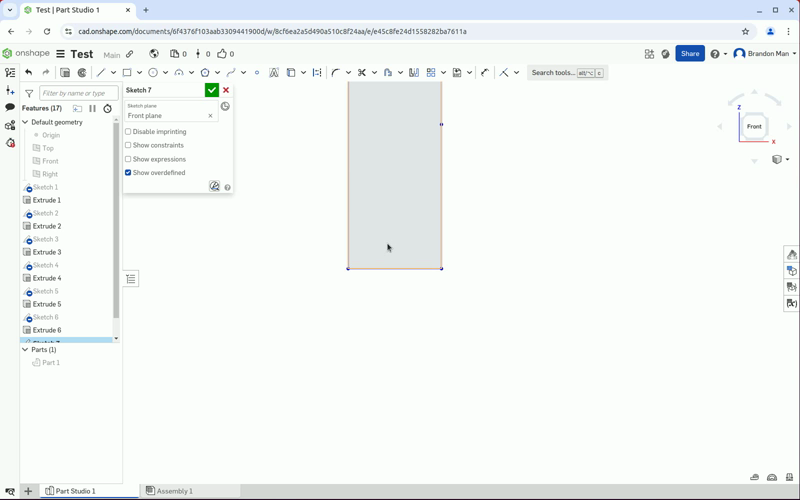
scroll(6)
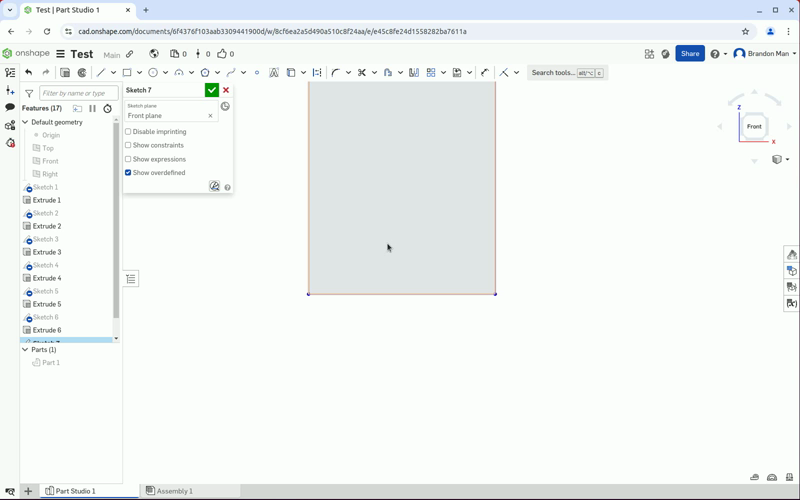
click(387, 243)
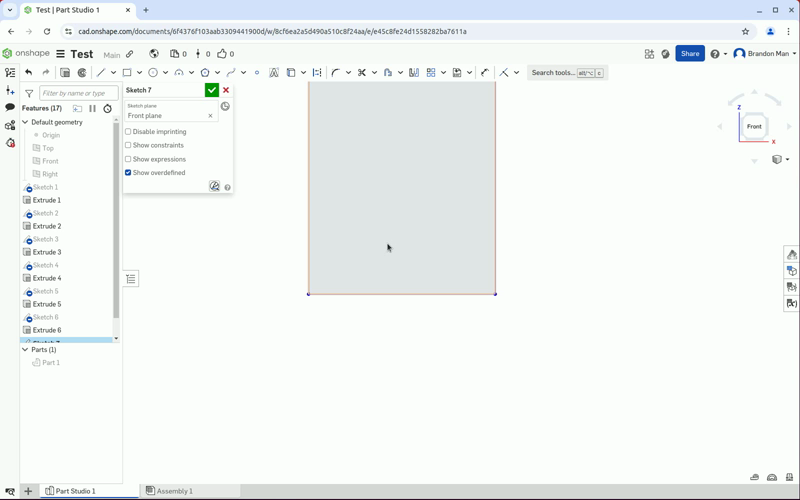
scroll(-6)
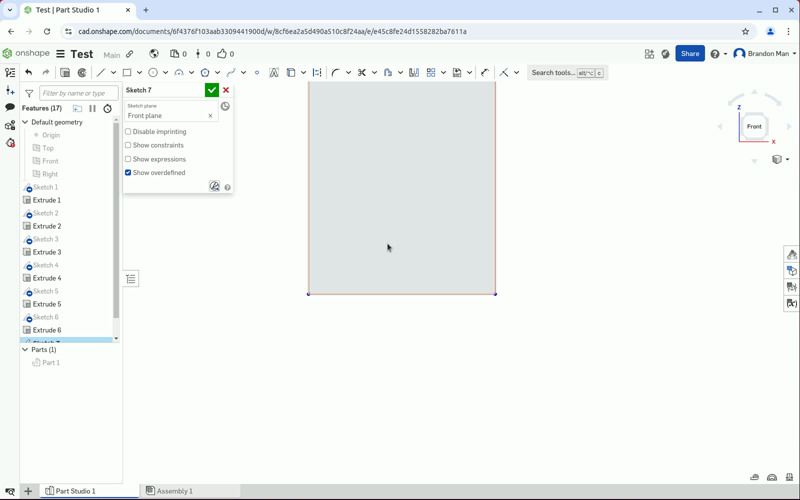
scroll(-6)
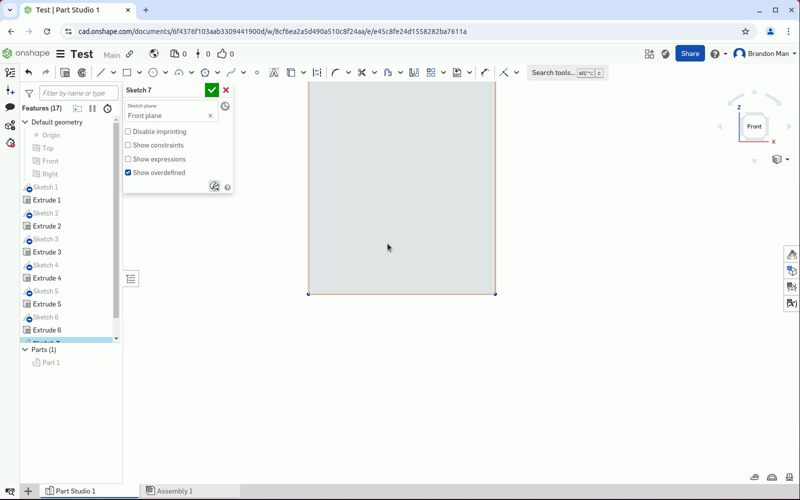
scroll(-6)
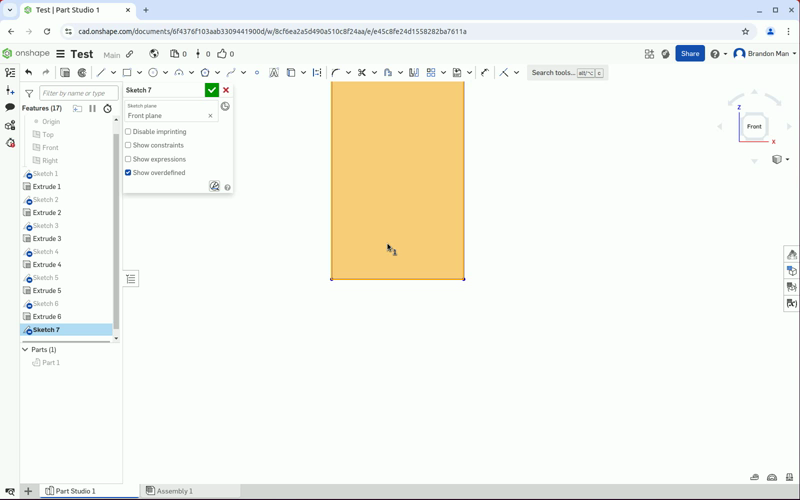
scroll(-6)
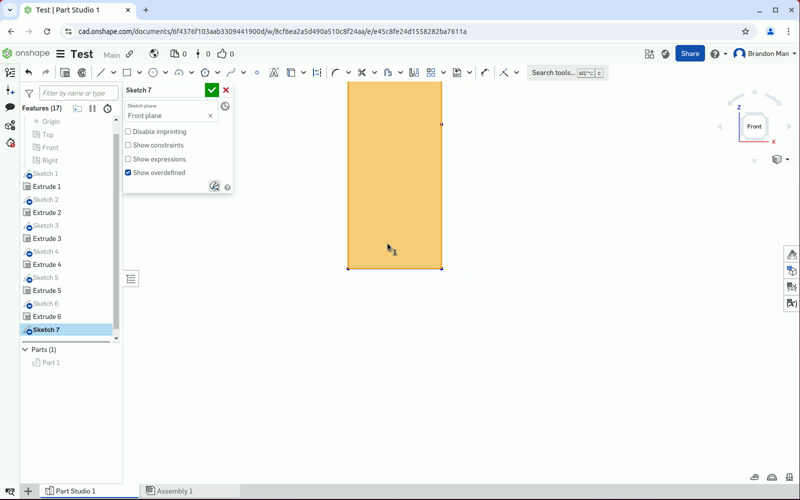
scroll(-6)
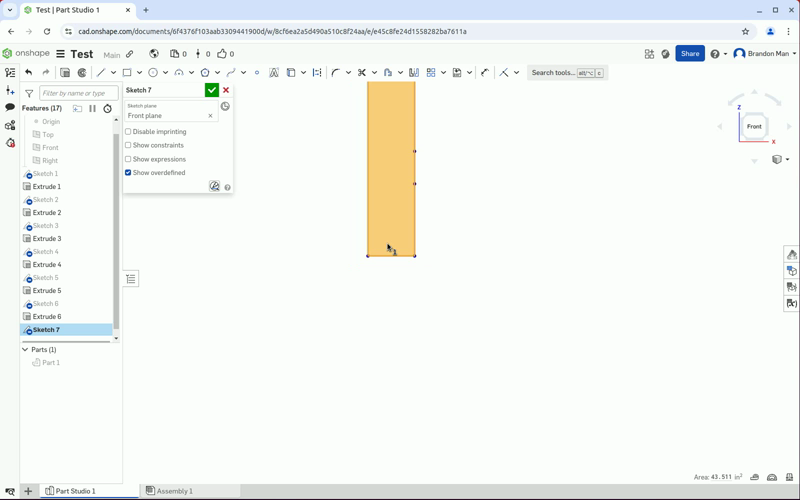
scroll(-6)
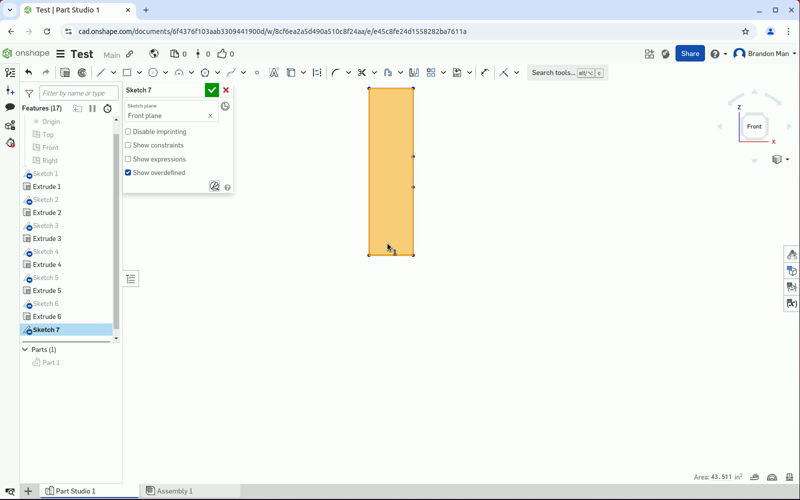
scroll(-6)
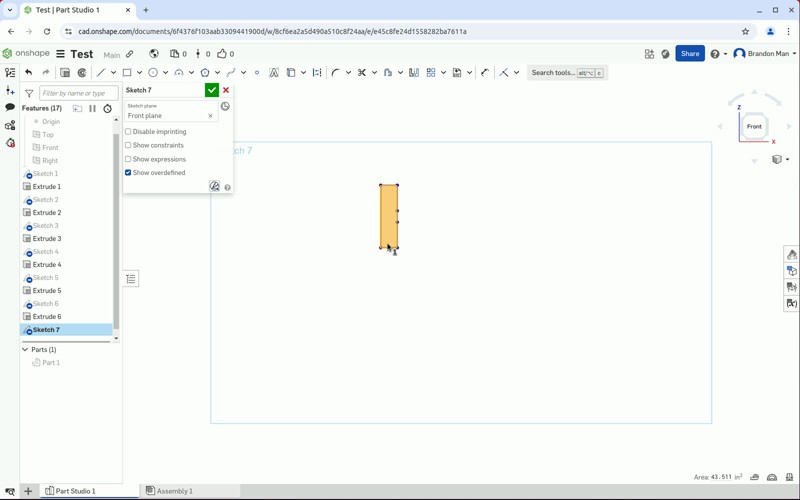
mouse_move(73, 352)
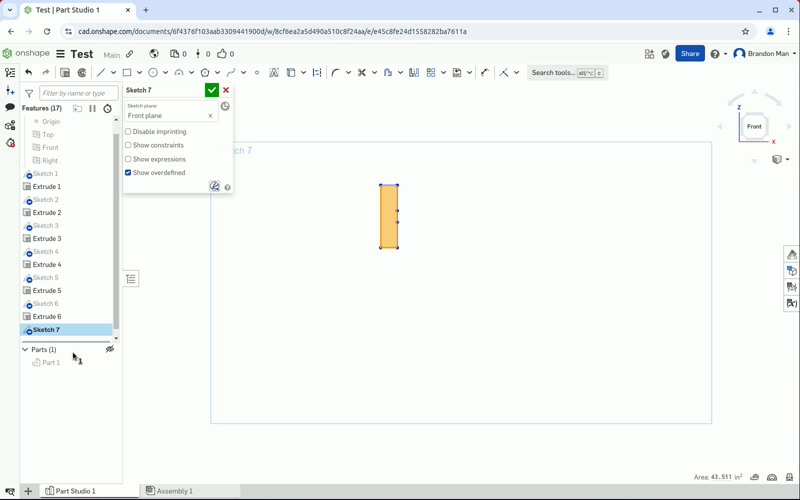
key(shift+y)
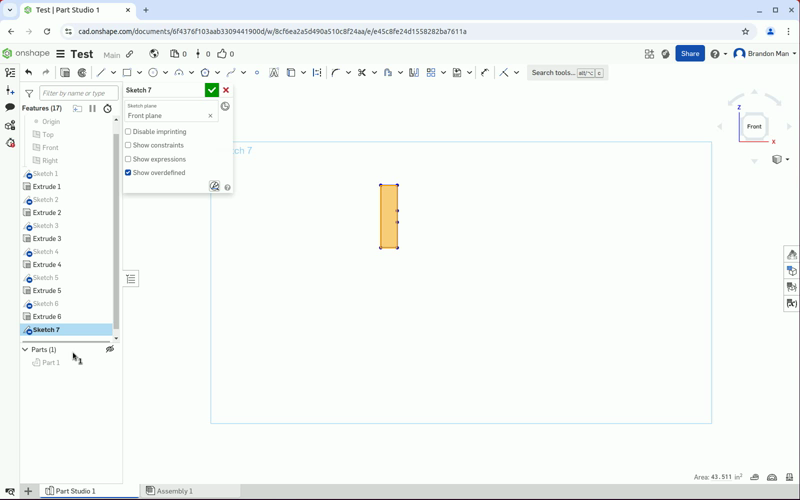
key(shift+e)
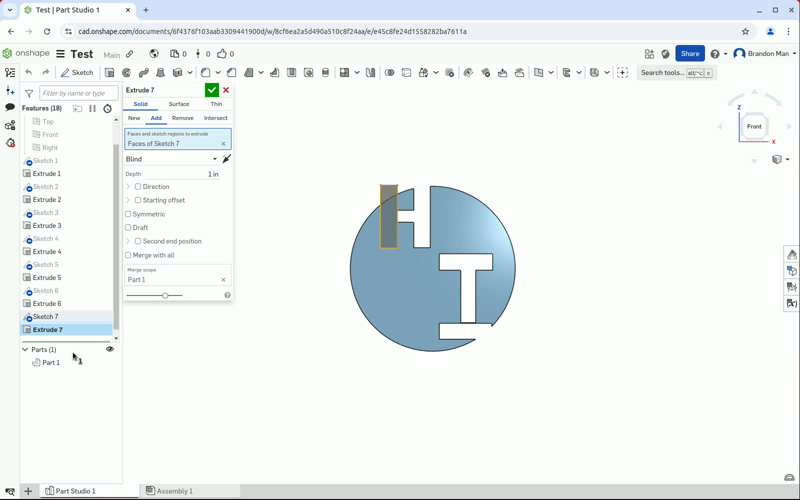
mouse_move(143, 106)
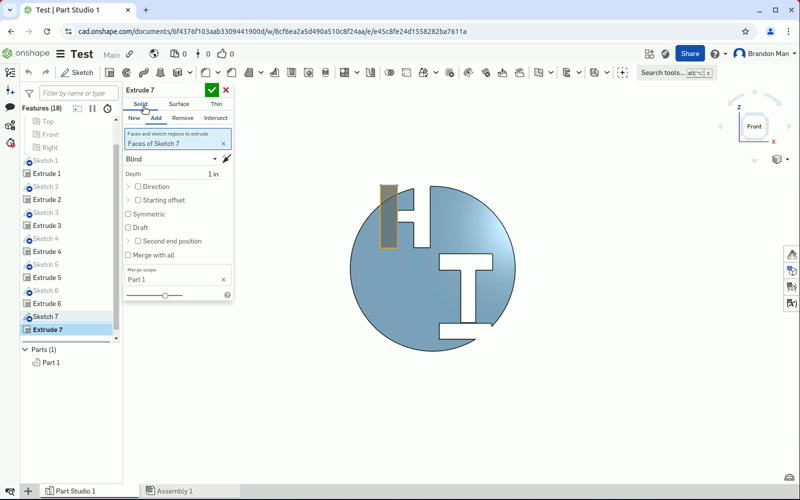
click(143, 106)
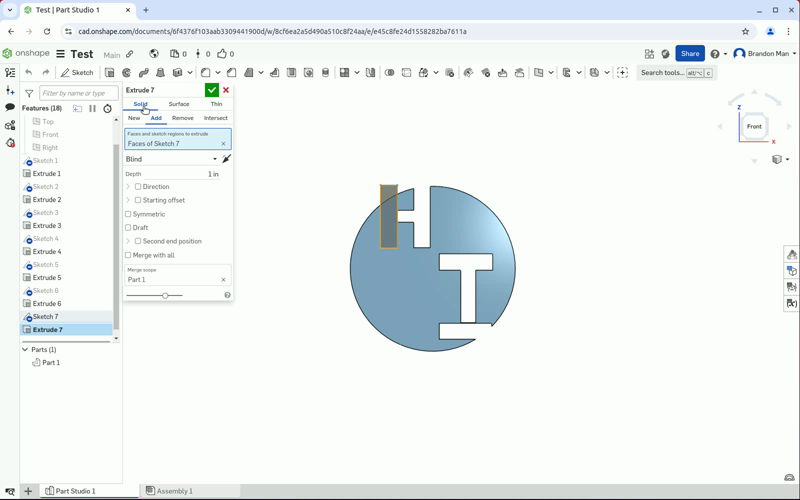
mouse_move(186, 120)
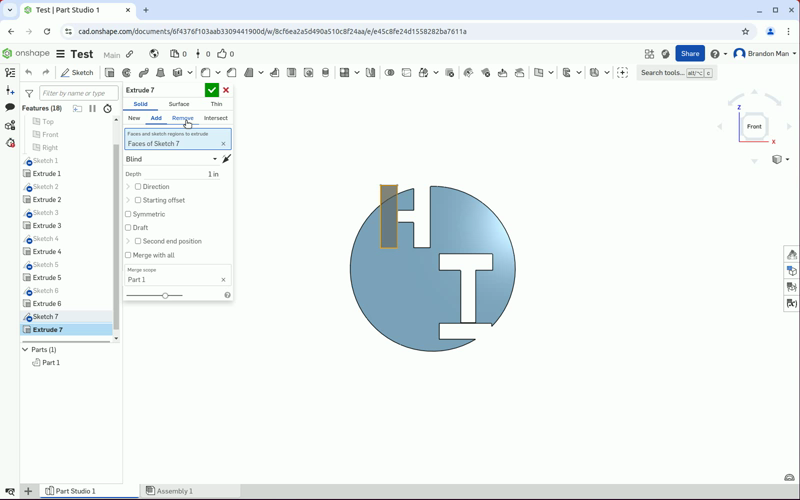
click(186, 120)
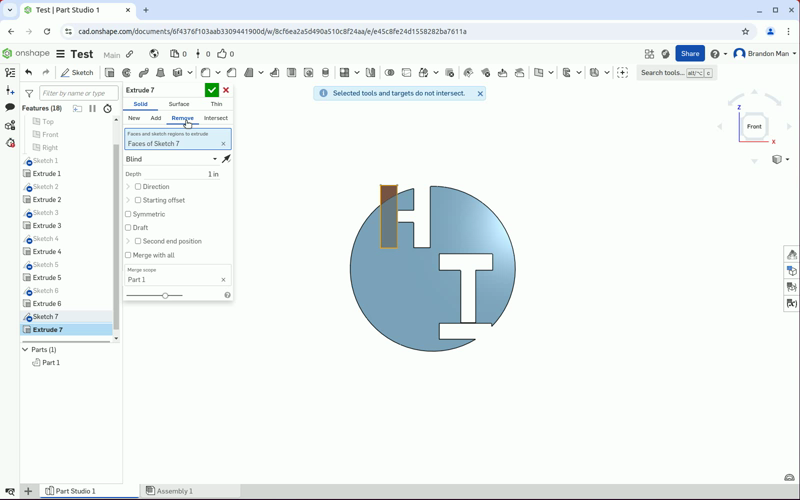
key(tab, 4)
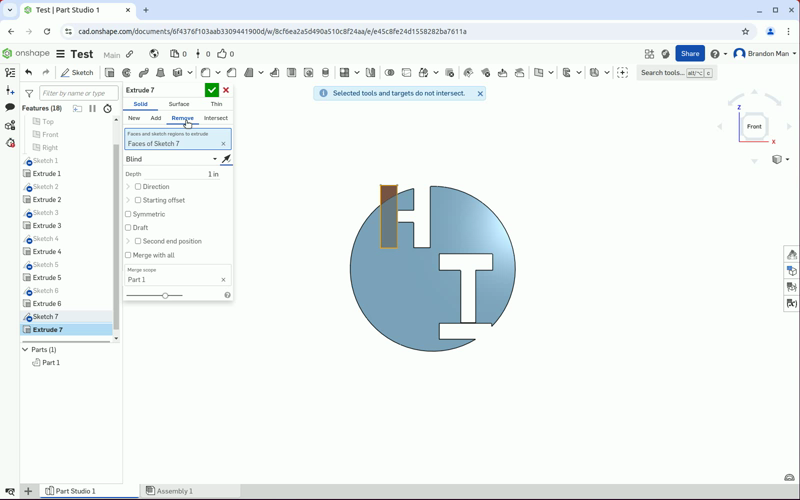
text(-19.979)
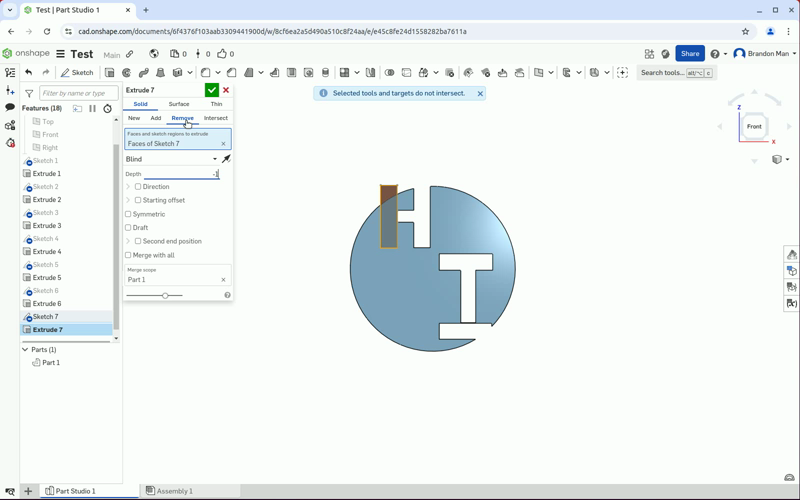
key(tab, 6)
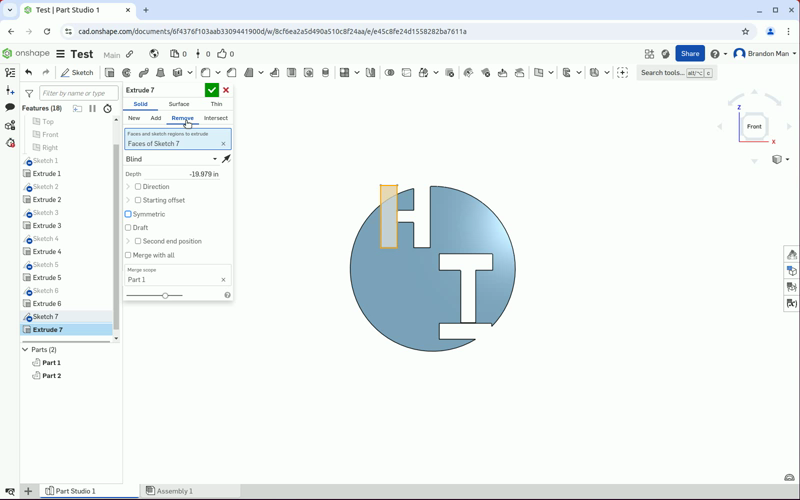
key(space)
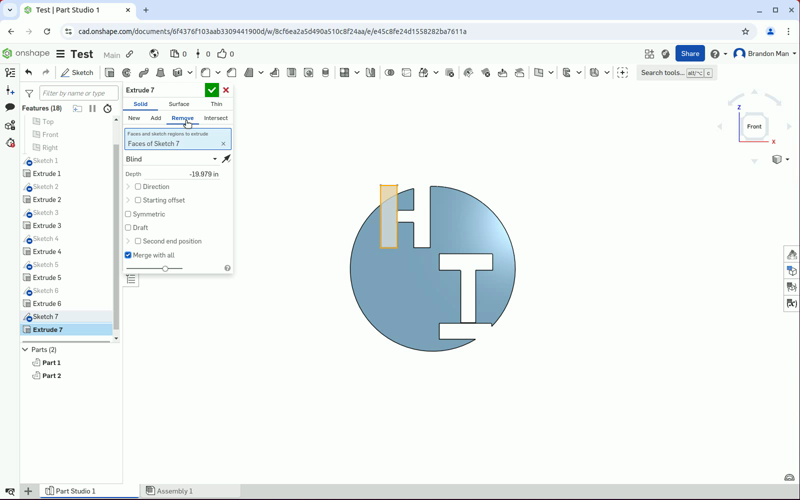
key(enter)
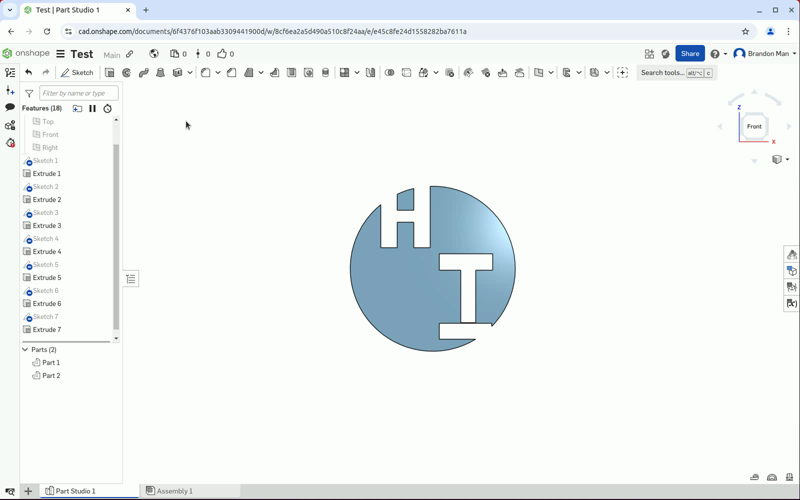
key(shift+h)
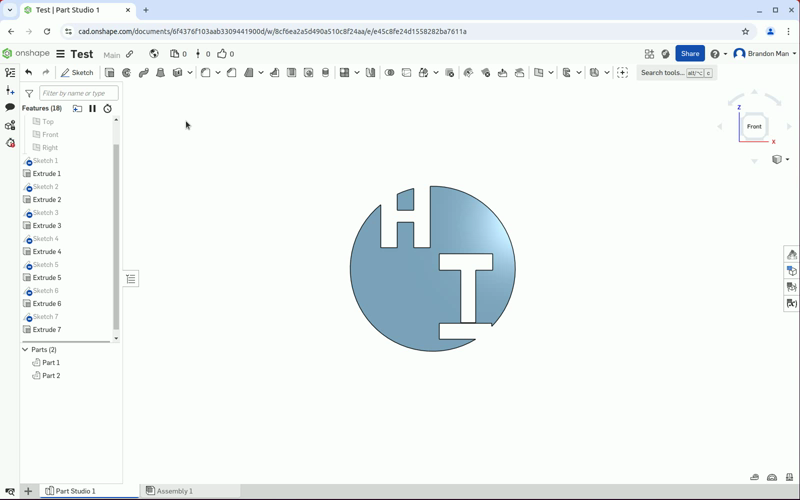
key(shift+h)
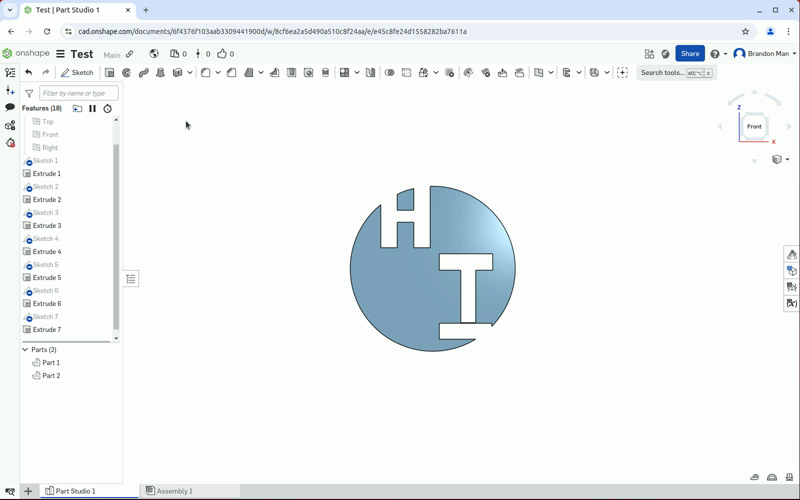
key(shift+7)
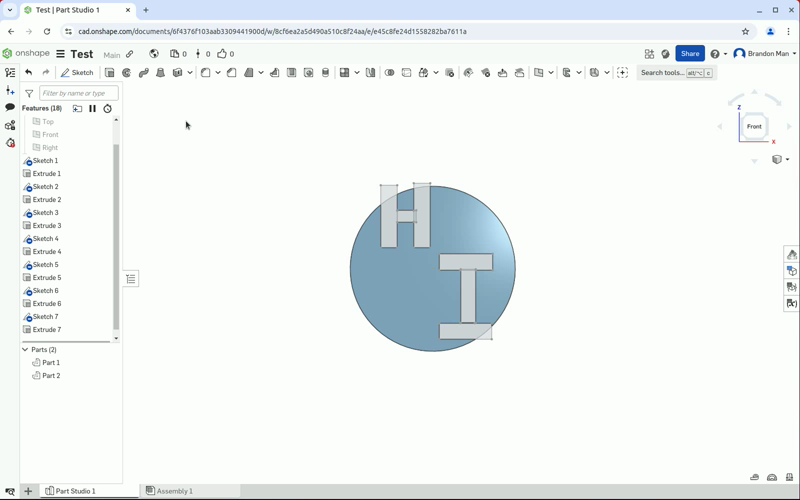
key(left, 2)
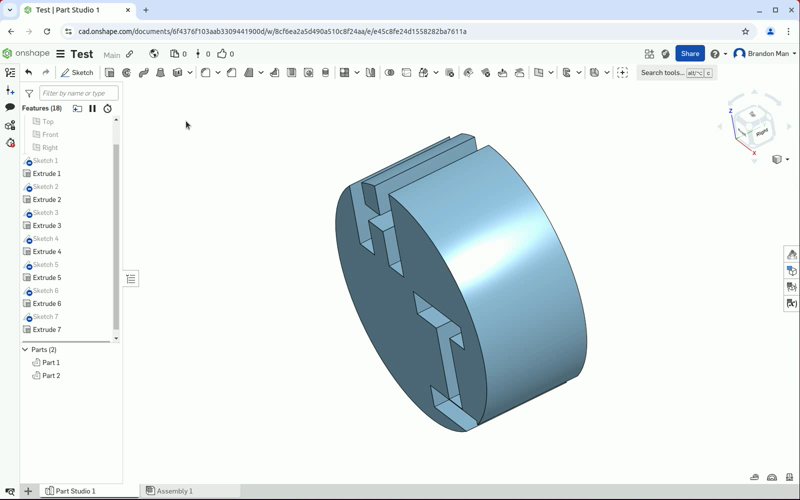
key(down, 2)
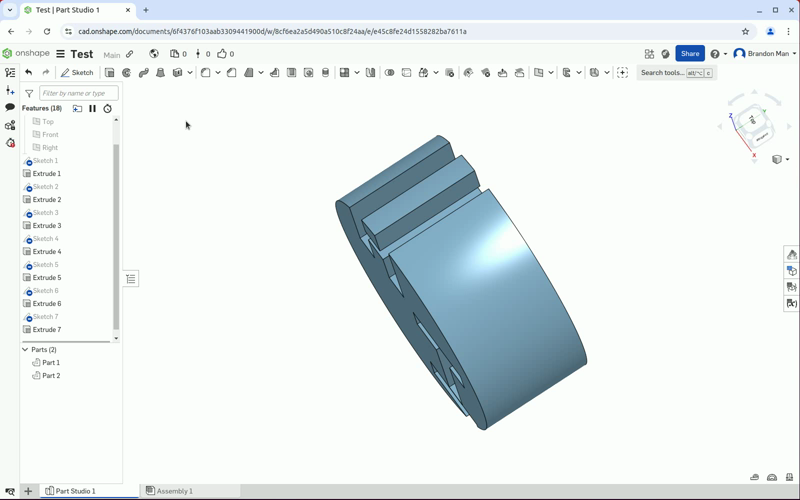
key(up, 2)
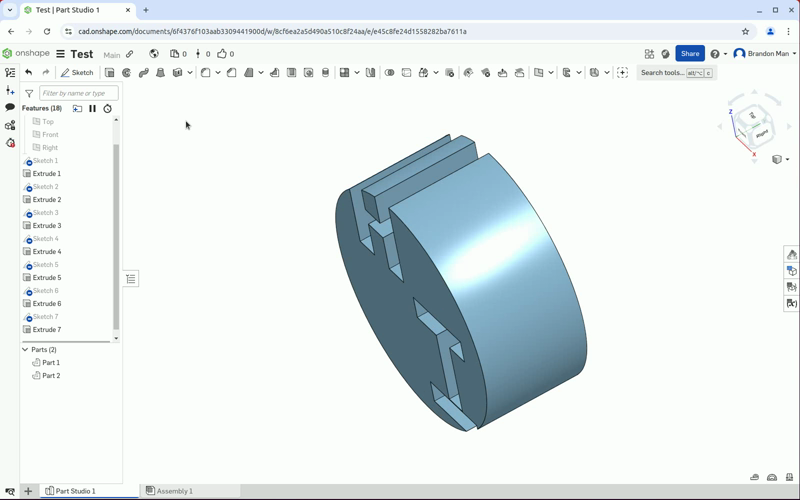
key(right, 2)
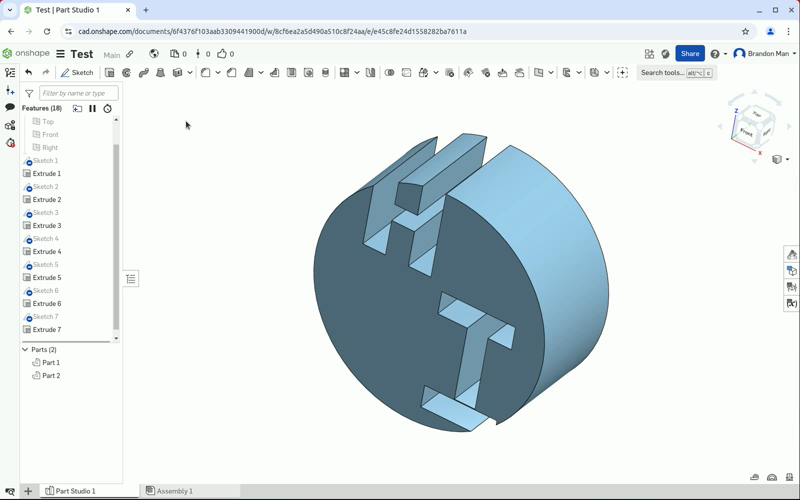
mouse_move(69, 163)
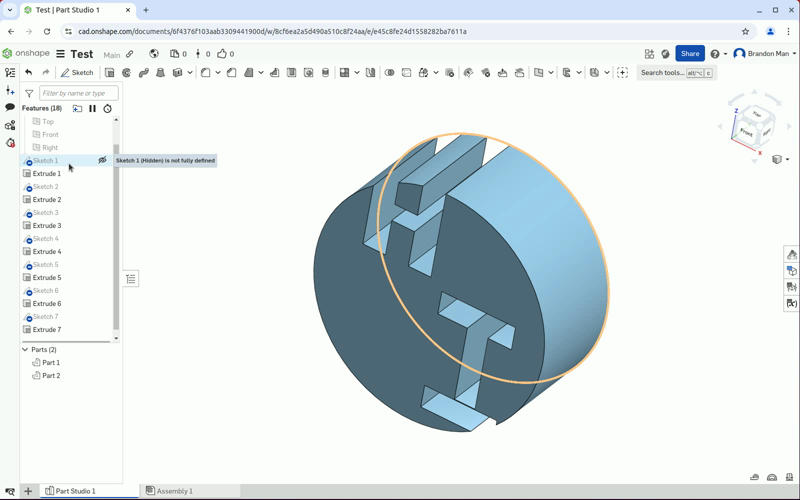
click(69, 163)